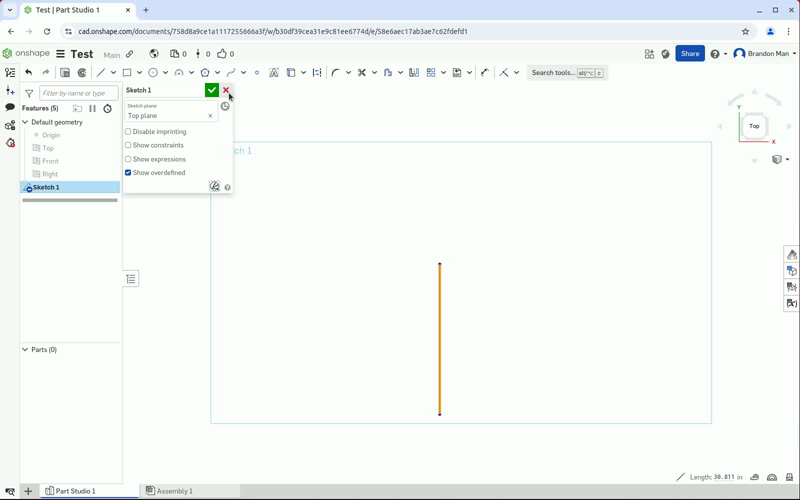
key(shift+h)
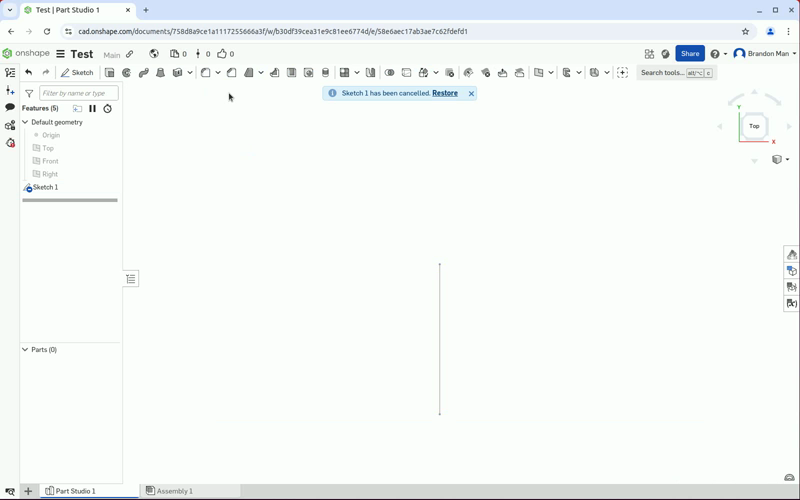
key(shift+s)
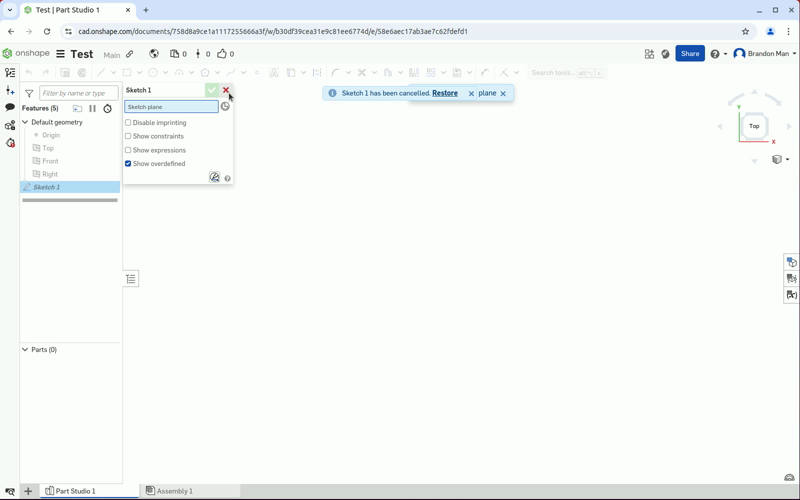
mouse_move(73, 150)
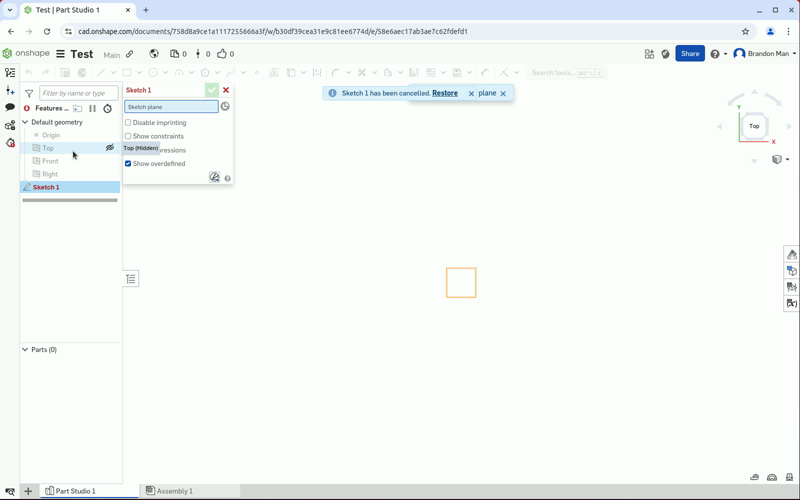
click(73, 150)
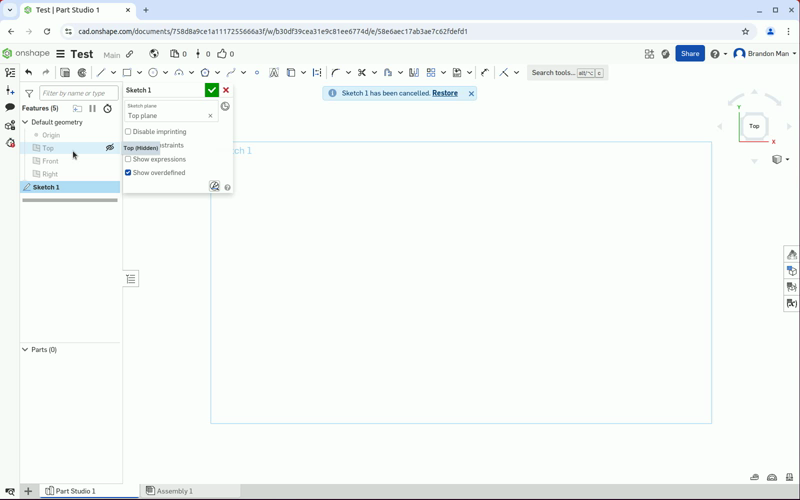
mouse_move(73, 352)
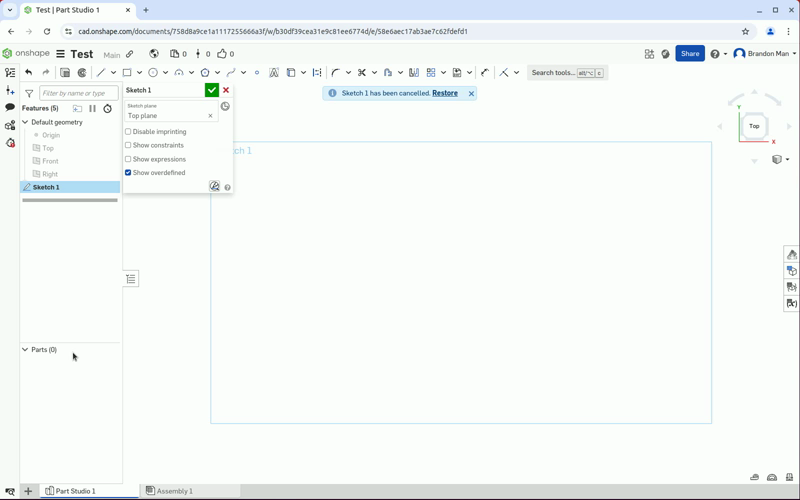
key(y)
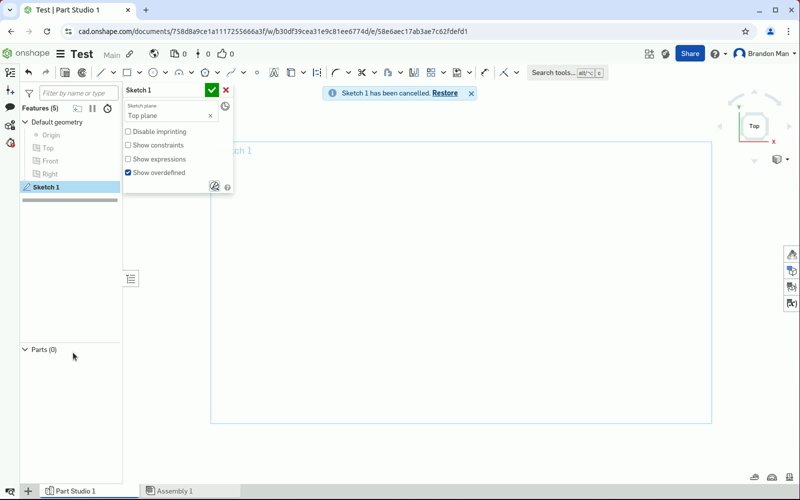
key(l)
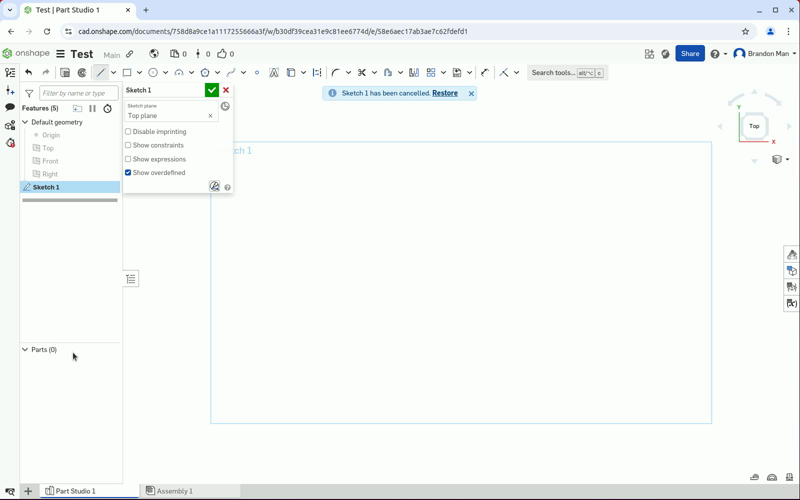
key_down(shift)
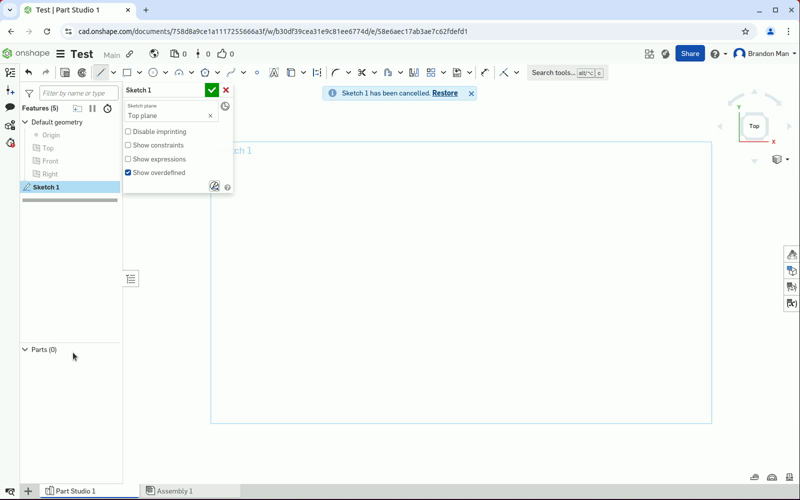
mouse_move(348, 304)
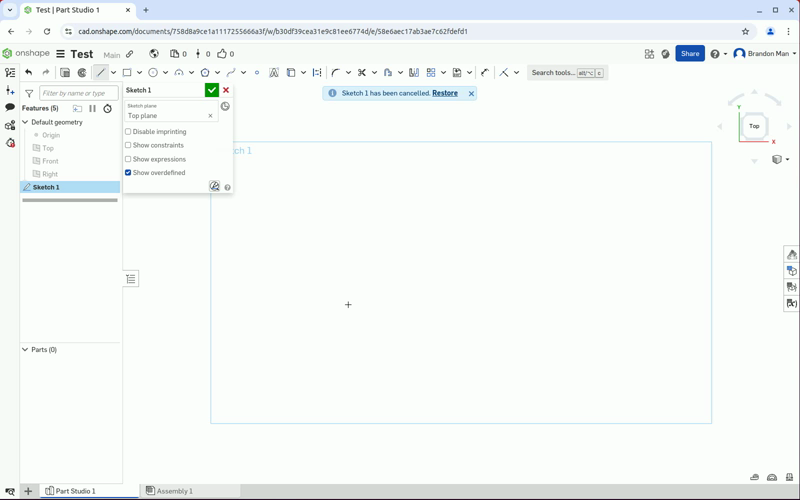
click(348, 304)
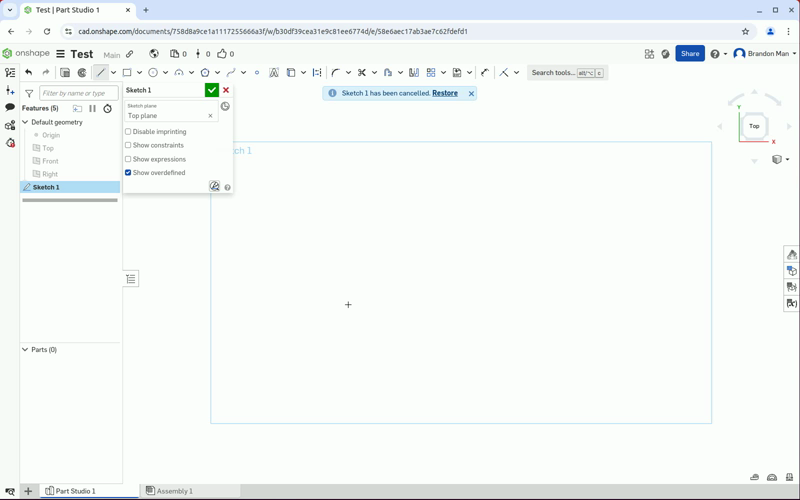
key_up(shift)
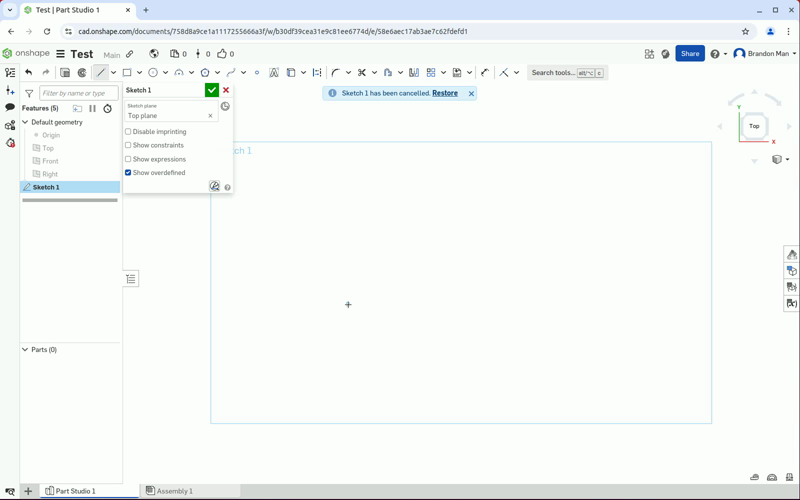
key_down(shift)
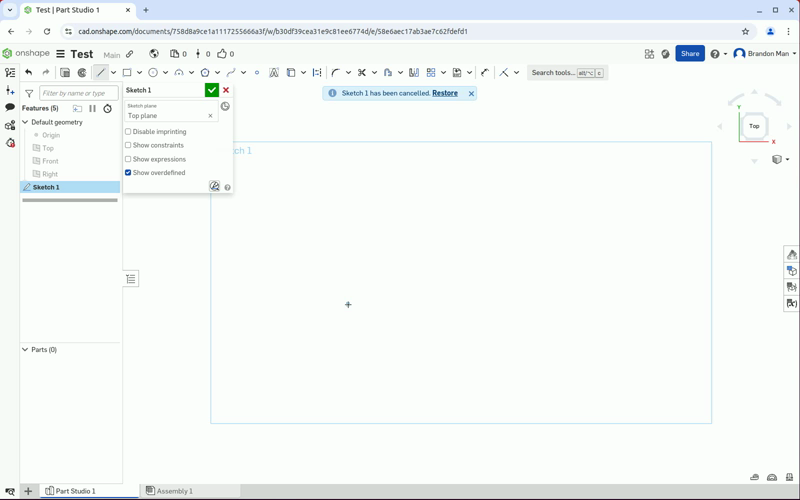
mouse_move(572, 304)
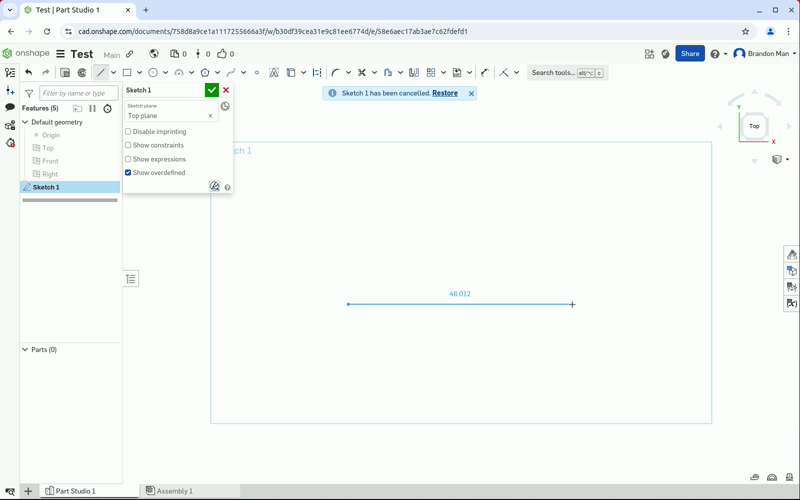
click(572, 304)
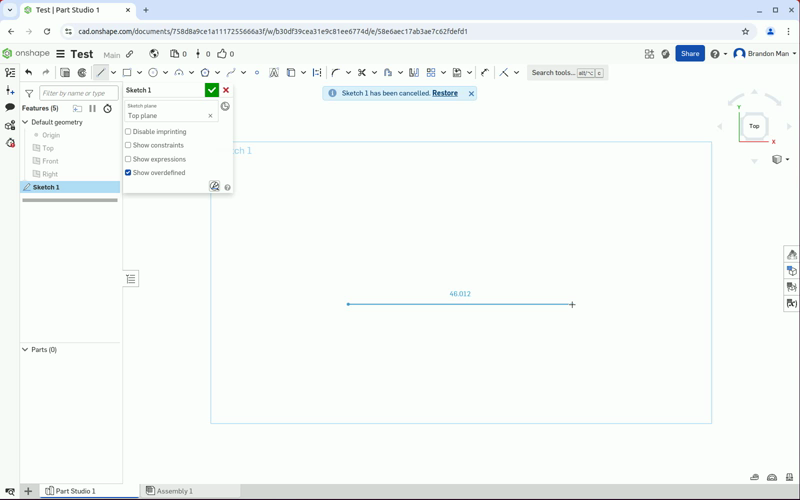
key_up(shift)
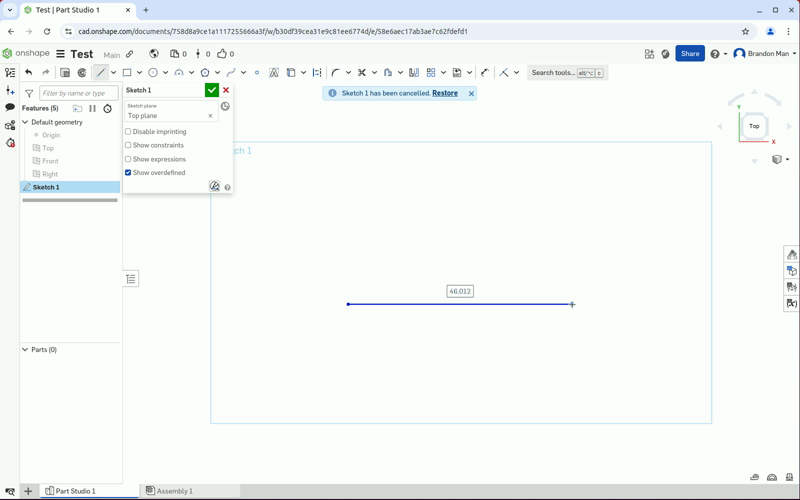
key_down(shift)
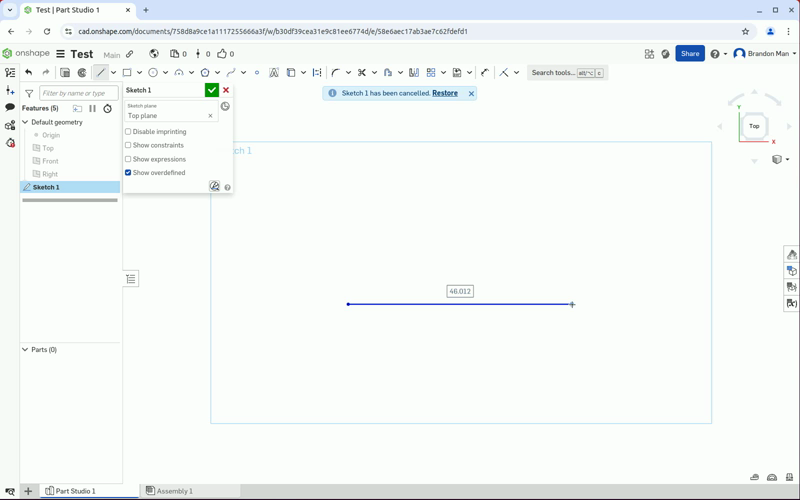
mouse_move(589, 304)
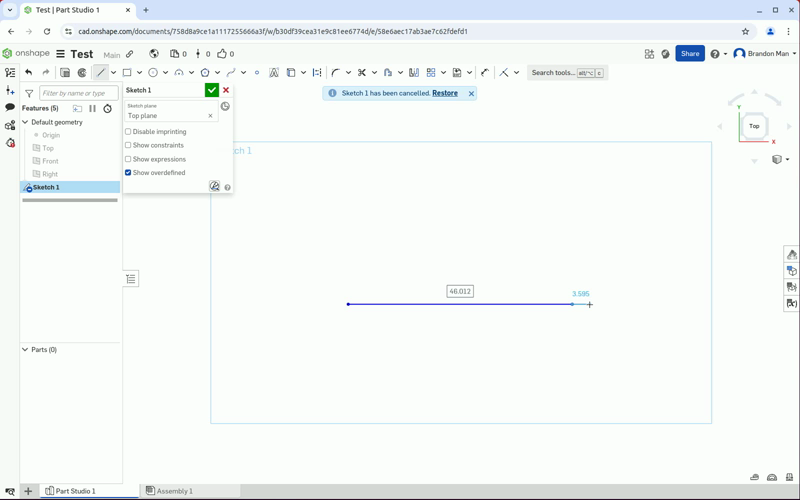
mouse_move(572, 261)
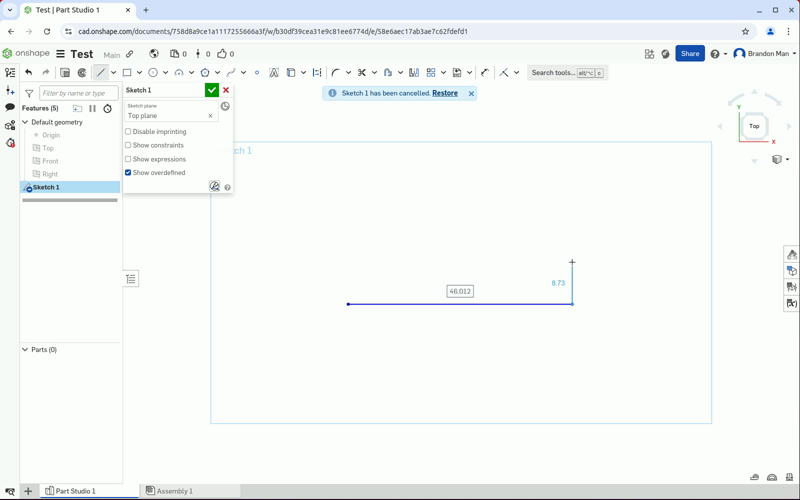
click(572, 261)
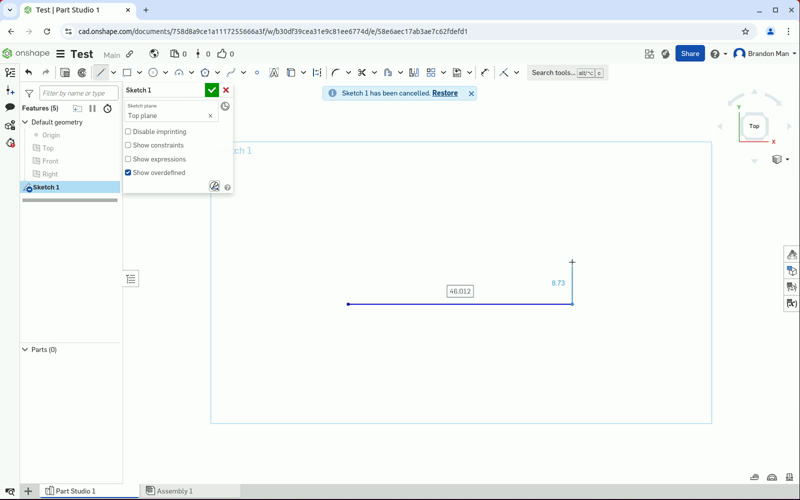
key_up(shift)
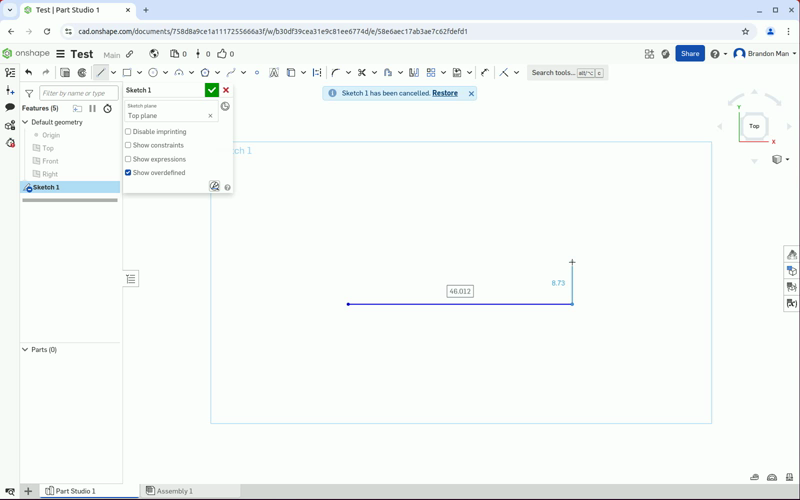
key_down(shift)
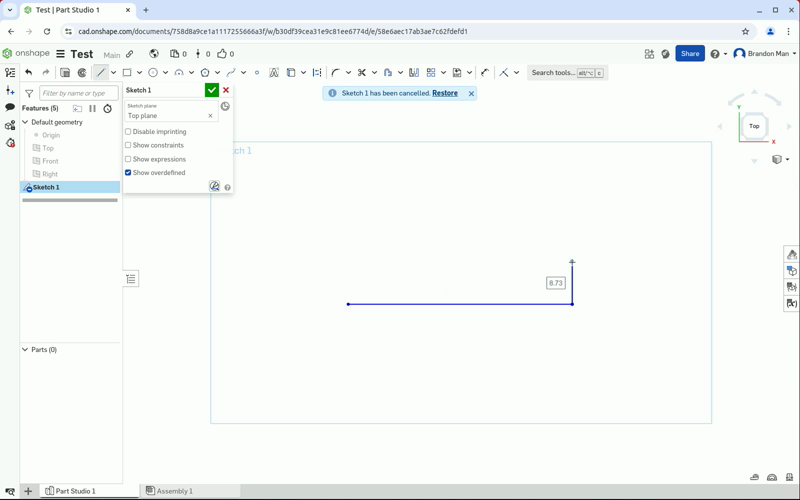
mouse_move(348, 261)
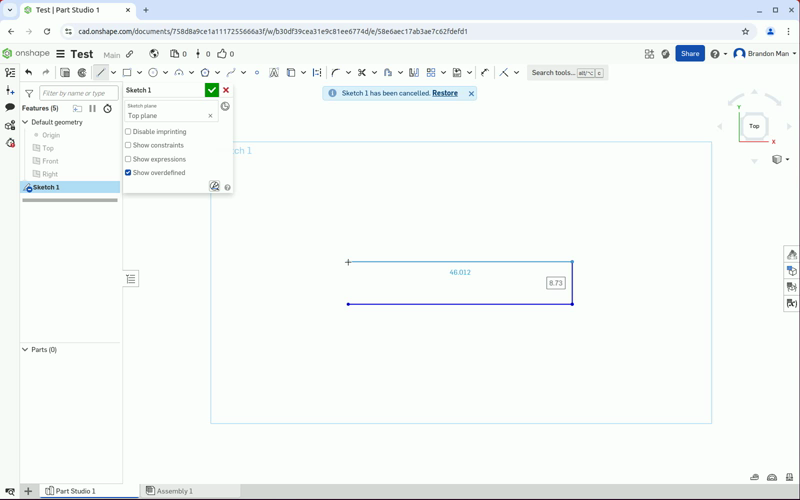
click(348, 261)
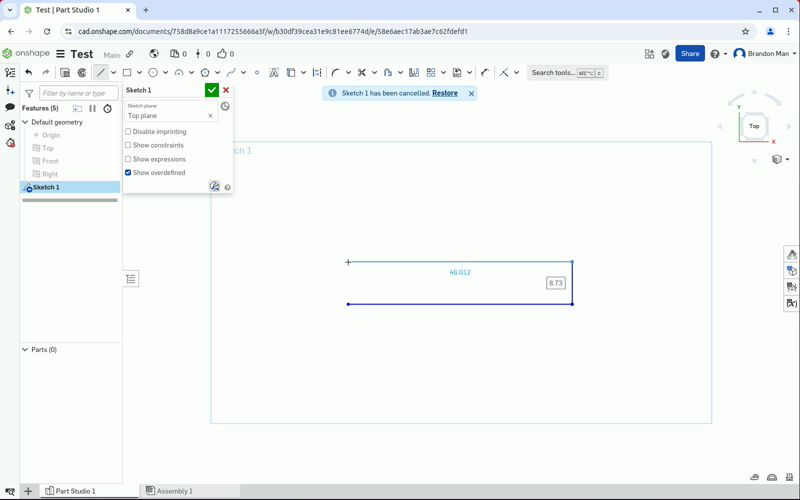
key_up(shift)
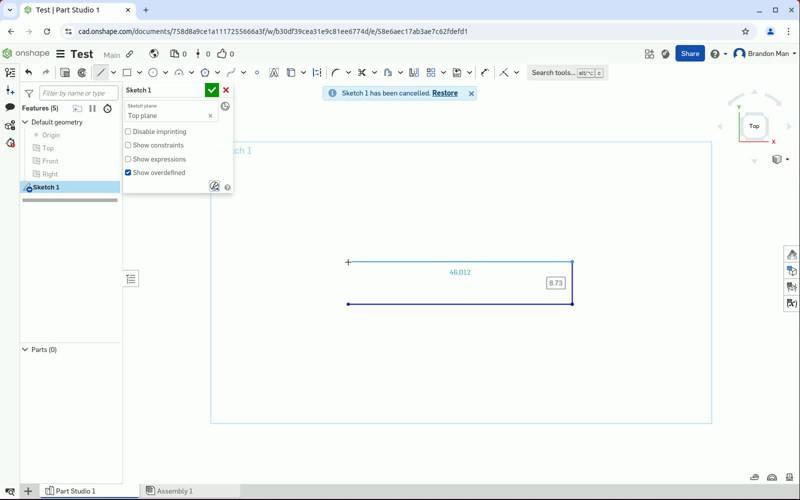
mouse_move(378, 261)
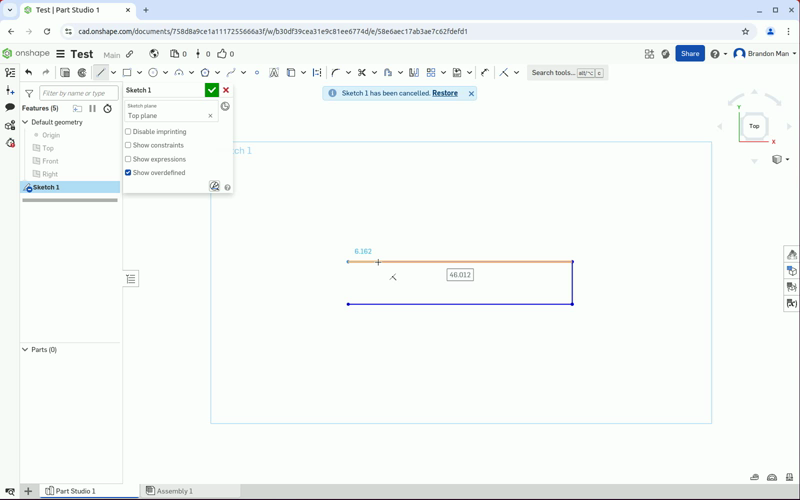
key_down(shift)
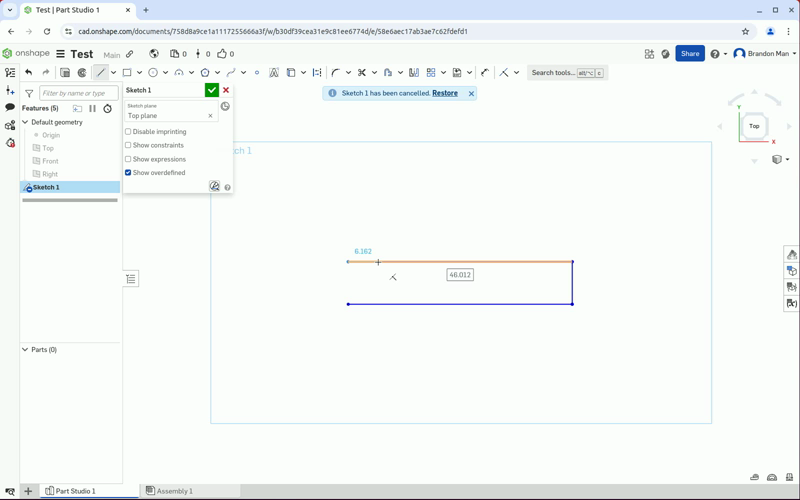
mouse_move(348, 304)
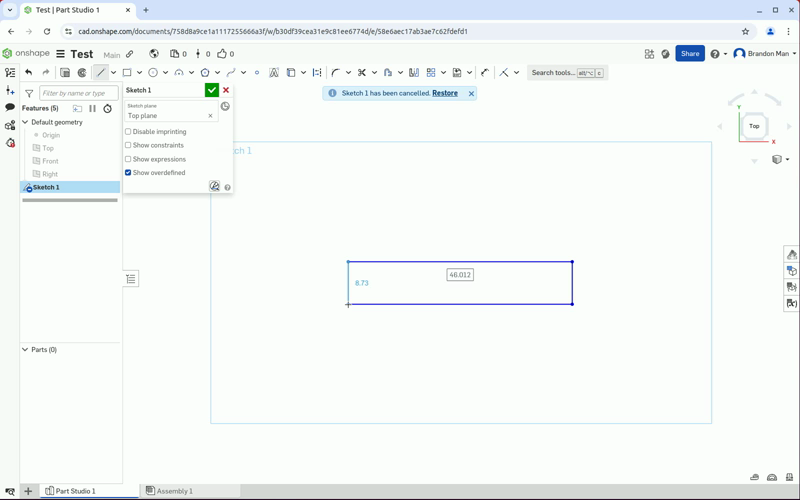
key_up(shift)
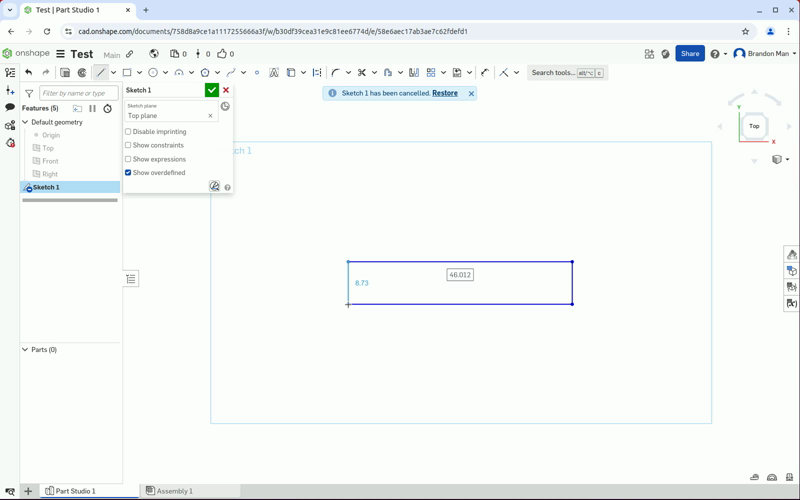
click(348, 304)
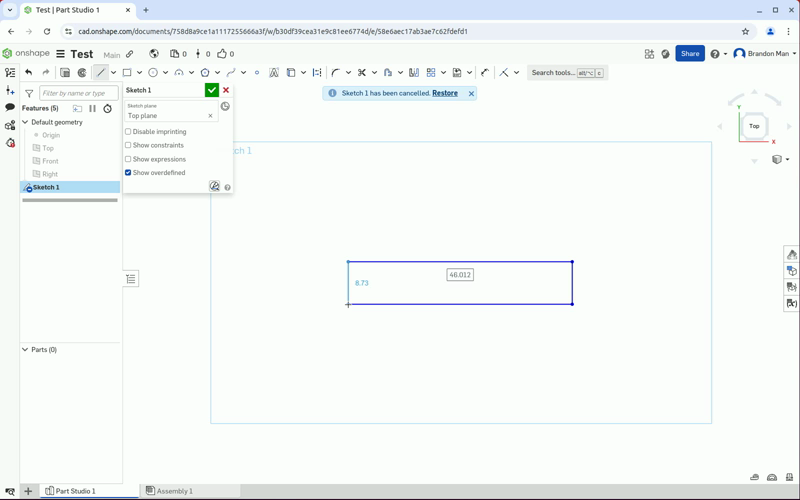
key(esc)
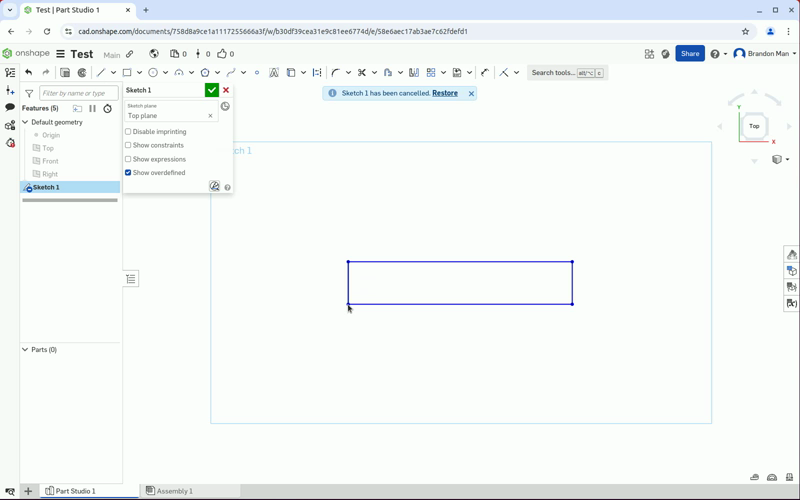
mouse_move(562, 282)
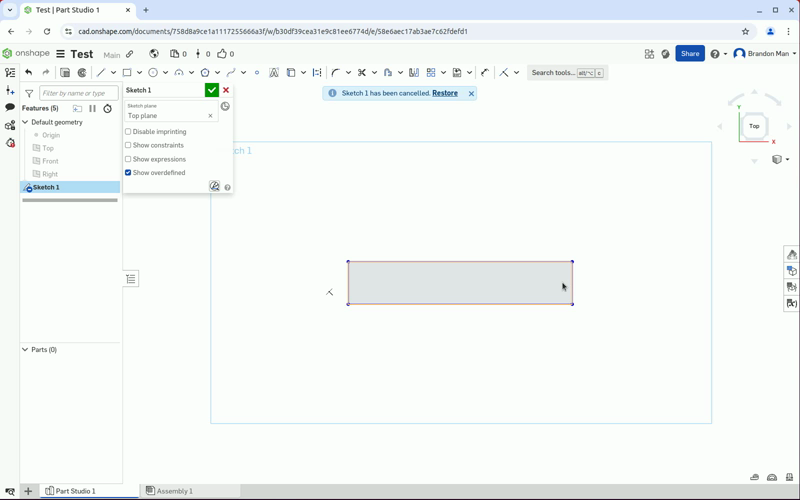
click(562, 282)
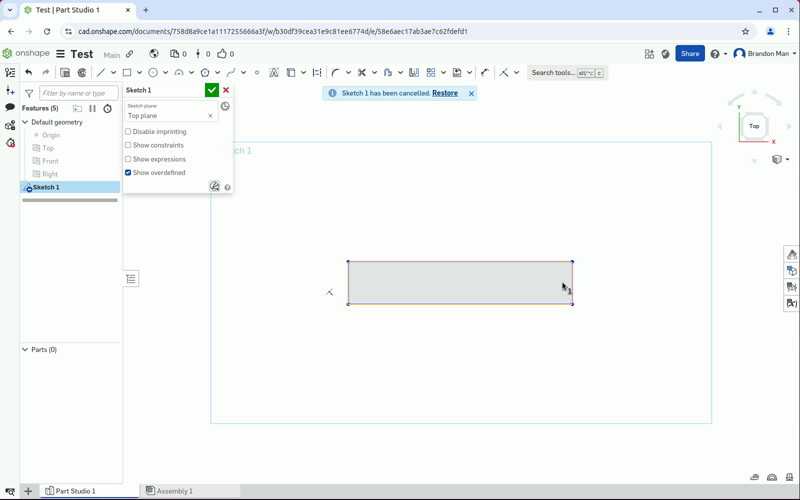
mouse_move(73, 352)
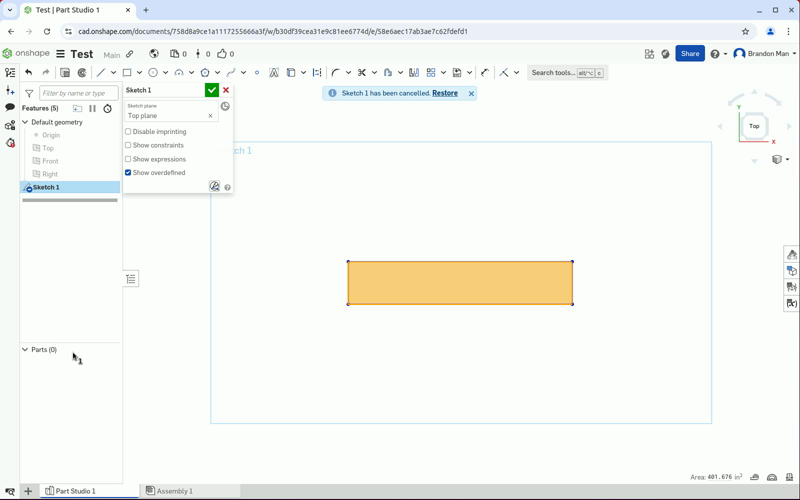
key(shift+y)
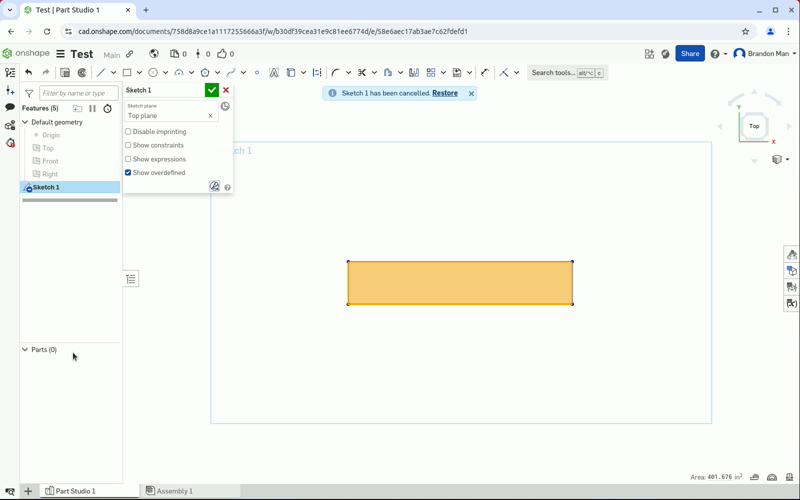
key(shift+e)
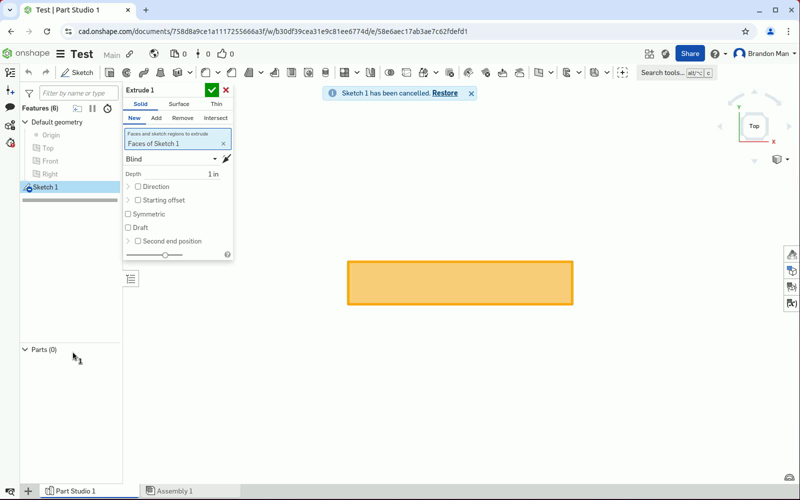
mouse_move(143, 106)
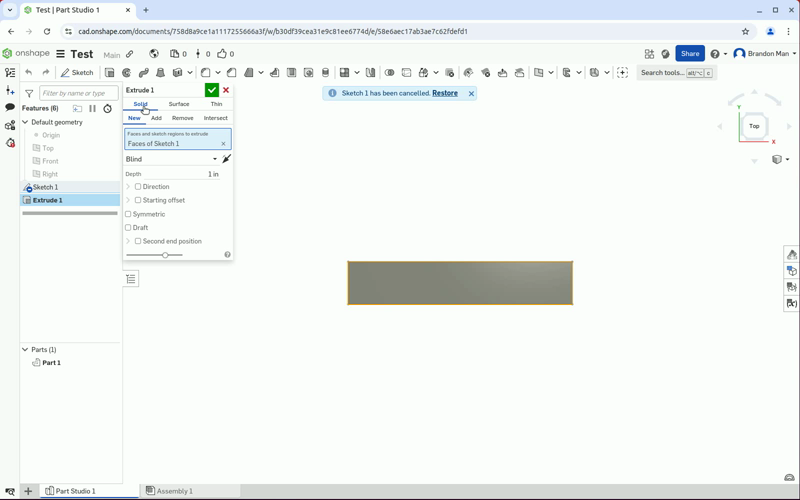
click(143, 106)
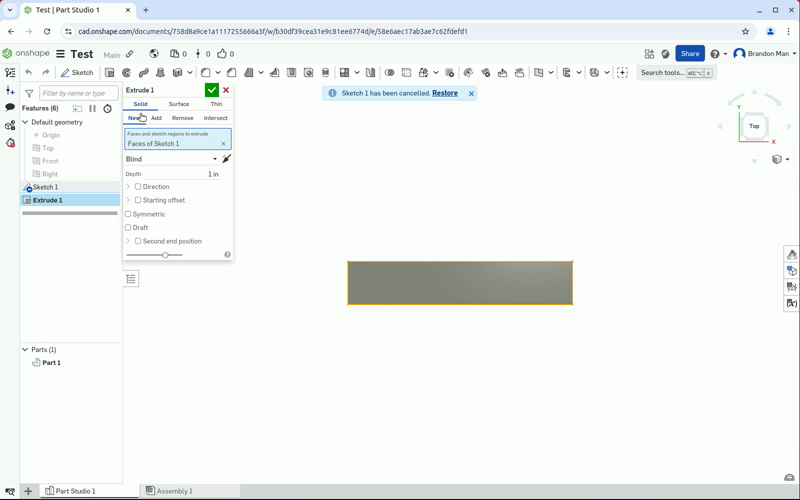
mouse_move(137, 120)
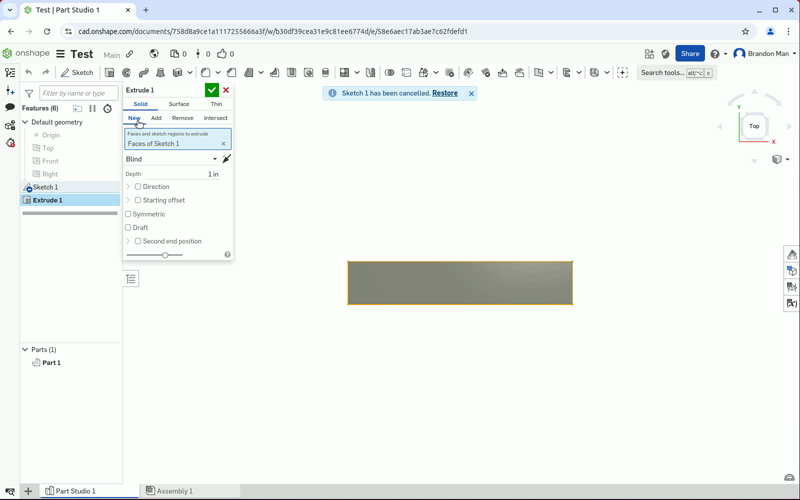
click(137, 120)
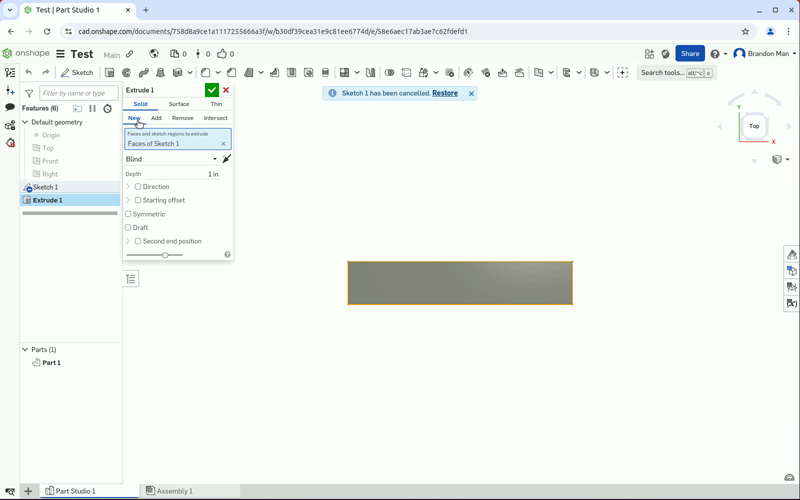
key(tab, 4)
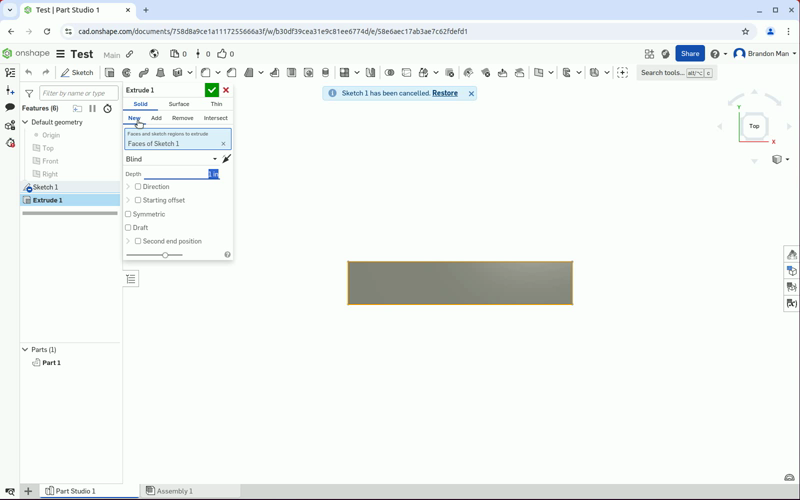
text(11.073)
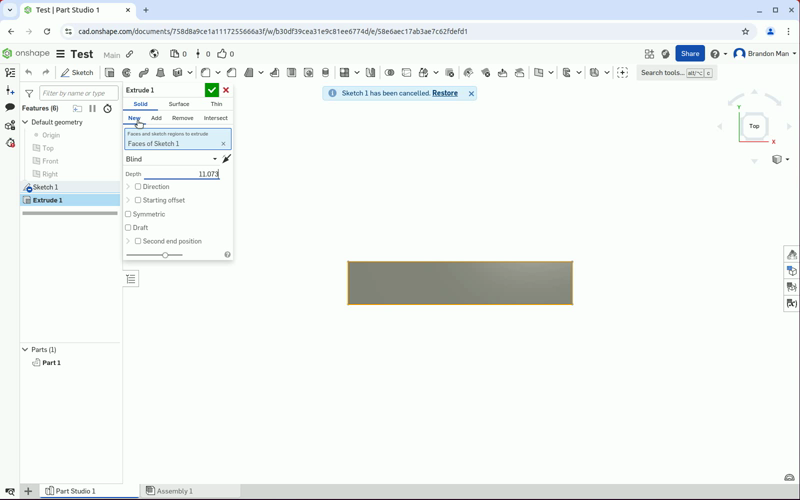
key(enter)
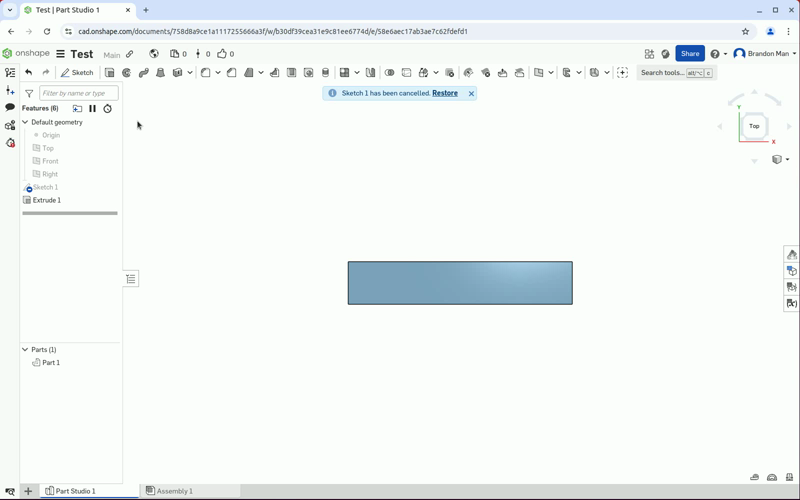
key(shift+h)
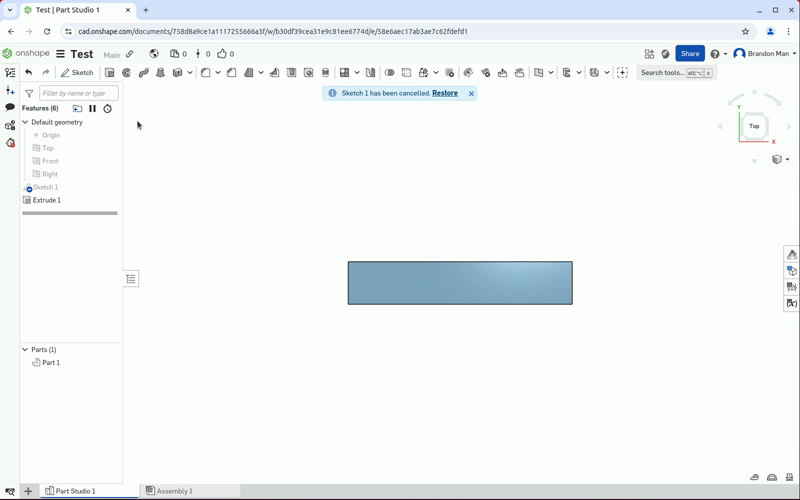
key(shift+h)
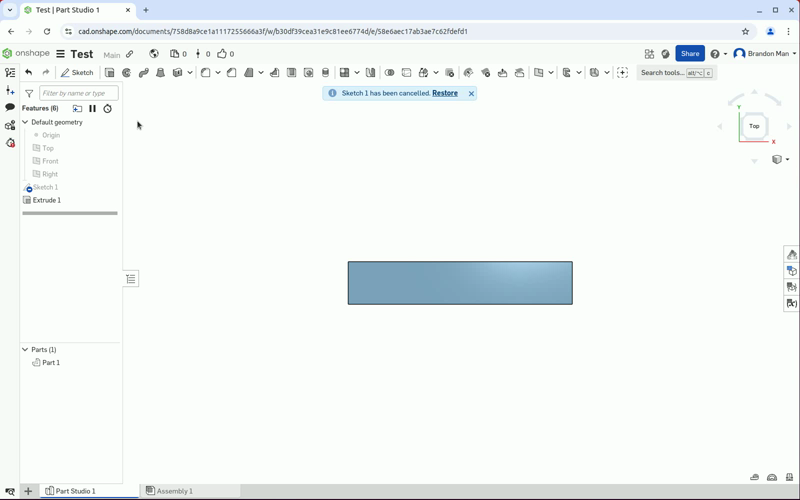
mouse_move(73, 189)
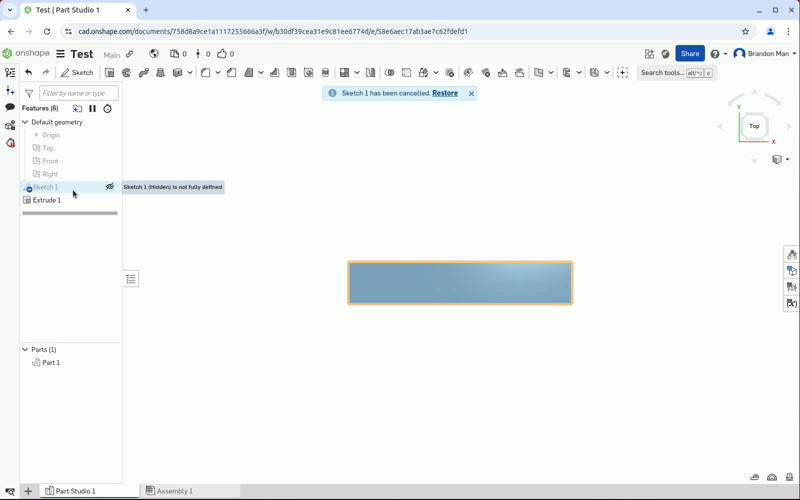
click(73, 189)
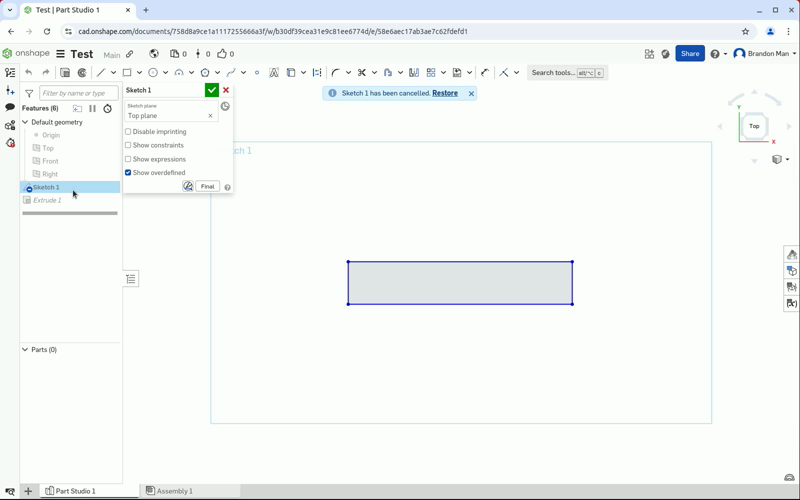
mouse_move(229, 92)
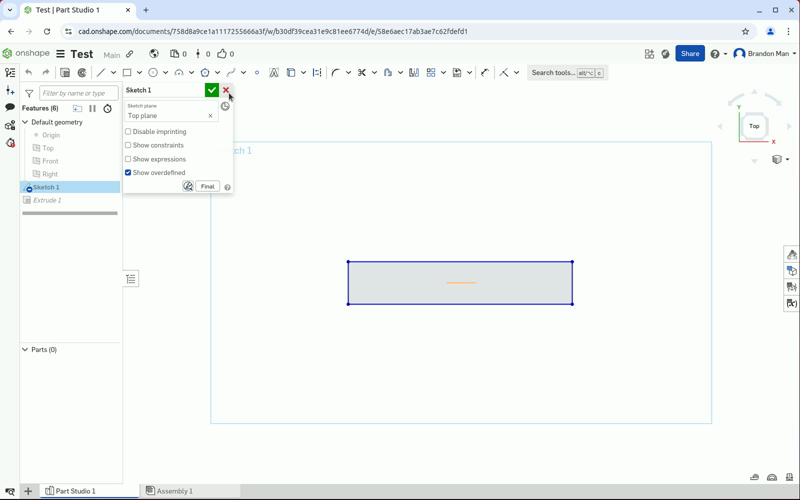
click(229, 92)
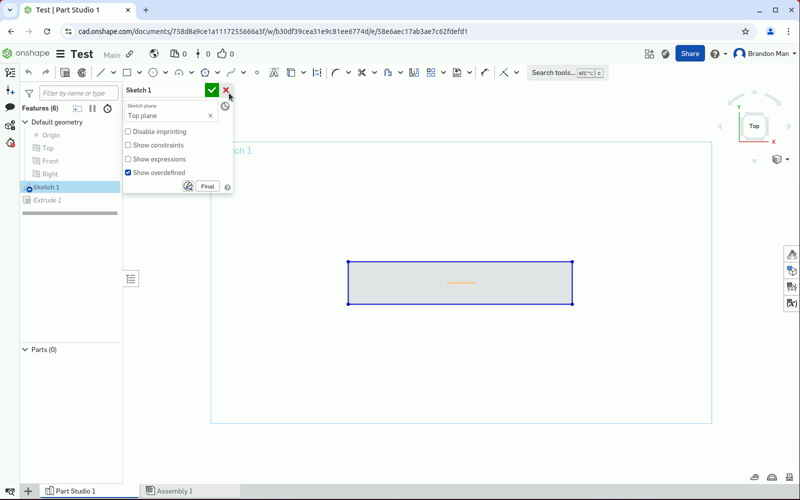
key(shift+s)
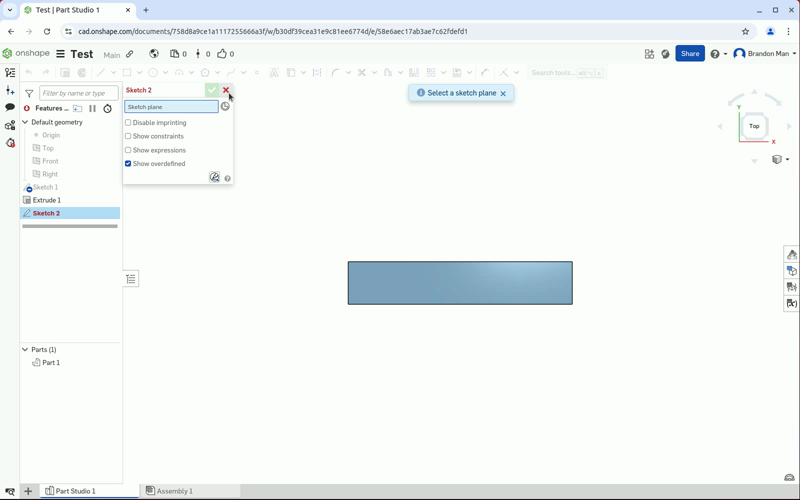
mouse_move(73, 150)
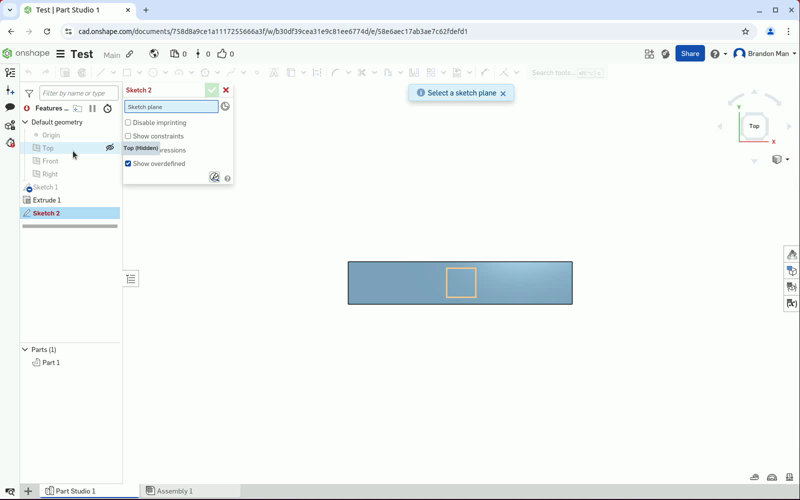
click(73, 150)
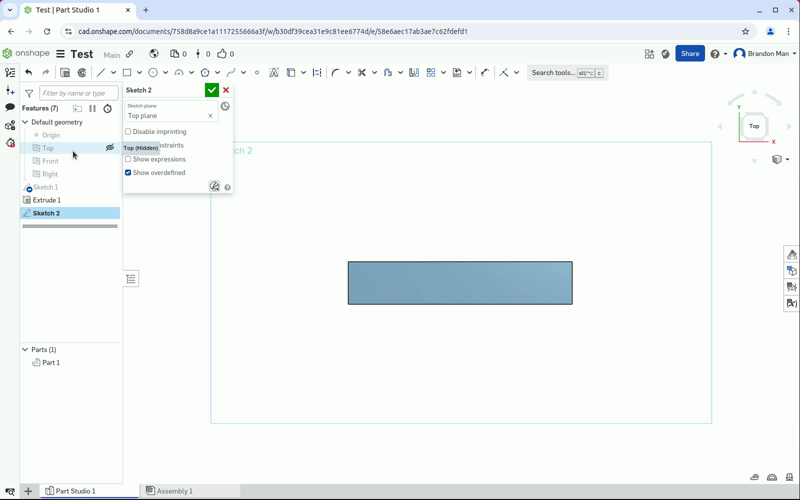
mouse_move(73, 352)
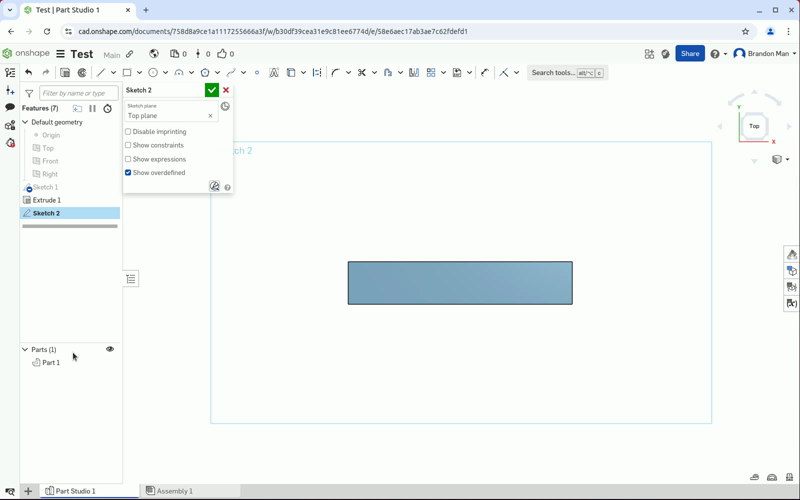
key(y)
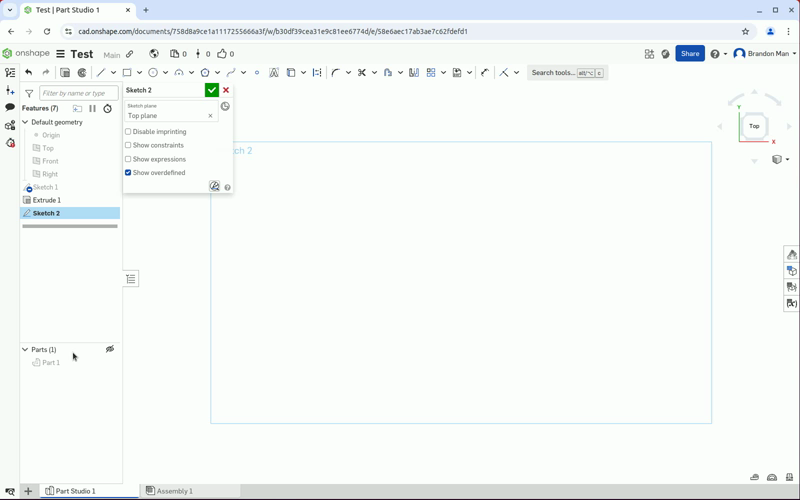
key(c)
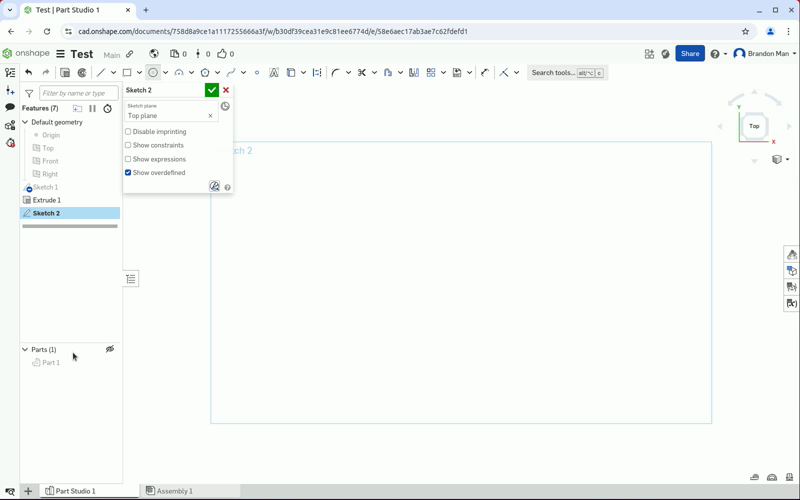
key_down(shift)
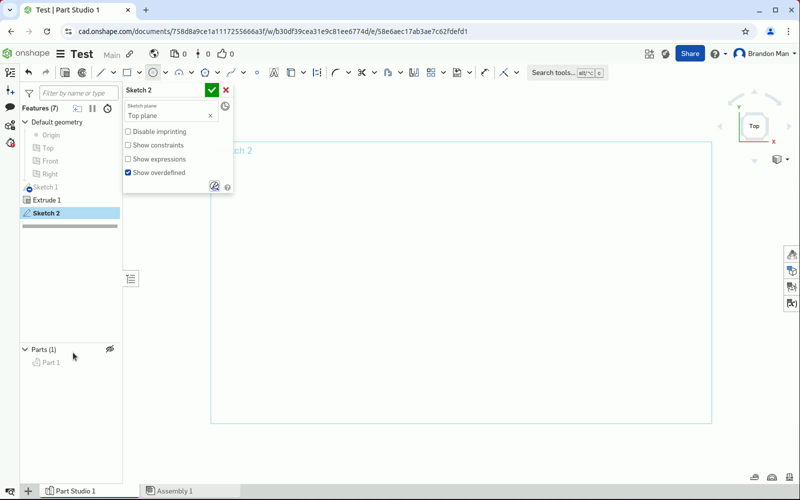
mouse_move(364, 282)
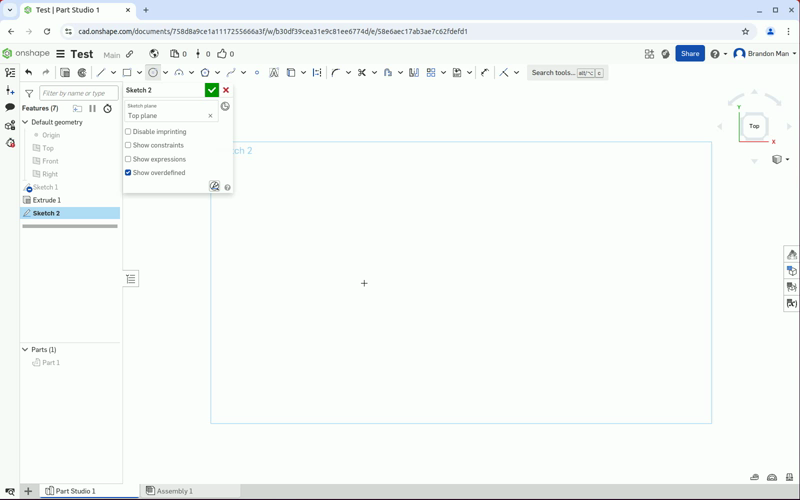
click(364, 282)
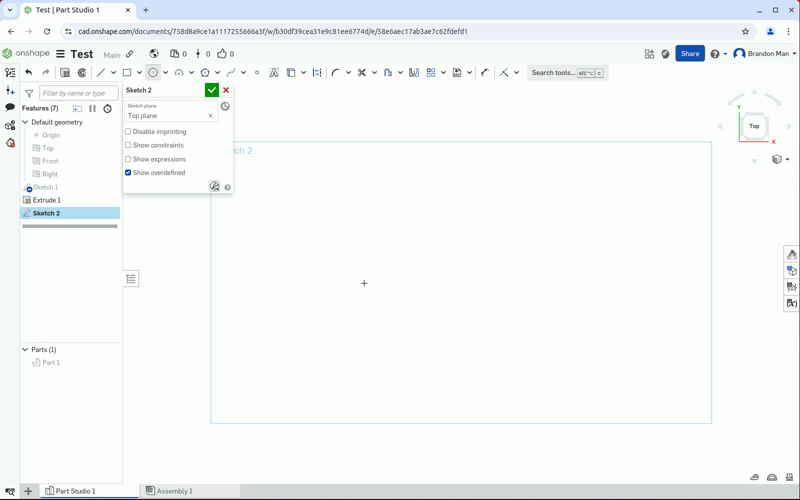
key_up(shift)
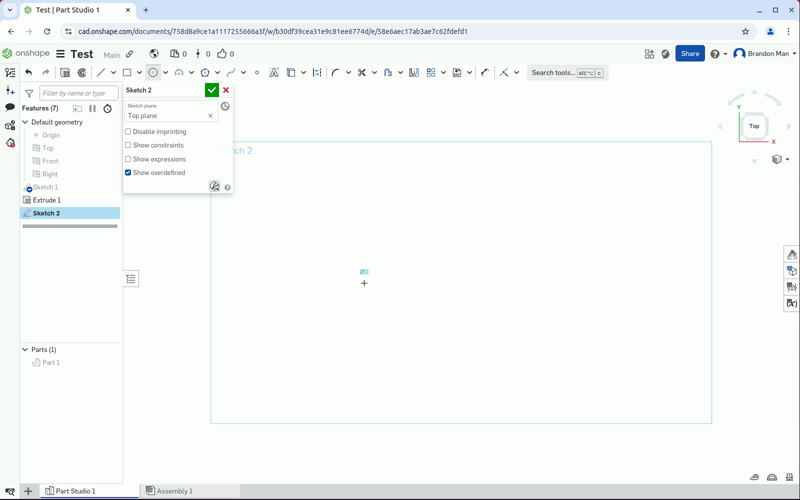
mouse_move(377, 282)
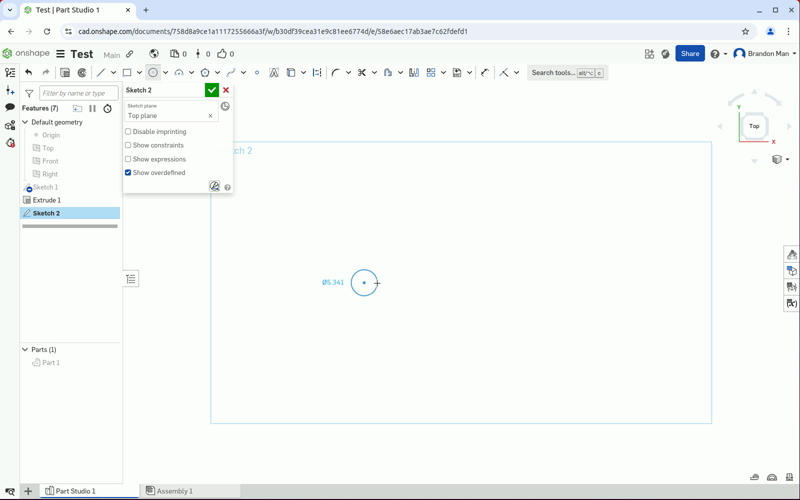
click(377, 282)
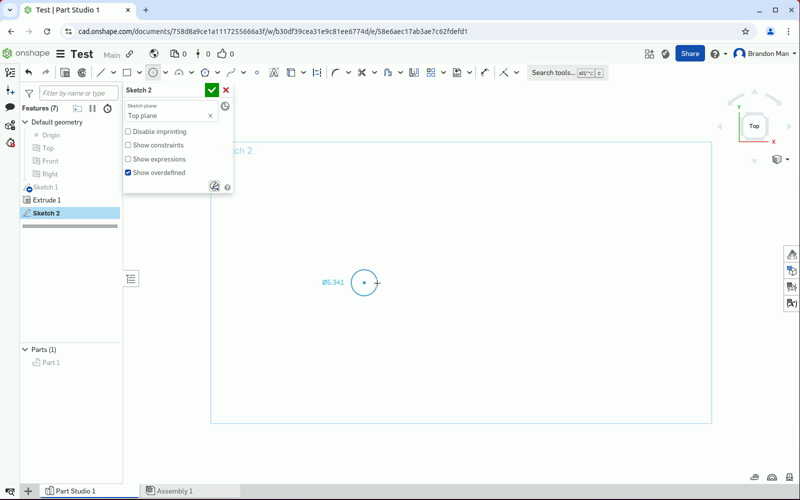
key(esc)
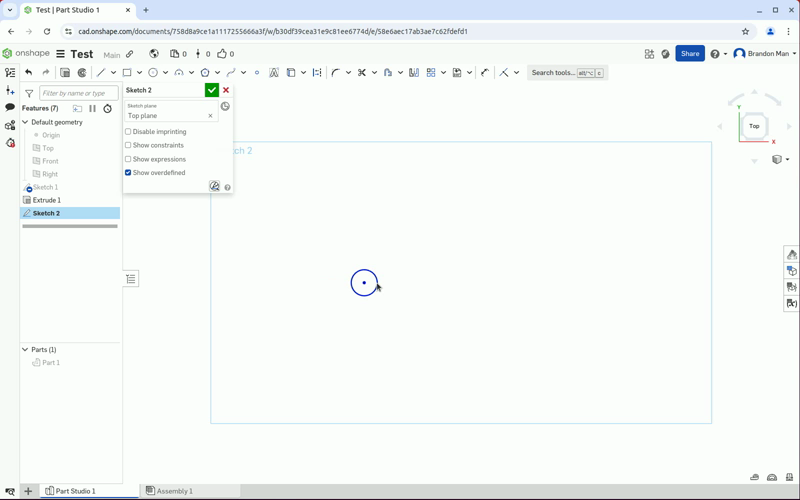
mouse_move(366, 282)
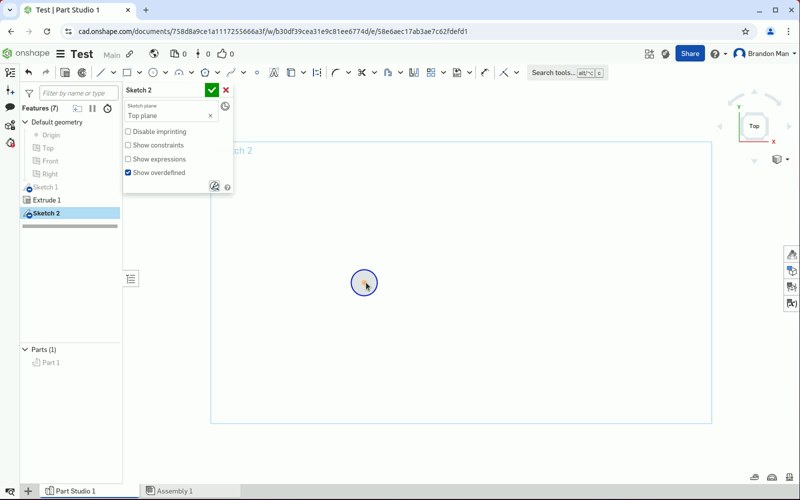
scroll(6)
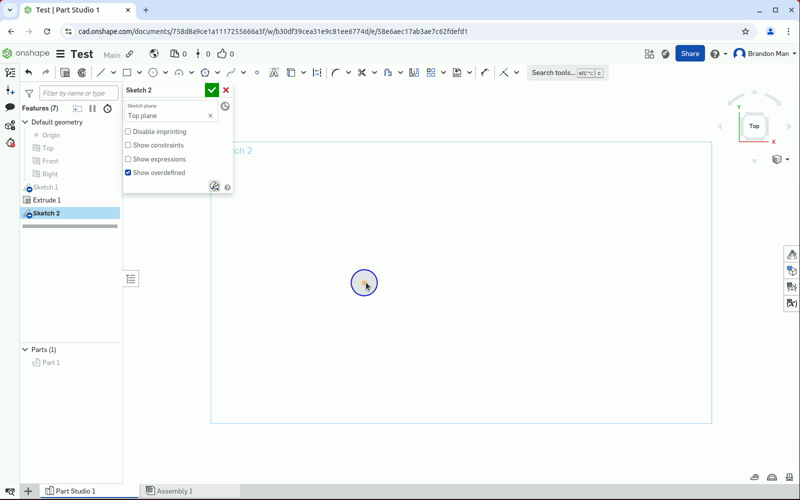
scroll(6)
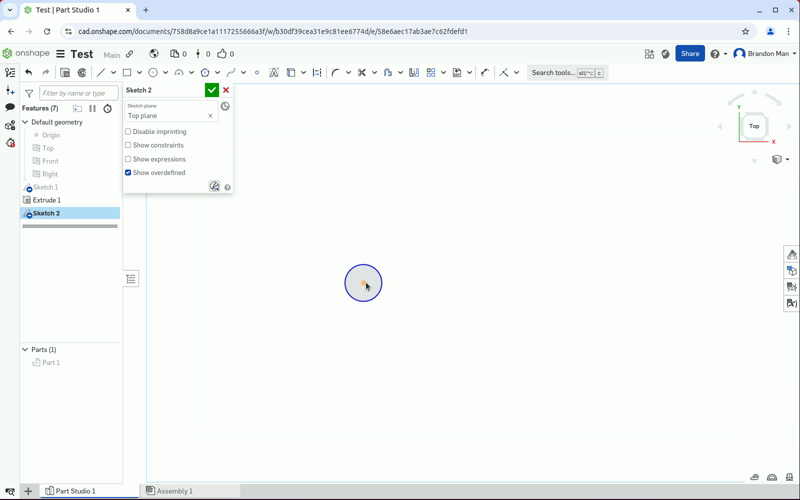
scroll(6)
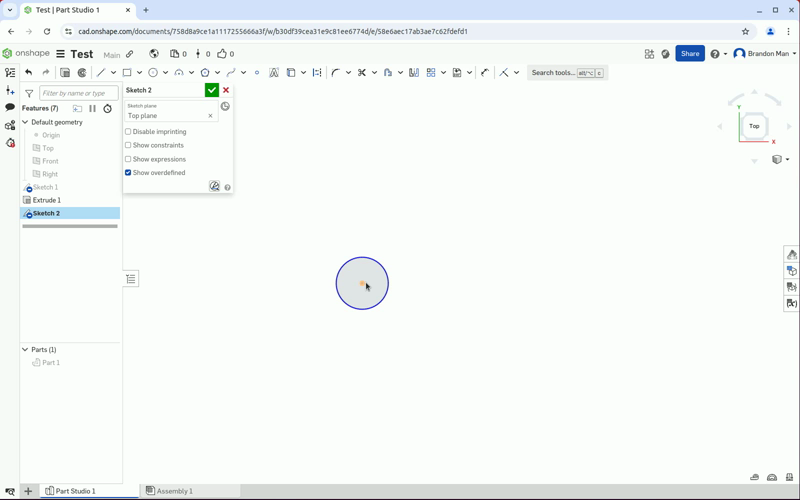
scroll(6)
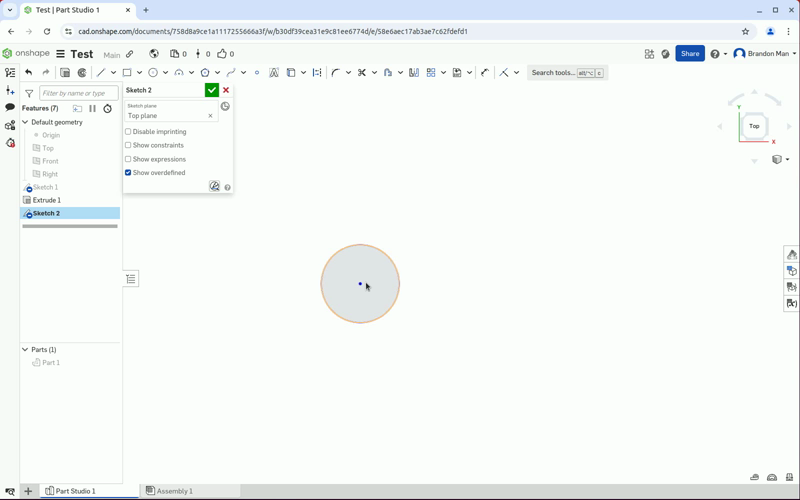
scroll(6)
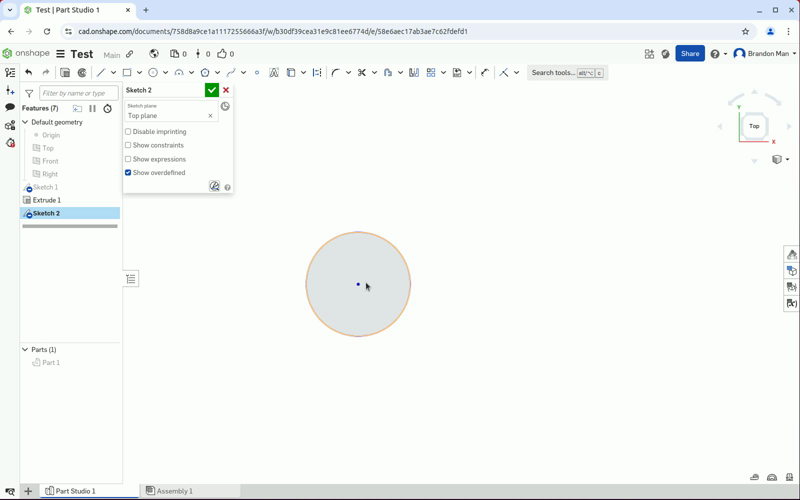
scroll(6)
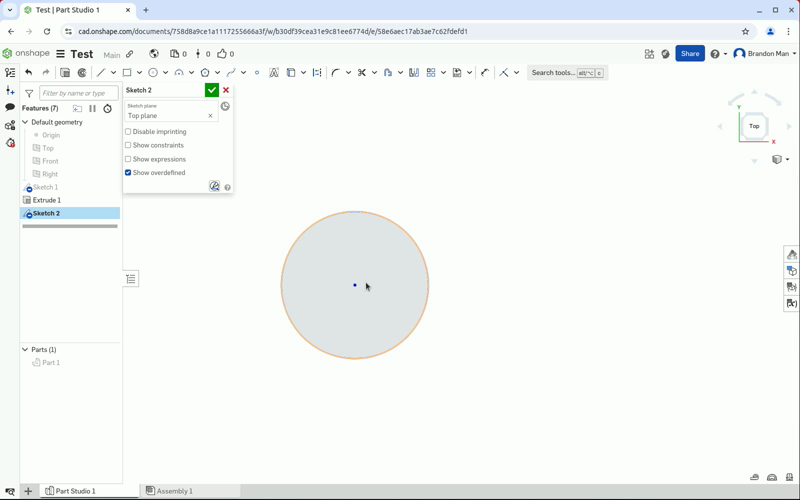
scroll(6)
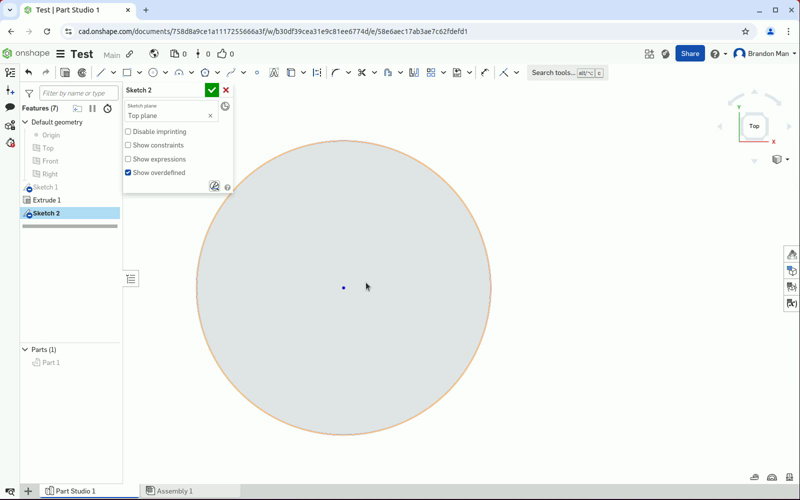
click(366, 282)
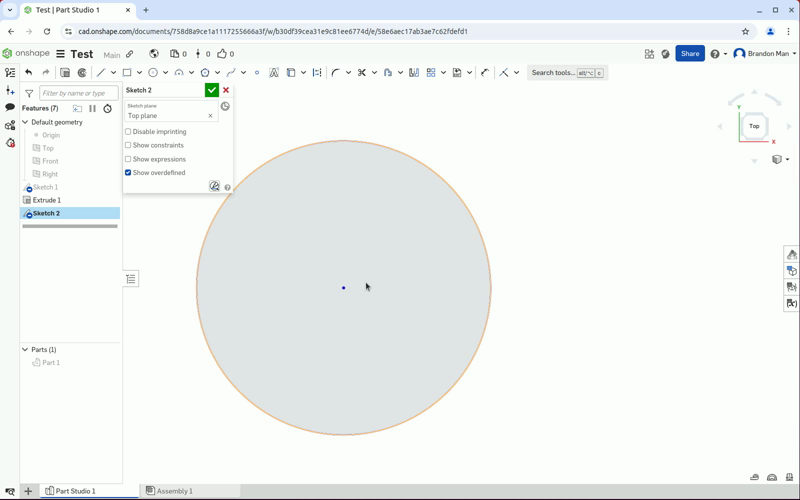
scroll(-6)
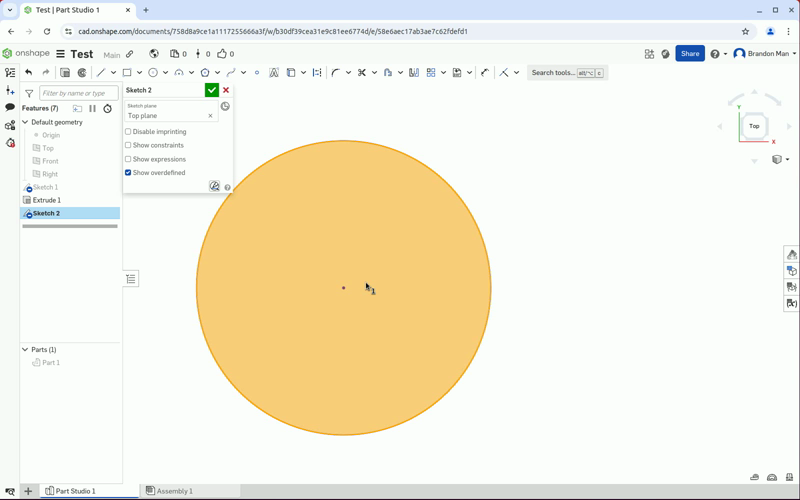
scroll(-6)
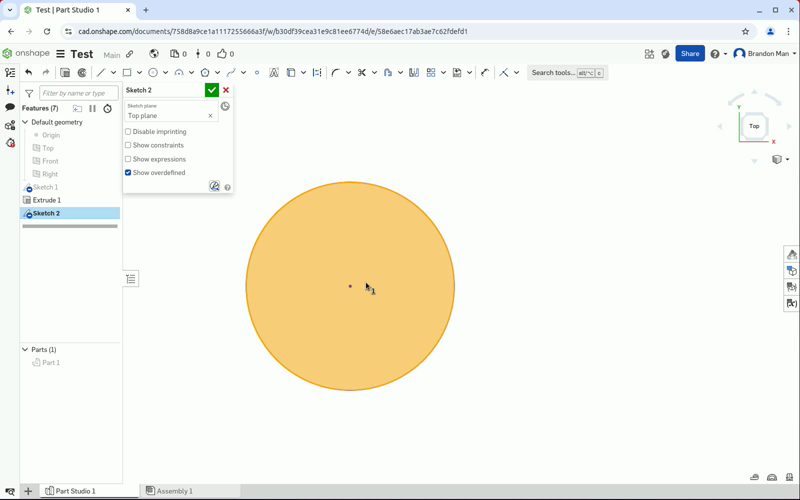
scroll(-6)
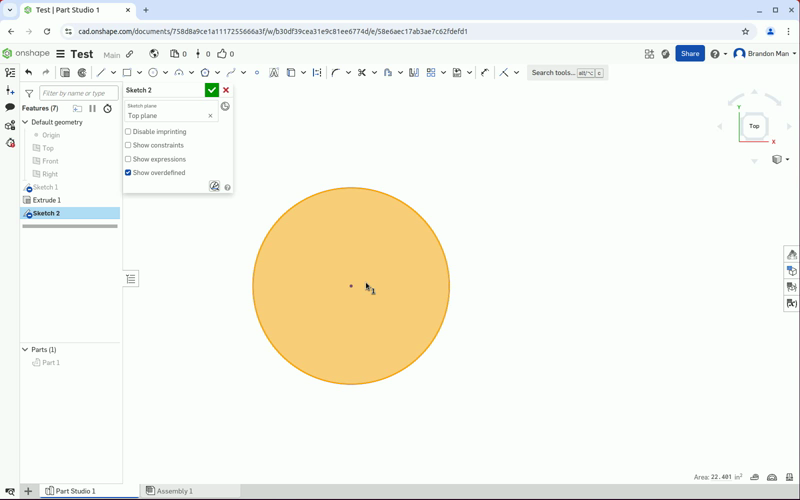
scroll(-6)
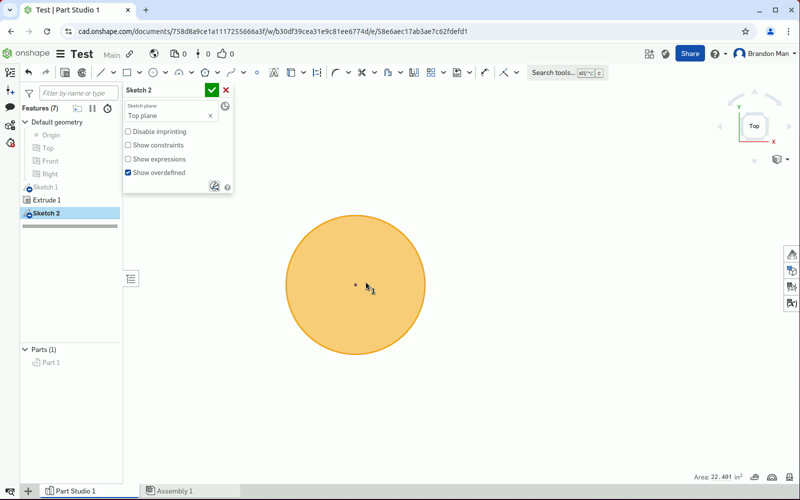
scroll(-6)
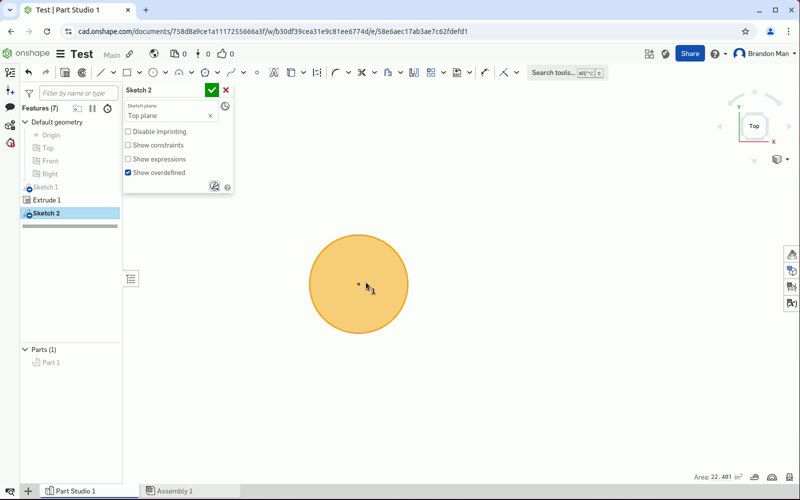
scroll(-6)
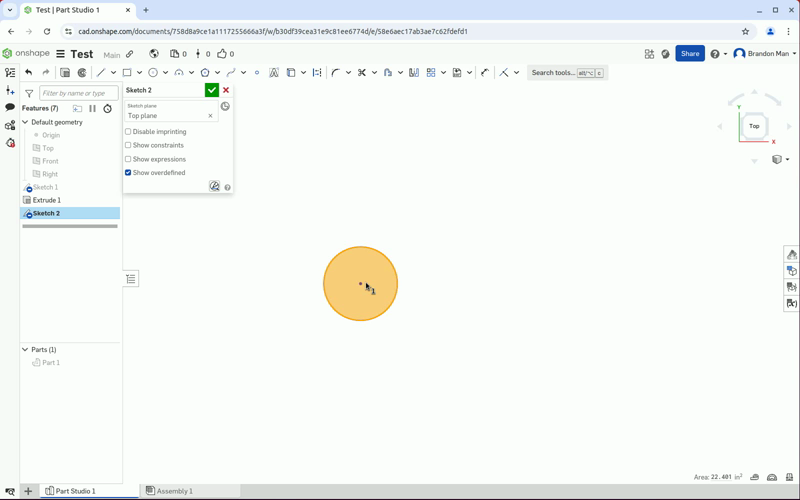
scroll(-6)
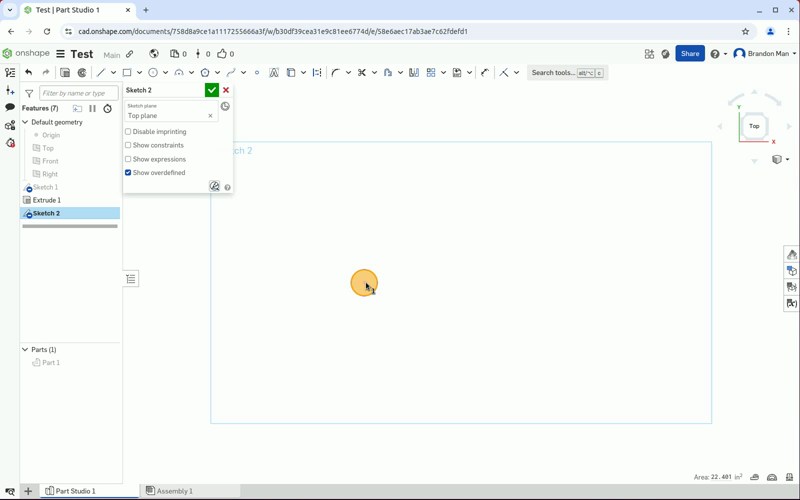
mouse_move(73, 352)
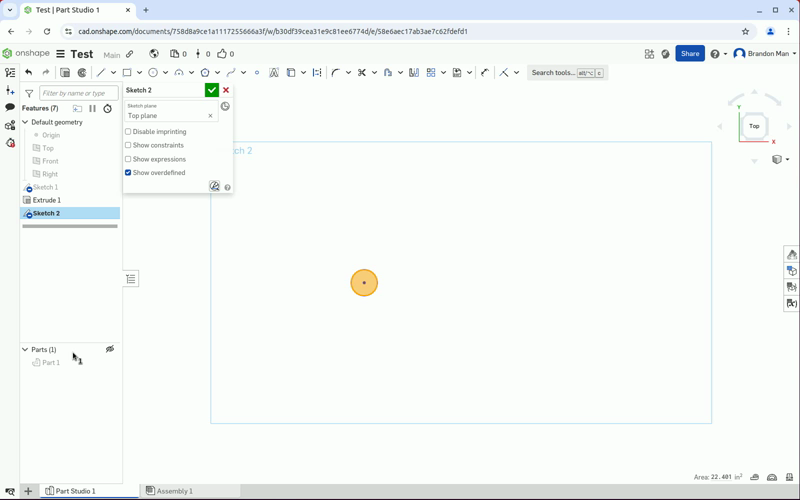
key(shift+y)
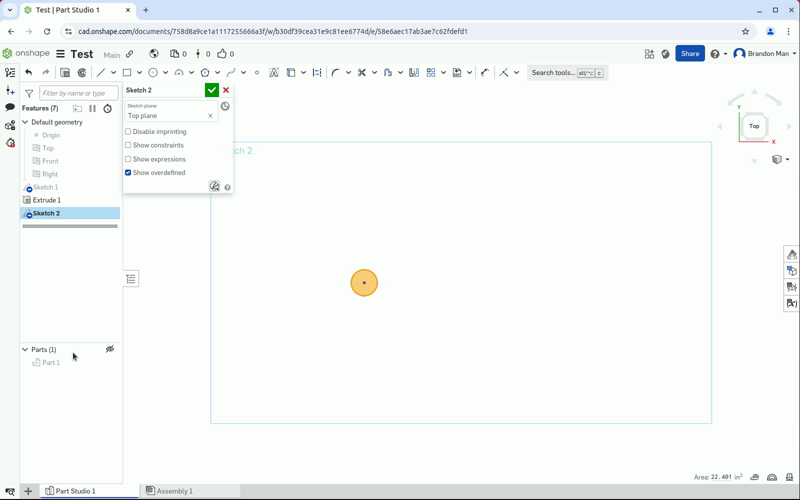
key(shift+e)
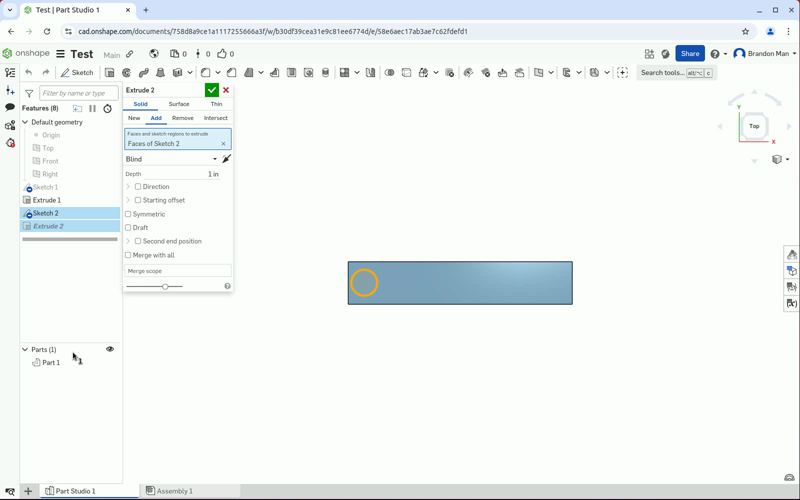
mouse_move(143, 106)
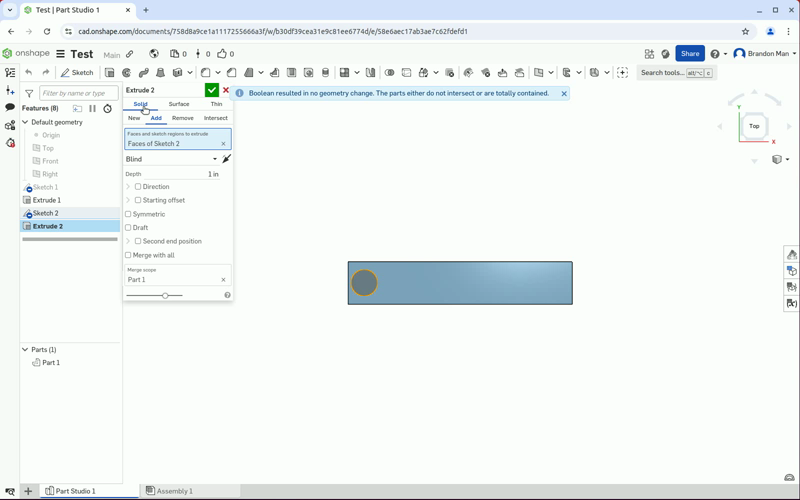
click(143, 106)
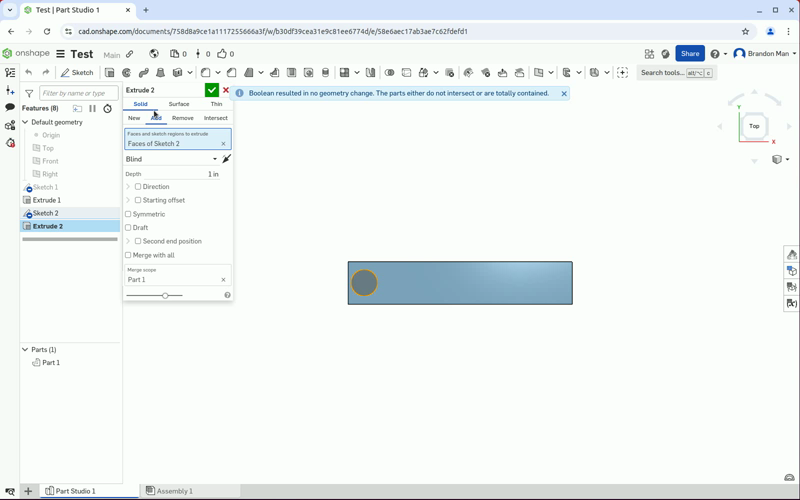
mouse_move(186, 120)
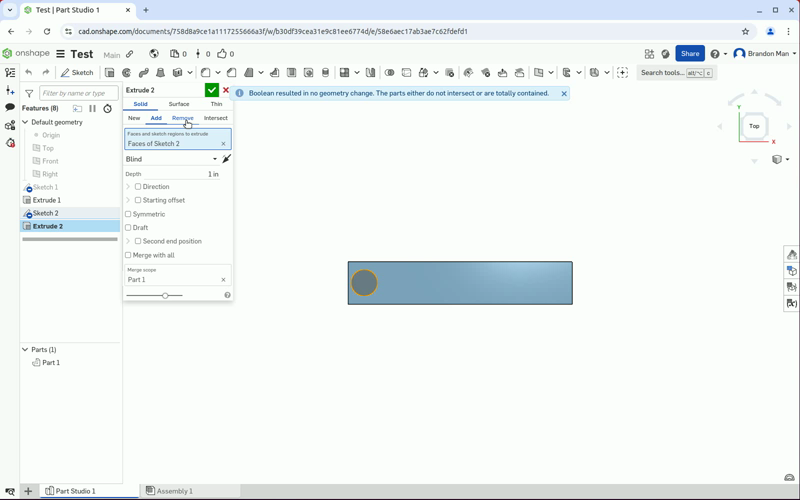
click(186, 120)
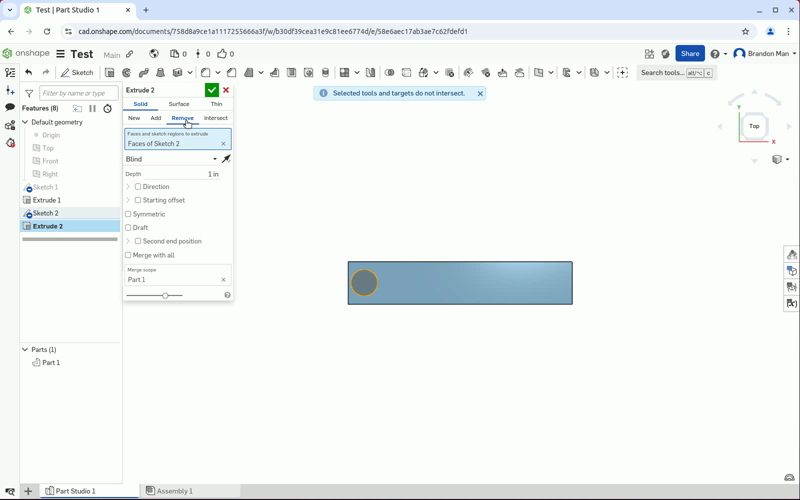
key(tab, 4)
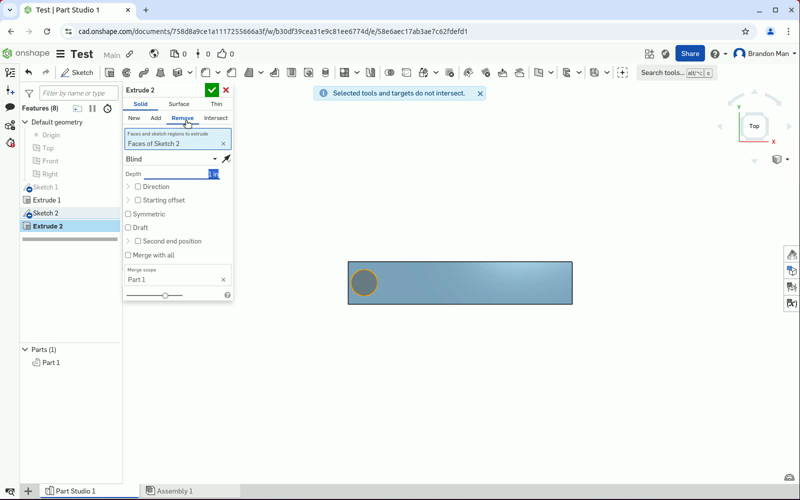
text(-11.073)
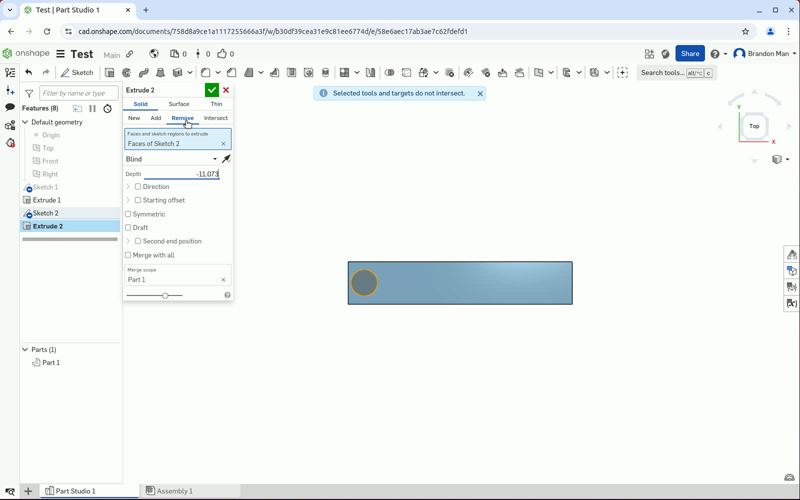
key(tab, 6)
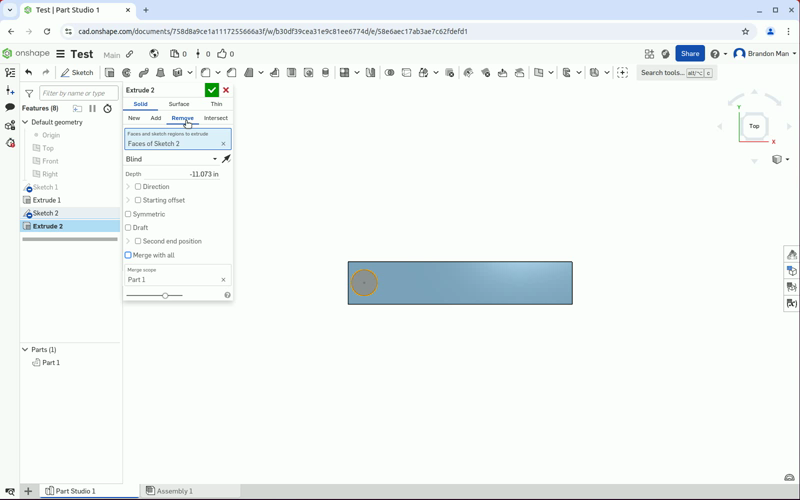
key(space)
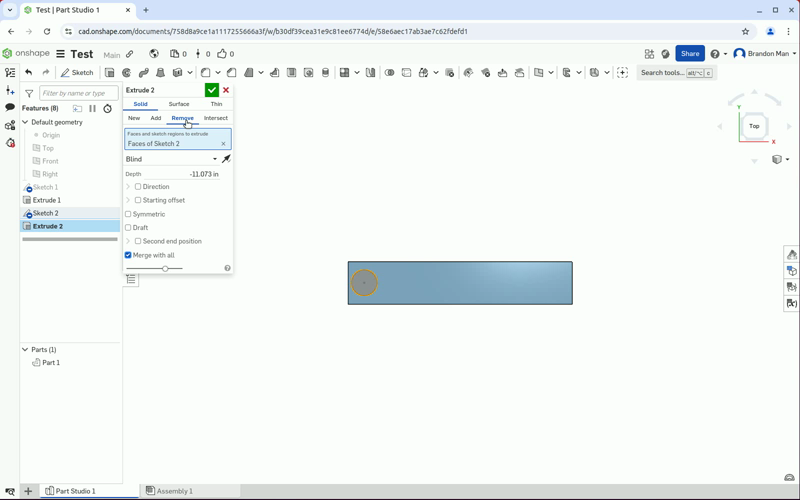
key(enter)
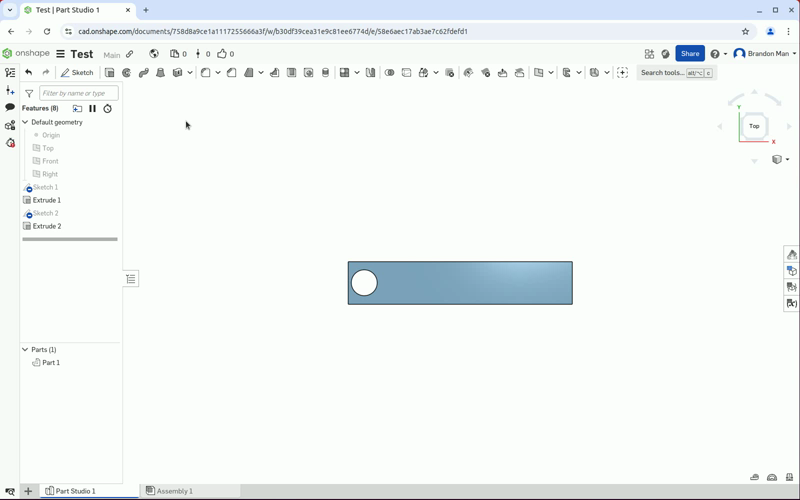
key(shift+h)
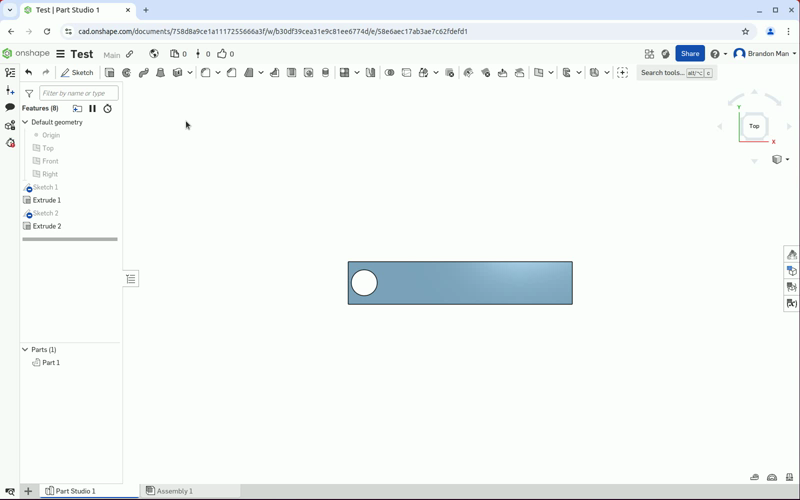
key(shift+h)
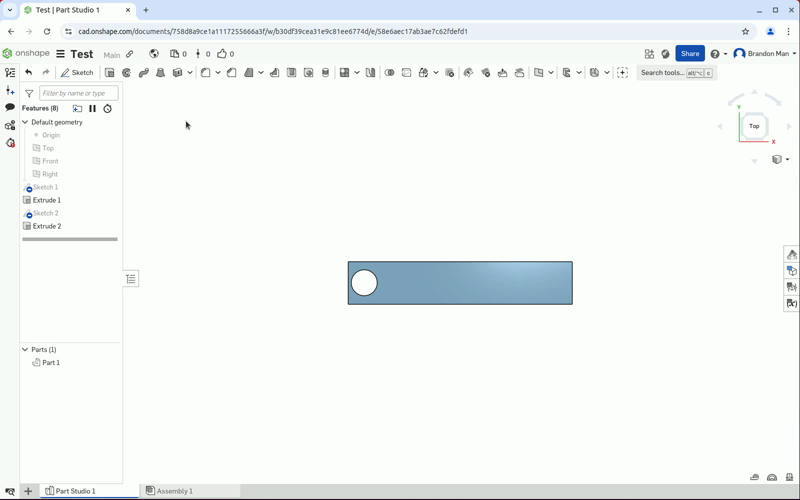
mouse_move(73, 189)
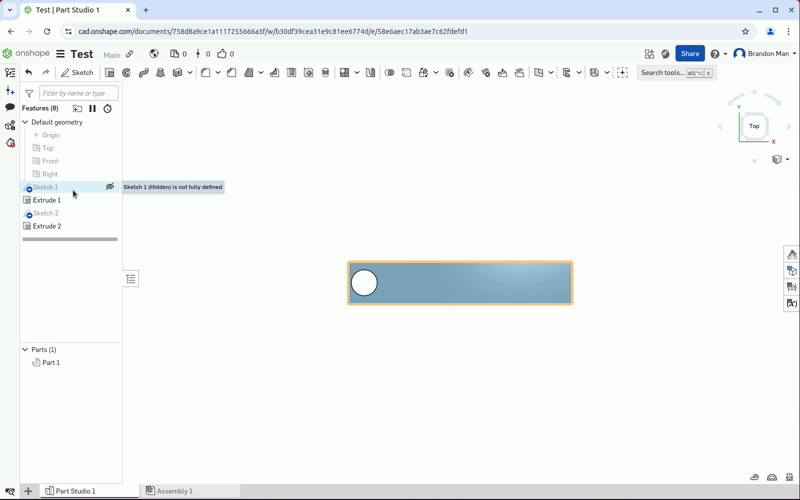
click(73, 189)
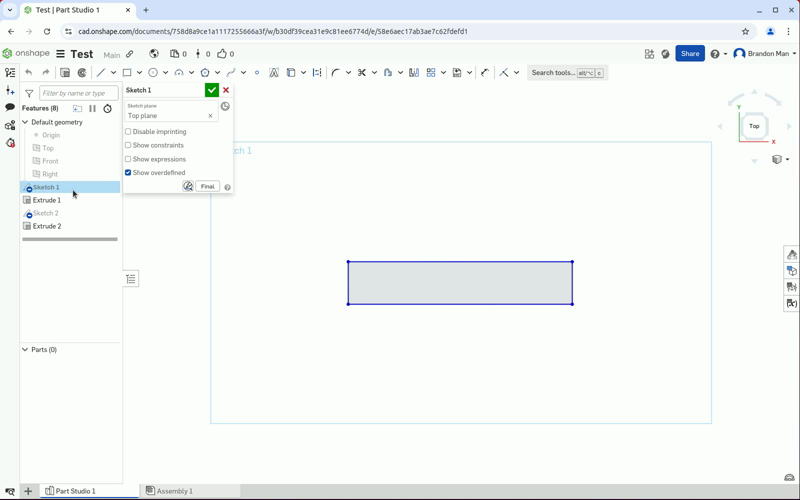
mouse_move(229, 92)
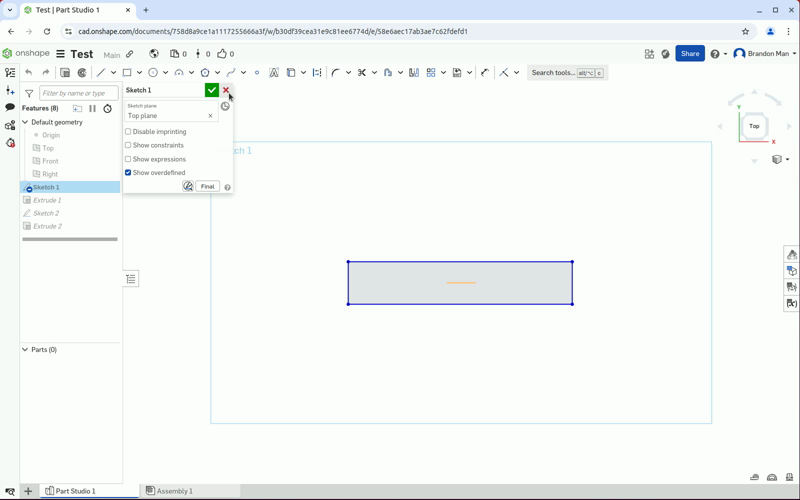
click(229, 92)
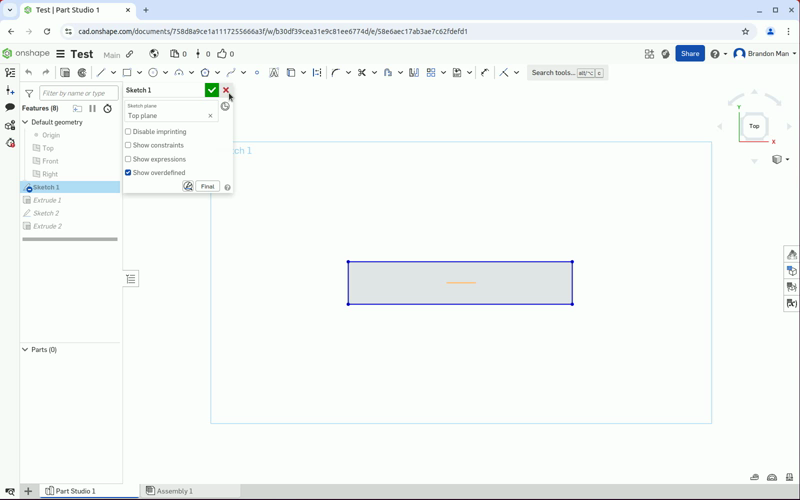
key(shift+s)
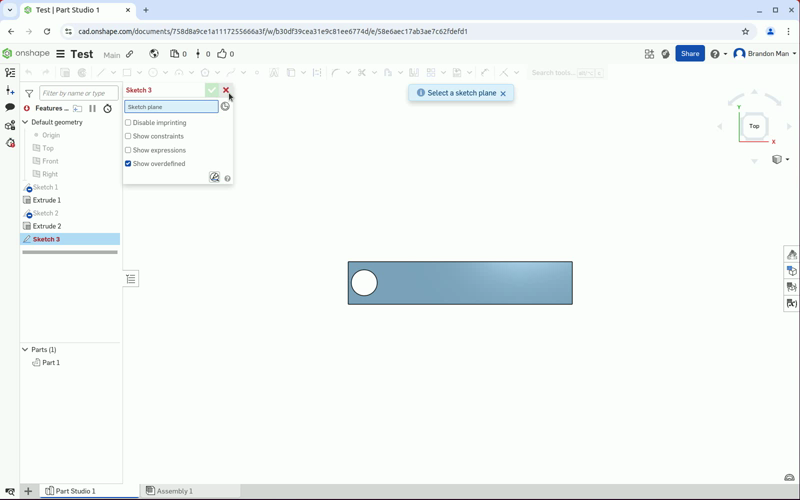
mouse_move(73, 150)
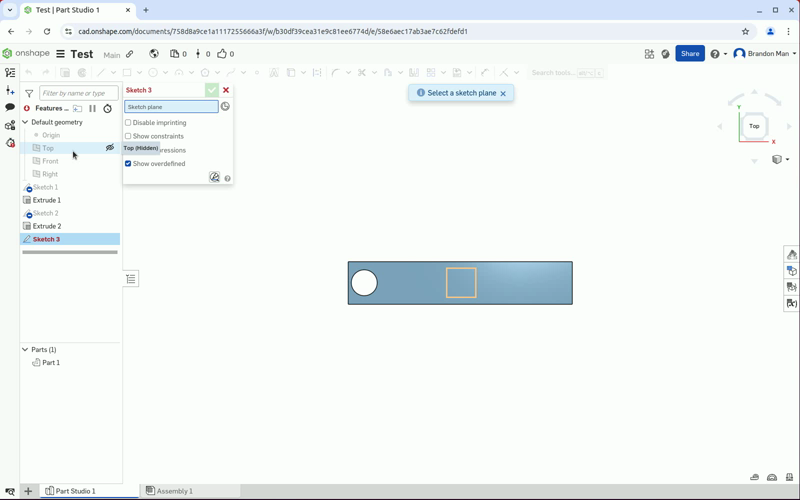
click(73, 150)
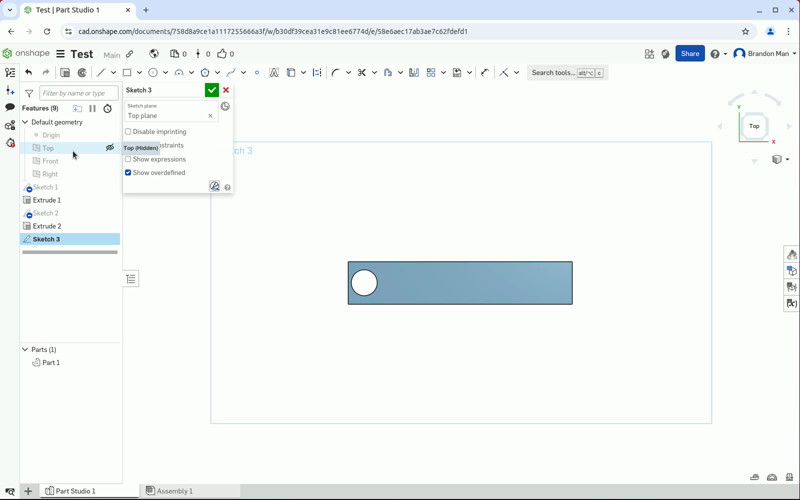
mouse_move(73, 352)
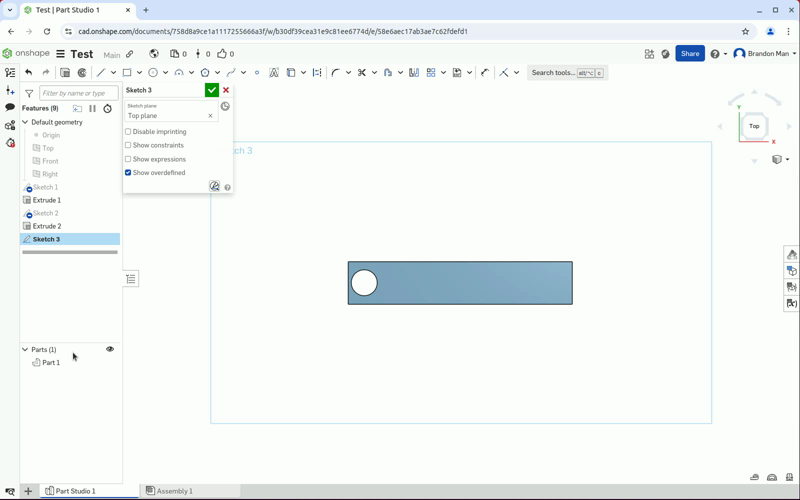
key(y)
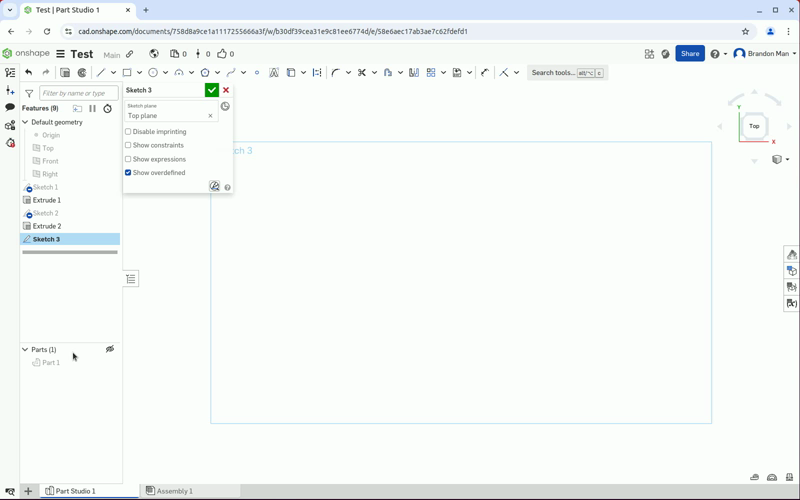
key(c)
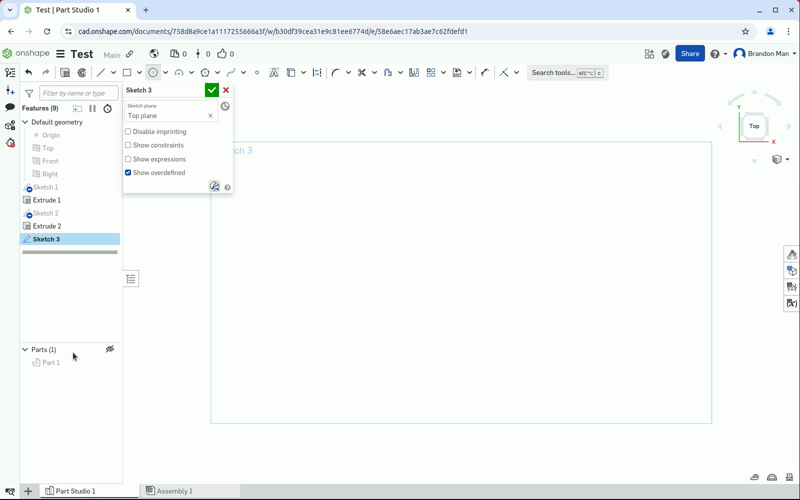
key_down(shift)
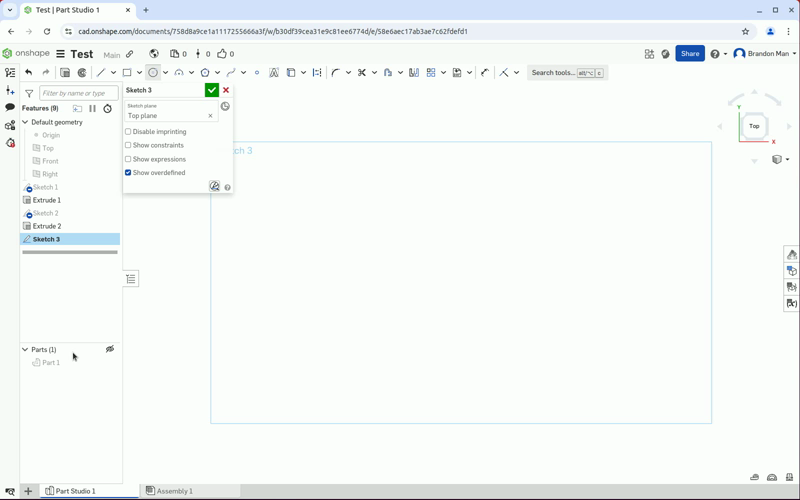
mouse_move(390, 282)
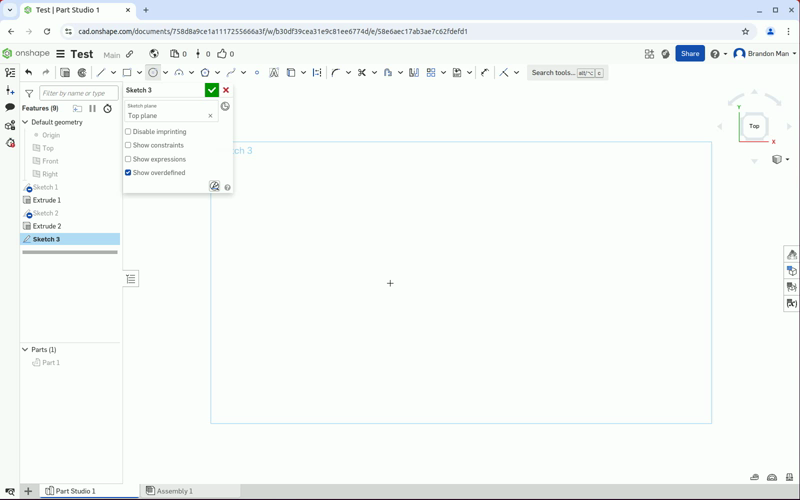
click(390, 282)
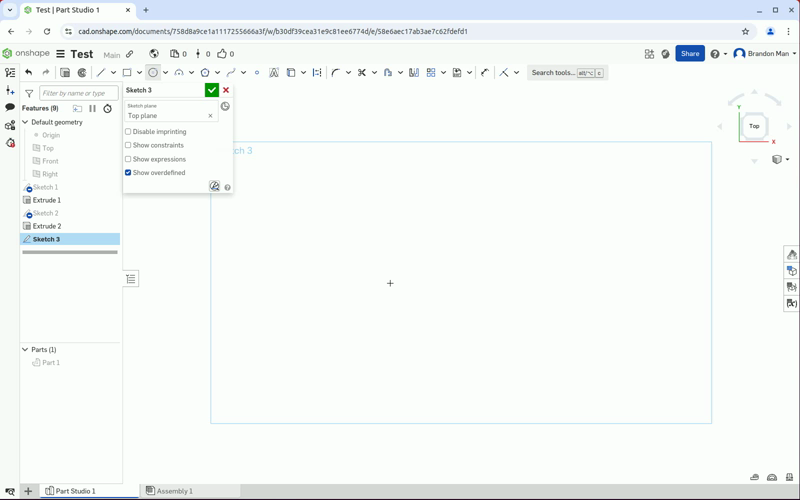
key_up(shift)
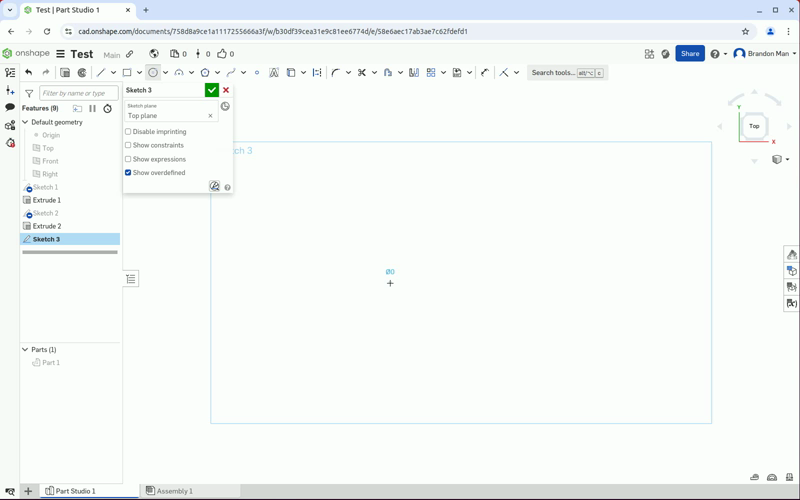
mouse_move(403, 282)
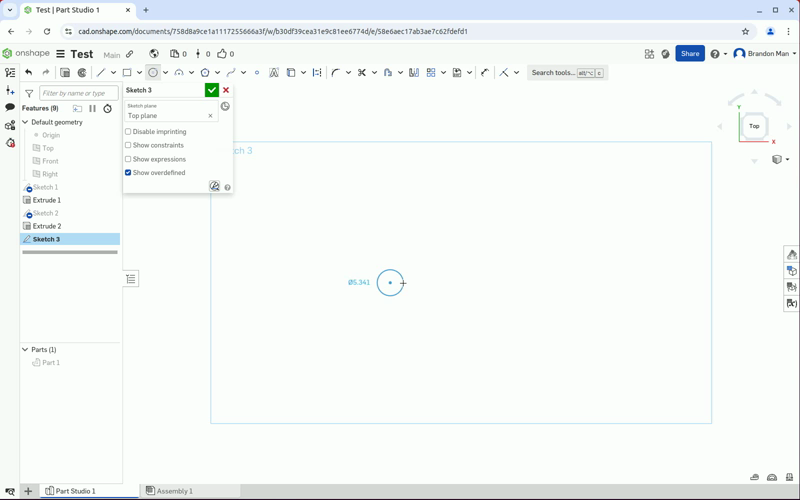
click(403, 282)
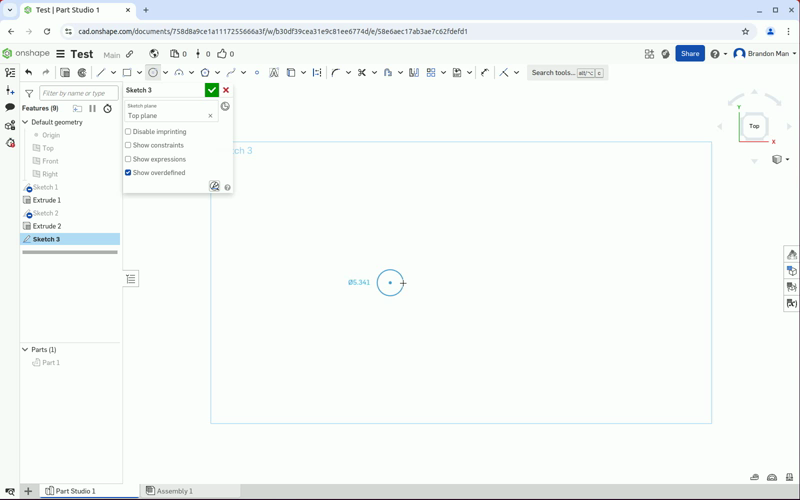
key(esc)
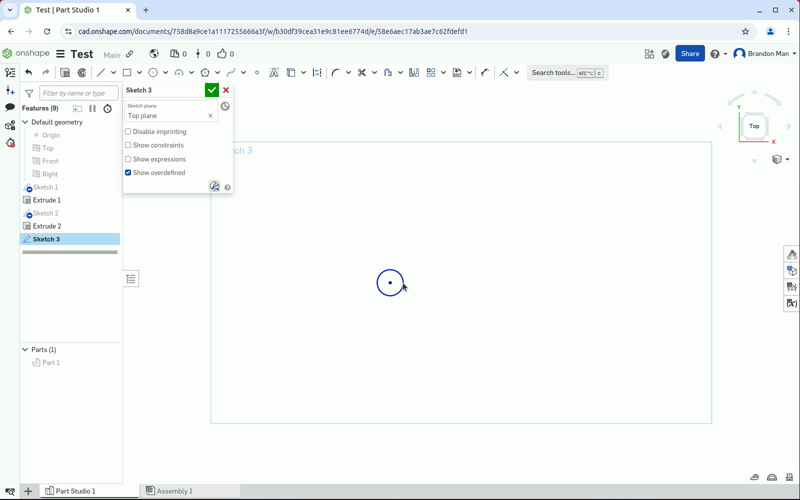
mouse_move(378, 278)
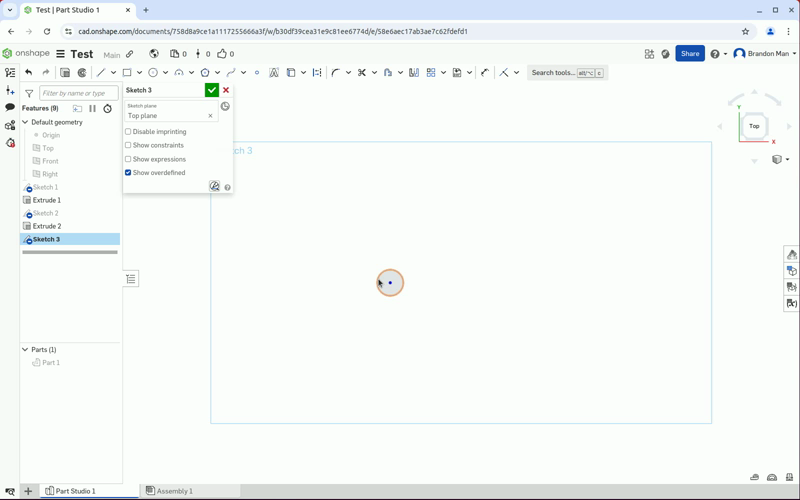
scroll(6)
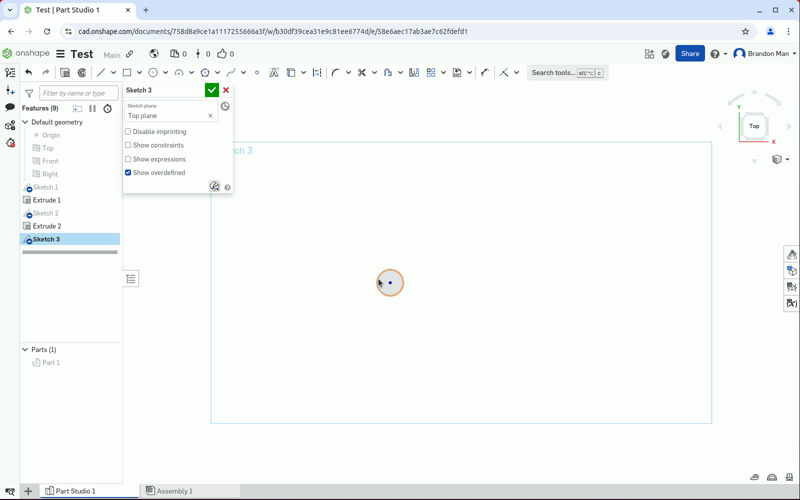
scroll(6)
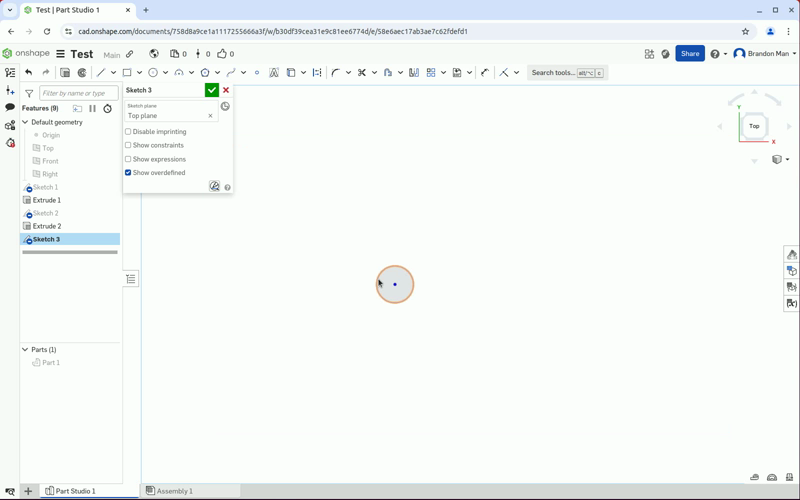
scroll(6)
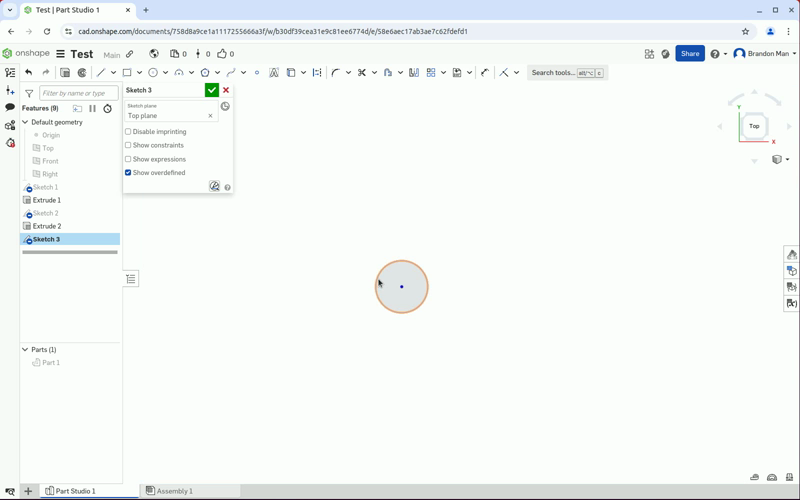
scroll(6)
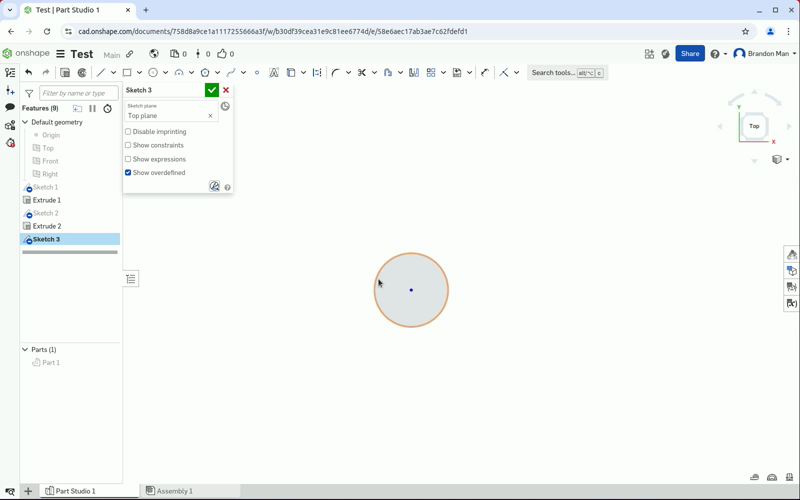
scroll(6)
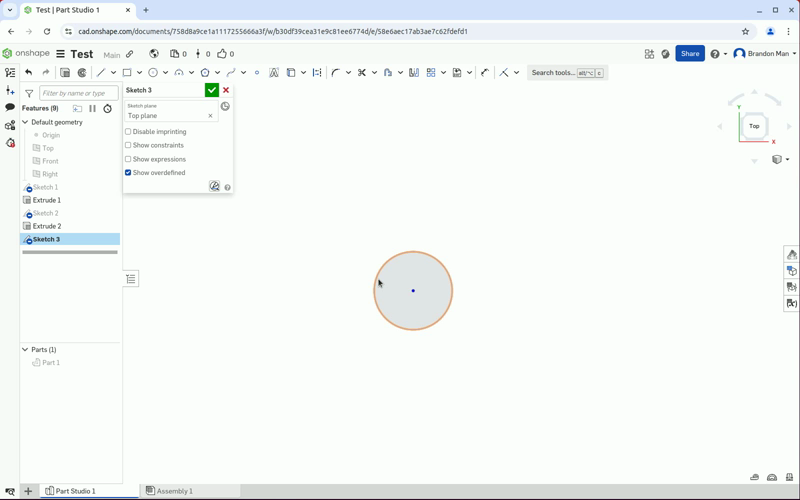
scroll(6)
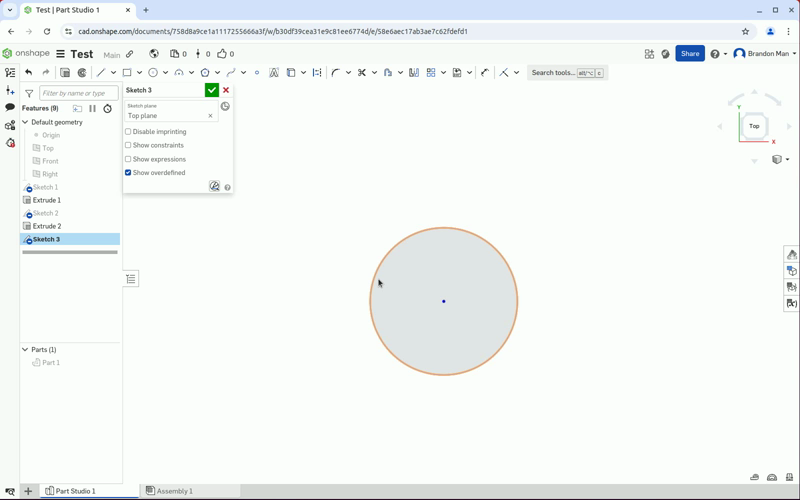
scroll(6)
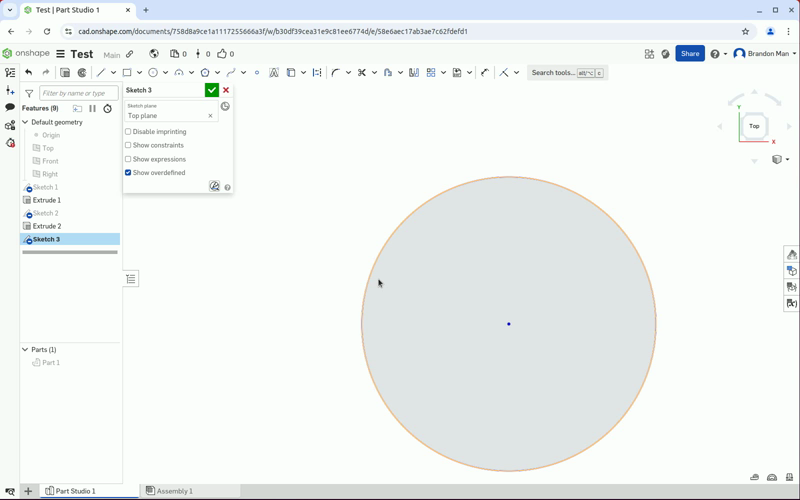
click(378, 278)
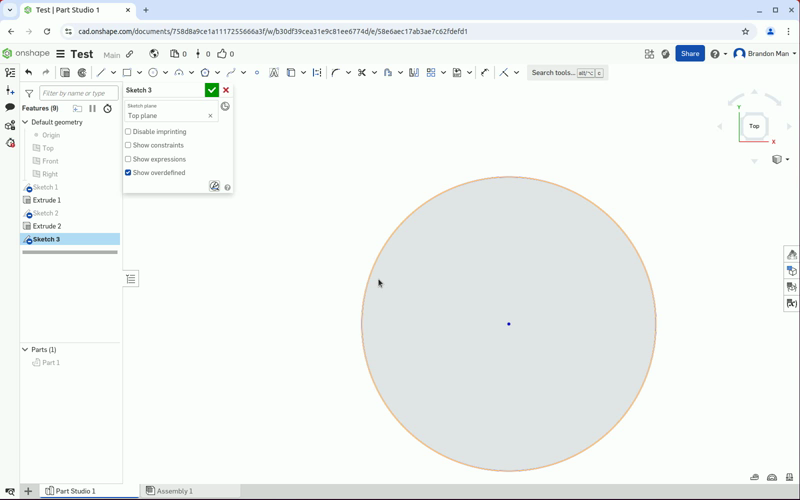
scroll(-6)
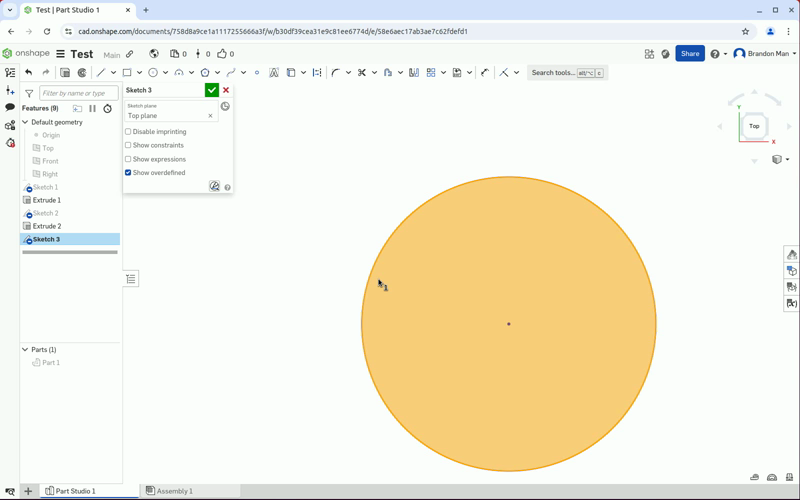
scroll(-6)
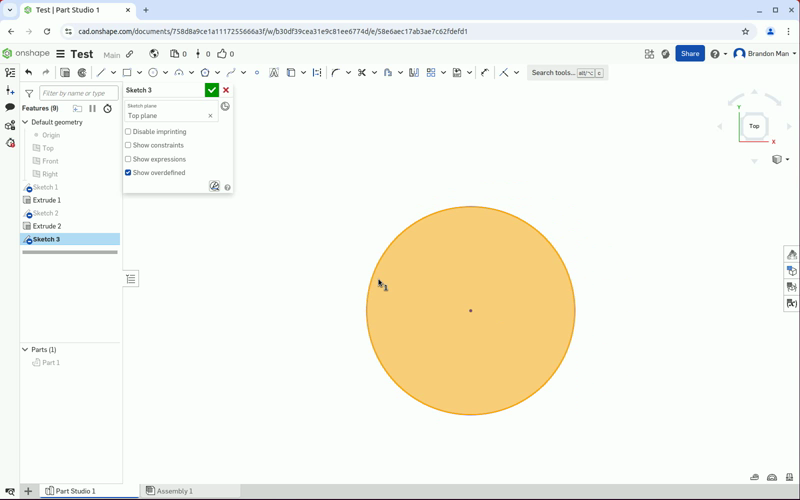
scroll(-6)
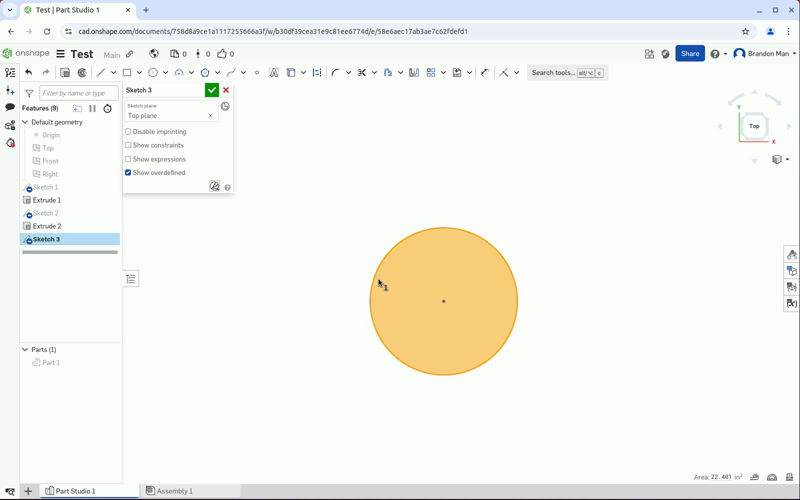
scroll(-6)
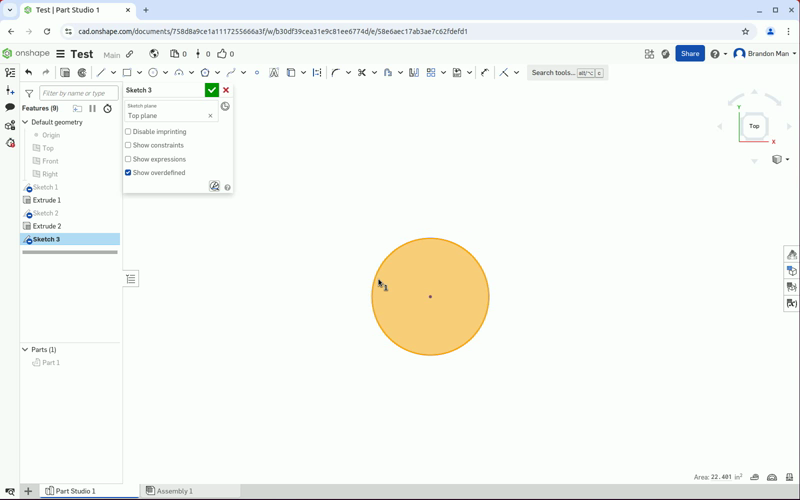
scroll(-6)
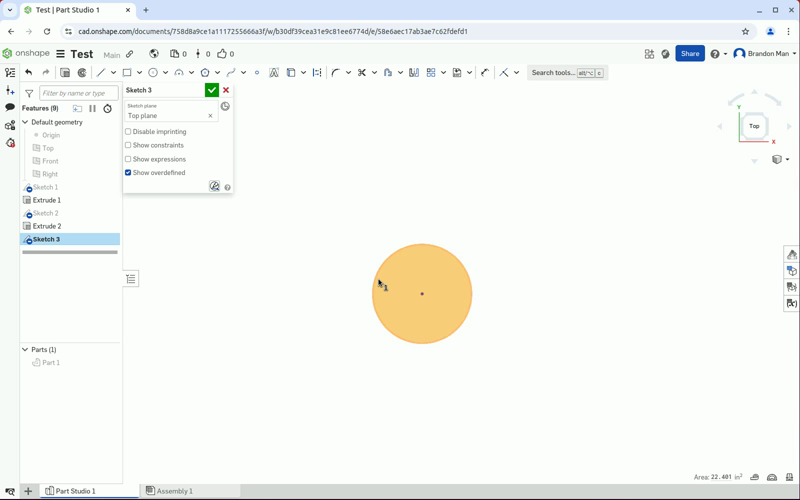
scroll(-6)
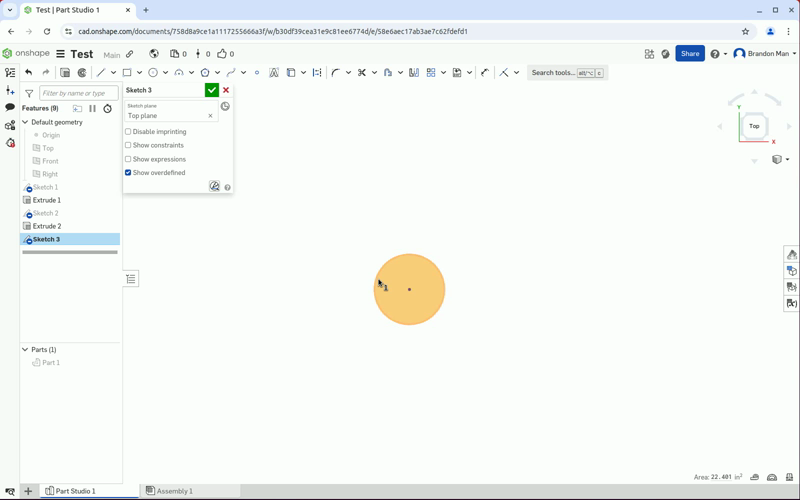
scroll(-6)
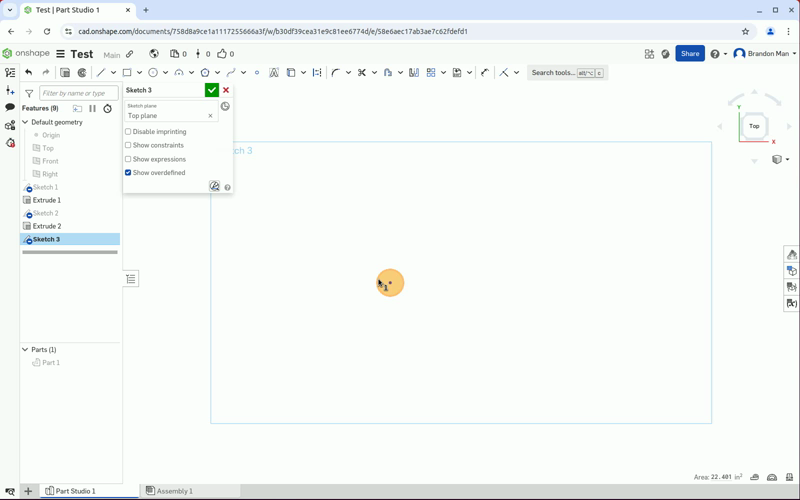
mouse_move(73, 352)
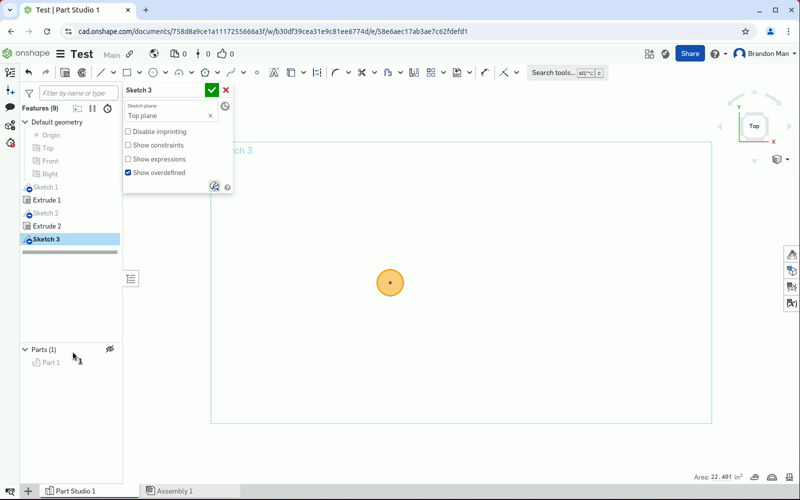
key(shift+y)
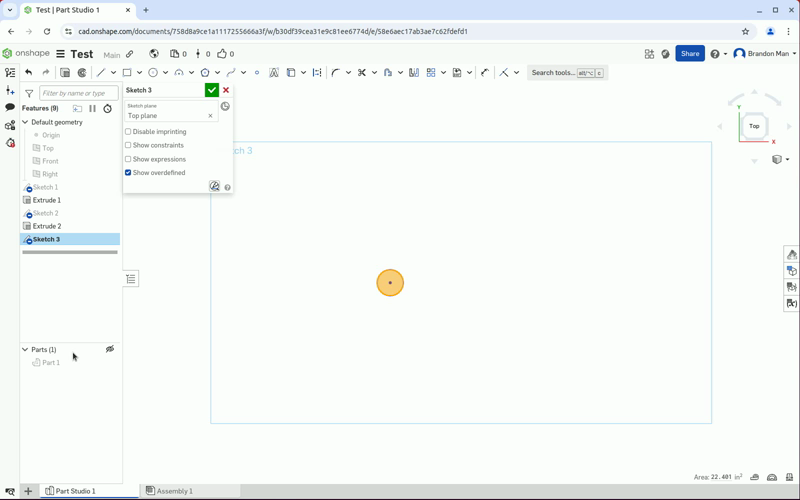
key(shift+e)
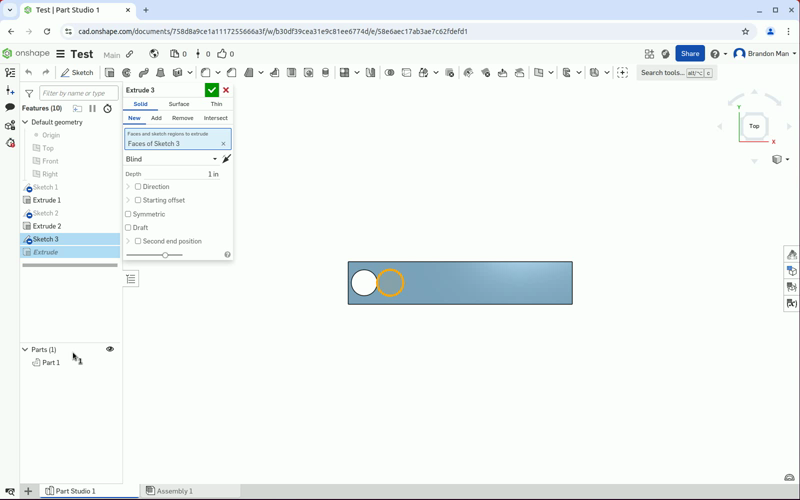
mouse_move(143, 106)
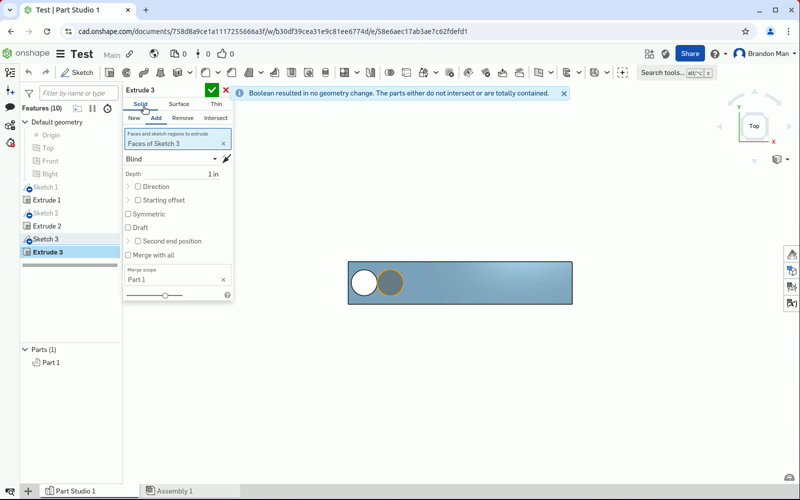
click(143, 106)
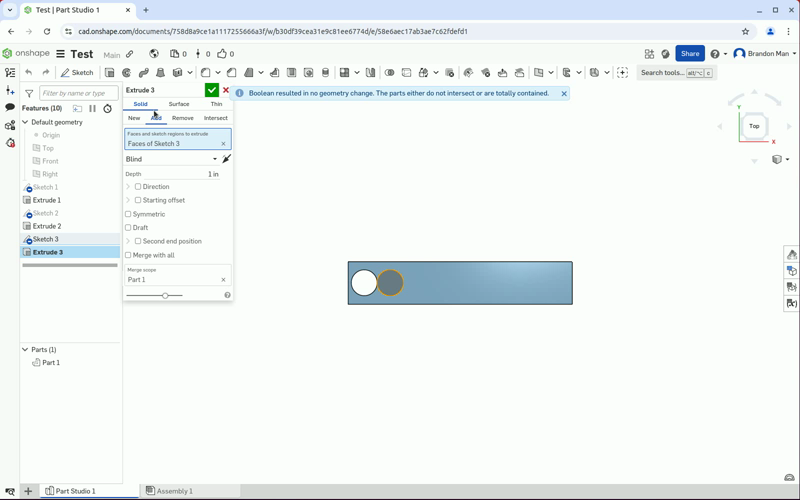
mouse_move(186, 120)
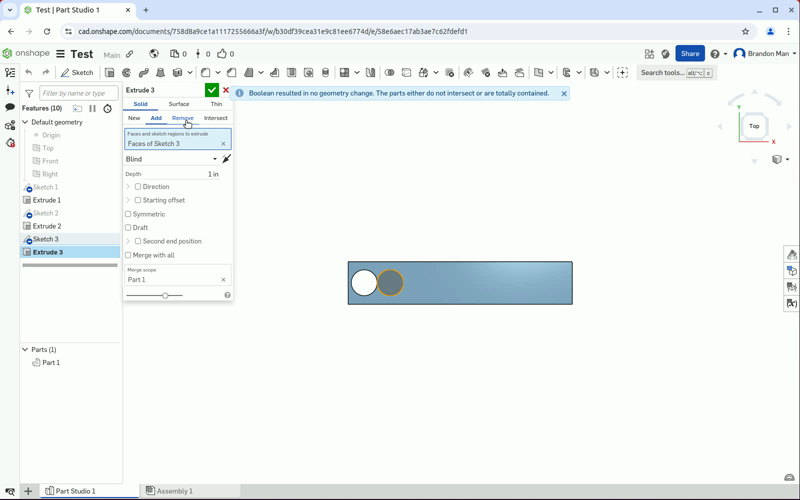
click(186, 120)
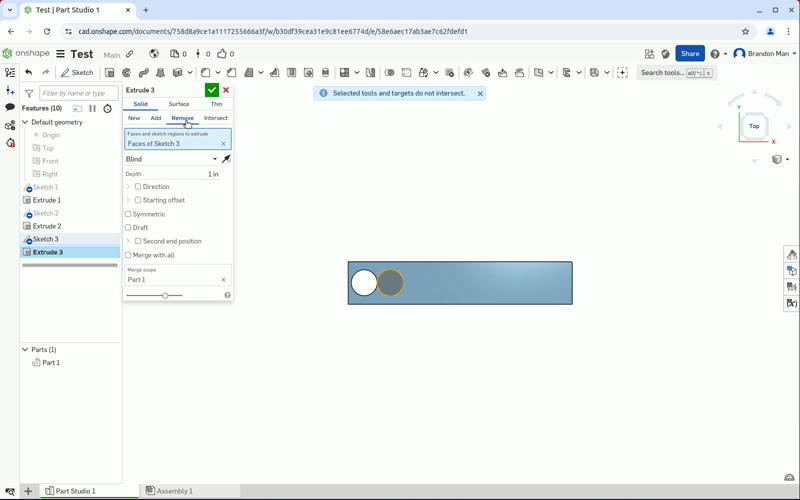
key(tab, 4)
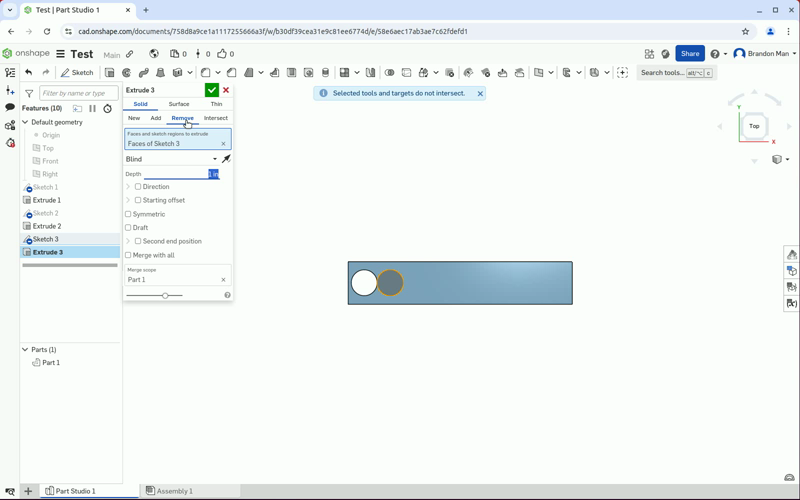
text(-11.073)
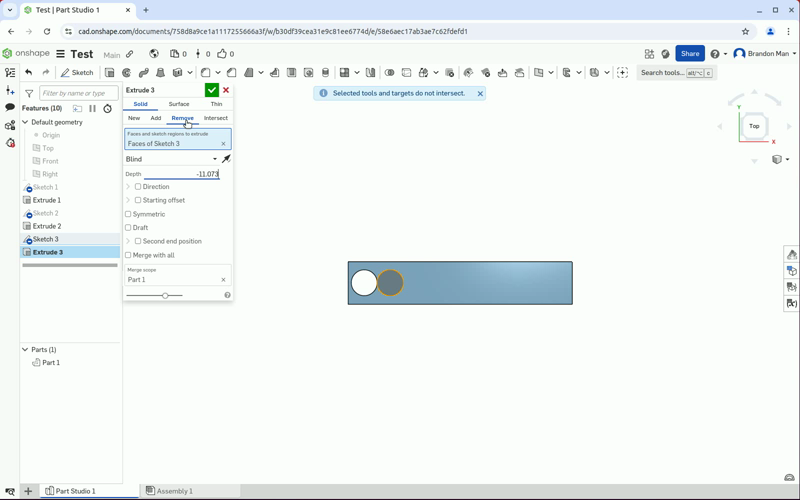
key(tab, 6)
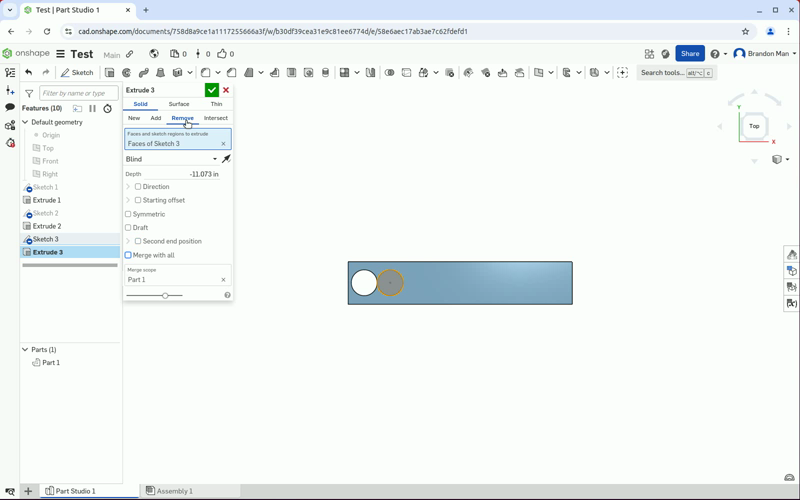
key(space)
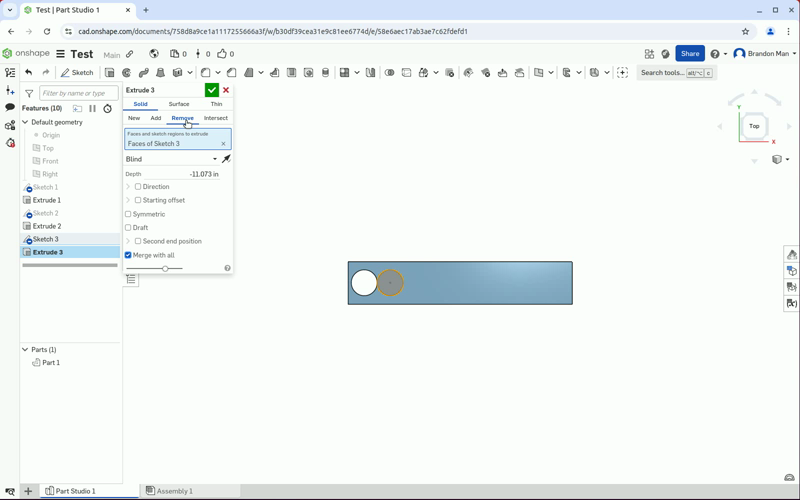
key(enter)
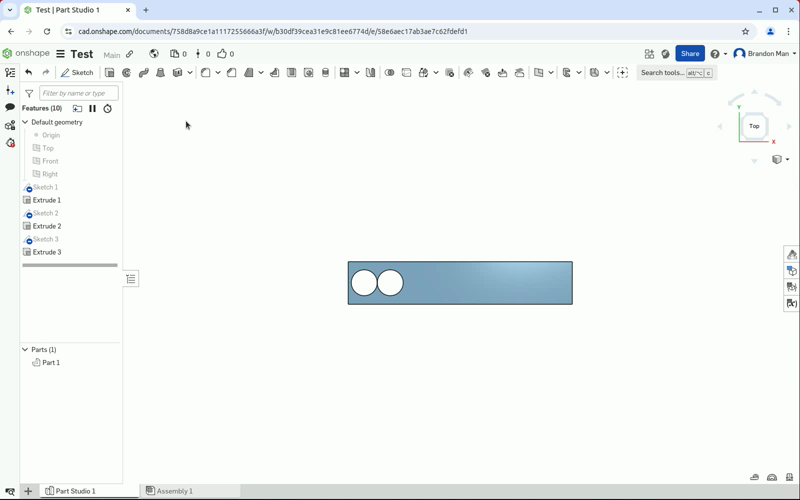
key(shift+h)
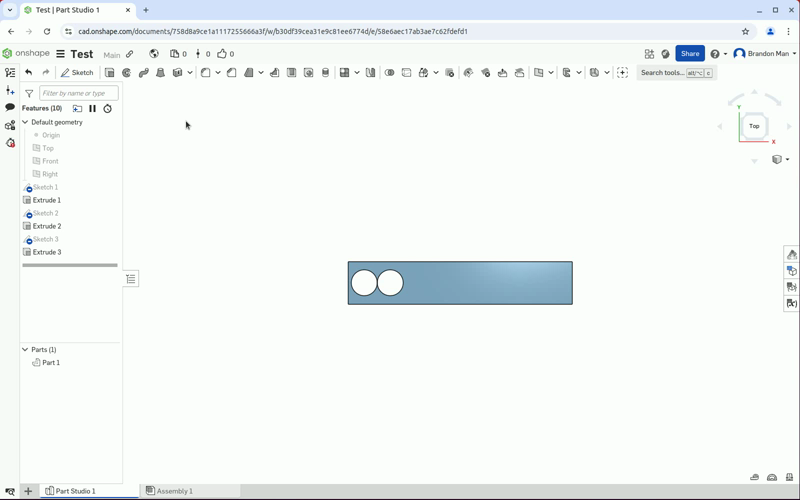
key(shift+h)
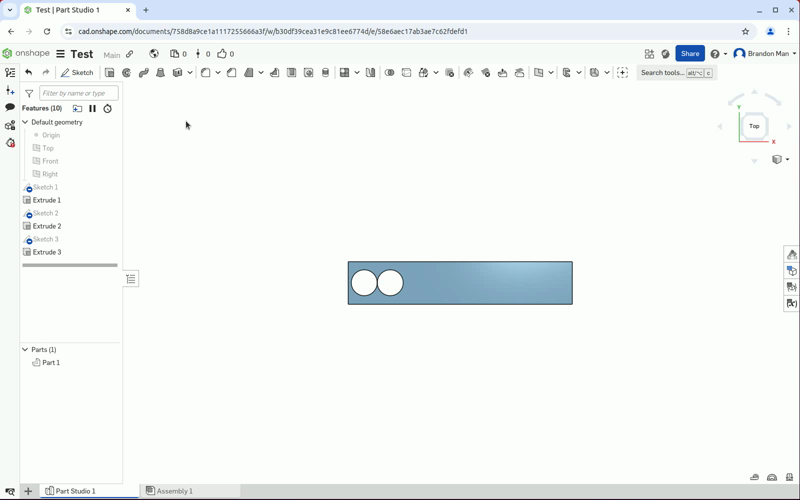
mouse_move(73, 189)
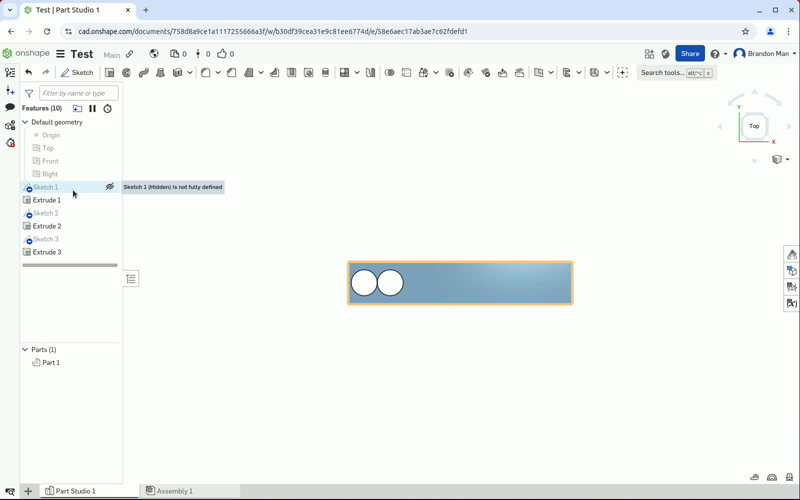
click(73, 189)
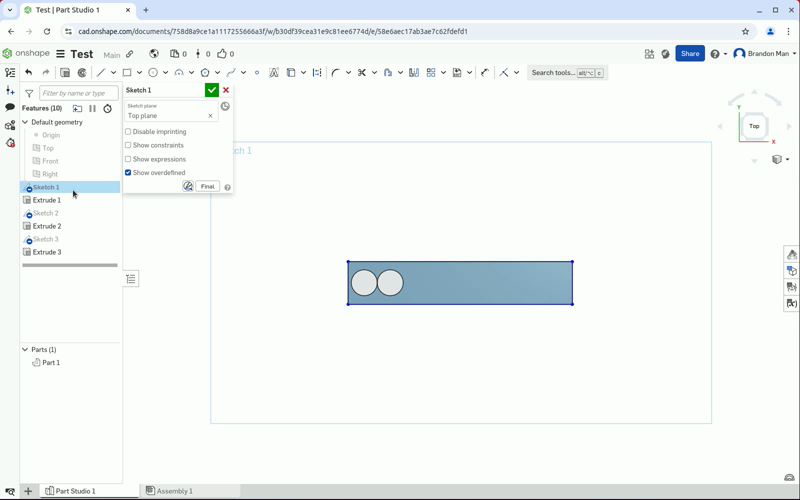
mouse_move(229, 92)
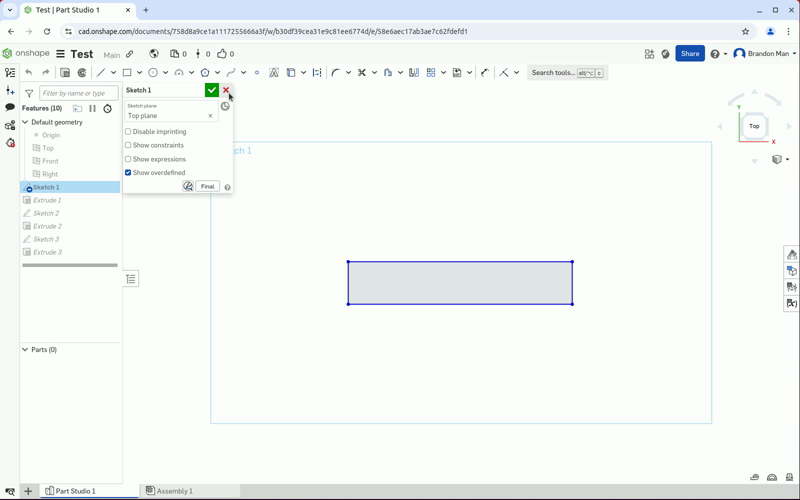
click(229, 92)
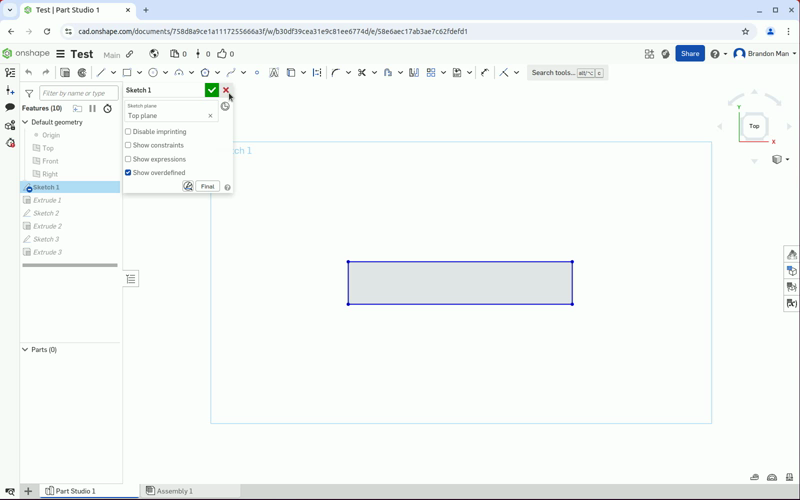
key(shift+s)
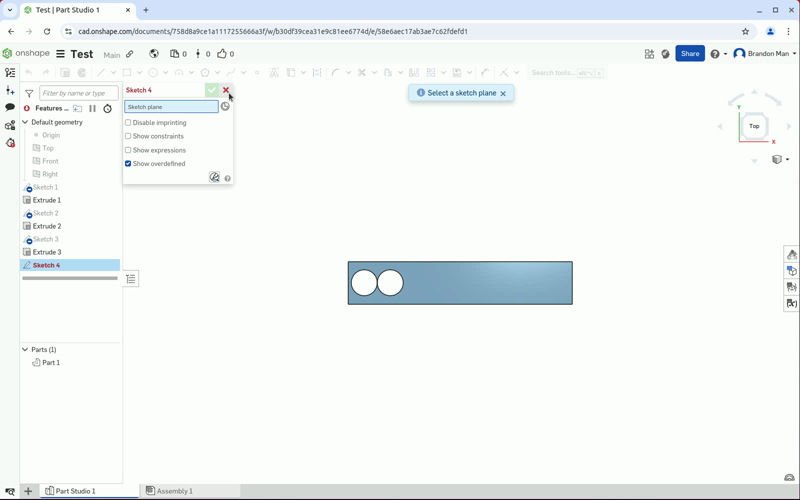
mouse_move(73, 150)
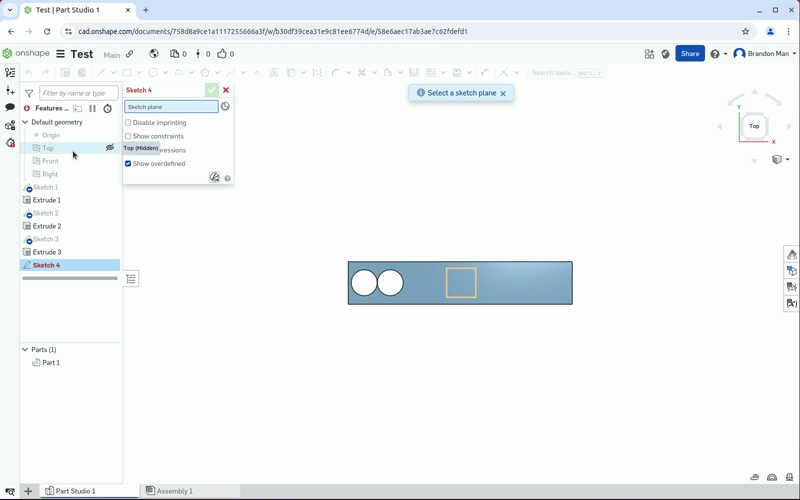
click(73, 150)
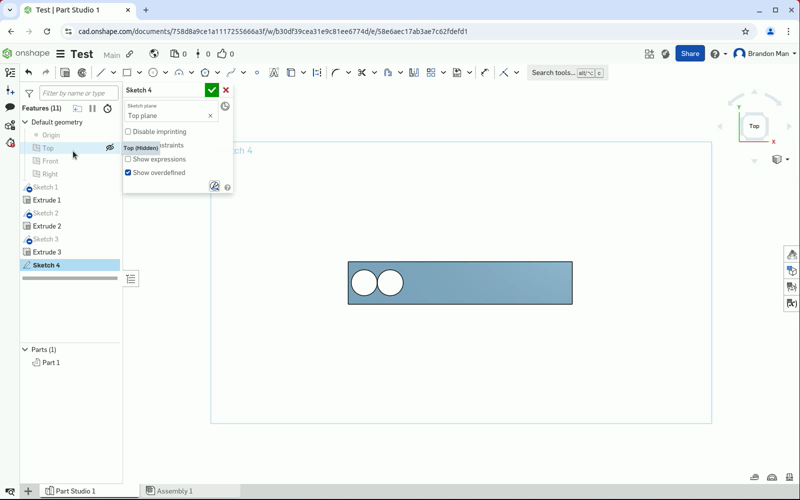
mouse_move(73, 352)
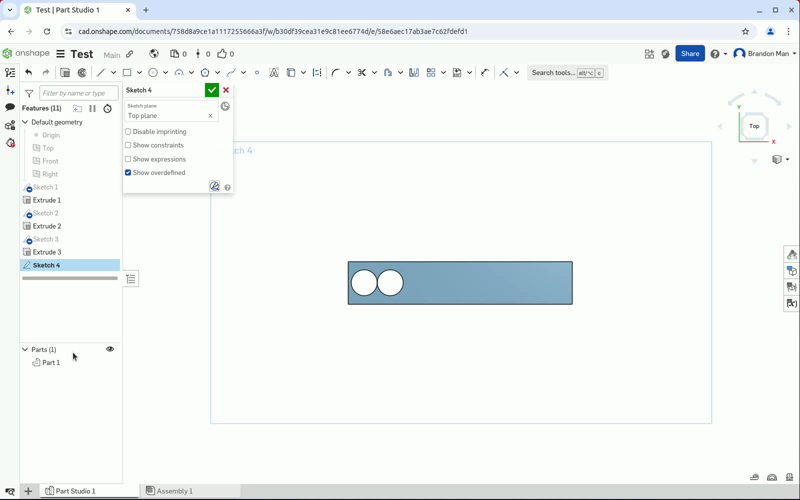
key(y)
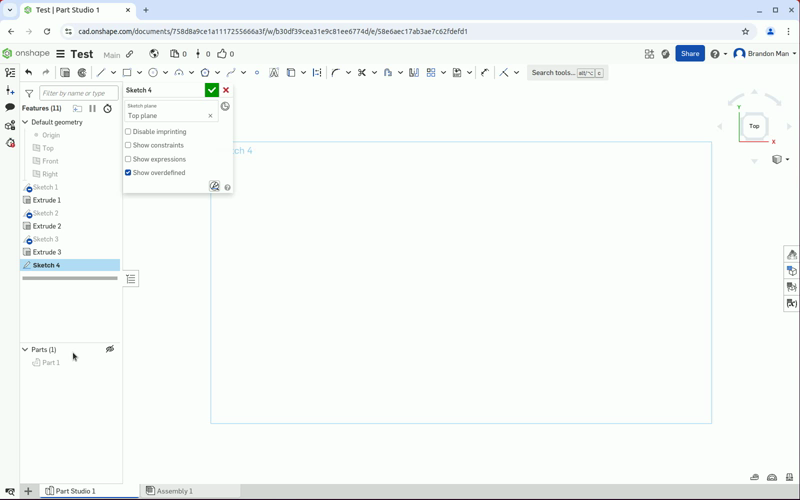
key(c)
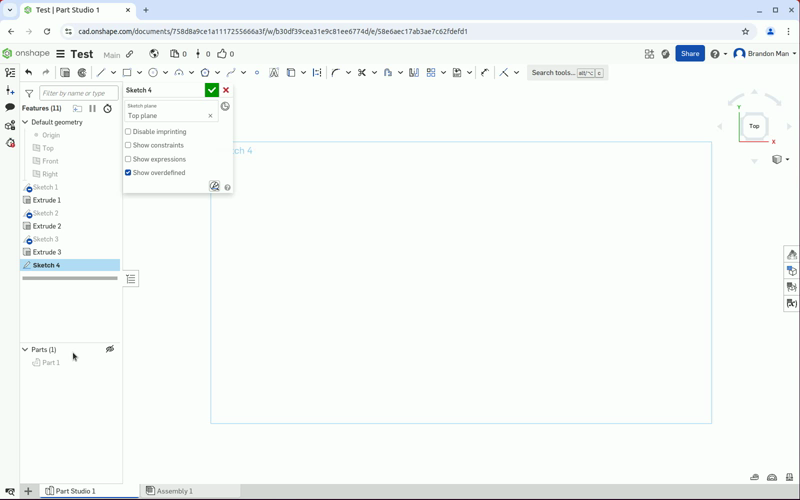
key_down(shift)
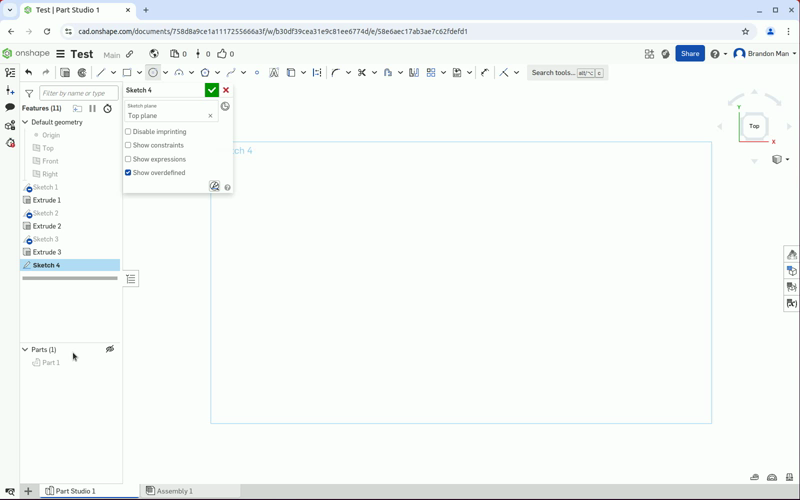
mouse_move(419, 282)
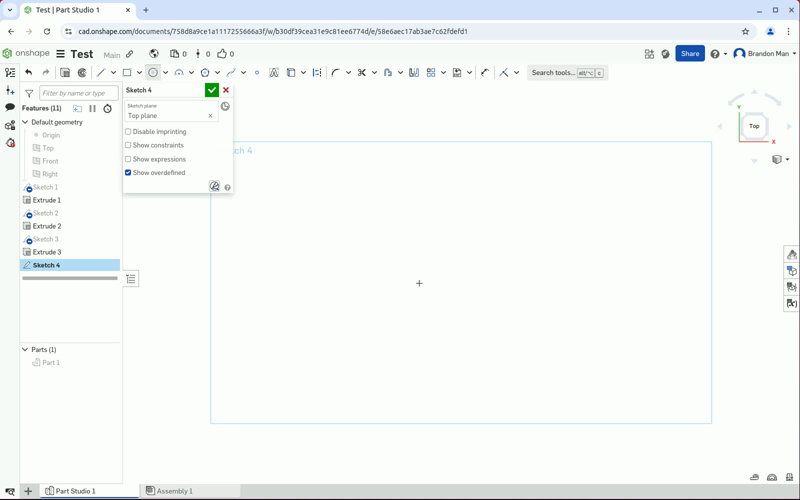
click(419, 282)
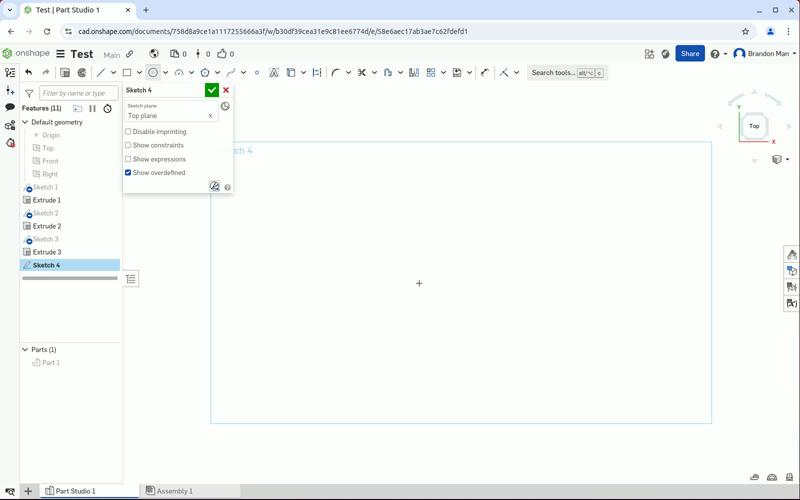
key_up(shift)
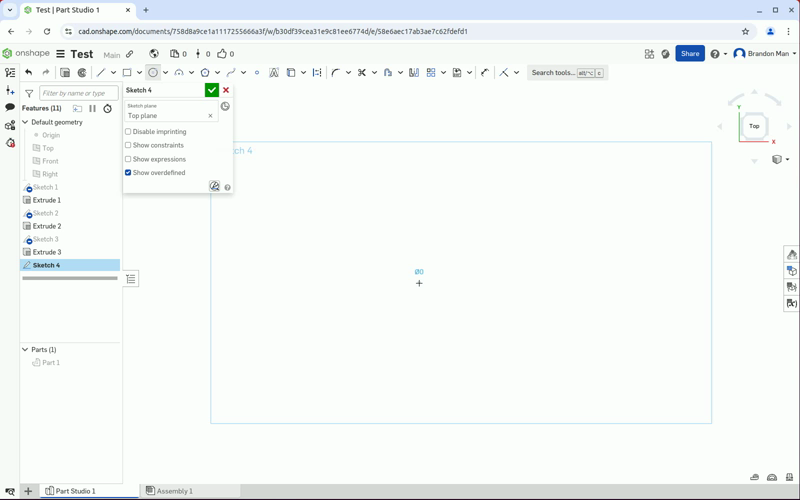
mouse_move(432, 282)
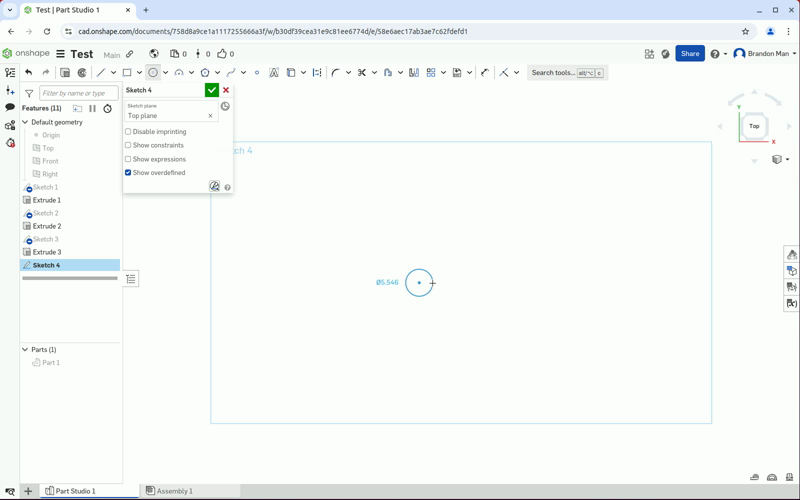
click(432, 282)
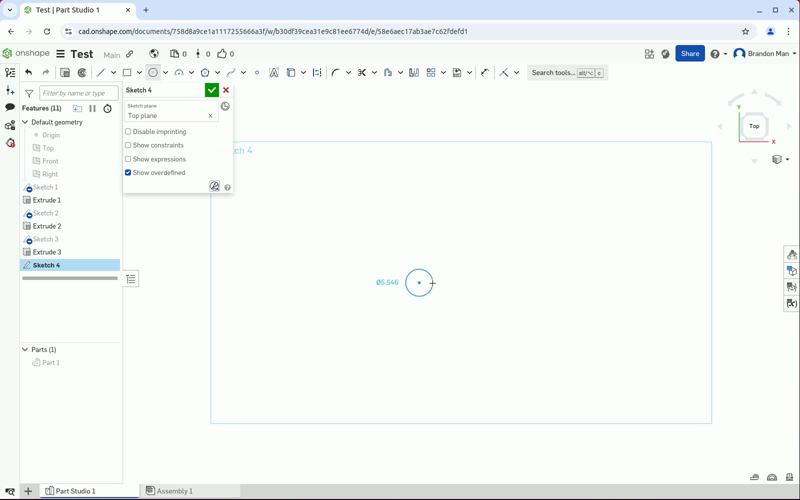
key(esc)
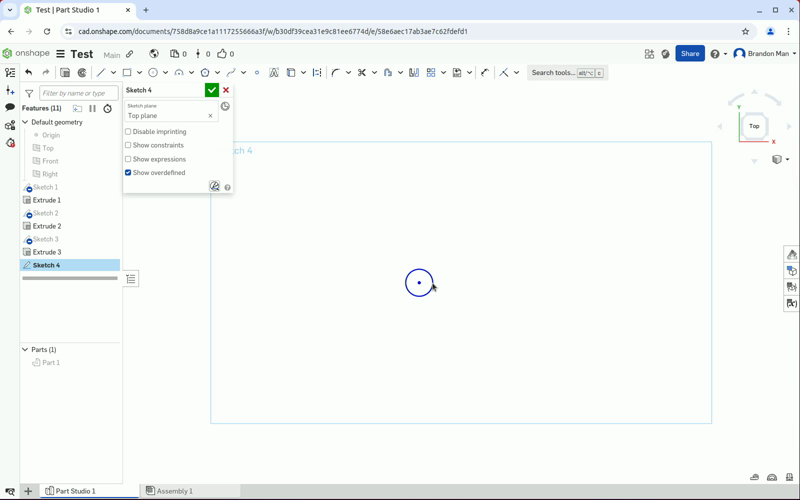
mouse_move(420, 276)
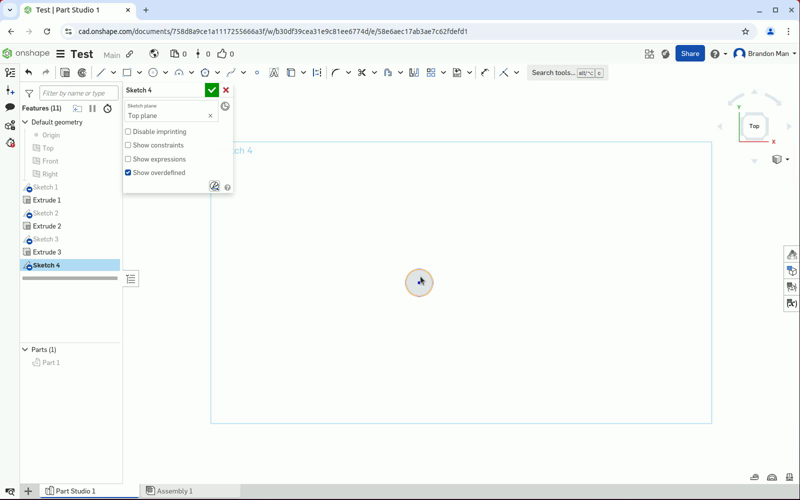
scroll(6)
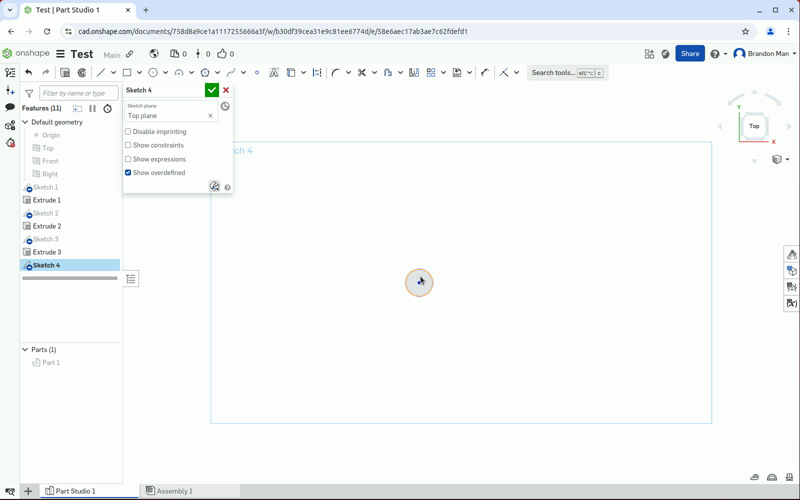
scroll(6)
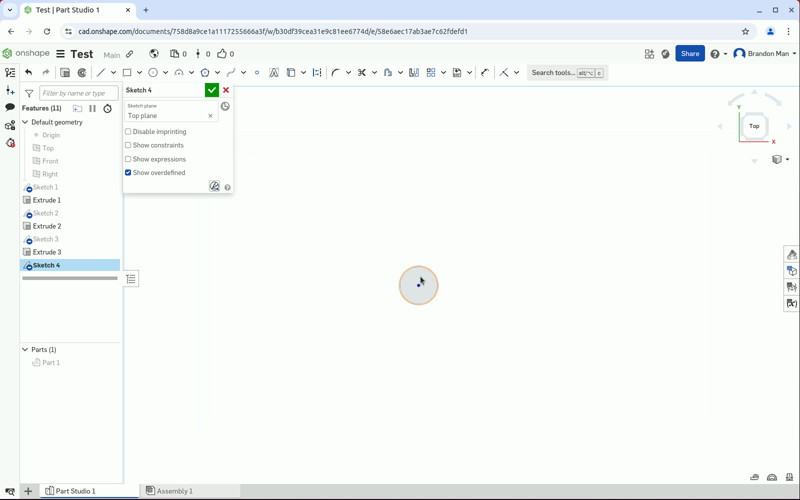
scroll(6)
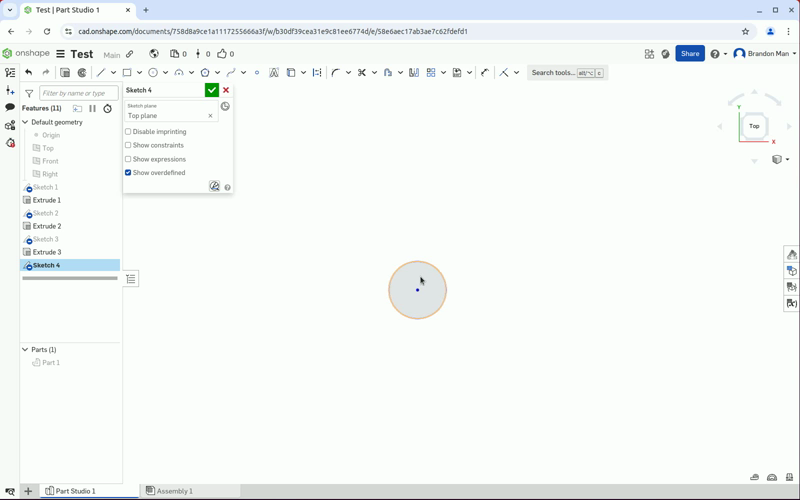
scroll(6)
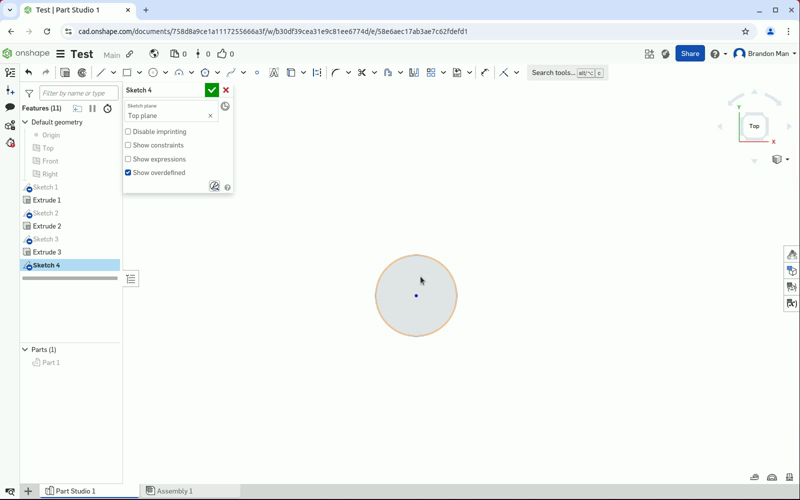
scroll(6)
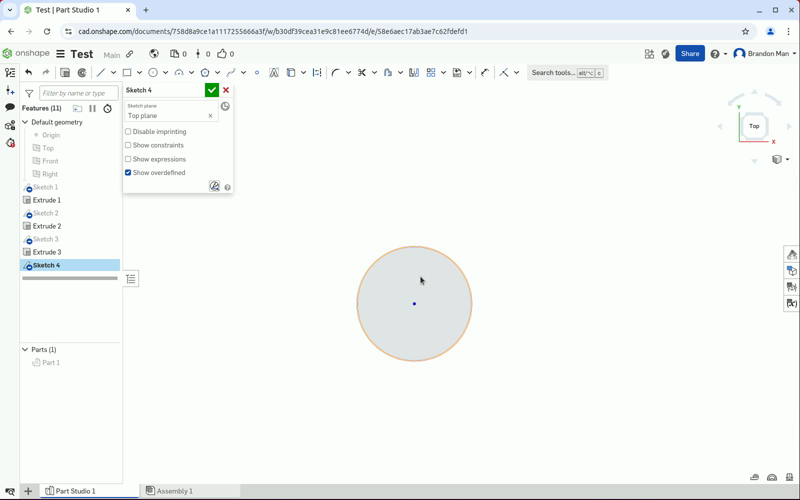
scroll(6)
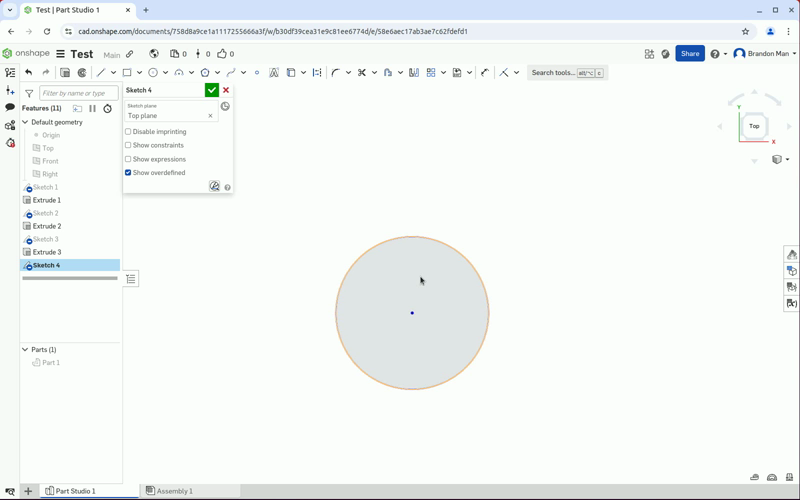
scroll(6)
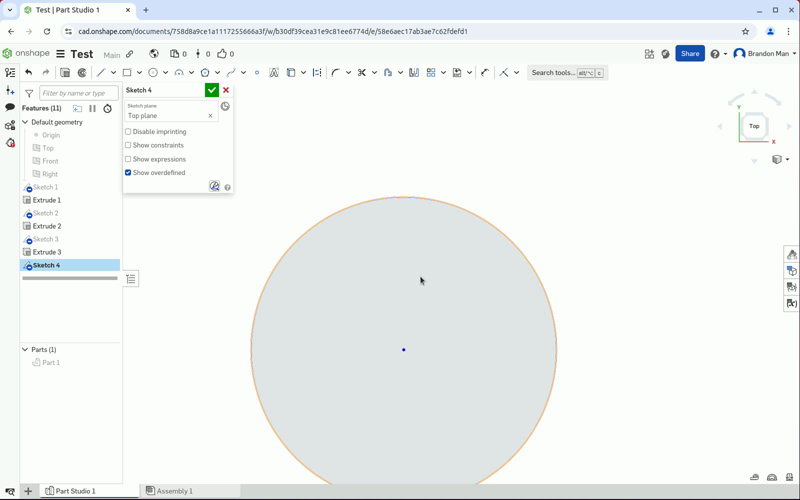
click(420, 276)
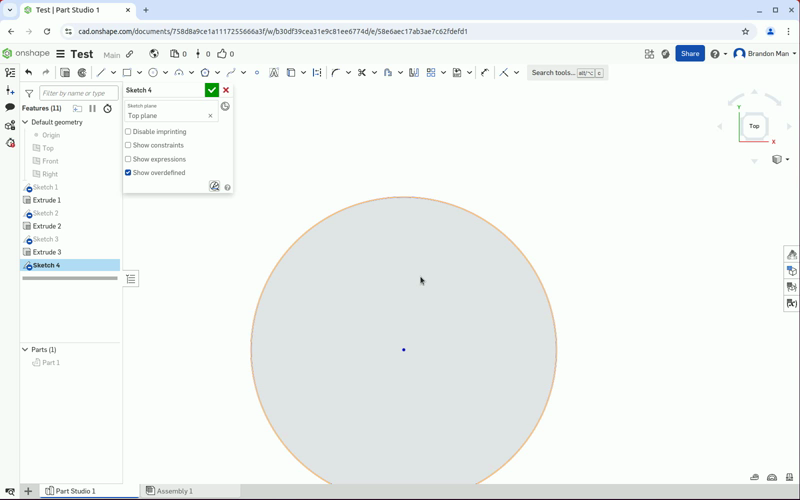
scroll(-6)
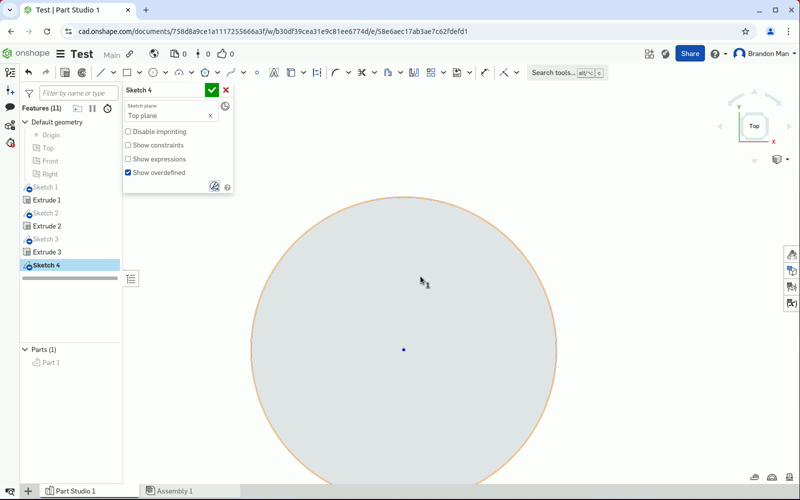
scroll(-6)
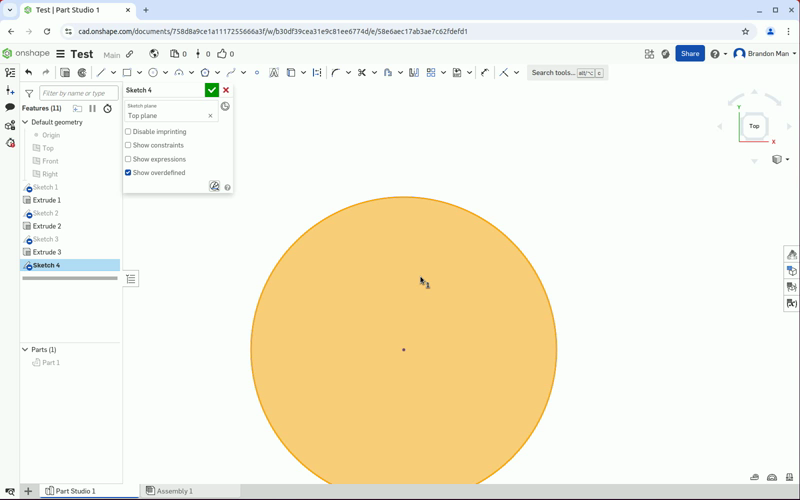
scroll(-6)
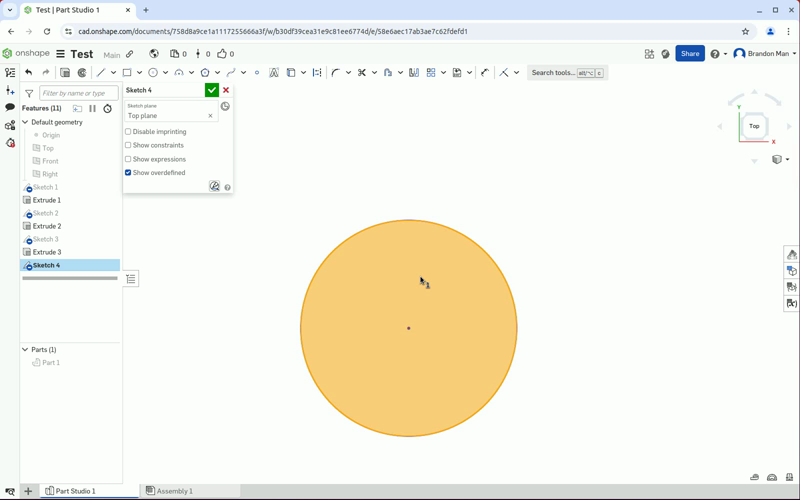
scroll(-6)
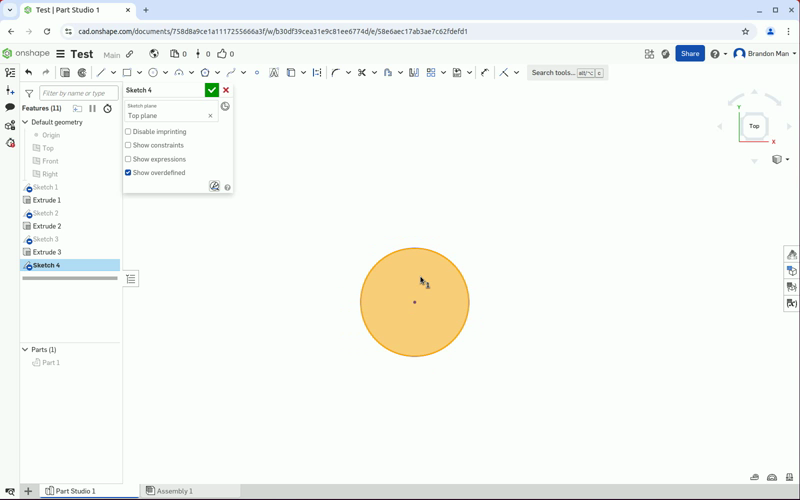
scroll(-6)
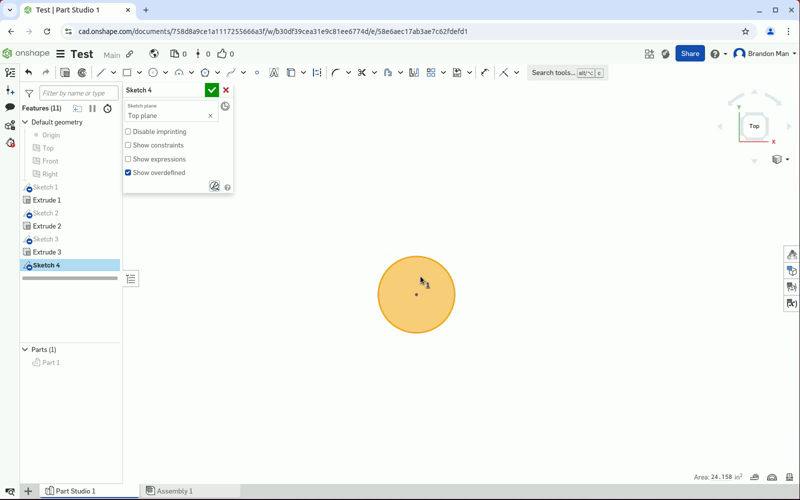
scroll(-6)
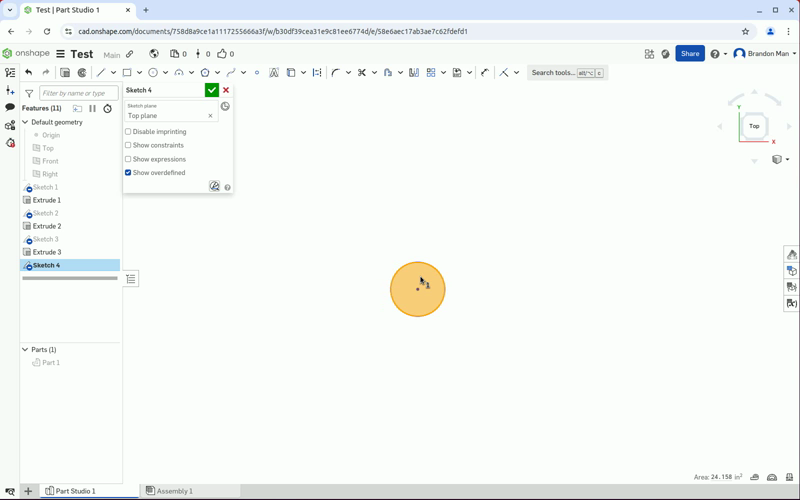
scroll(-6)
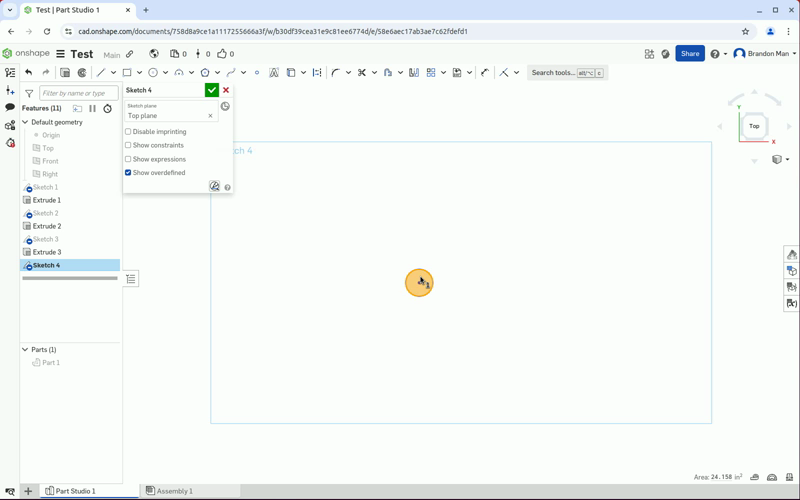
mouse_move(73, 352)
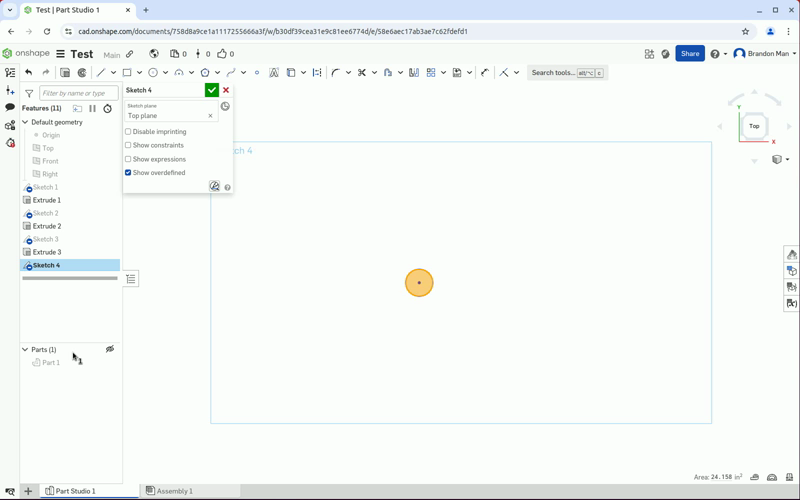
key(shift+y)
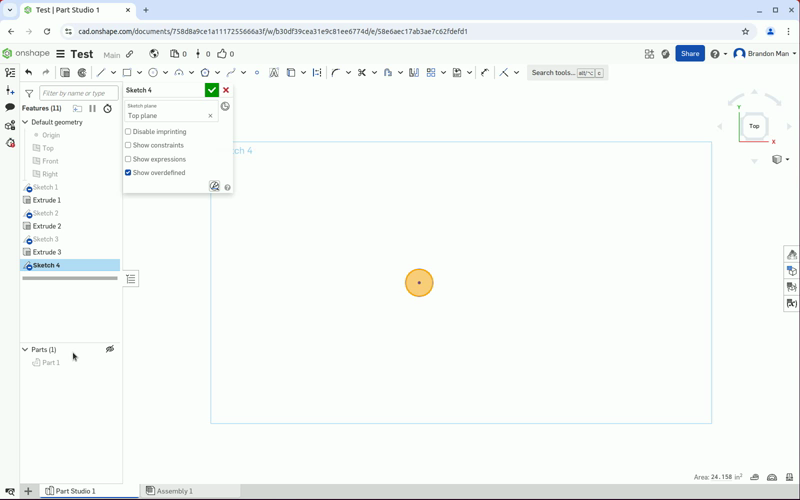
key(shift+e)
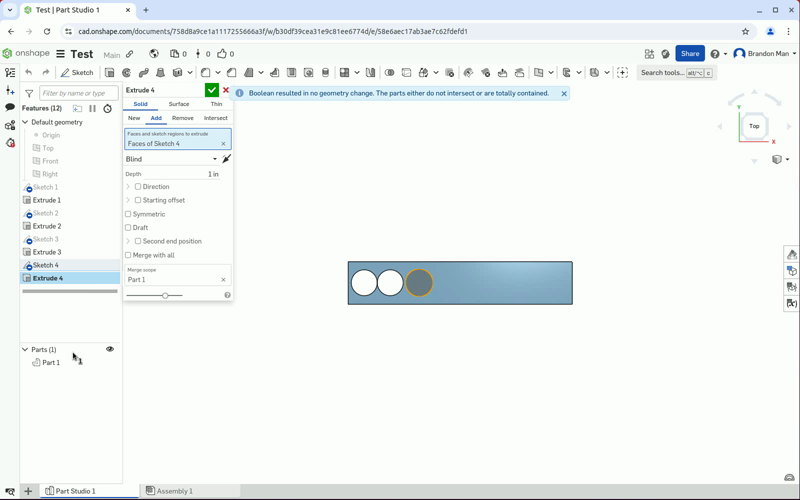
mouse_move(143, 106)
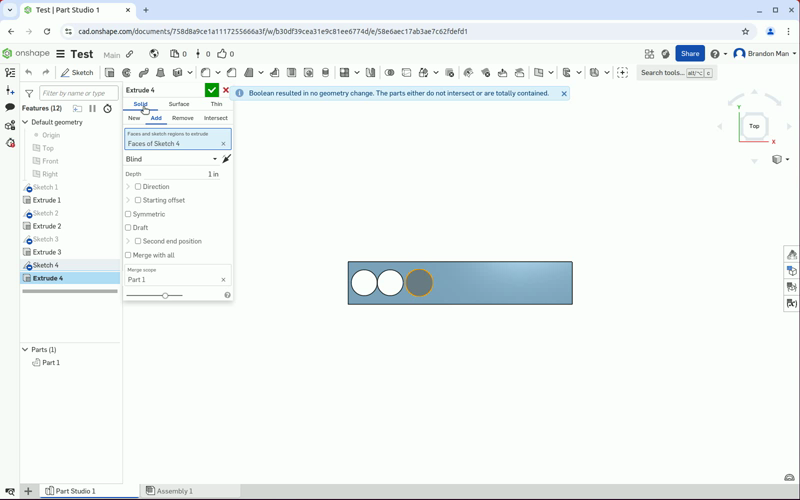
click(143, 106)
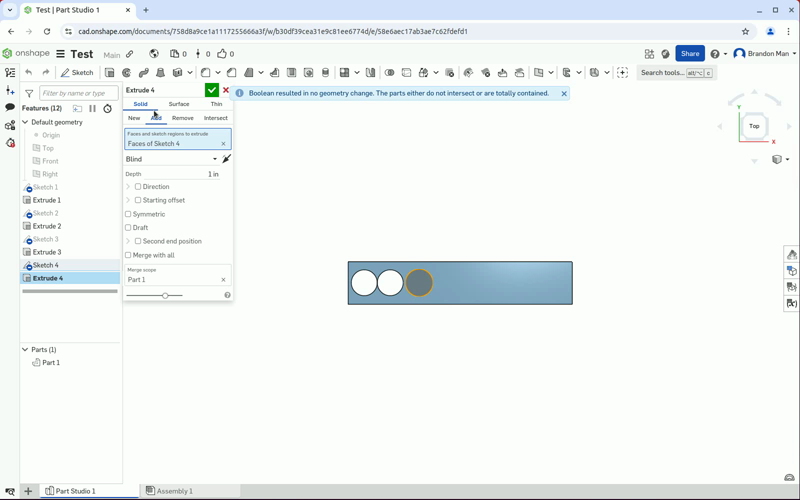
mouse_move(186, 120)
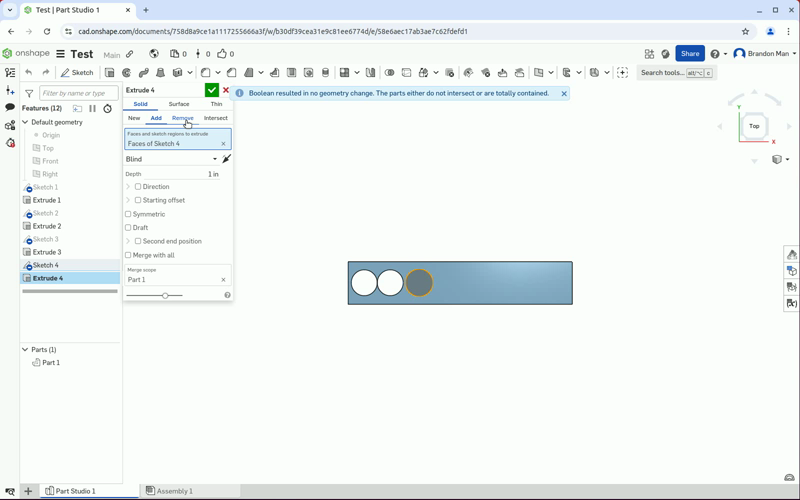
click(186, 120)
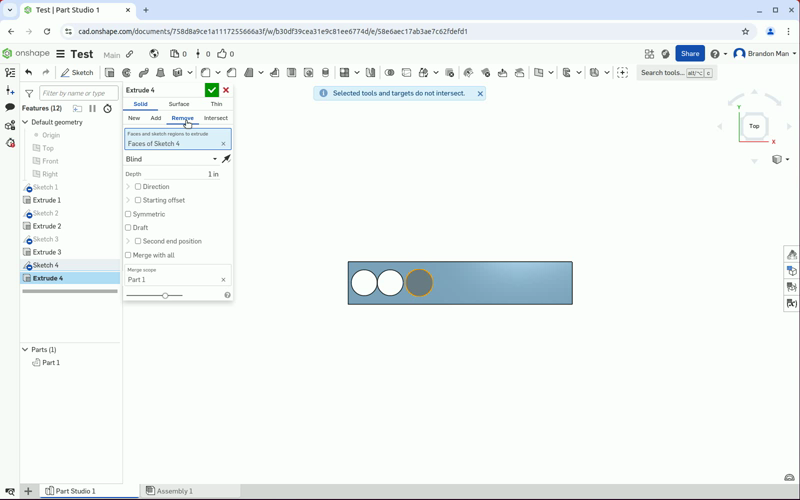
key(tab, 4)
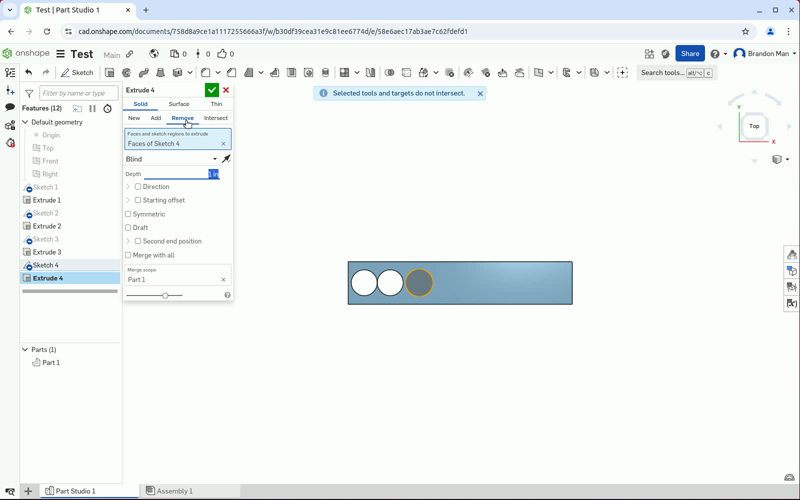
text(-11.073)
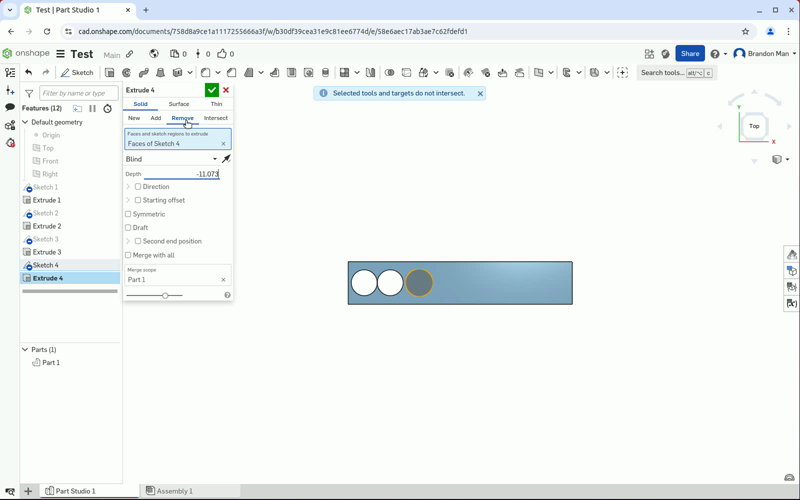
key(tab, 6)
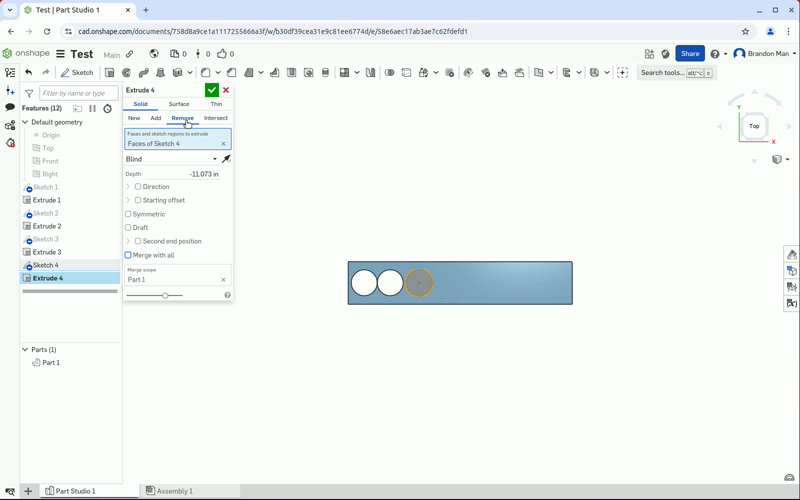
key(space)
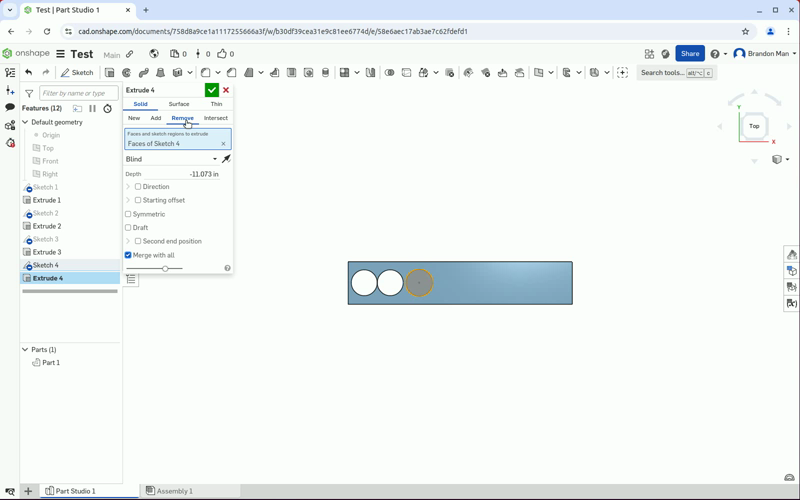
key(enter)
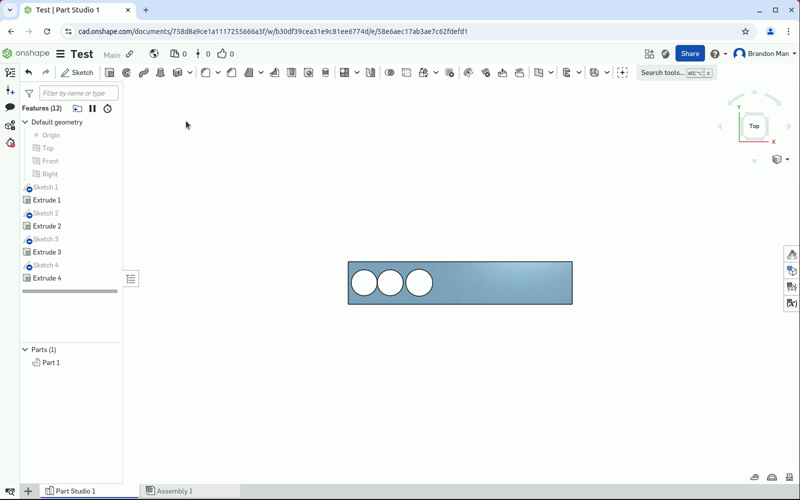
key(shift+h)
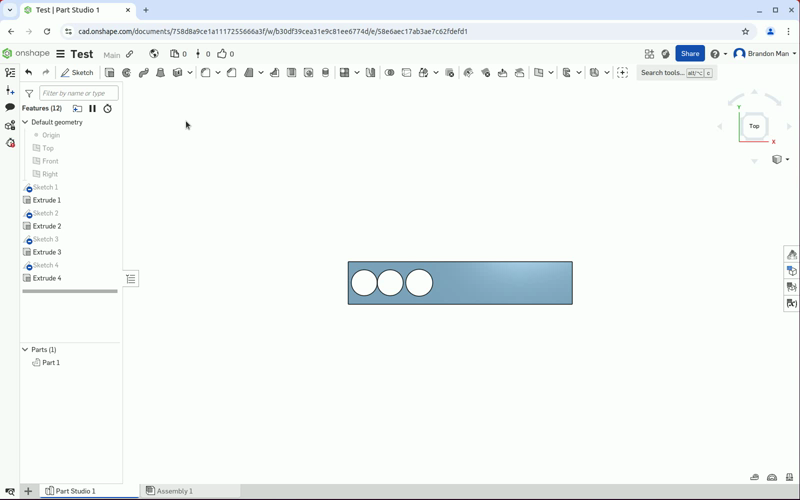
key(shift+h)
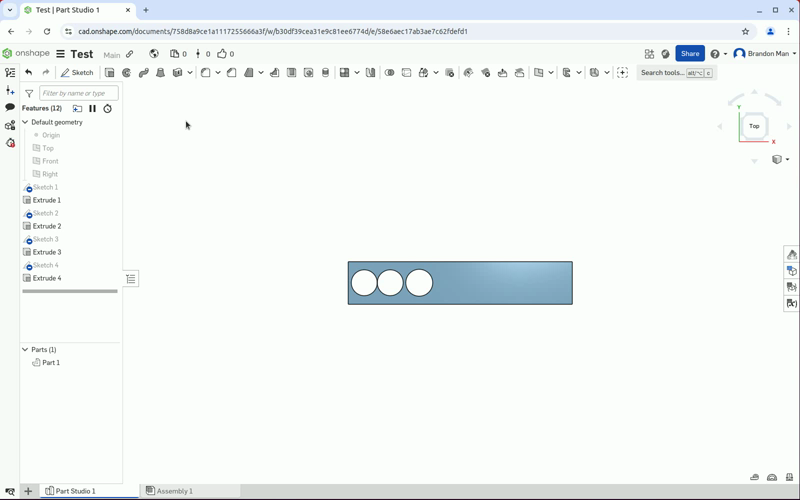
mouse_move(73, 189)
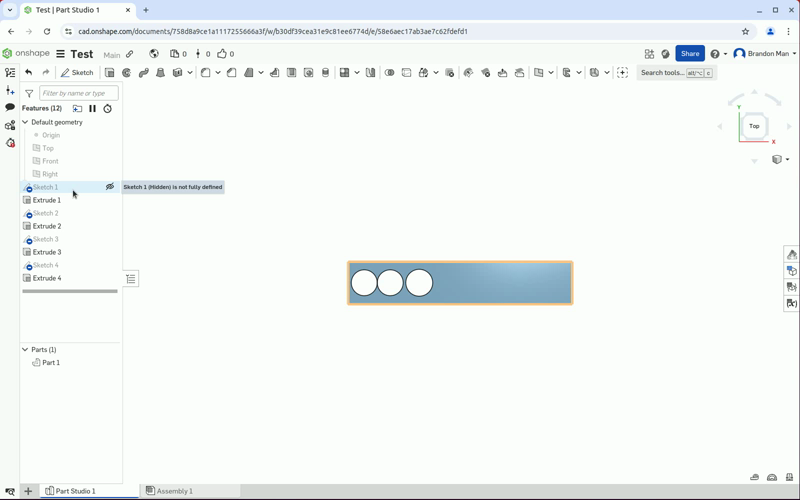
click(73, 189)
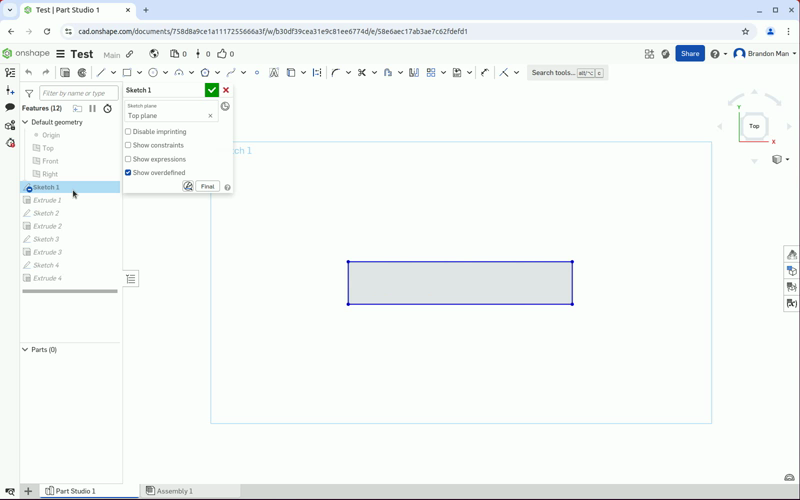
mouse_move(229, 92)
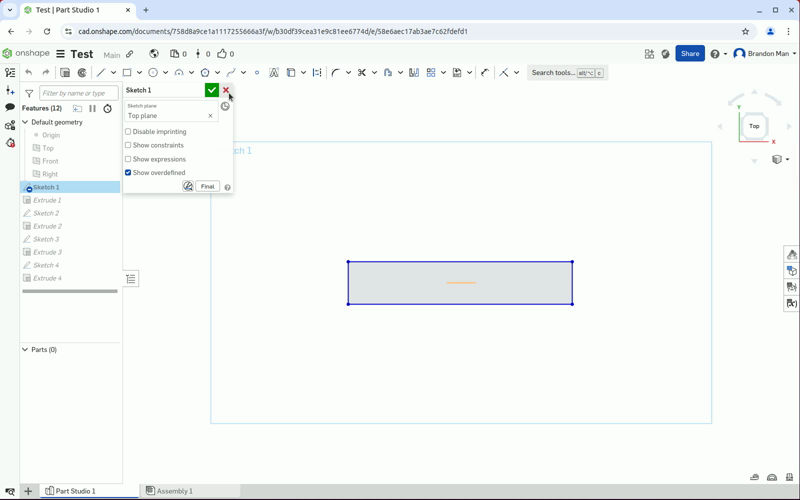
click(229, 92)
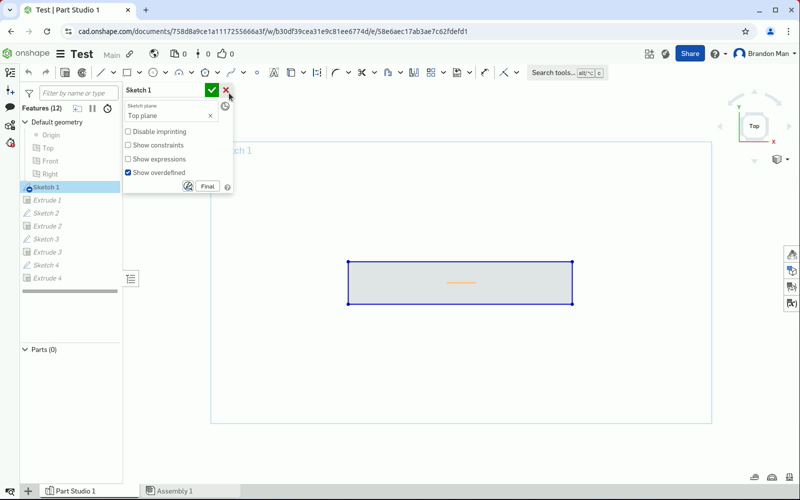
key(shift+s)
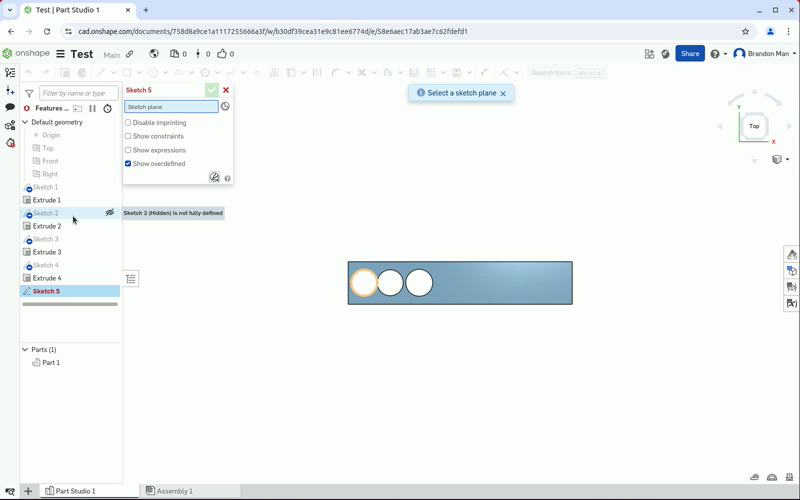
scroll(3)
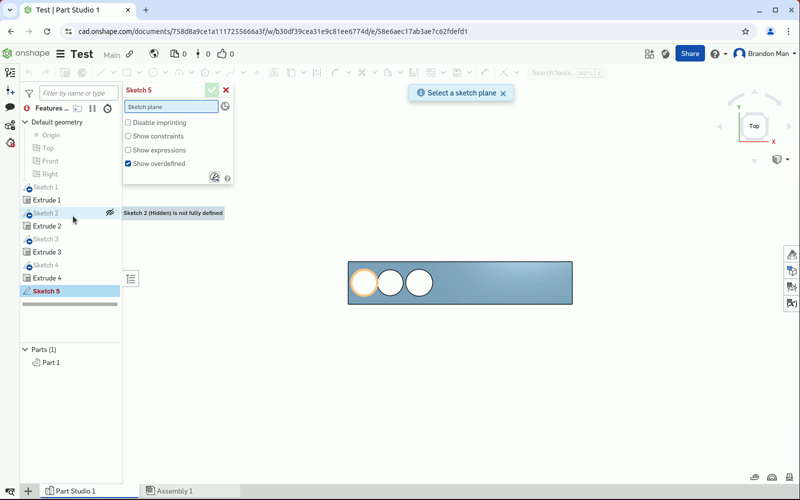
mouse_move(73, 150)
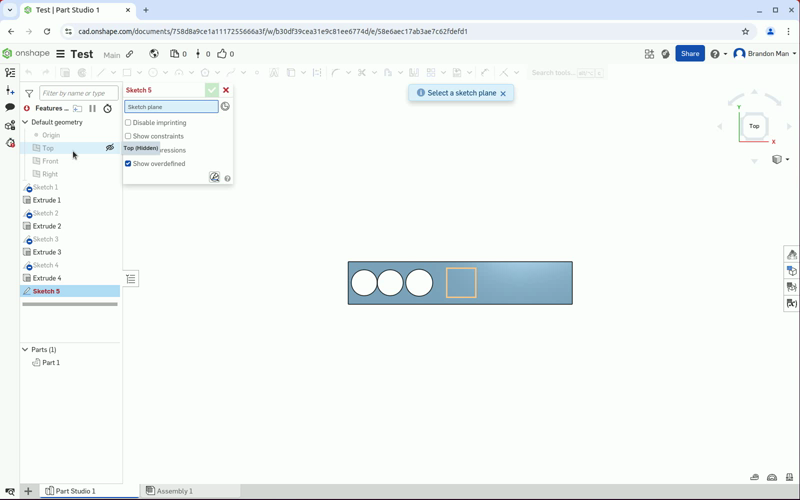
click(73, 150)
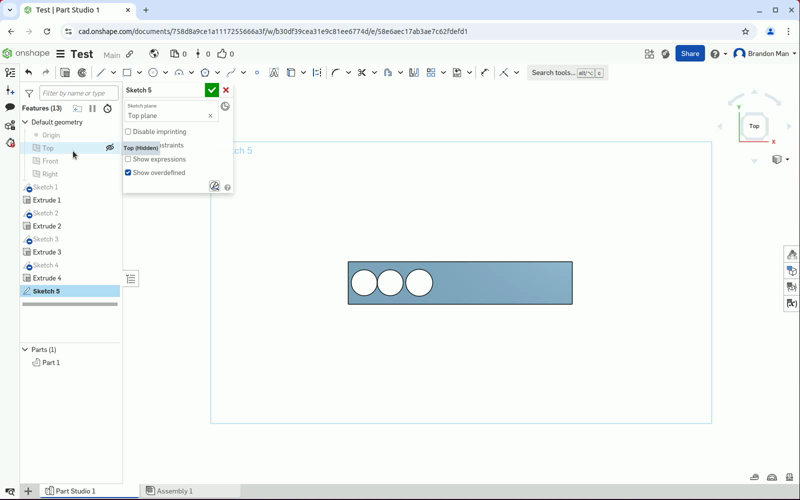
mouse_move(73, 352)
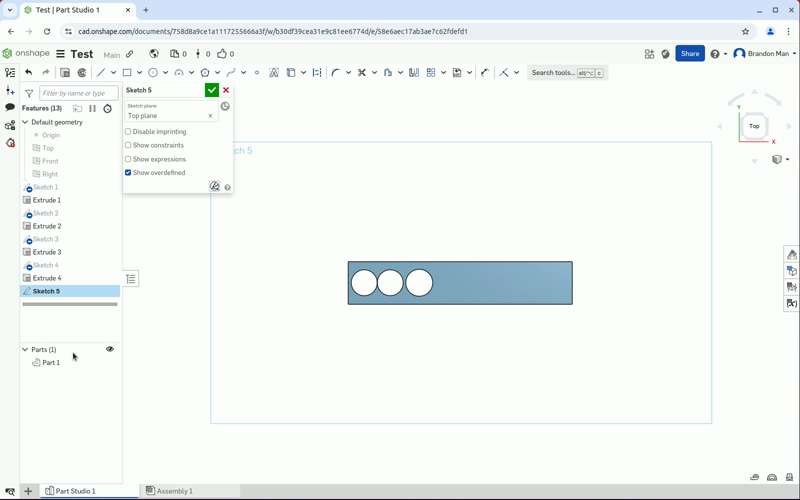
key(y)
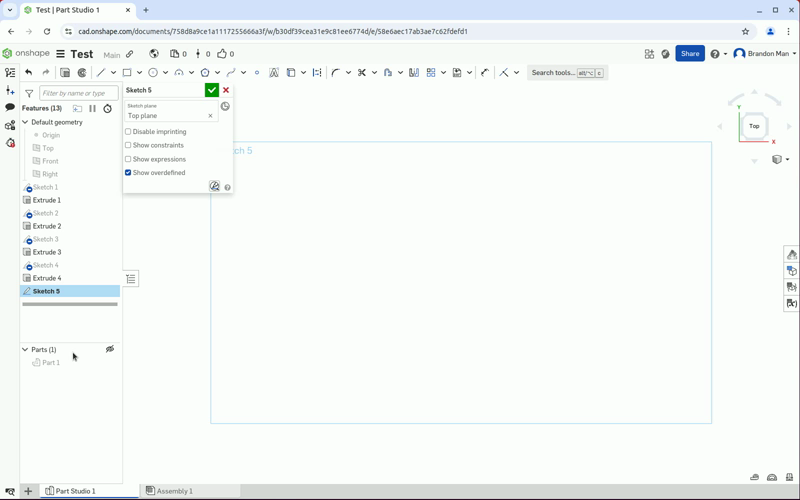
key(c)
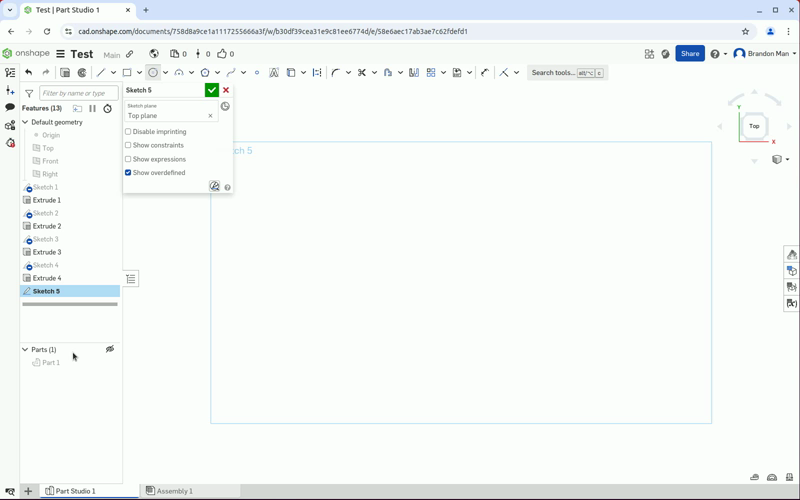
key_down(shift)
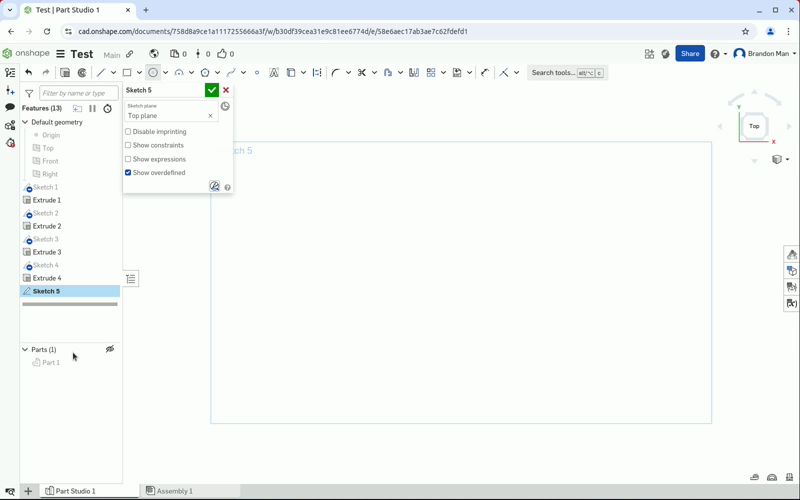
mouse_move(445, 282)
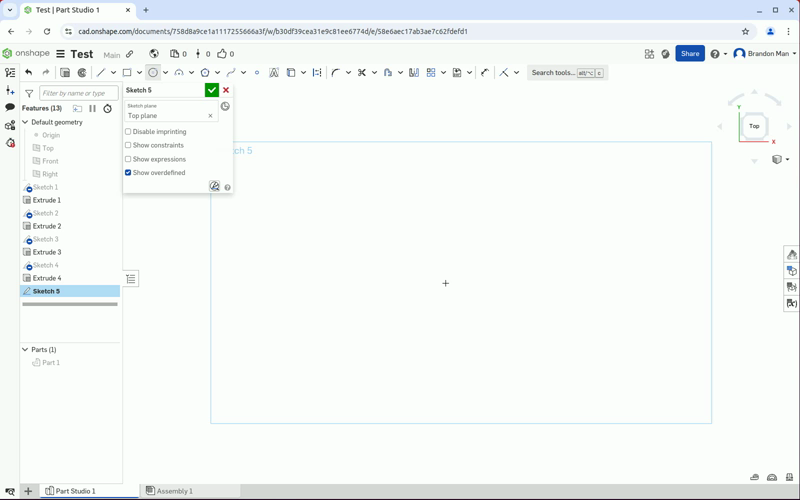
click(445, 282)
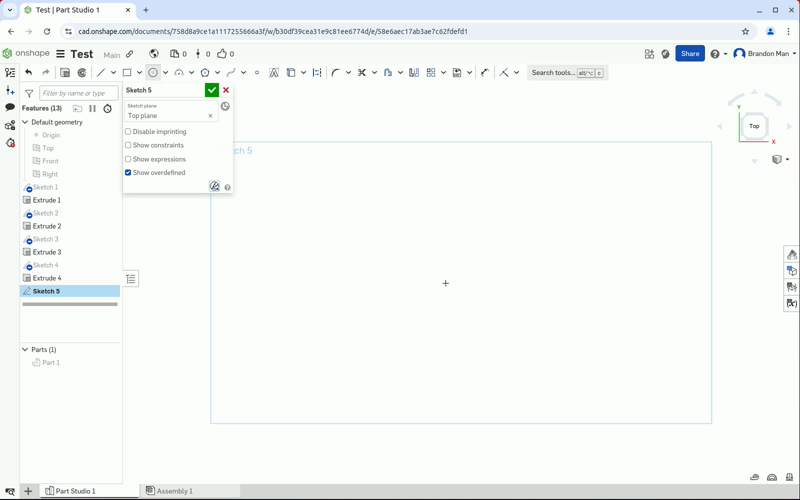
key_up(shift)
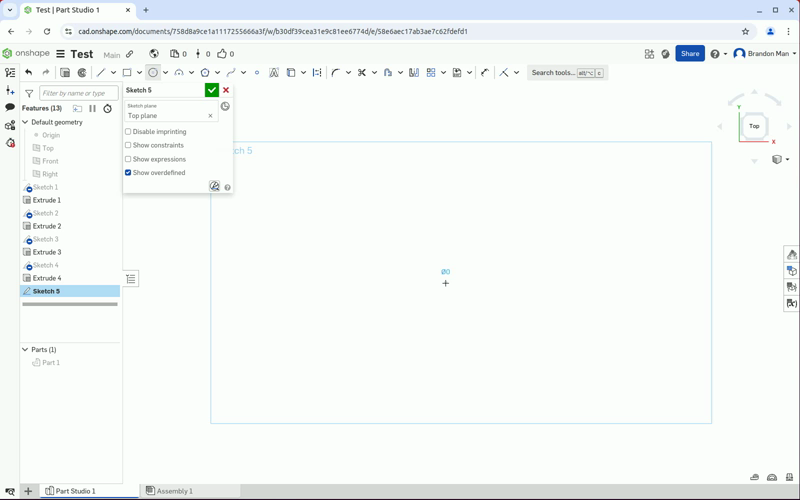
mouse_move(458, 282)
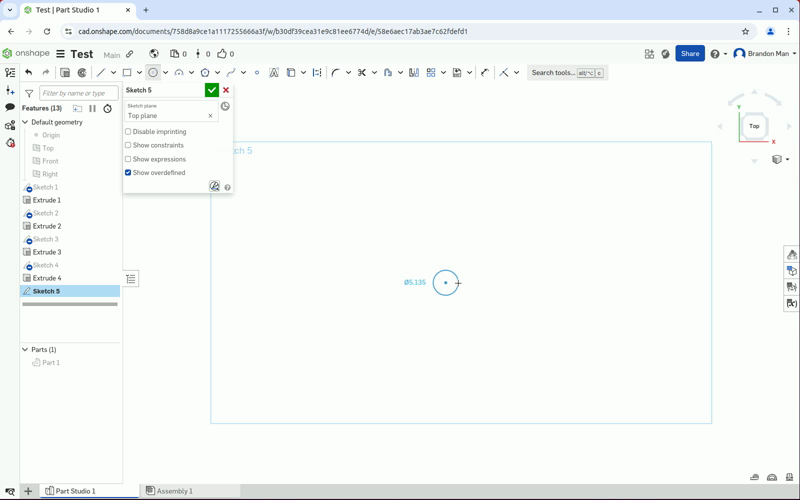
click(458, 282)
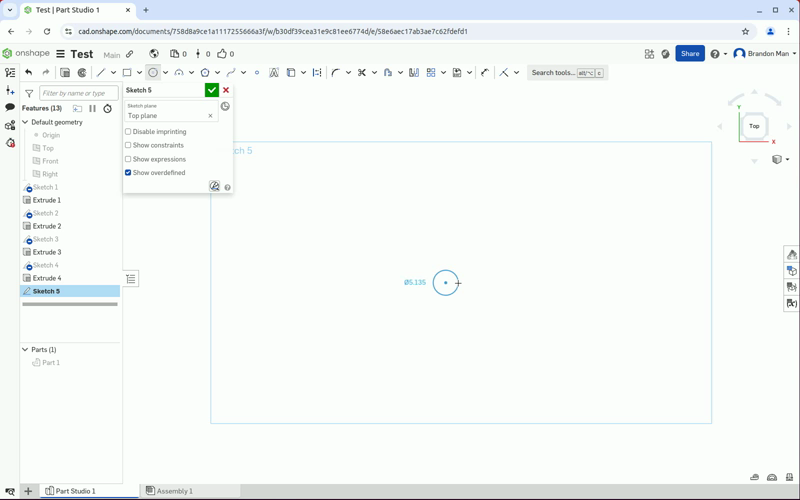
key(esc)
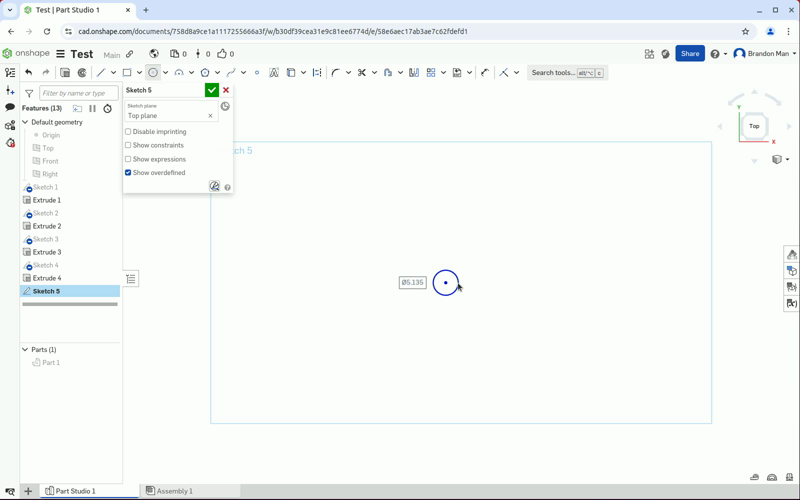
mouse_move(442, 282)
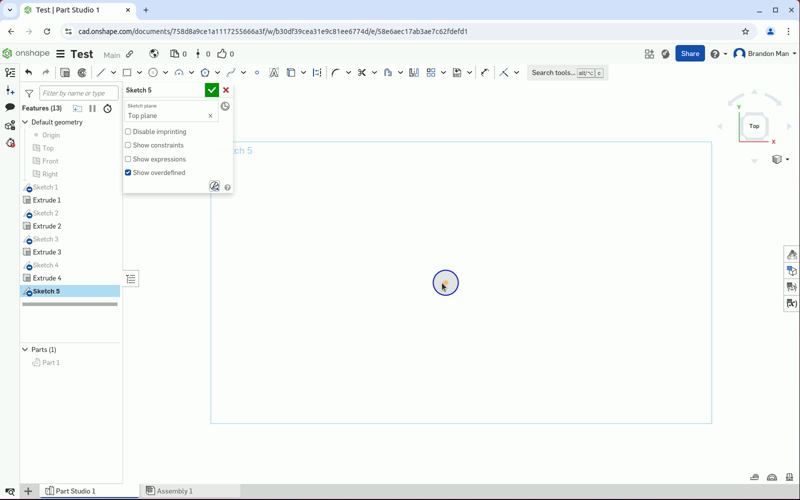
scroll(6)
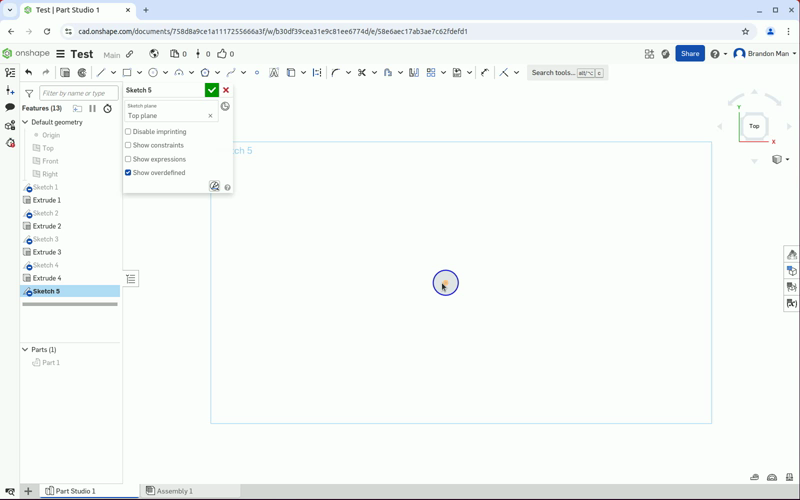
scroll(6)
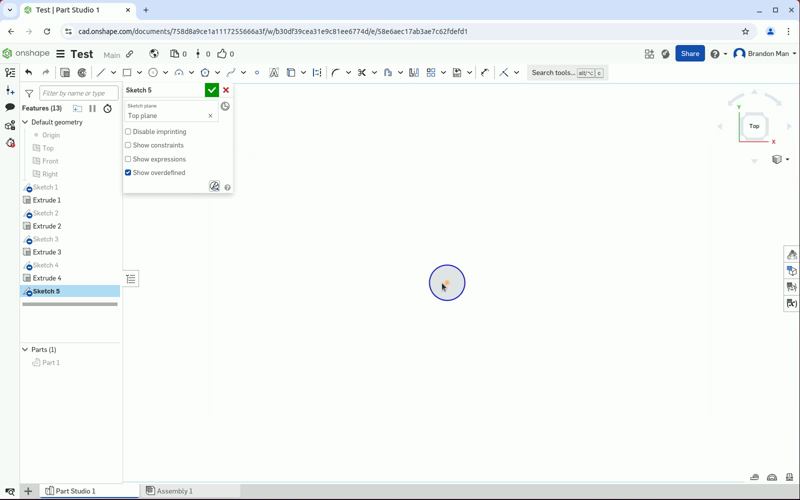
scroll(6)
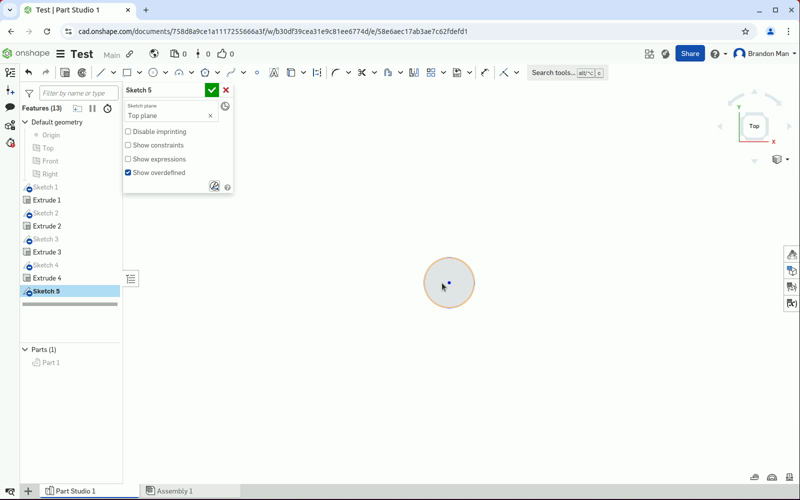
scroll(6)
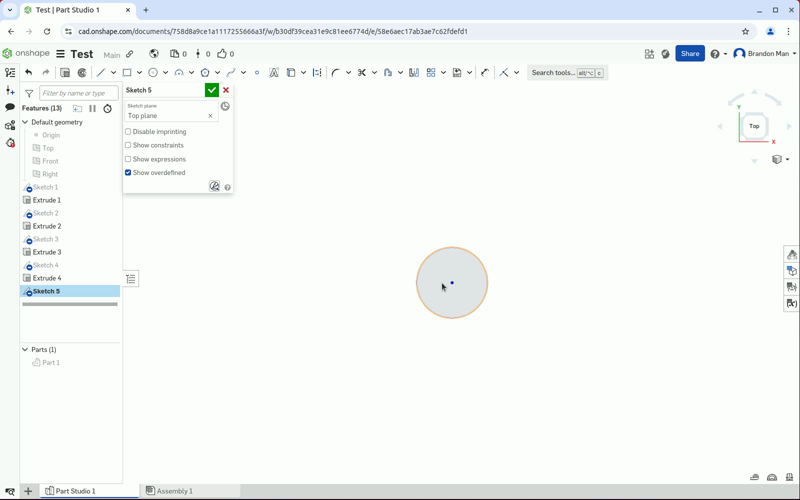
scroll(6)
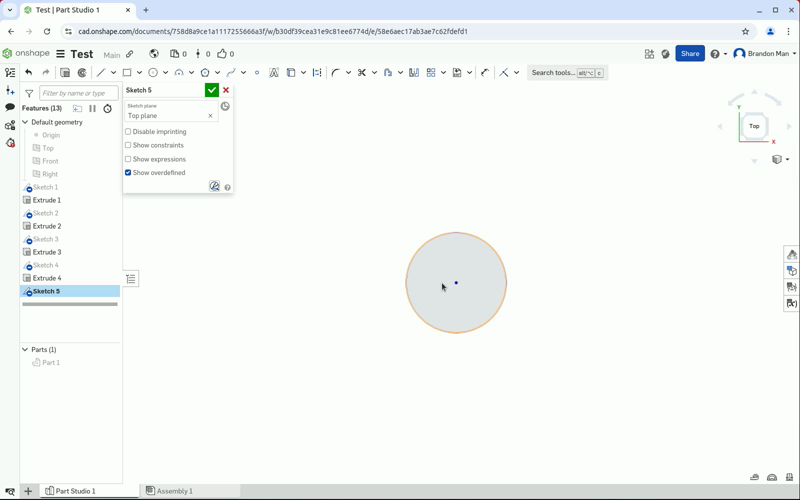
scroll(6)
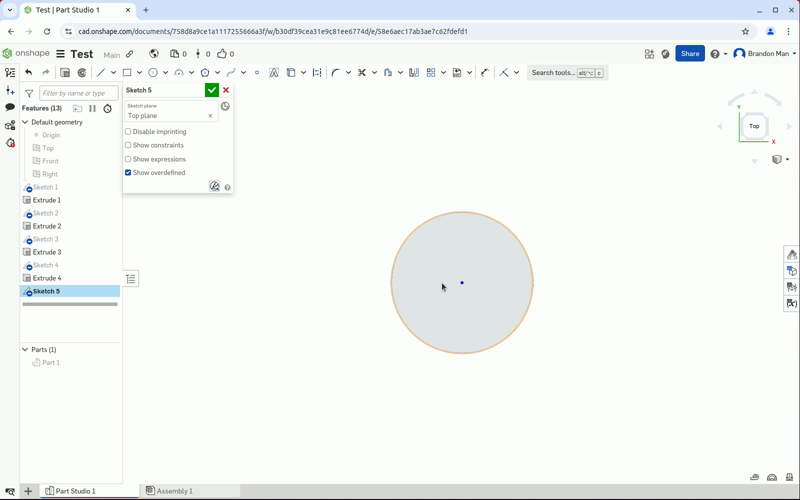
scroll(6)
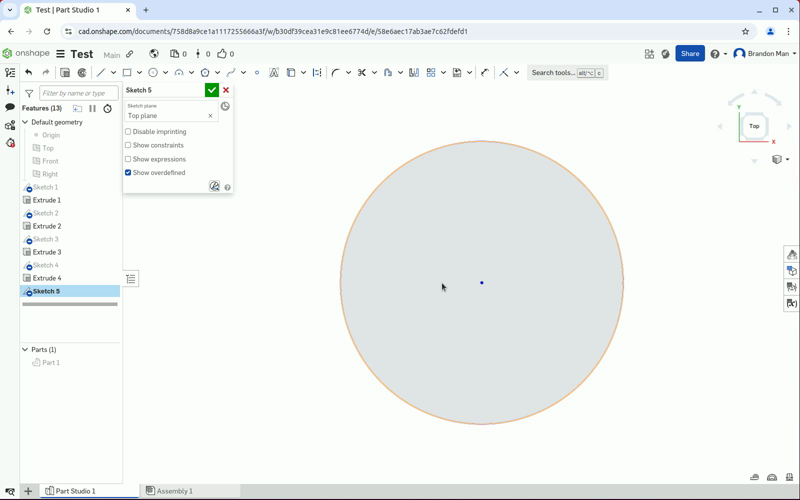
click(442, 282)
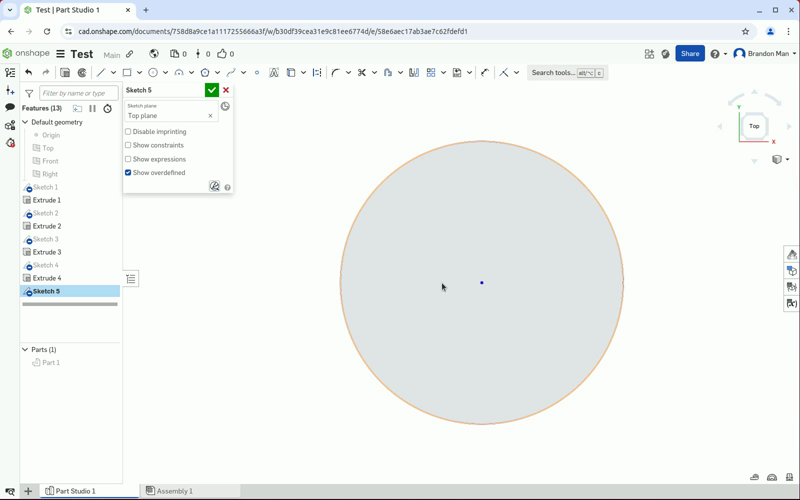
scroll(-6)
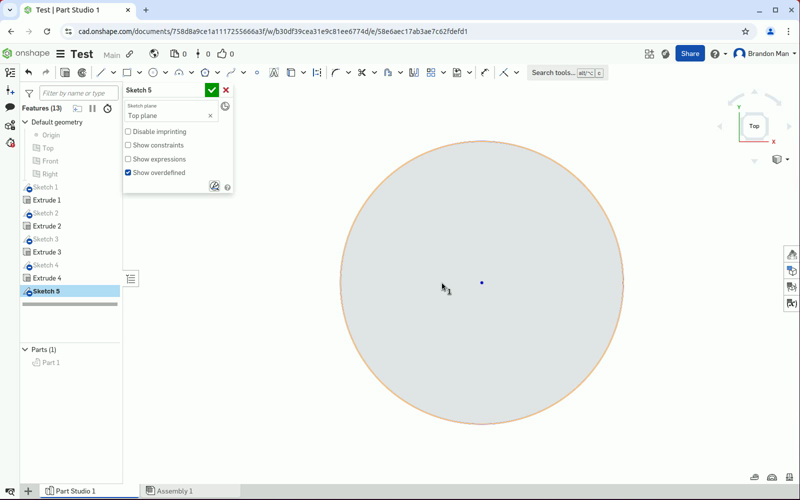
scroll(-6)
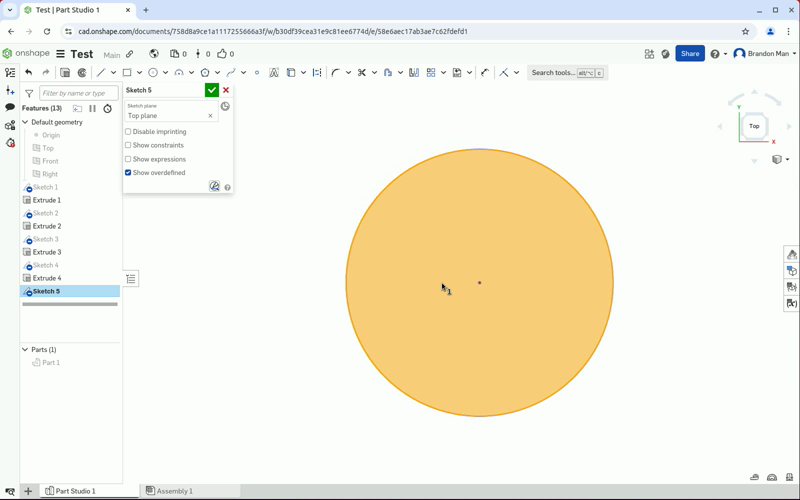
scroll(-6)
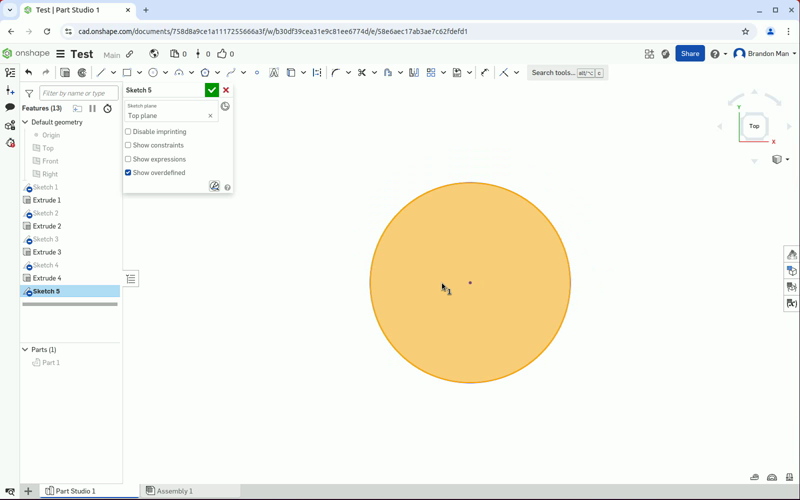
scroll(-6)
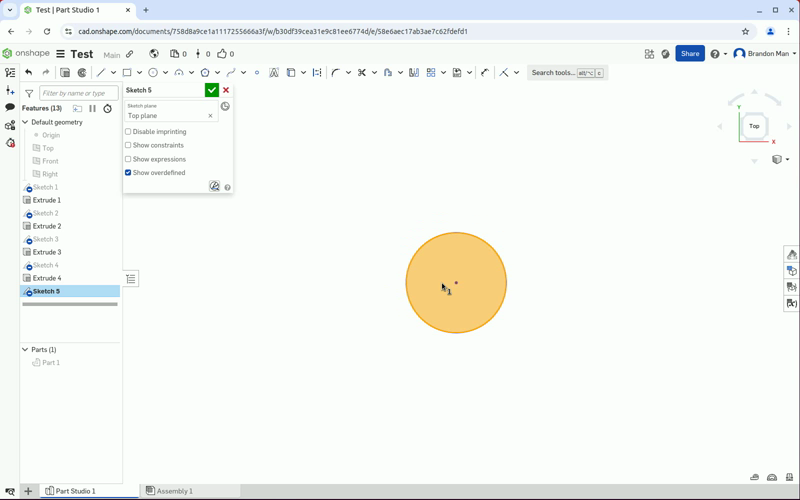
scroll(-6)
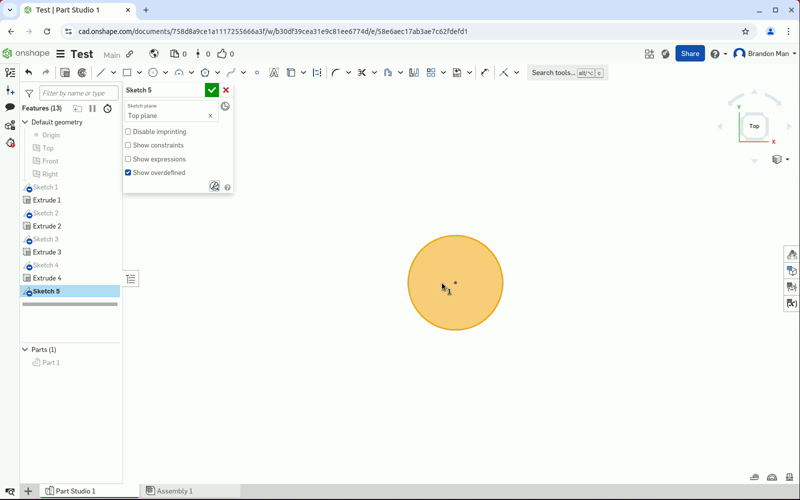
scroll(-6)
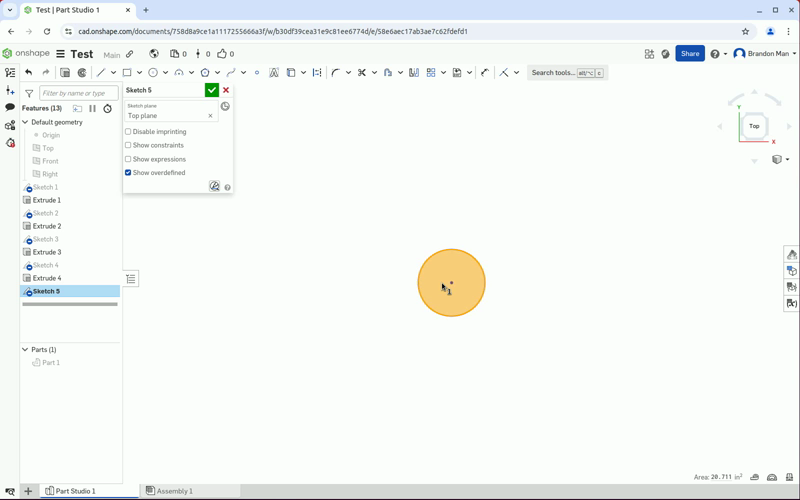
scroll(-6)
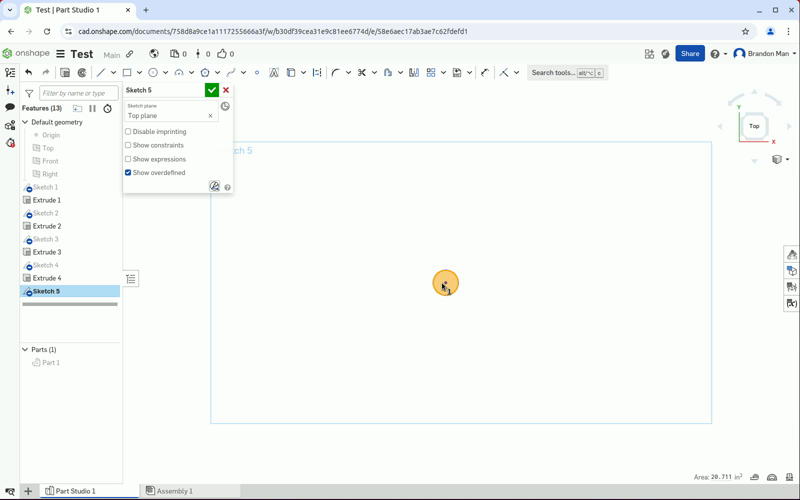
mouse_move(73, 352)
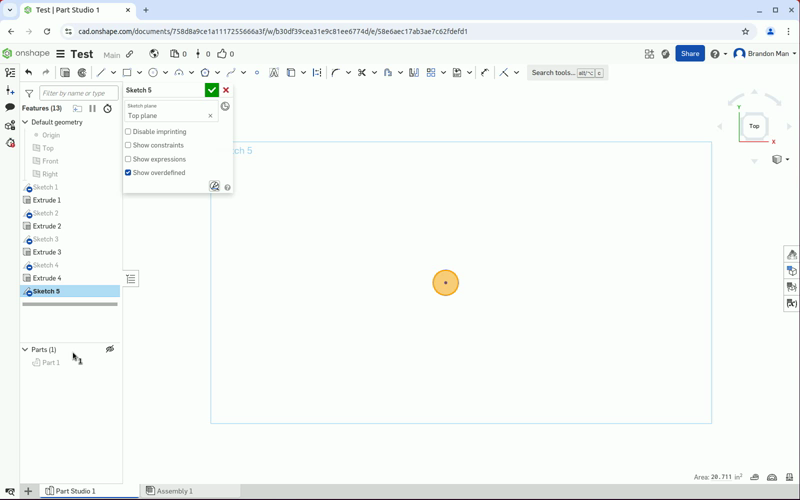
key(shift+y)
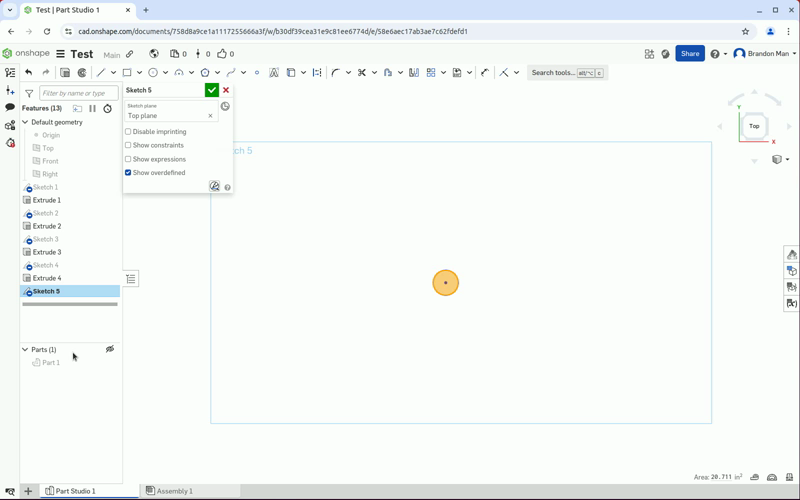
key(shift+e)
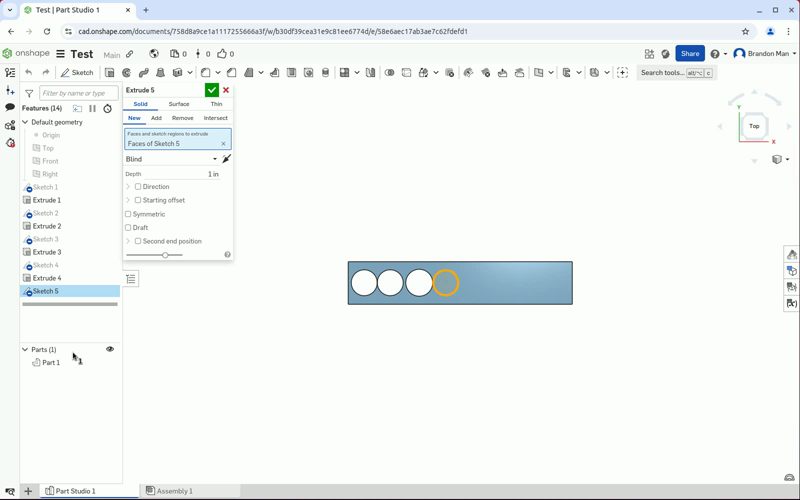
mouse_move(143, 106)
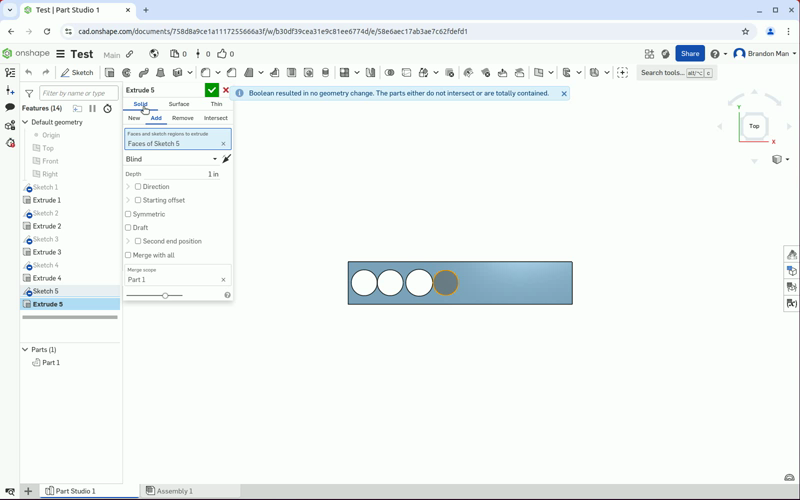
click(143, 106)
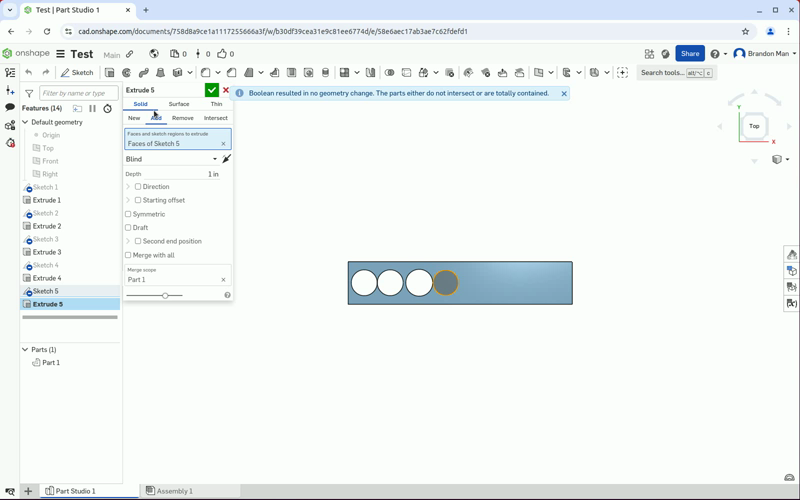
mouse_move(186, 120)
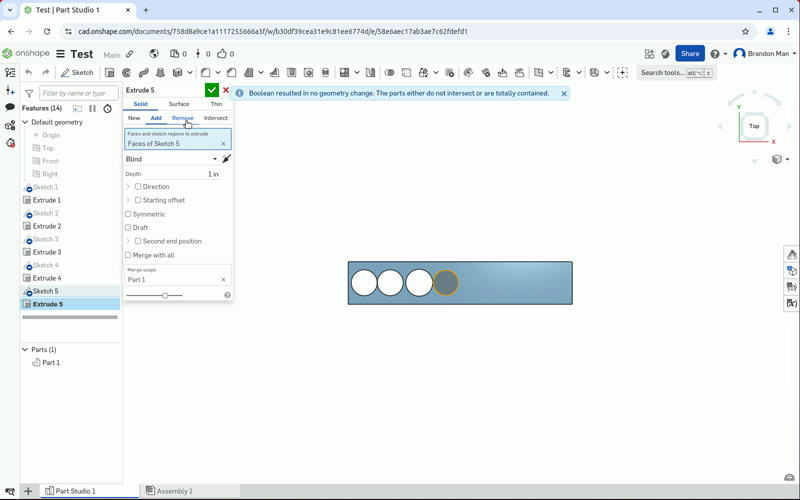
click(186, 120)
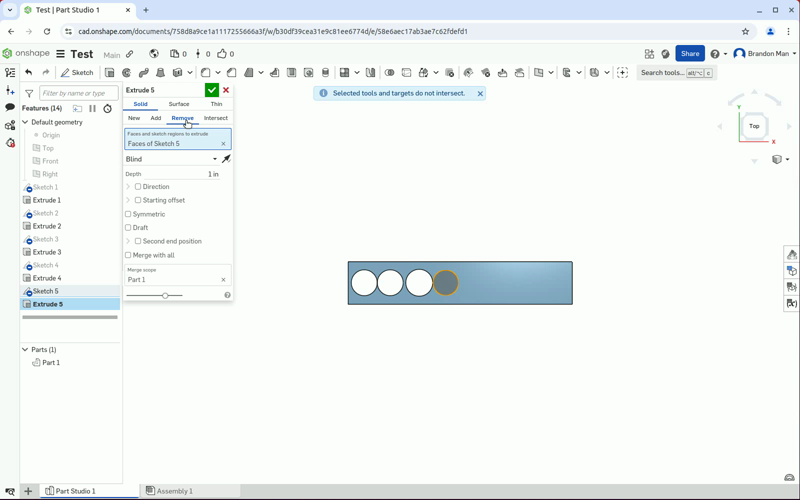
key(tab, 4)
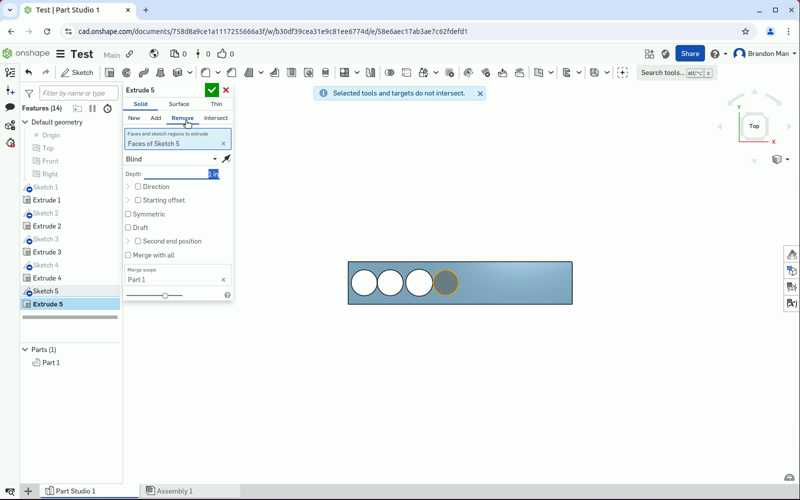
text(-11.073)
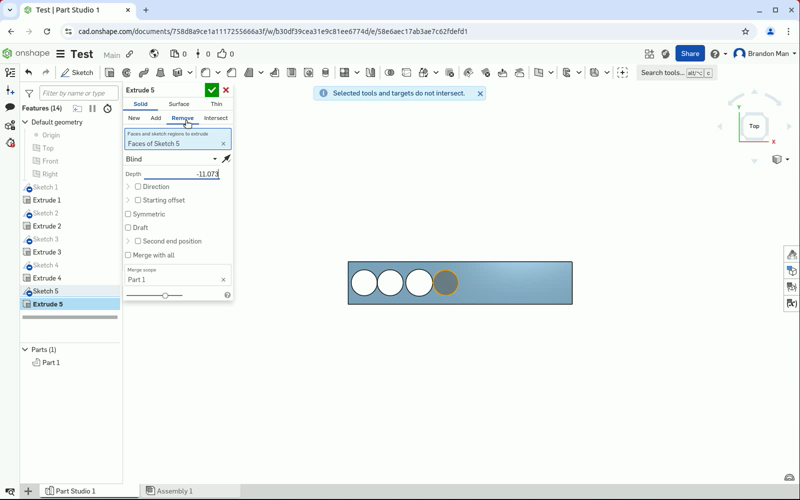
key(tab, 6)
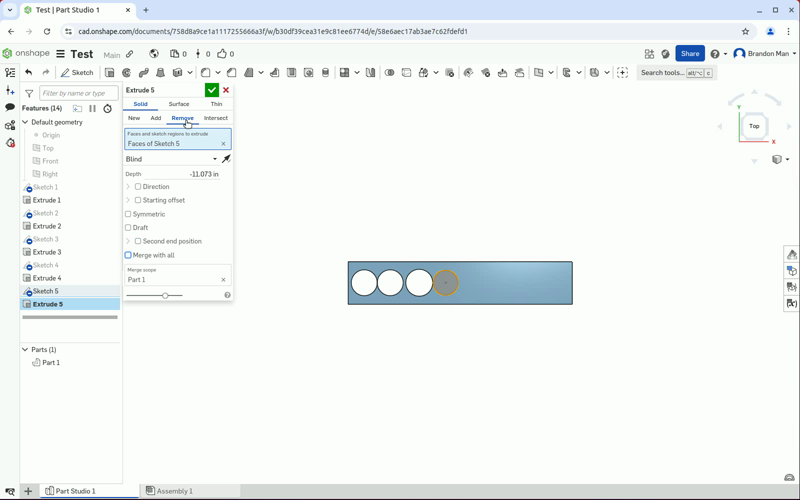
key(space)
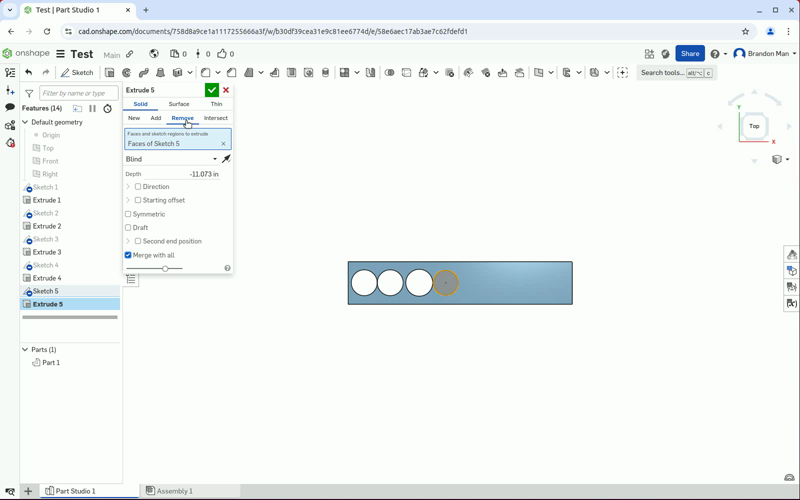
key(enter)
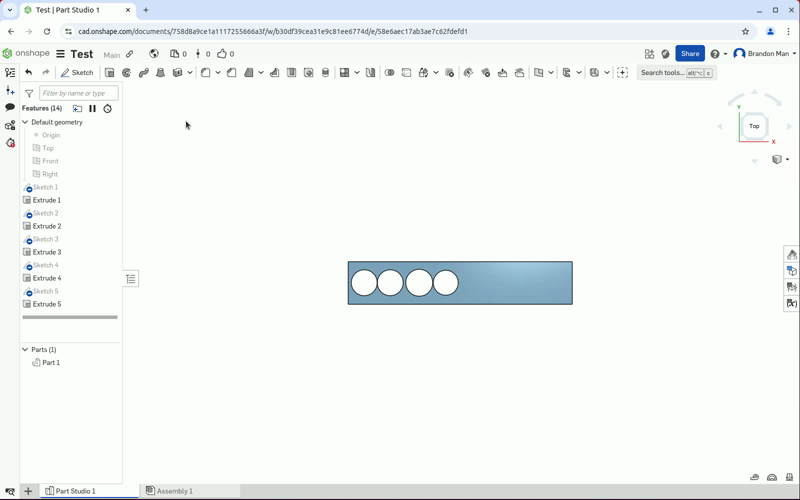
key(shift+h)
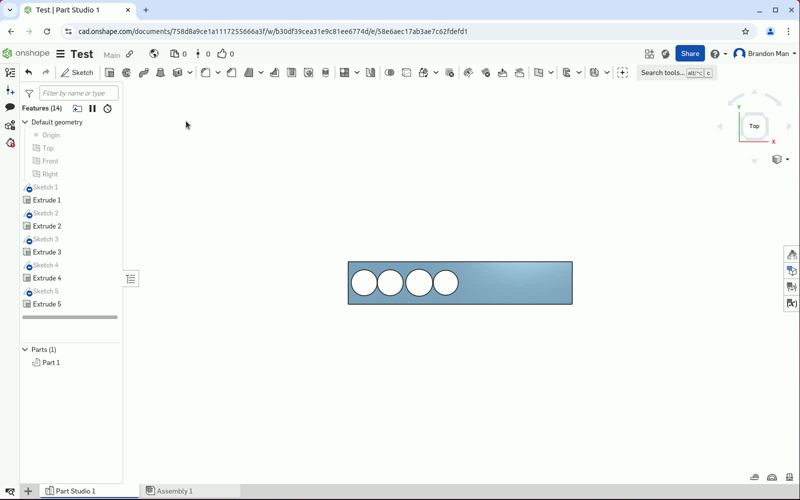
key(shift+h)
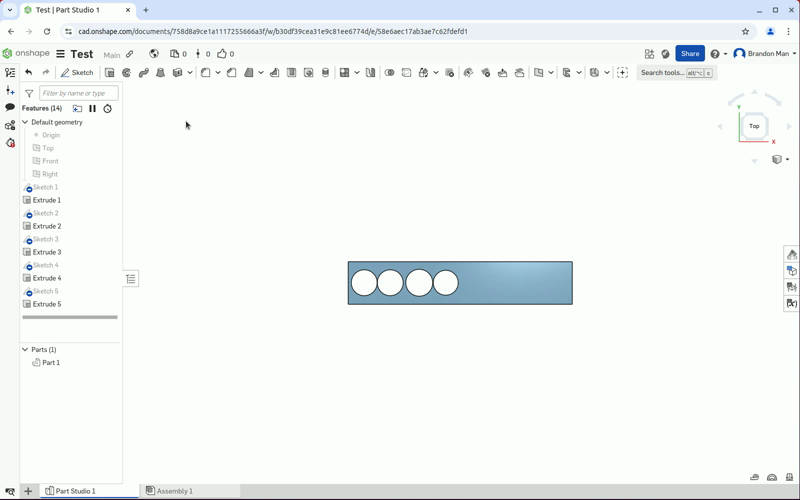
mouse_move(73, 189)
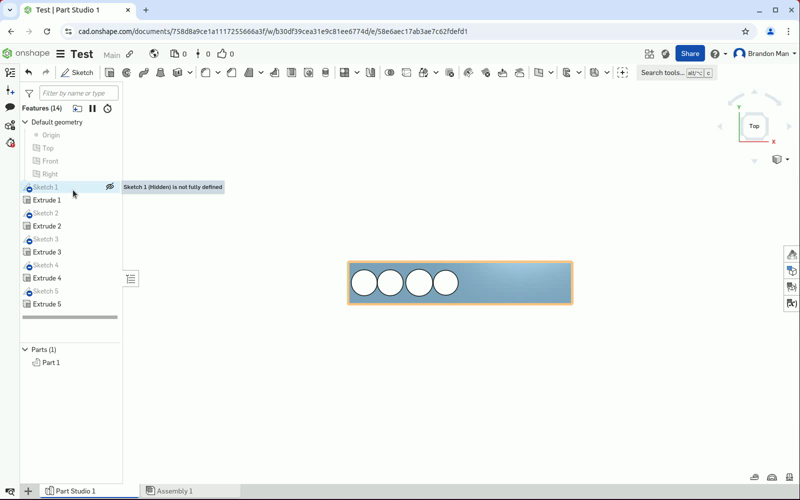
click(73, 189)
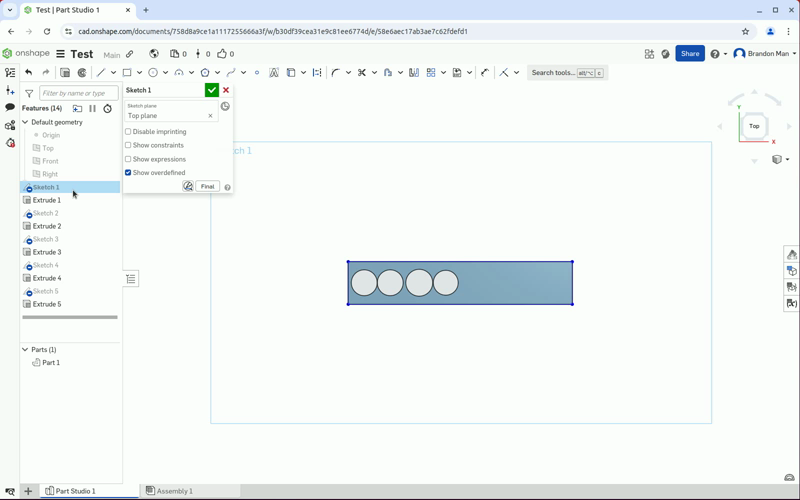
mouse_move(229, 92)
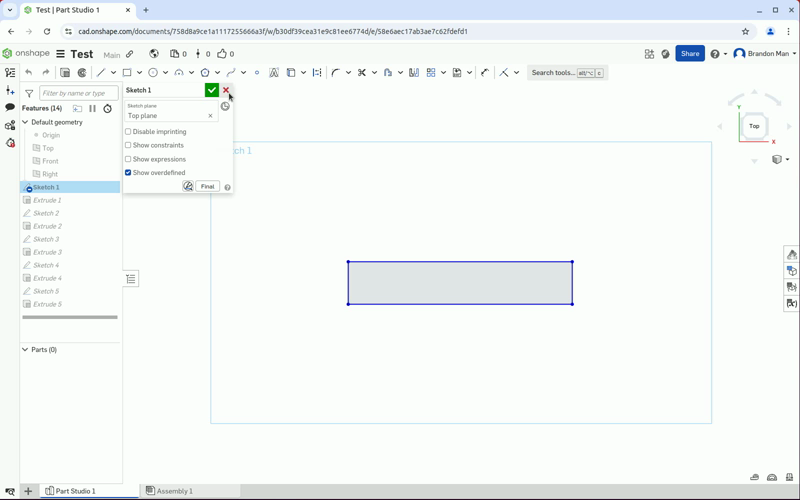
click(229, 92)
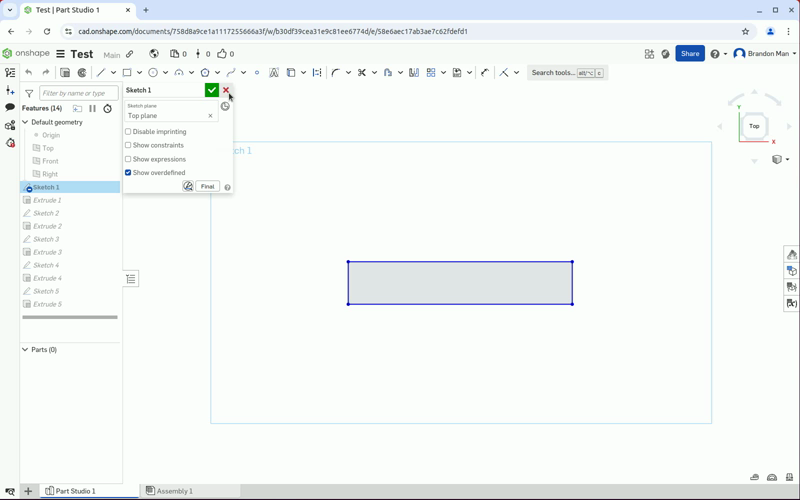
key(shift+s)
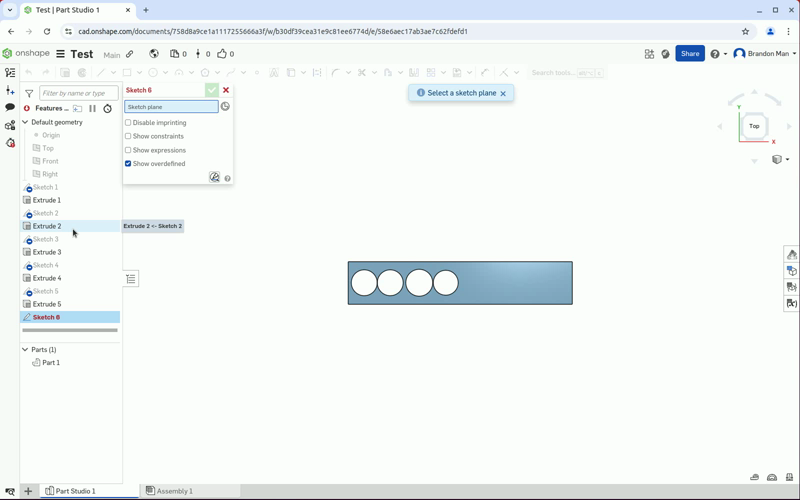
scroll(3)
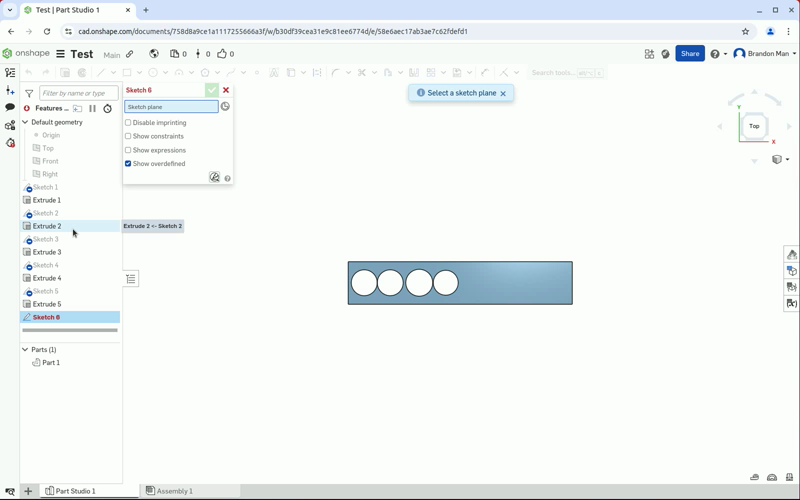
mouse_move(73, 150)
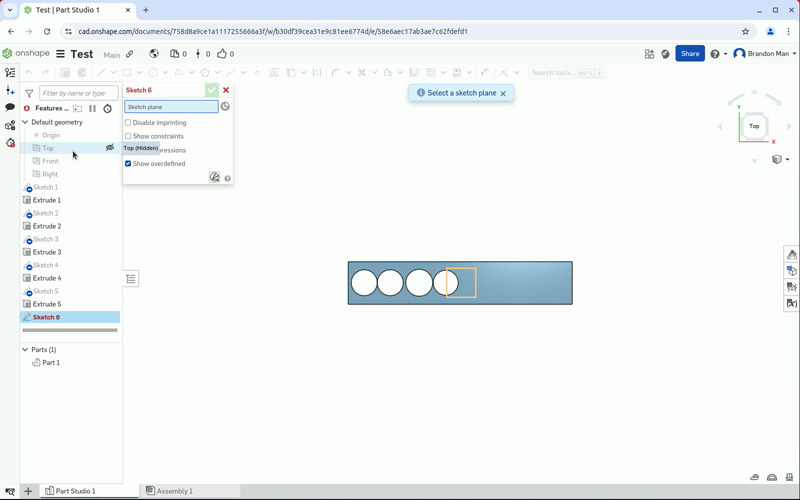
click(73, 150)
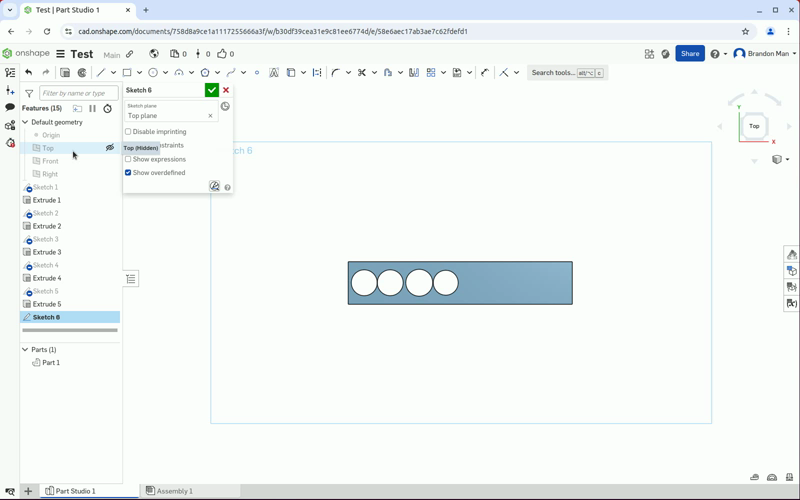
mouse_move(73, 352)
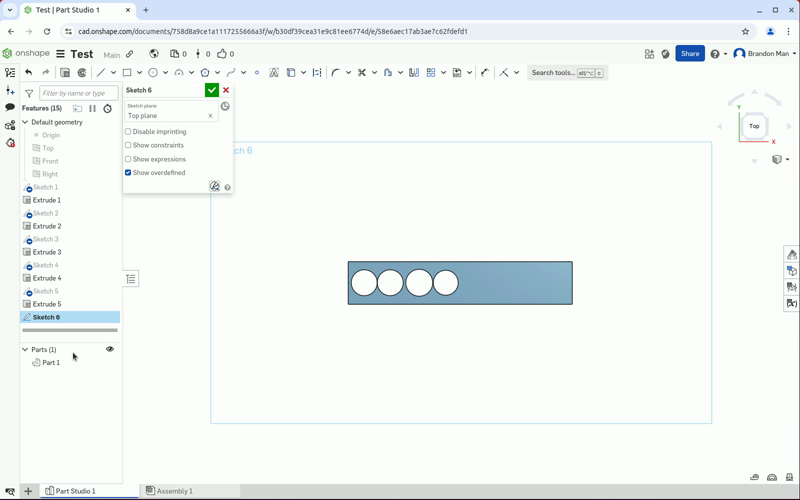
key(y)
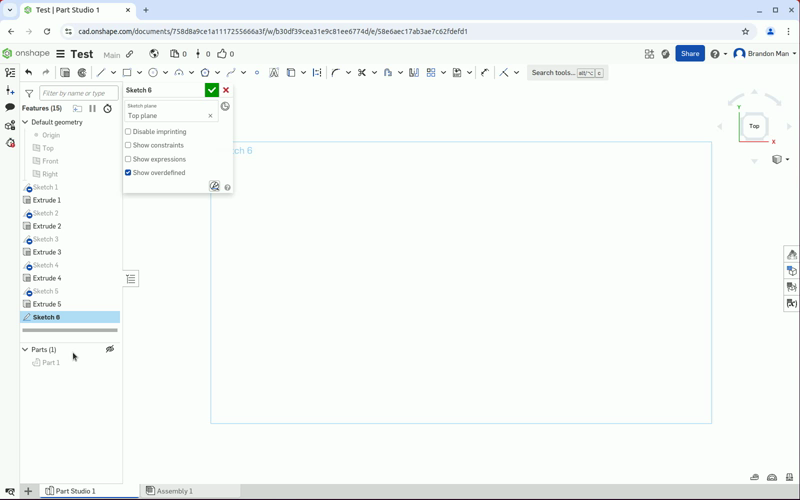
key(c)
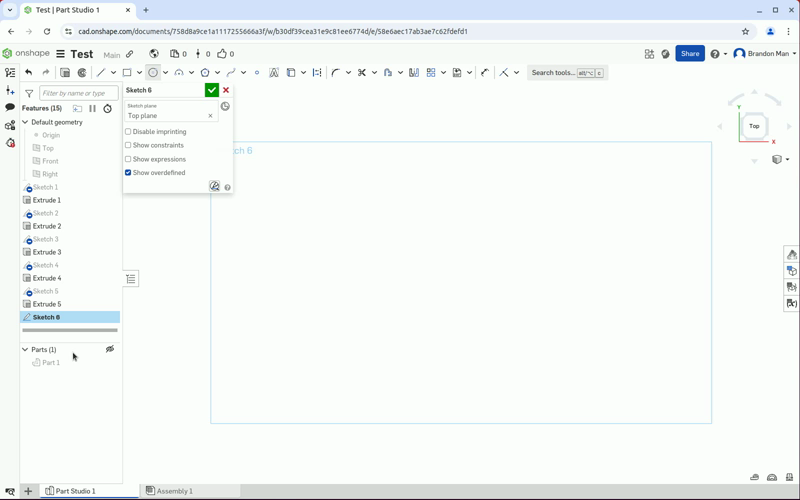
key_down(shift)
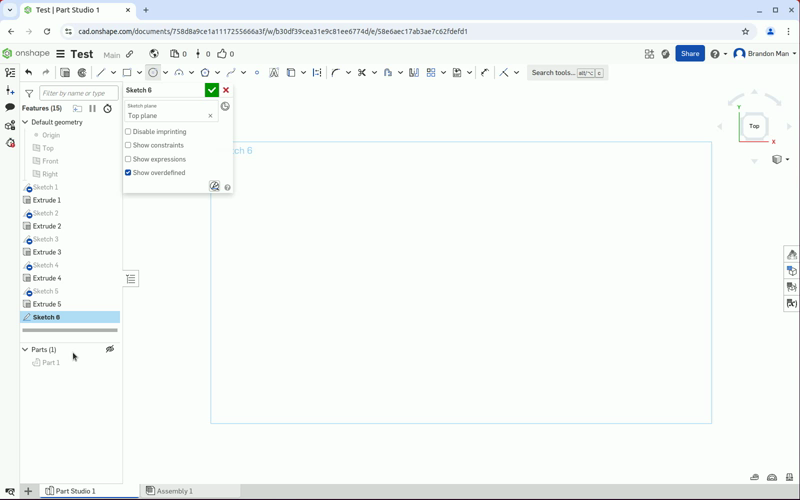
mouse_move(474, 282)
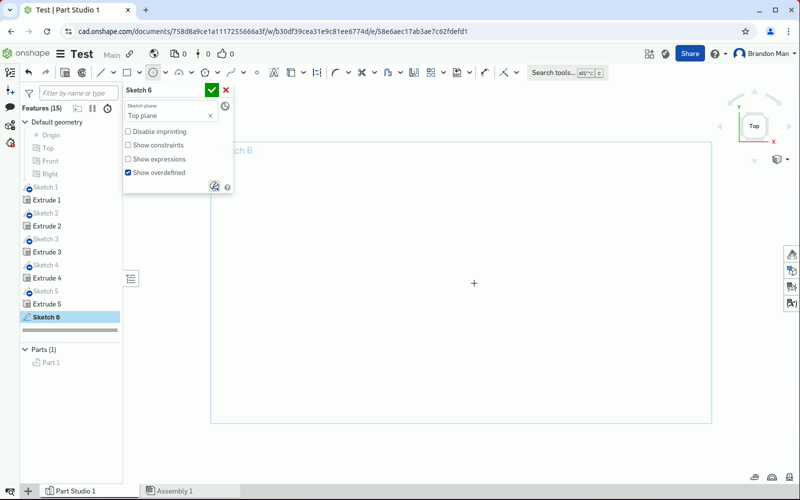
click(474, 282)
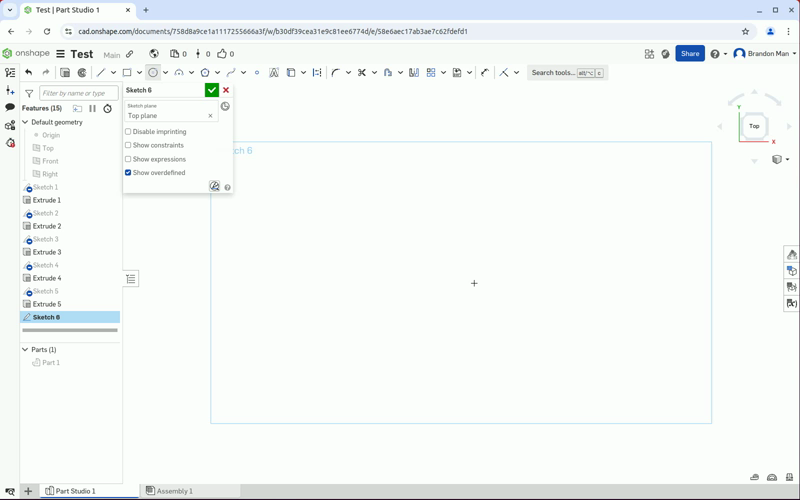
key_up(shift)
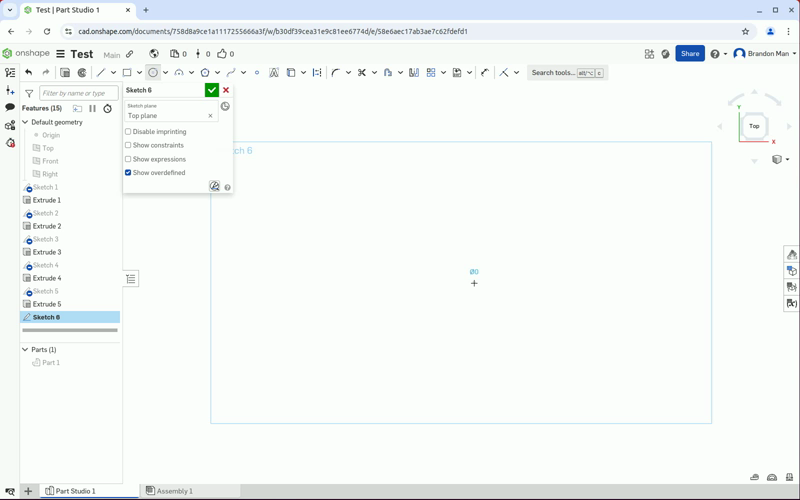
mouse_move(487, 282)
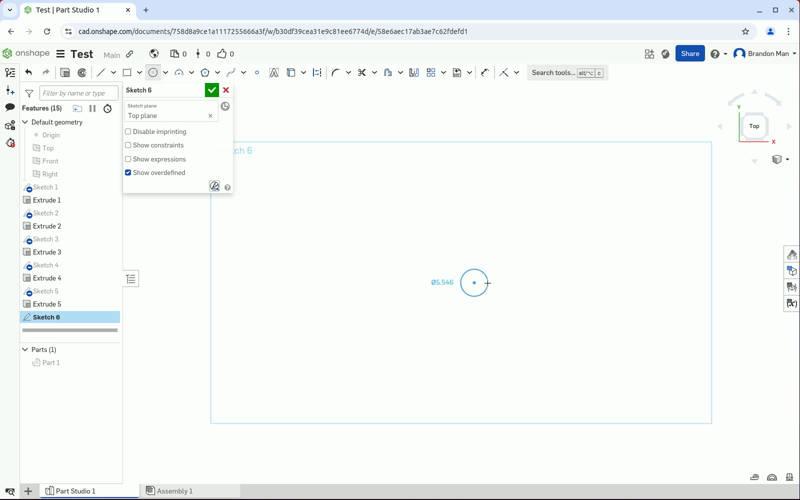
click(487, 282)
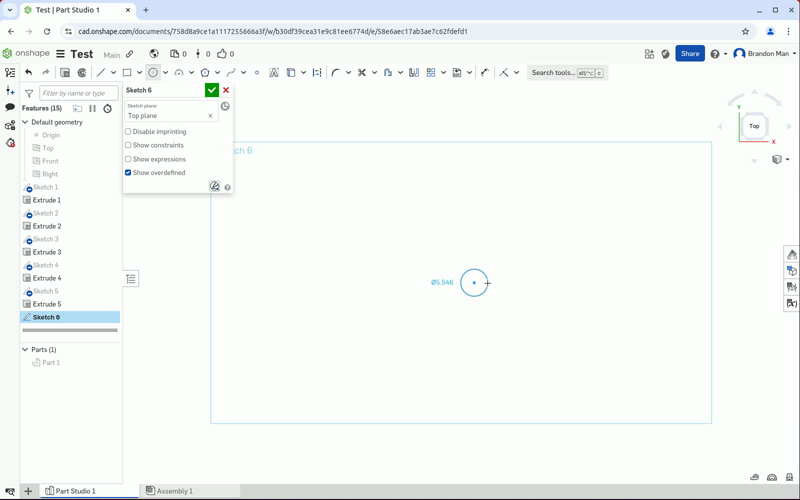
key(esc)
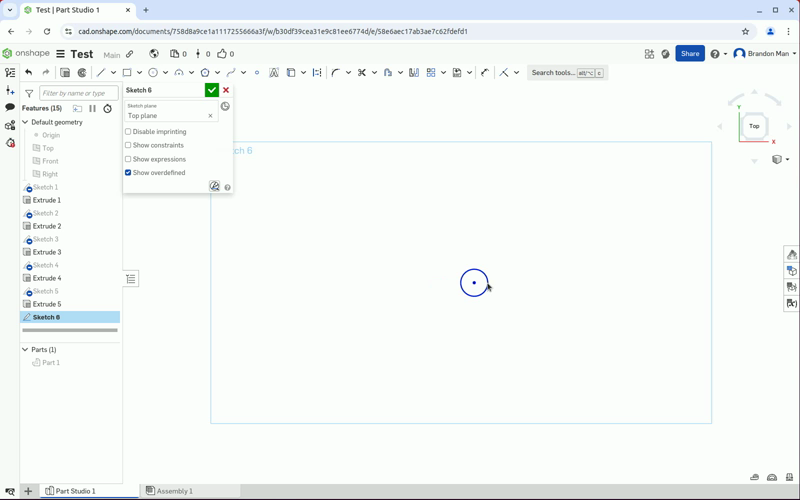
mouse_move(463, 278)
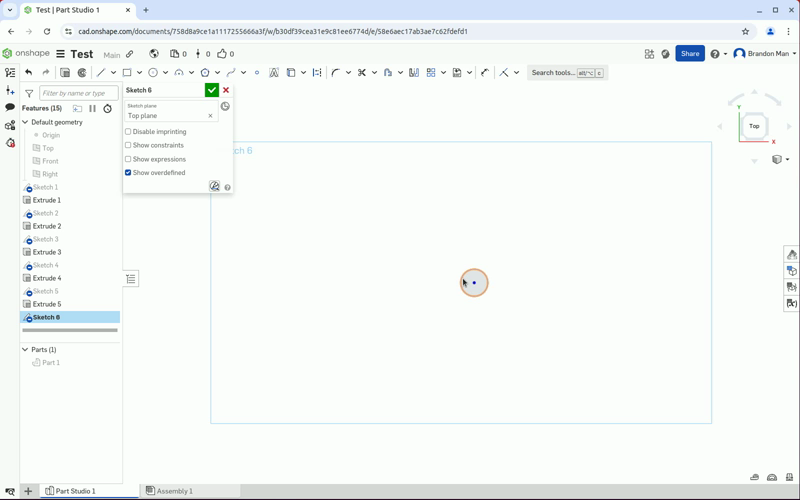
scroll(6)
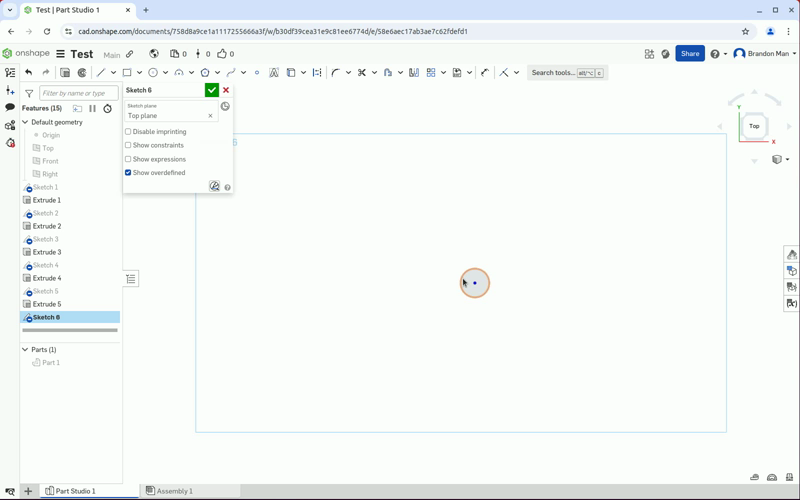
scroll(6)
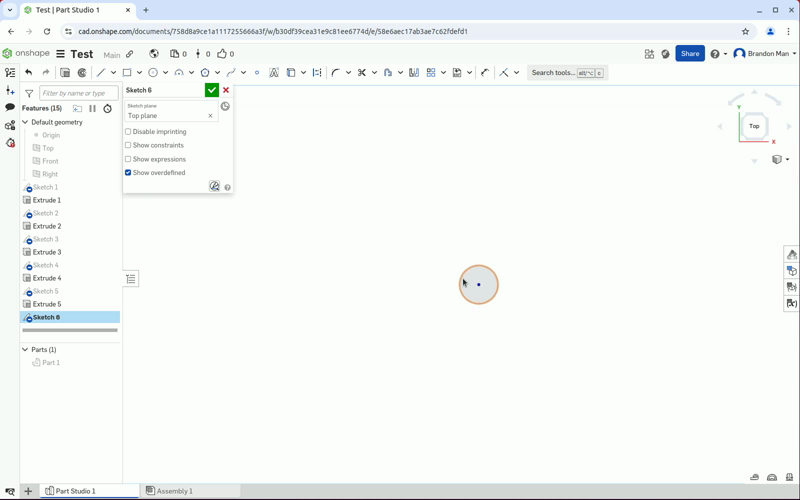
scroll(6)
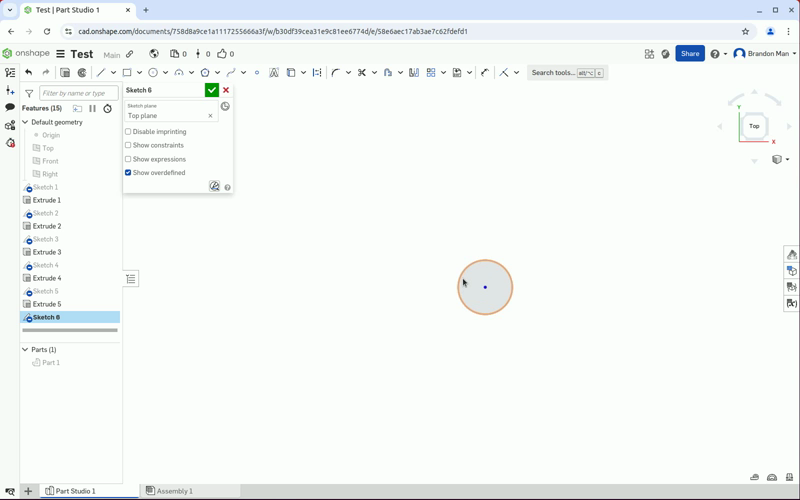
scroll(6)
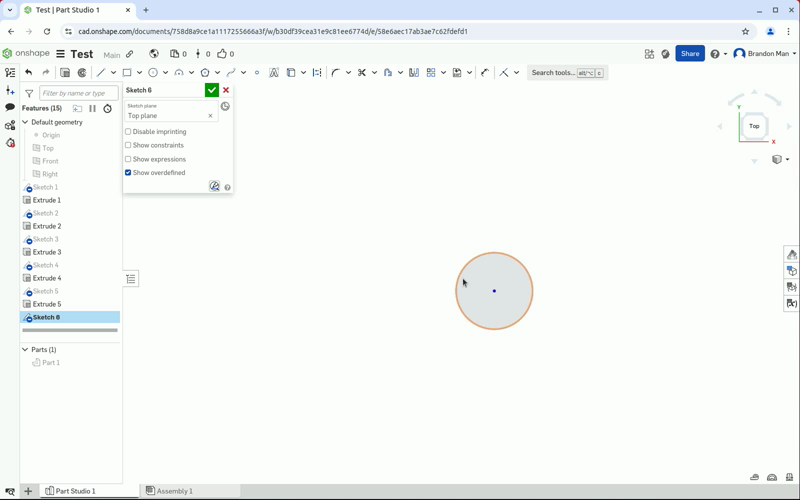
scroll(6)
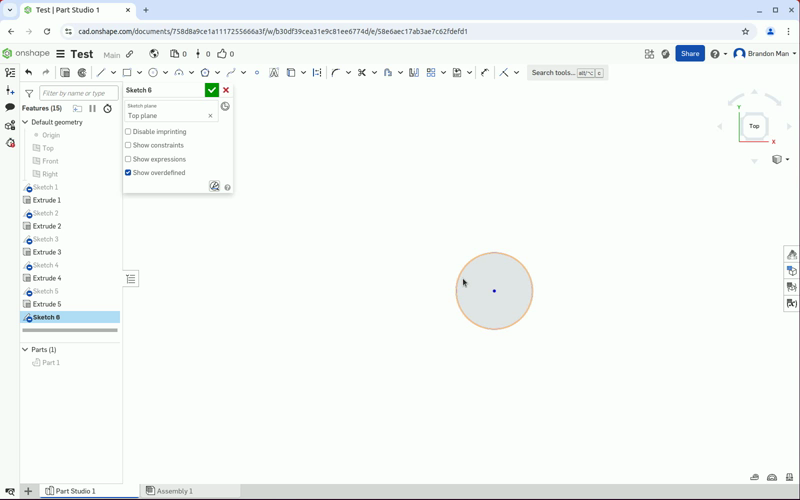
scroll(6)
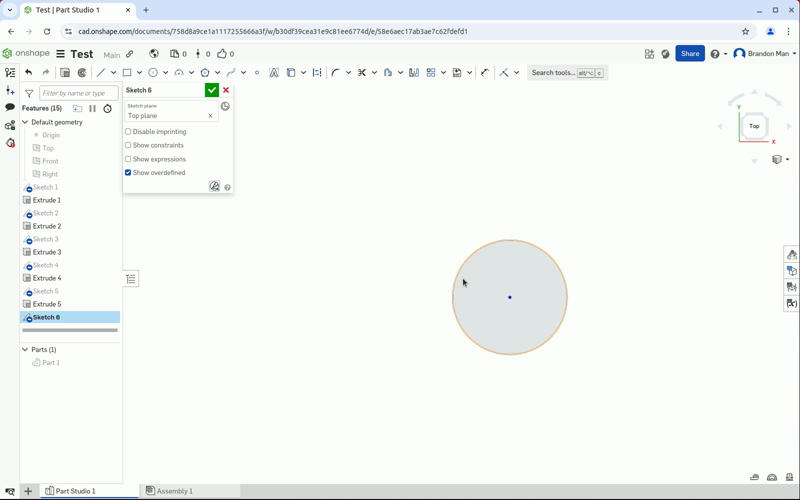
scroll(6)
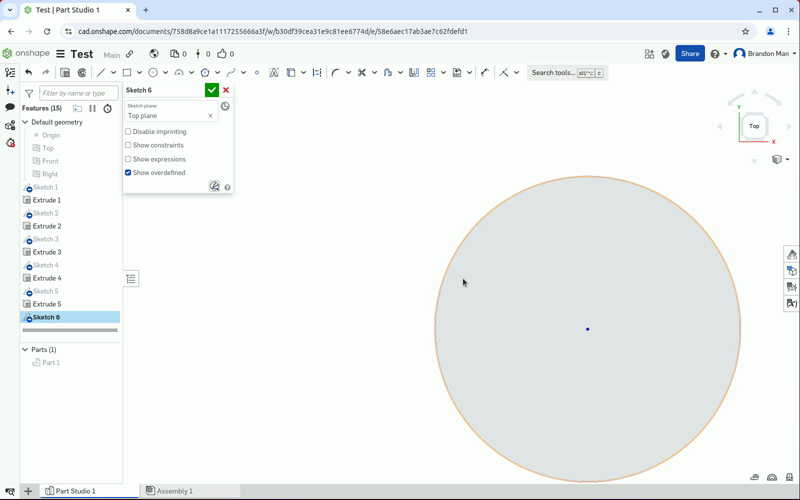
click(463, 278)
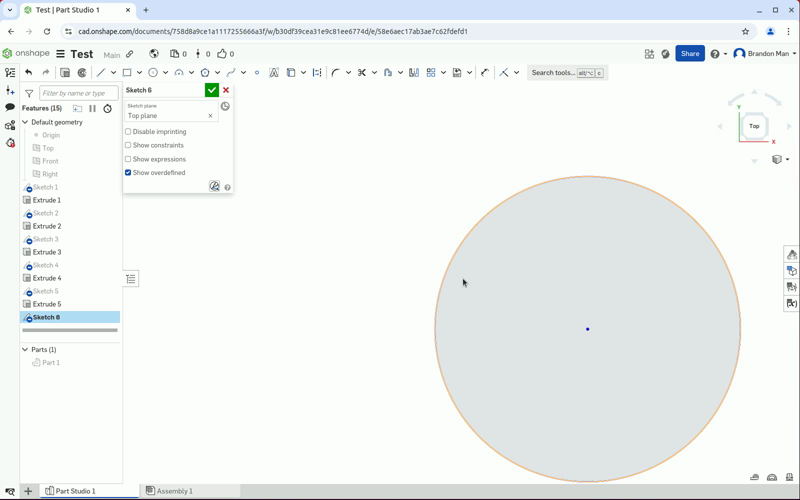
scroll(-6)
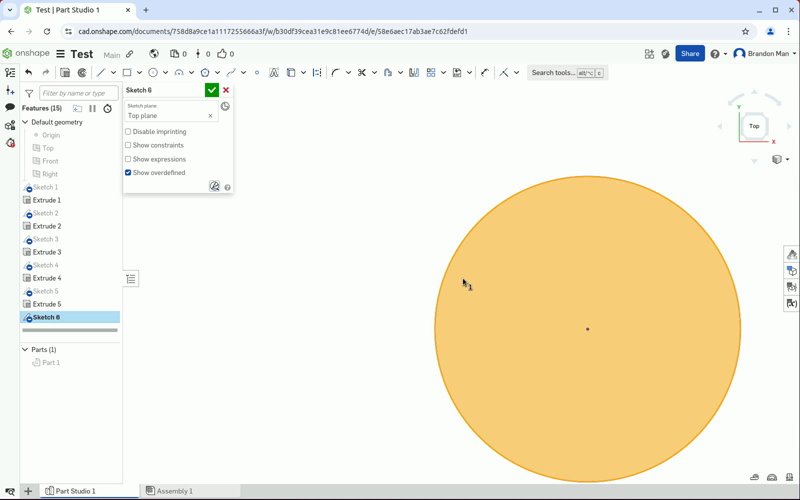
scroll(-6)
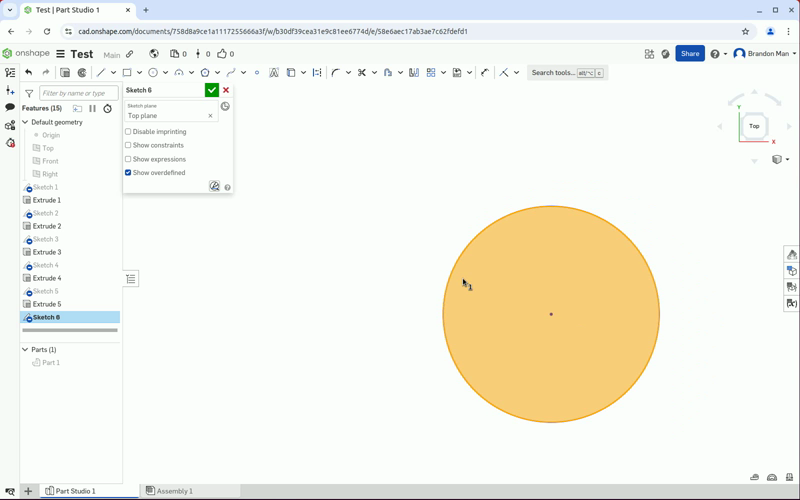
scroll(-6)
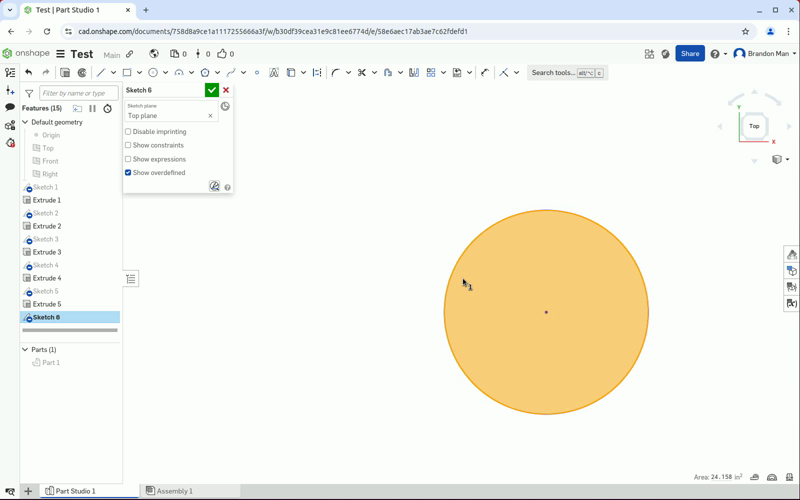
scroll(-6)
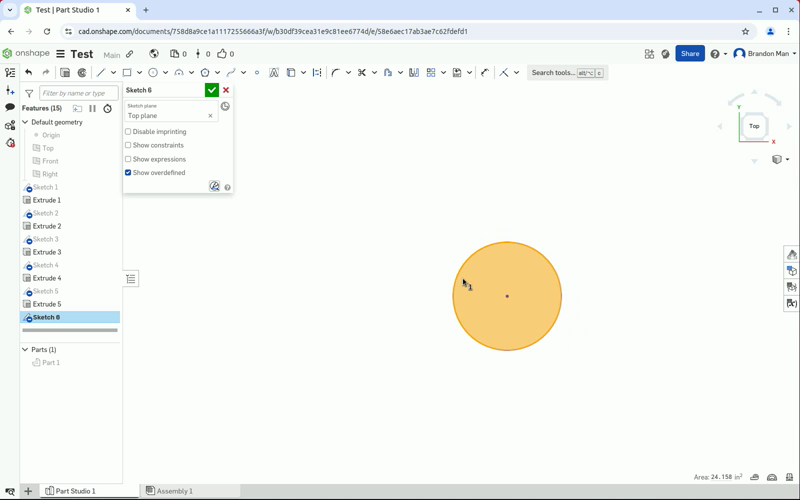
scroll(-6)
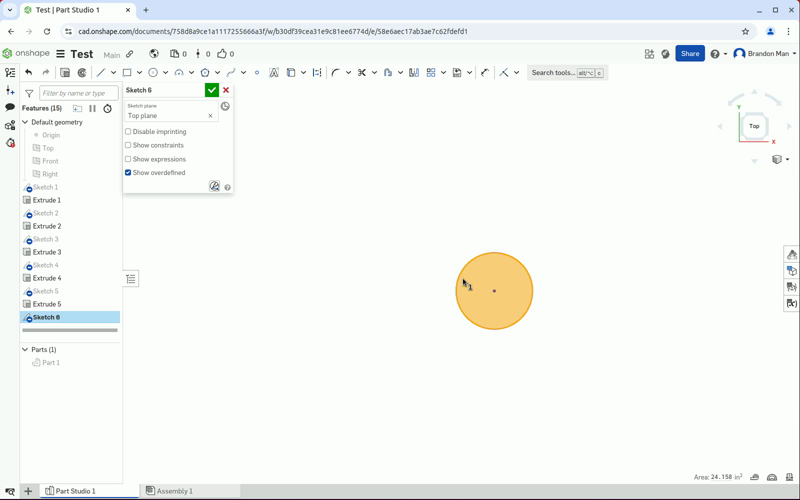
scroll(-6)
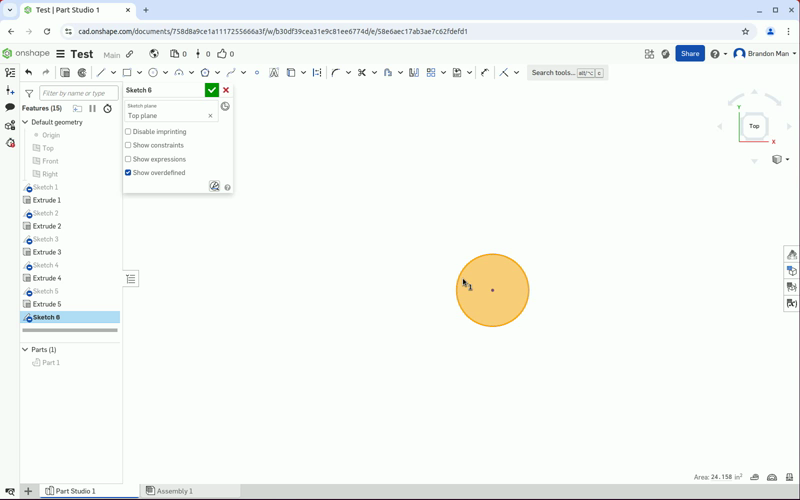
scroll(-6)
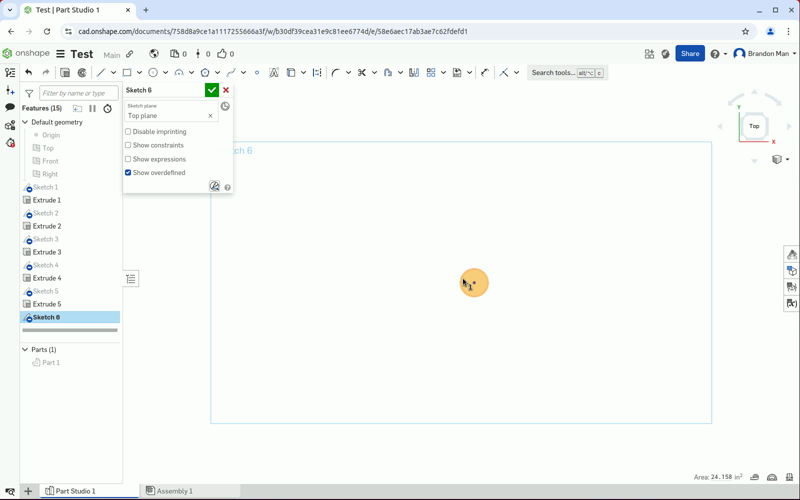
mouse_move(73, 352)
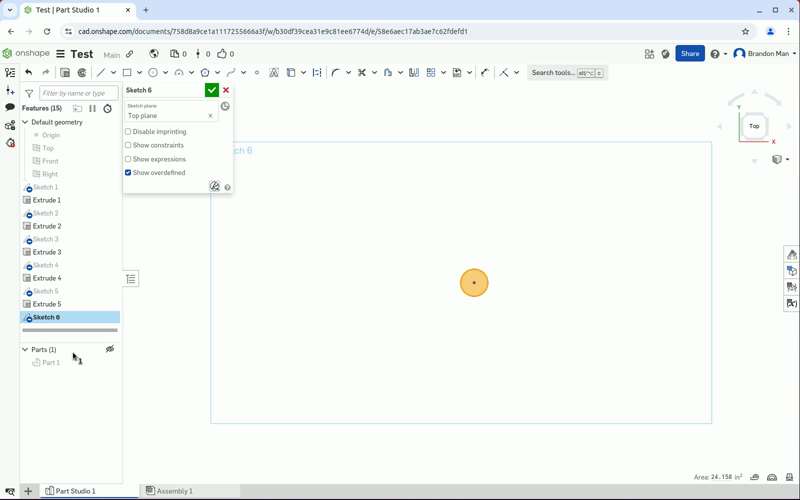
key(shift+y)
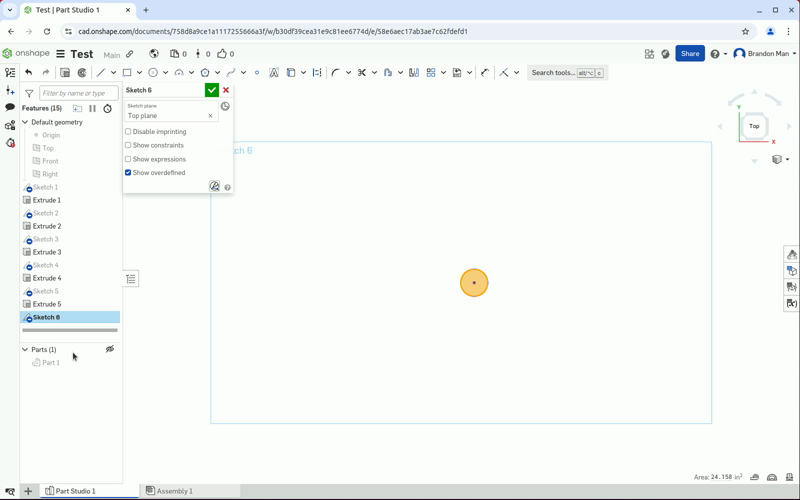
key(shift+e)
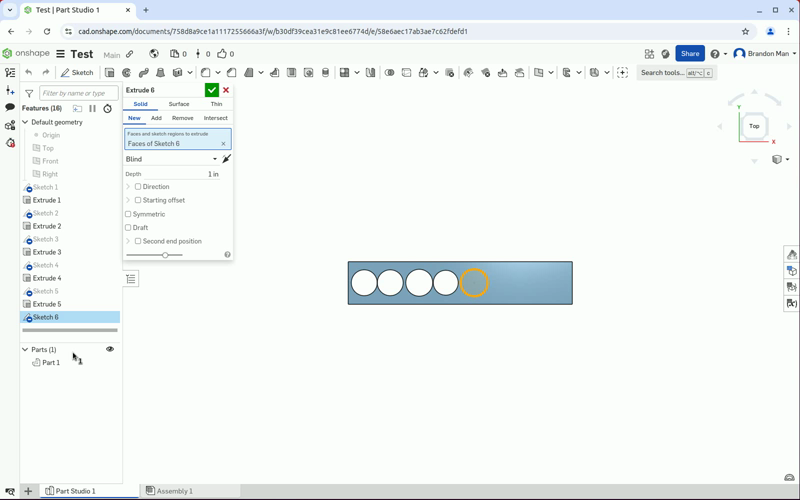
mouse_move(143, 106)
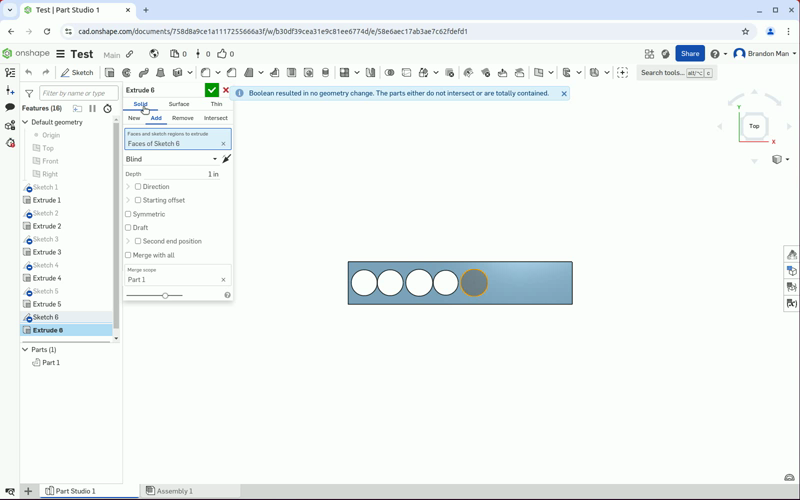
click(143, 106)
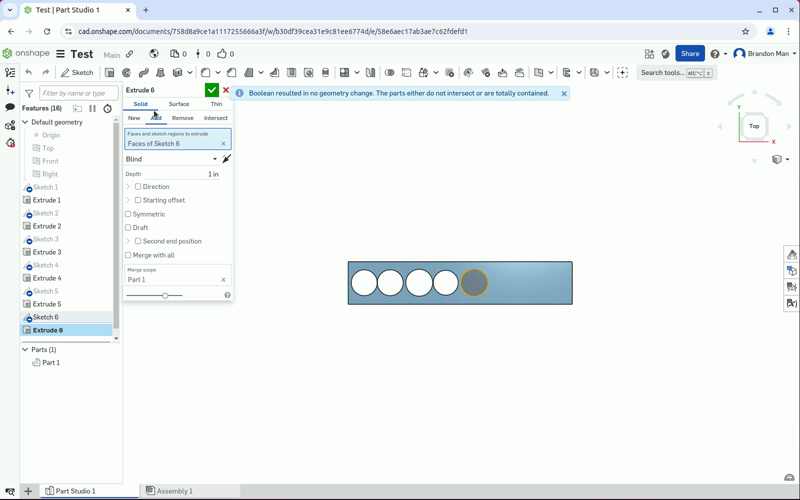
mouse_move(186, 120)
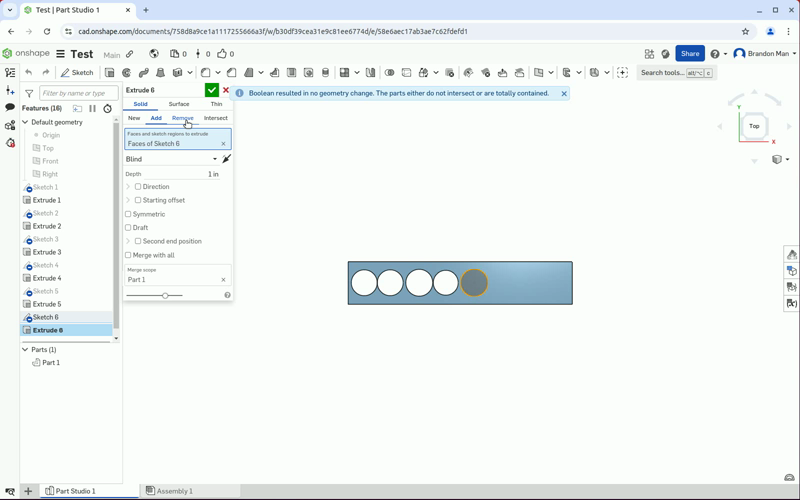
click(186, 120)
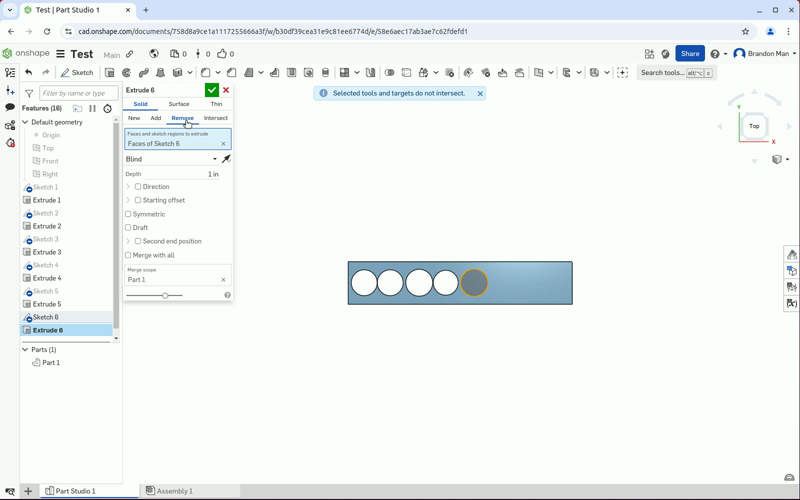
key(tab, 4)
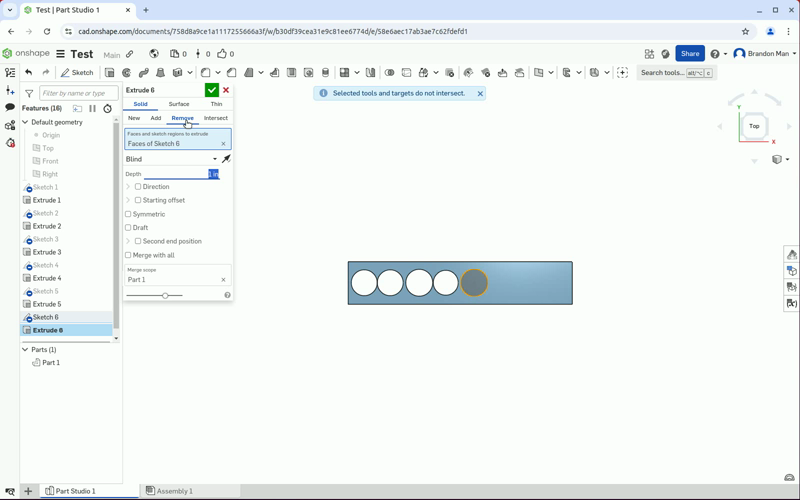
text(-11.073)
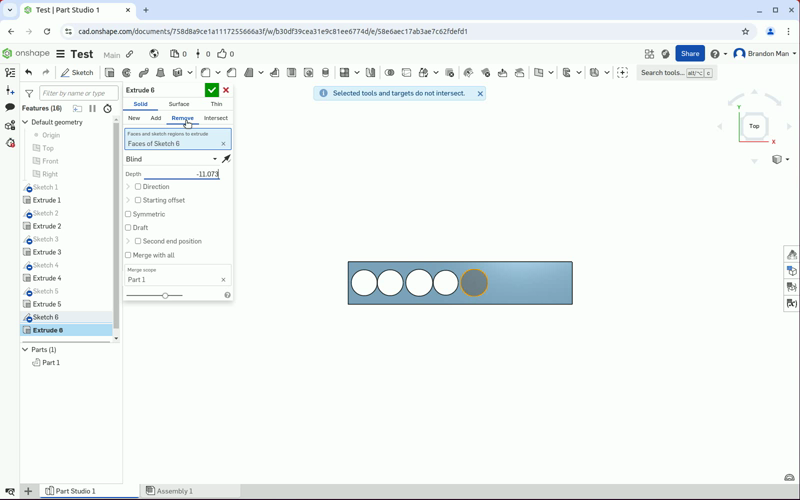
key(tab, 6)
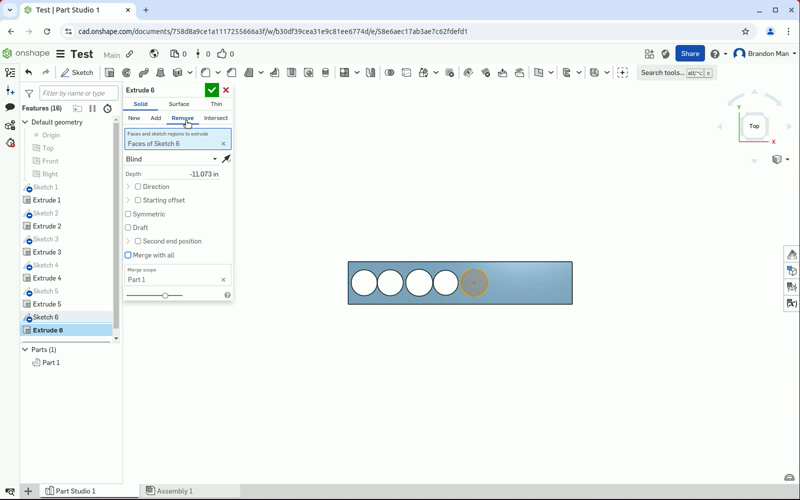
key(space)
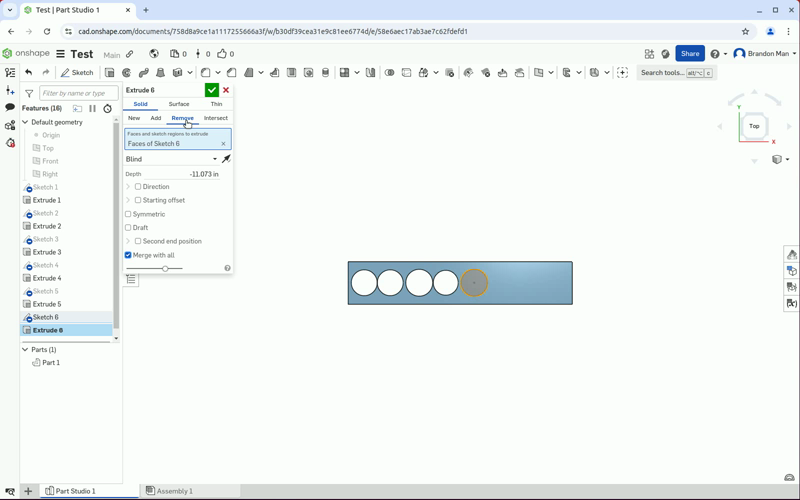
key(enter)
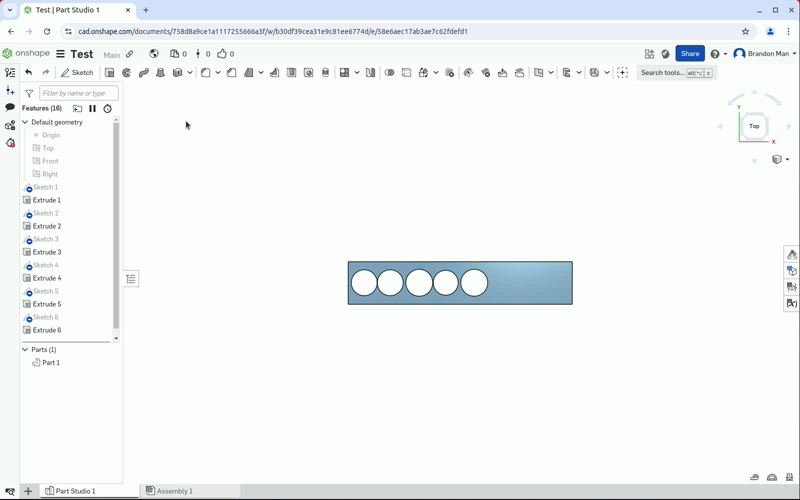
key(shift+h)
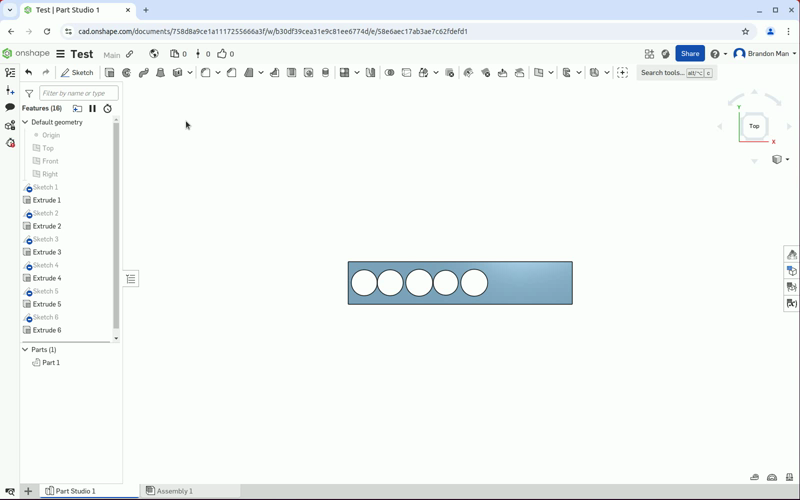
key(shift+h)
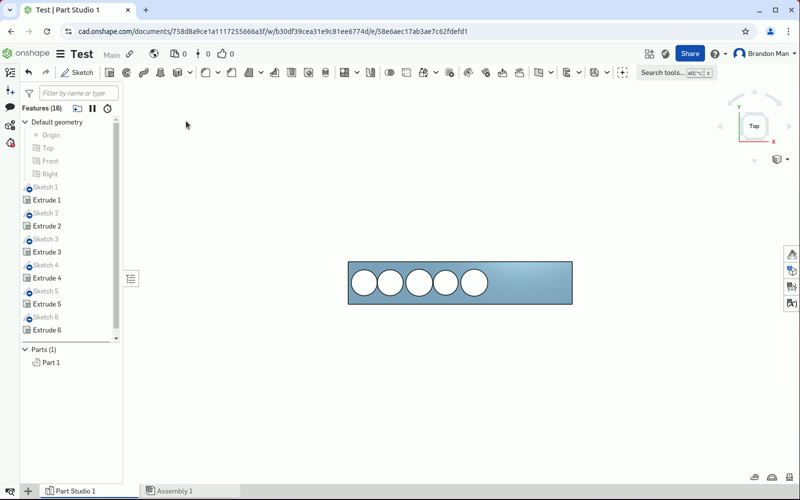
mouse_move(69, 189)
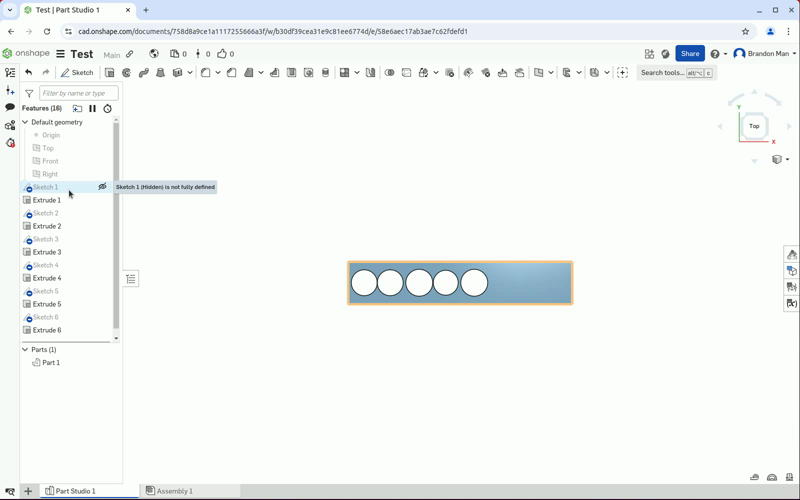
click(69, 189)
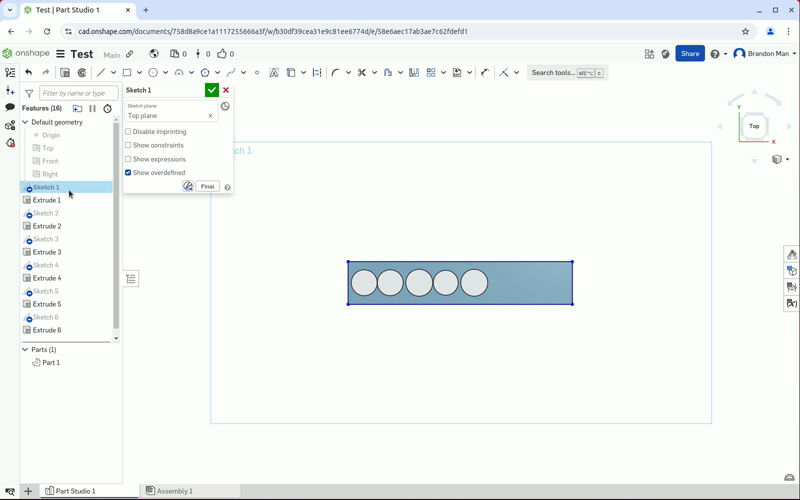
mouse_move(229, 92)
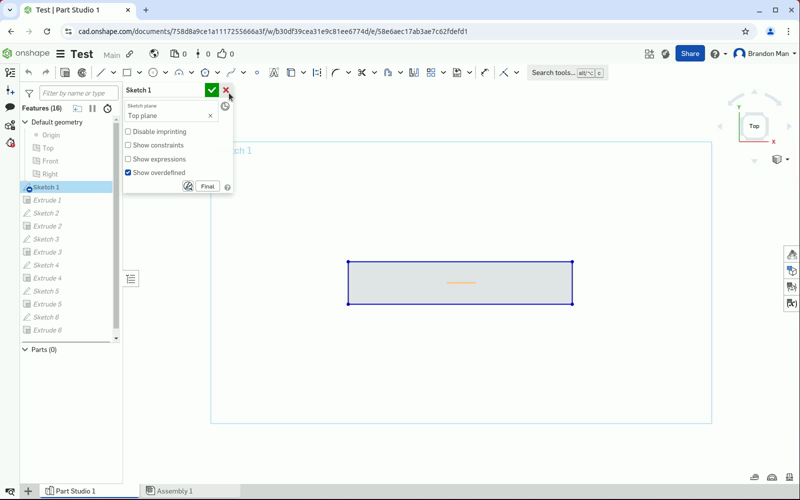
click(229, 92)
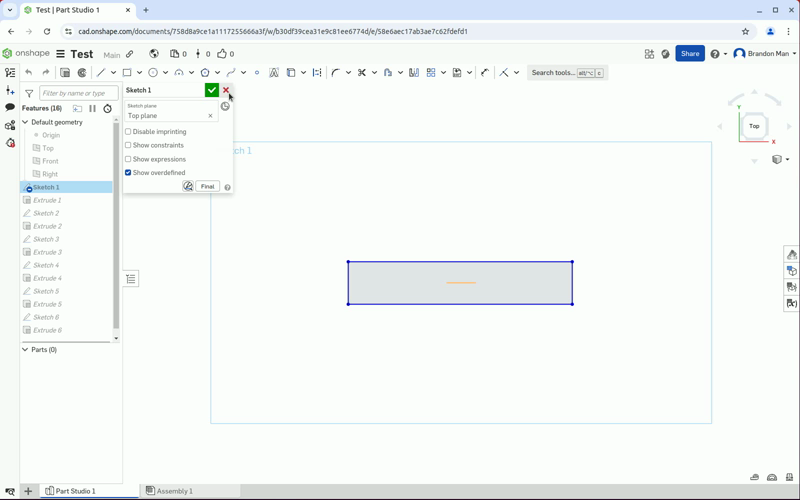
key(shift+s)
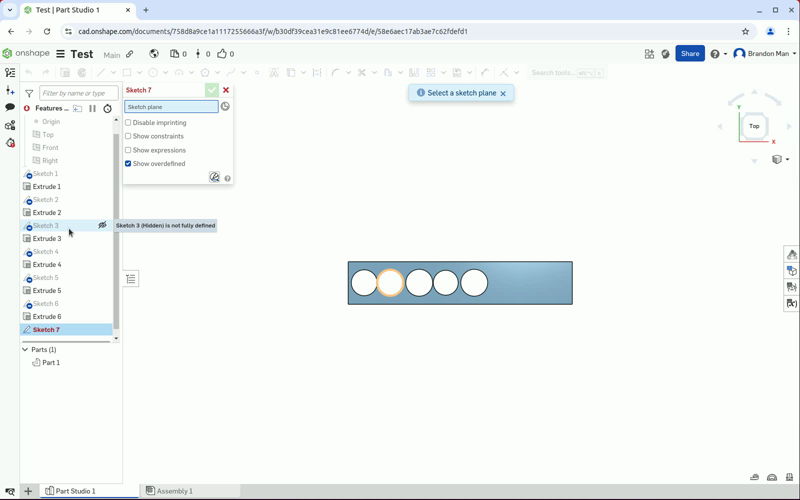
scroll(3)
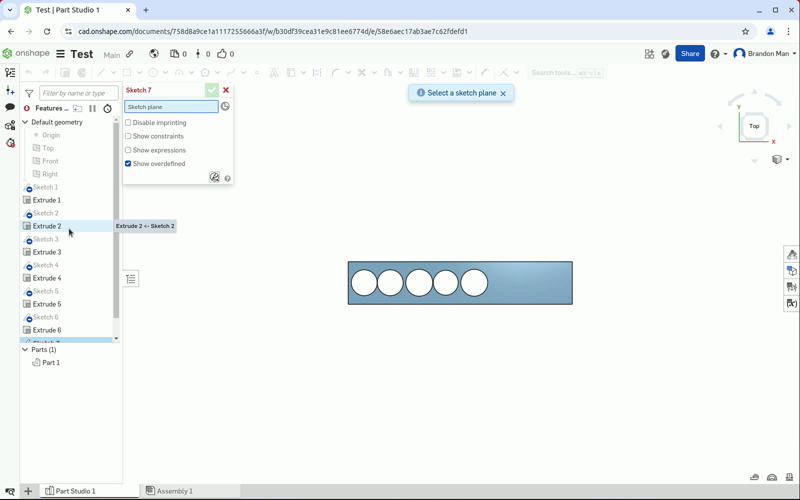
mouse_move(69, 150)
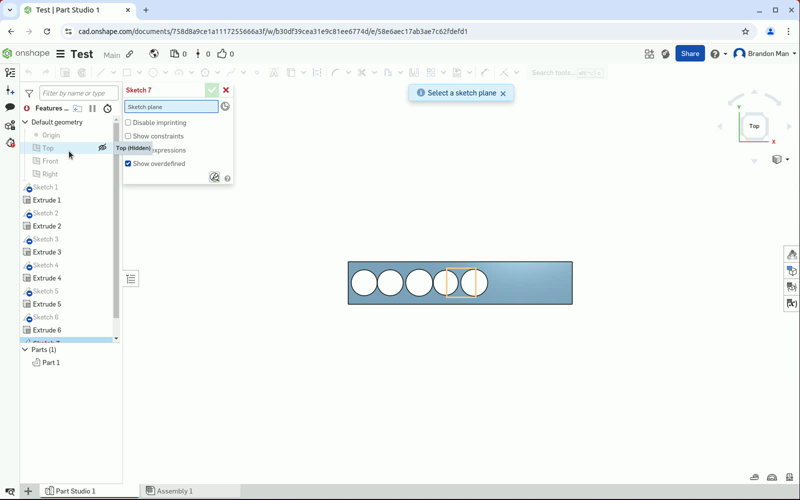
click(69, 150)
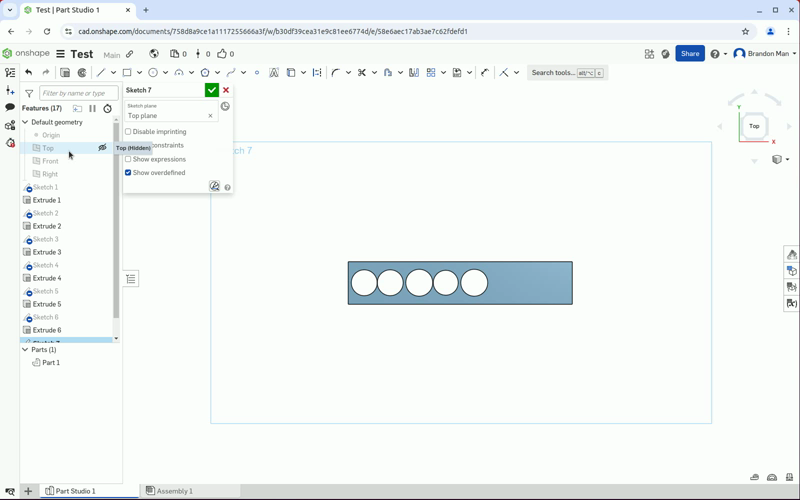
mouse_move(73, 352)
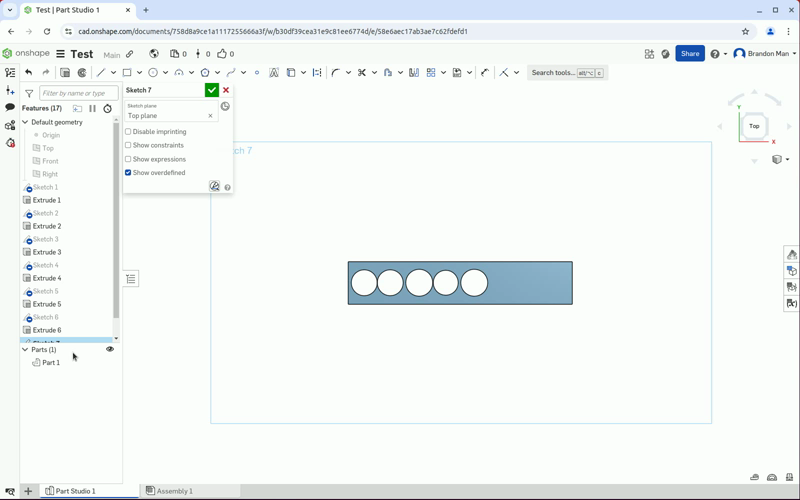
key(y)
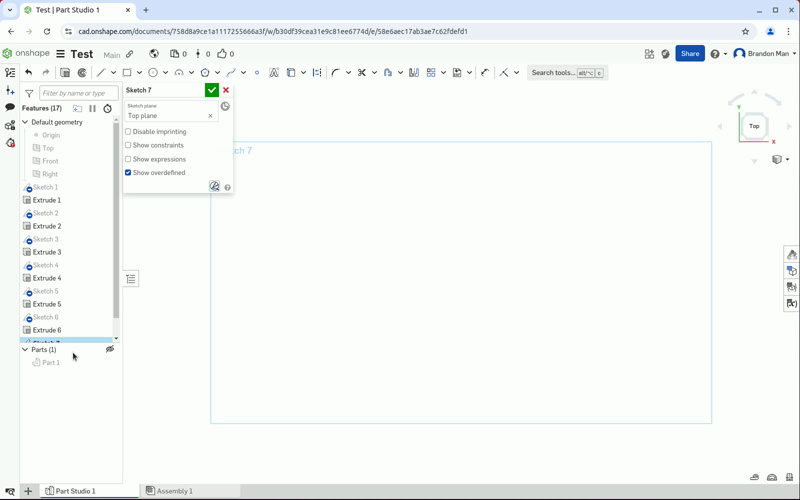
key(c)
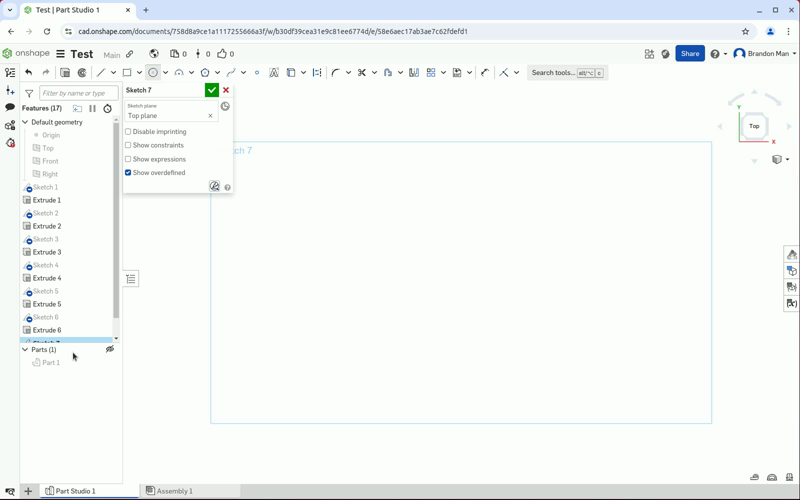
key_down(shift)
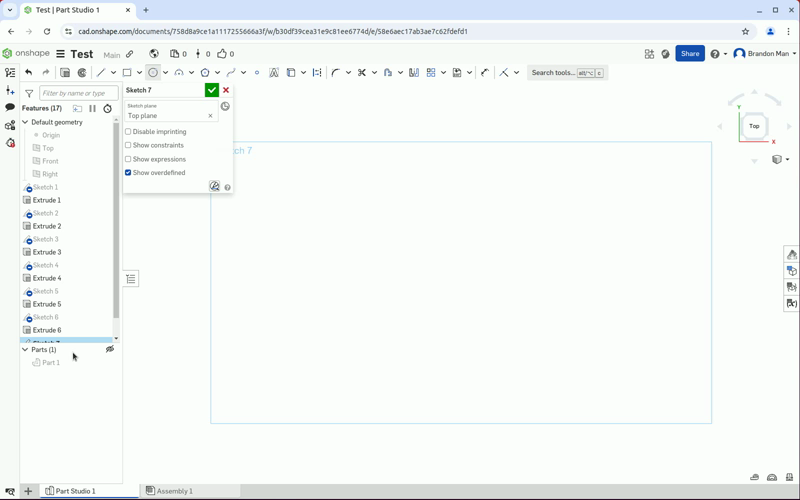
mouse_move(502, 282)
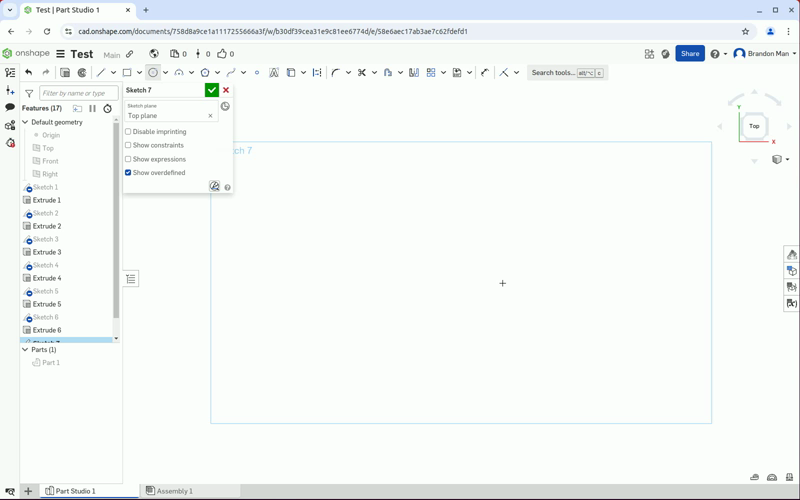
click(502, 282)
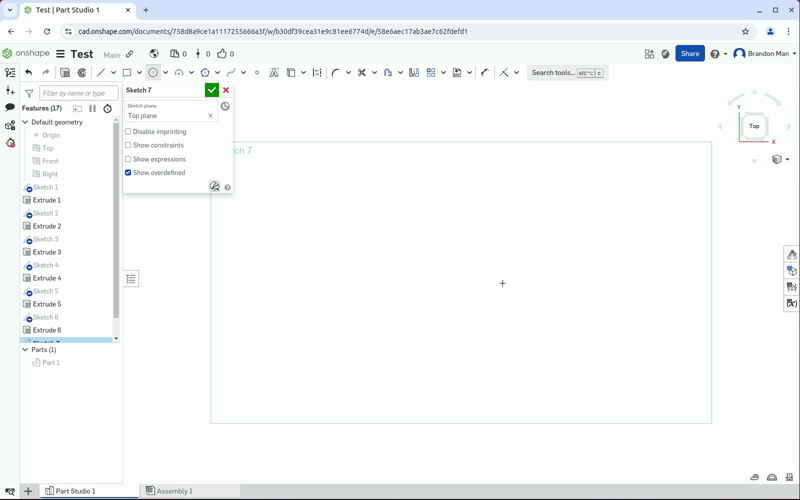
key_up(shift)
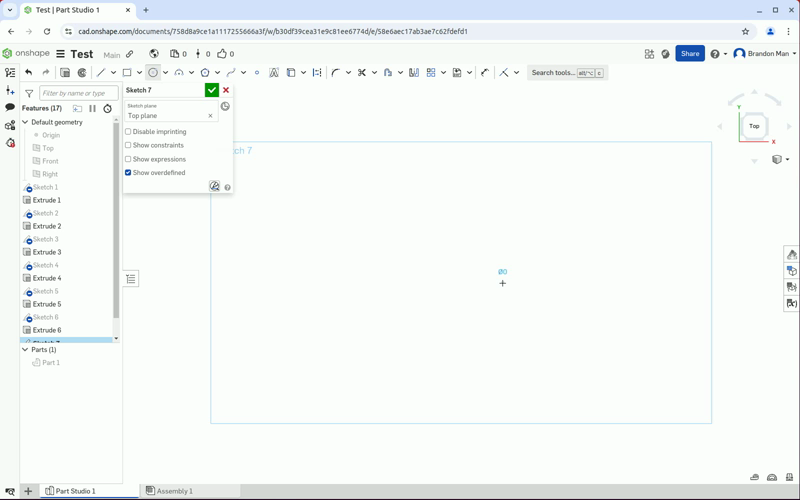
mouse_move(515, 282)
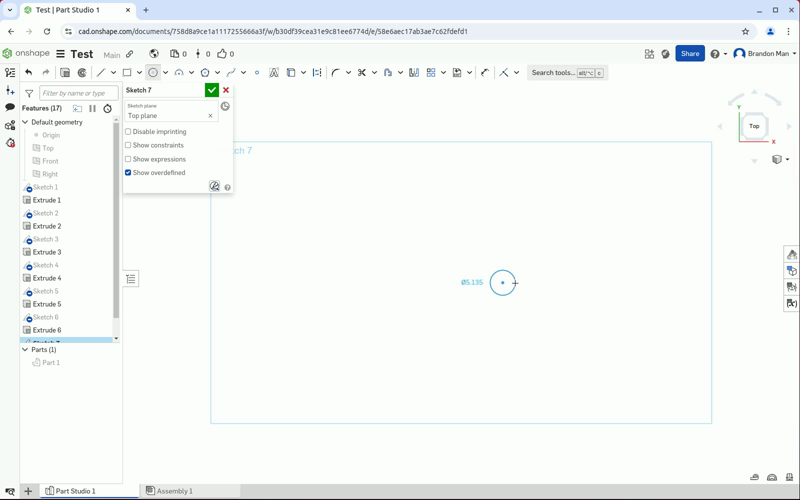
click(515, 282)
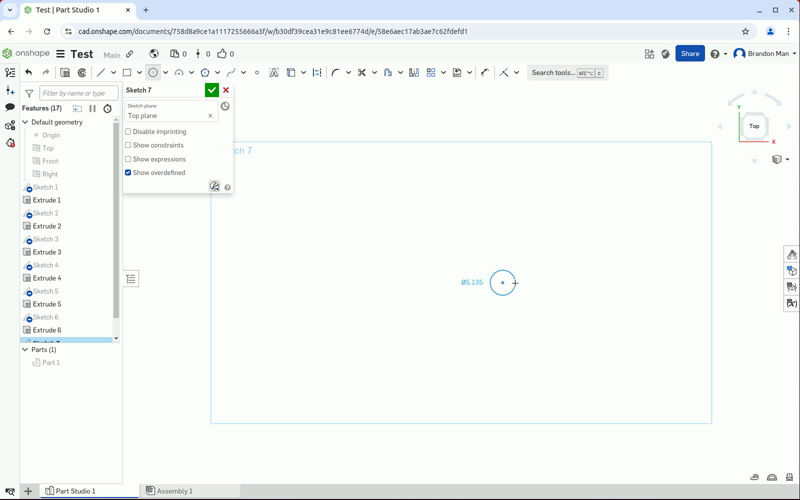
key(esc)
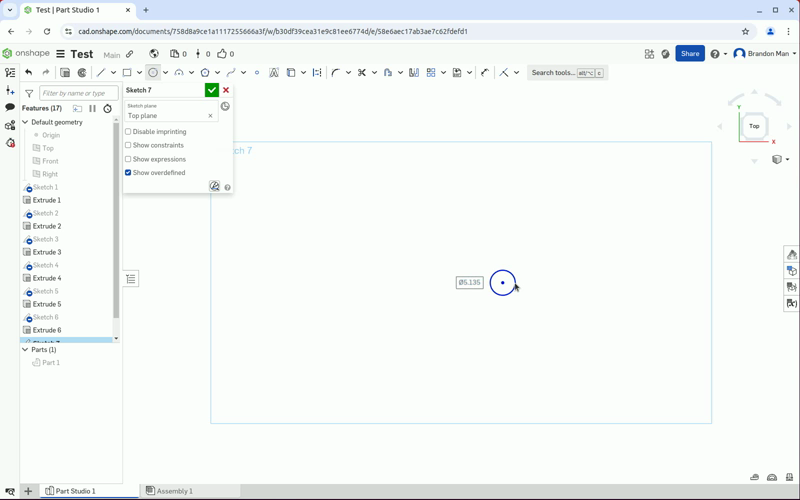
mouse_move(494, 274)
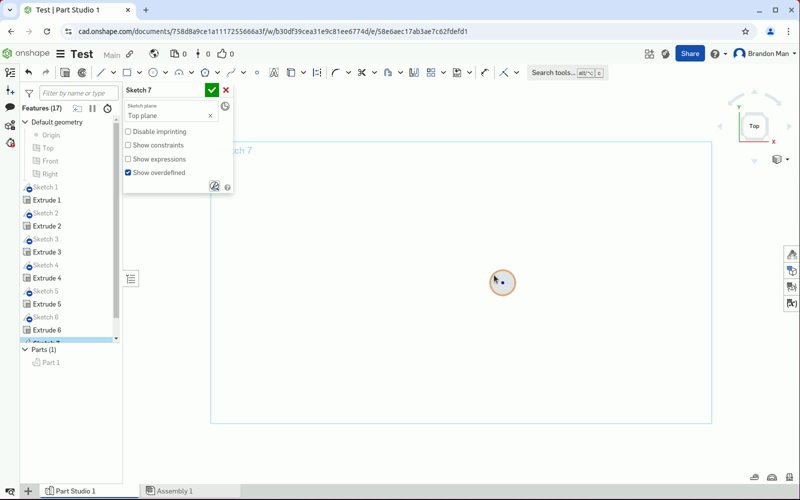
scroll(6)
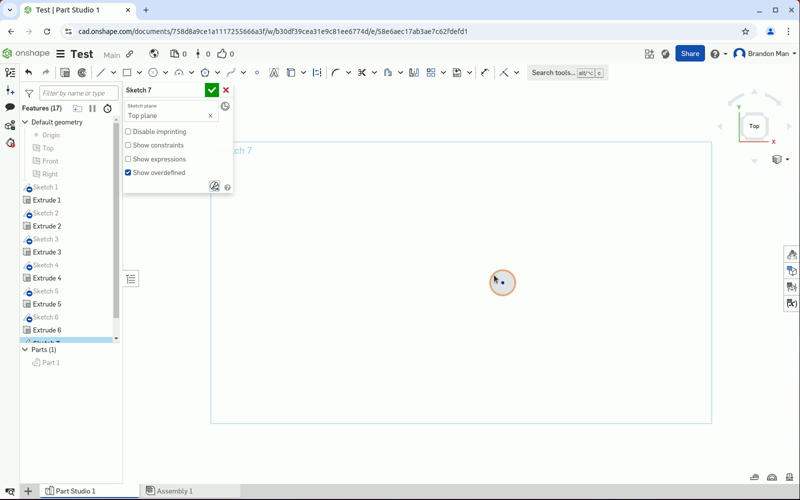
scroll(6)
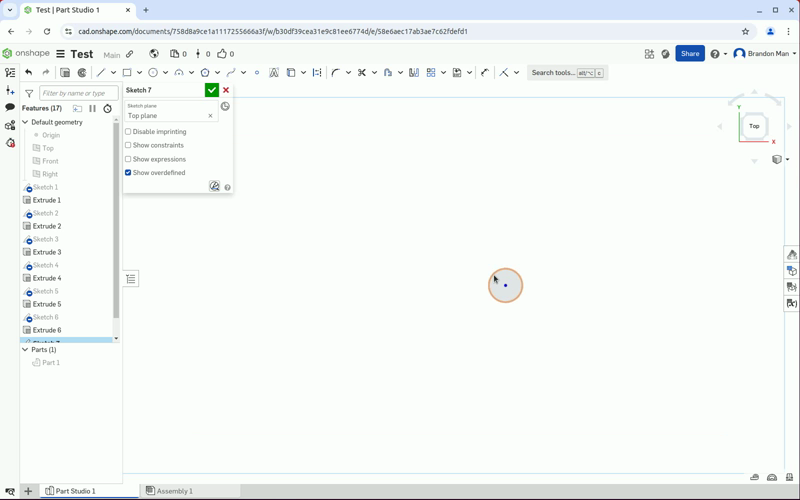
scroll(6)
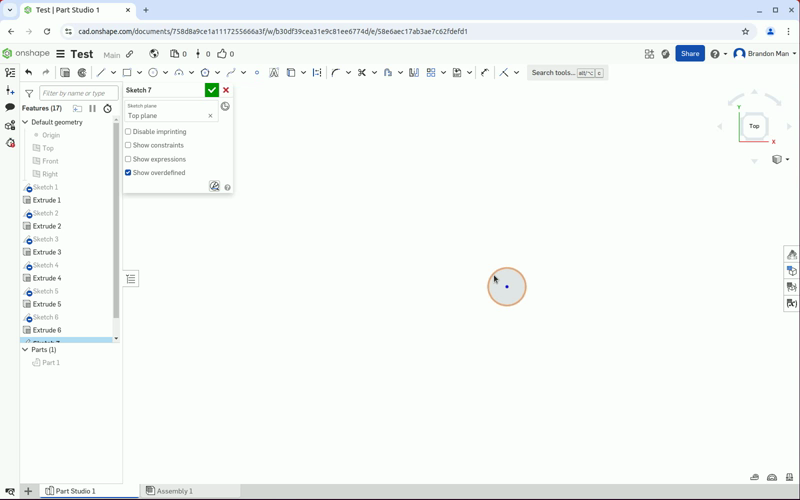
scroll(6)
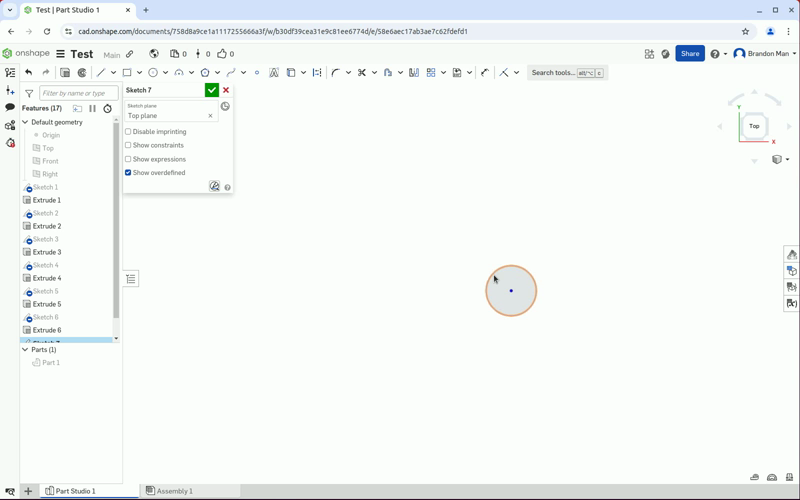
scroll(6)
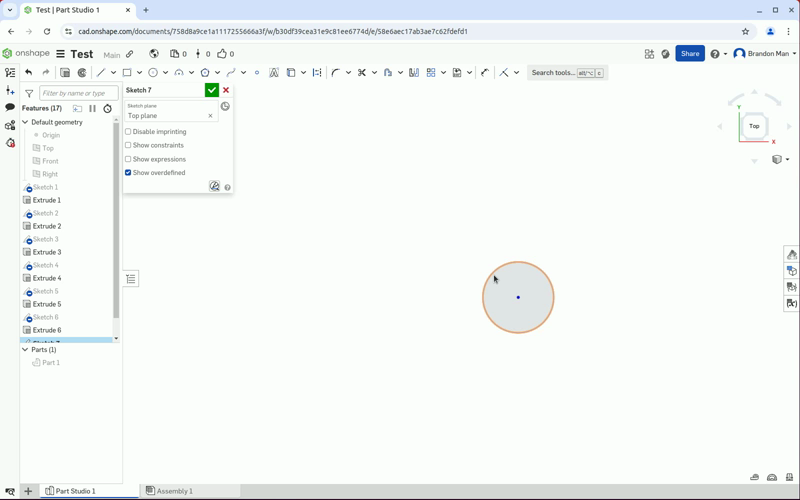
scroll(6)
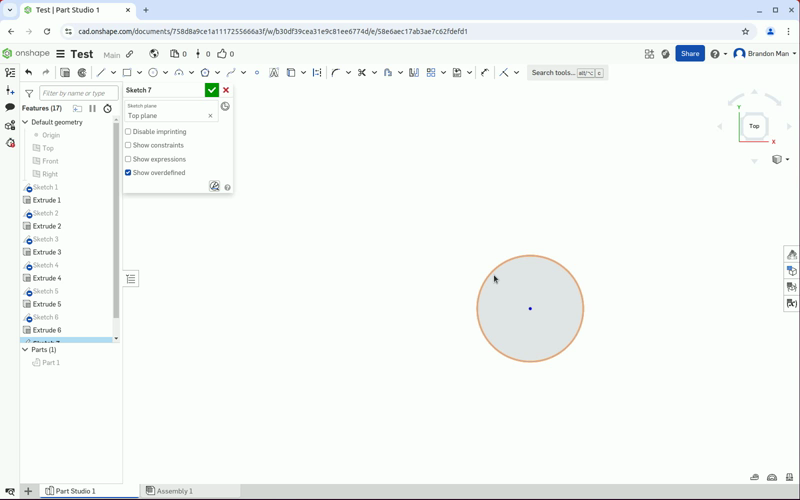
scroll(6)
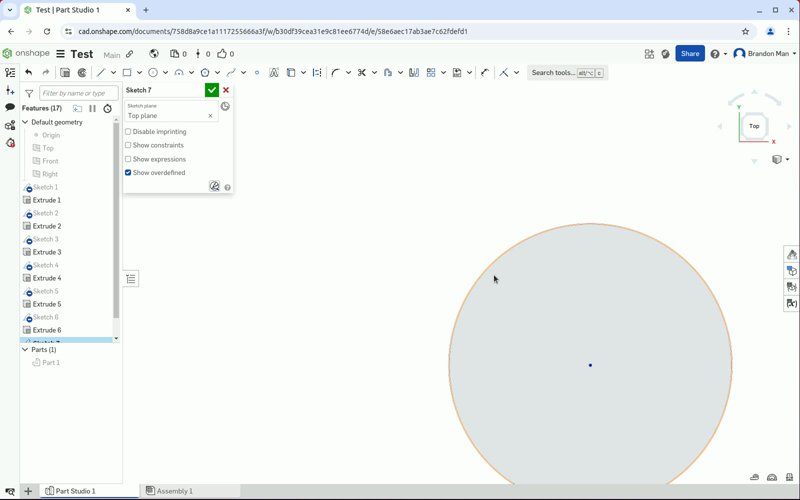
click(494, 274)
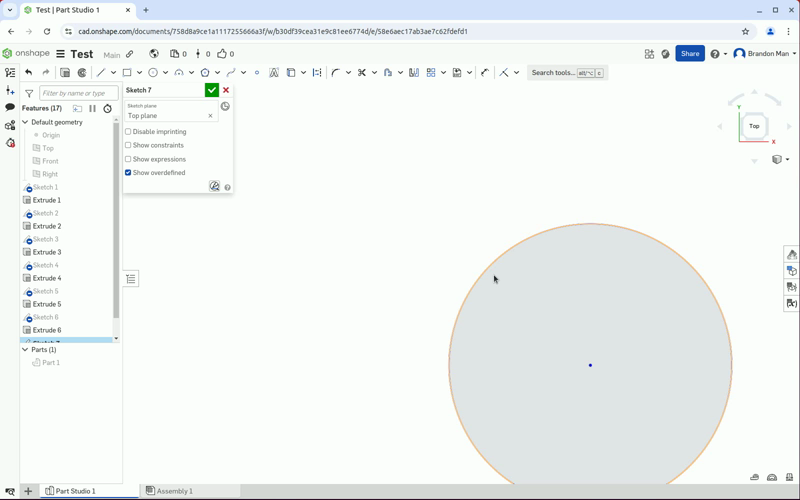
scroll(-6)
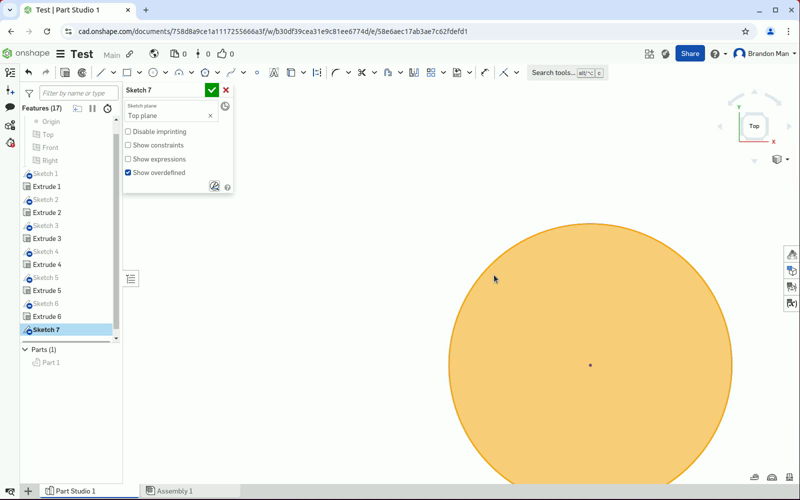
scroll(-6)
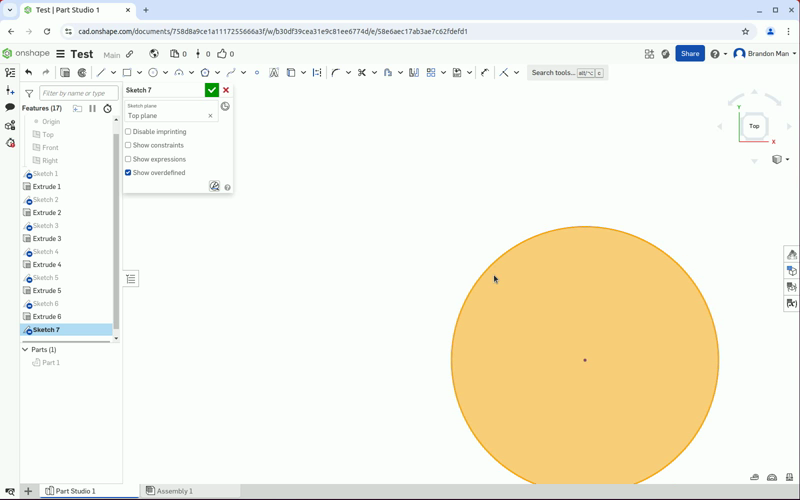
scroll(-6)
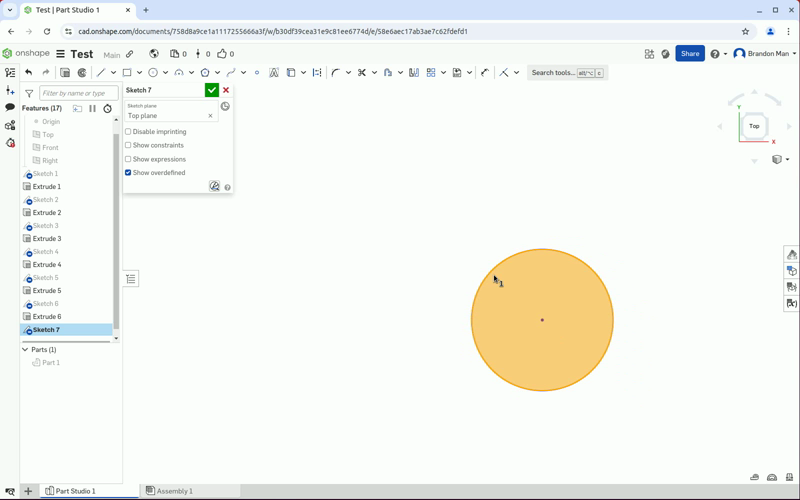
scroll(-6)
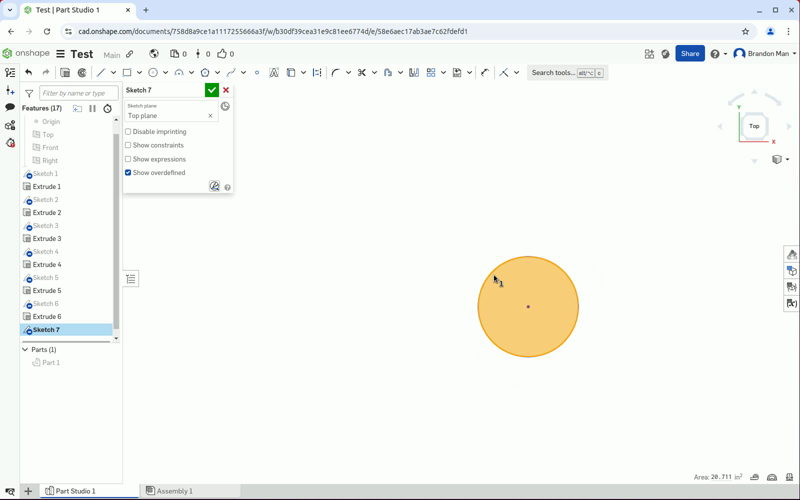
scroll(-6)
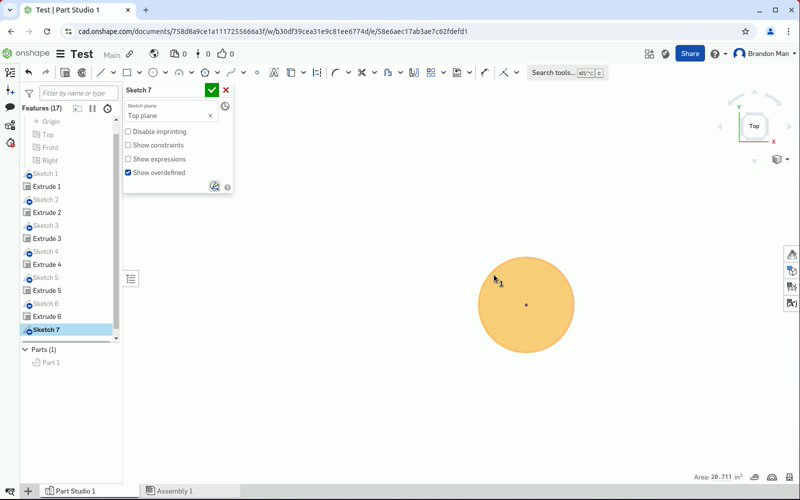
scroll(-6)
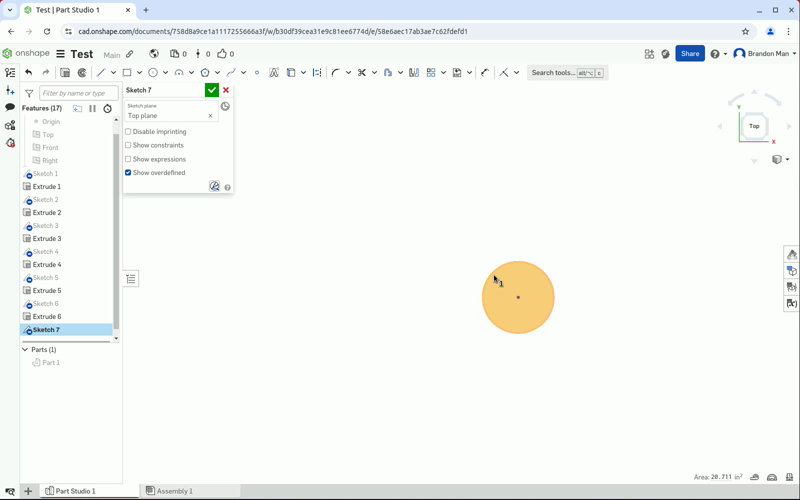
scroll(-6)
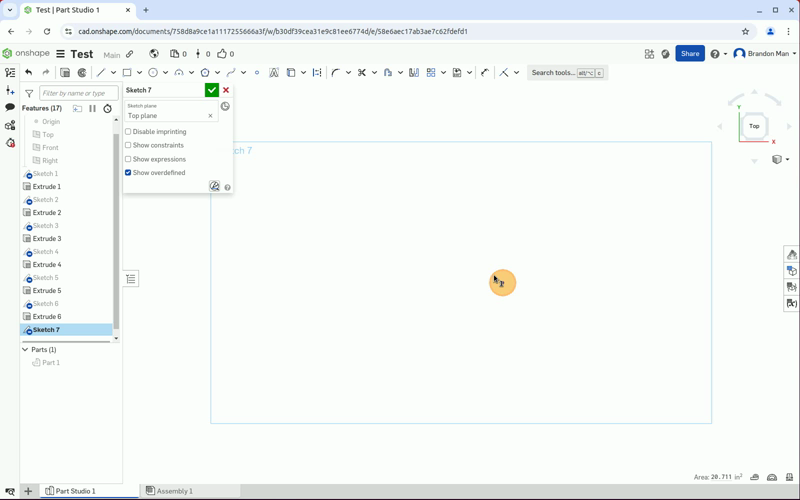
mouse_move(73, 352)
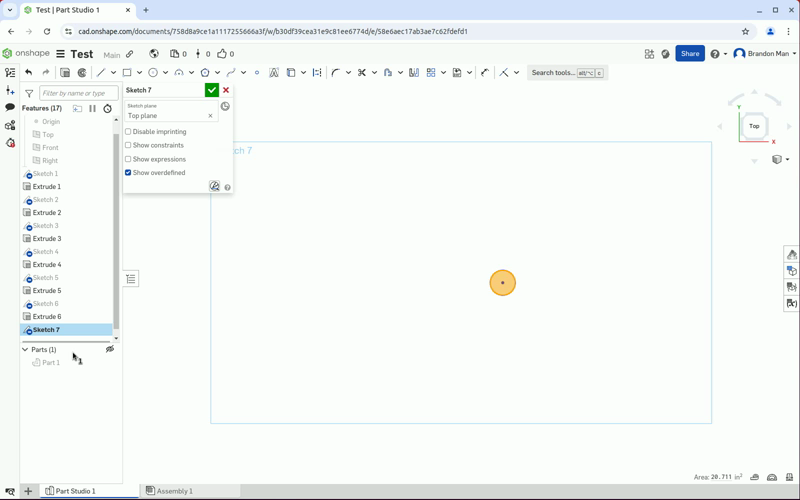
key(shift+y)
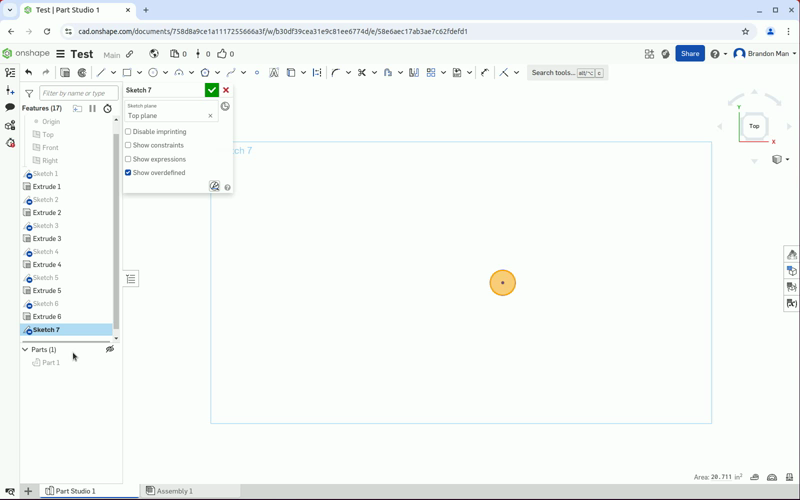
key(shift+e)
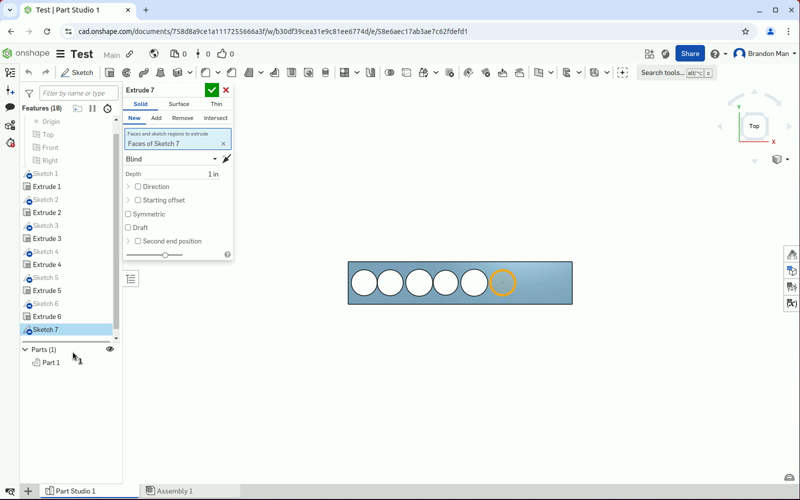
mouse_move(143, 106)
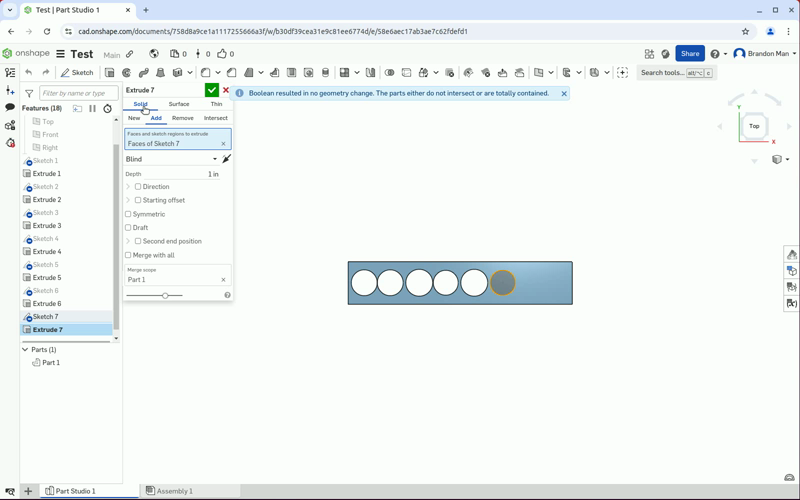
click(143, 106)
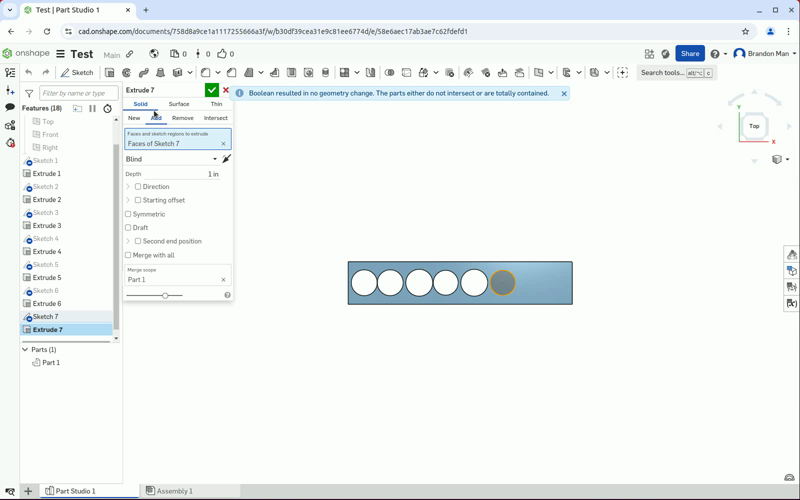
mouse_move(186, 120)
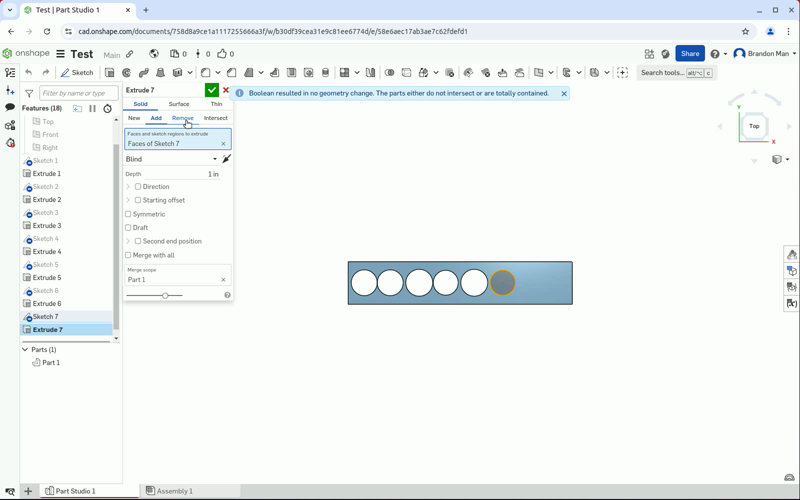
click(186, 120)
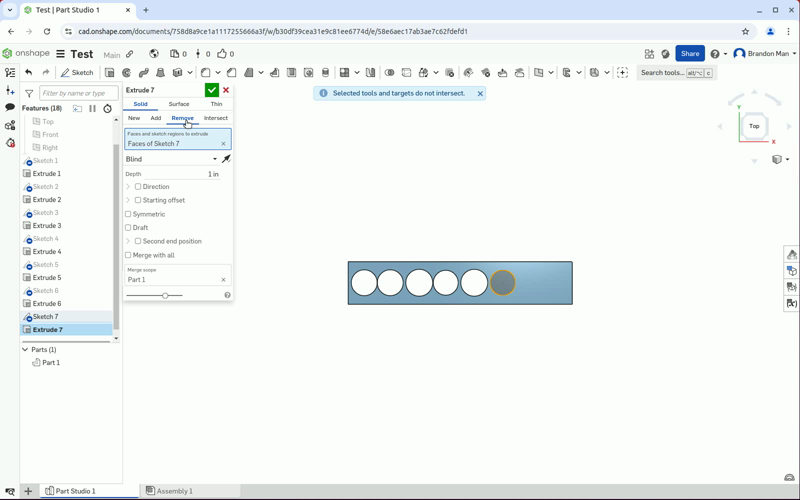
key(tab, 4)
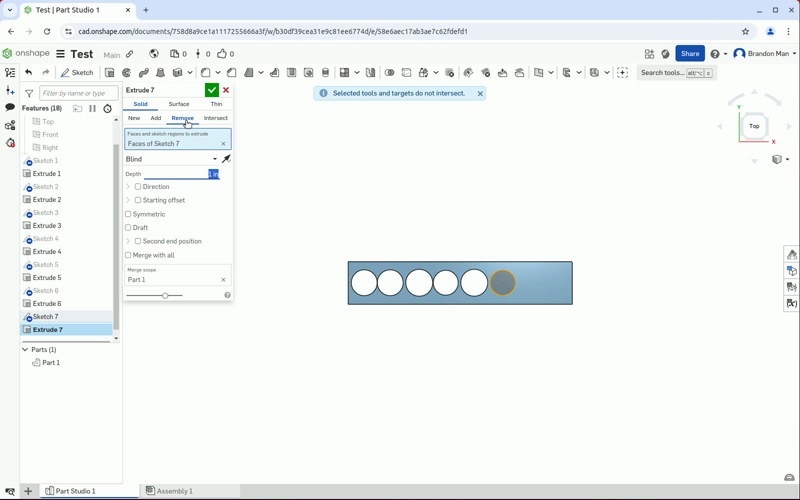
text(-11.073)
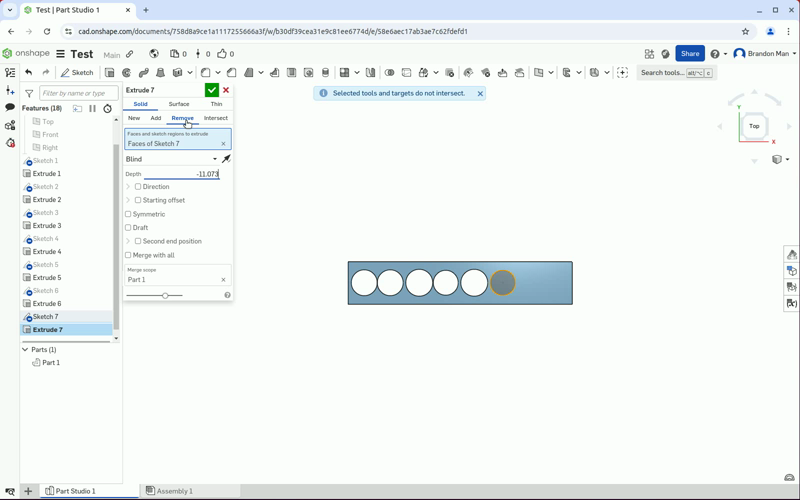
key(tab, 6)
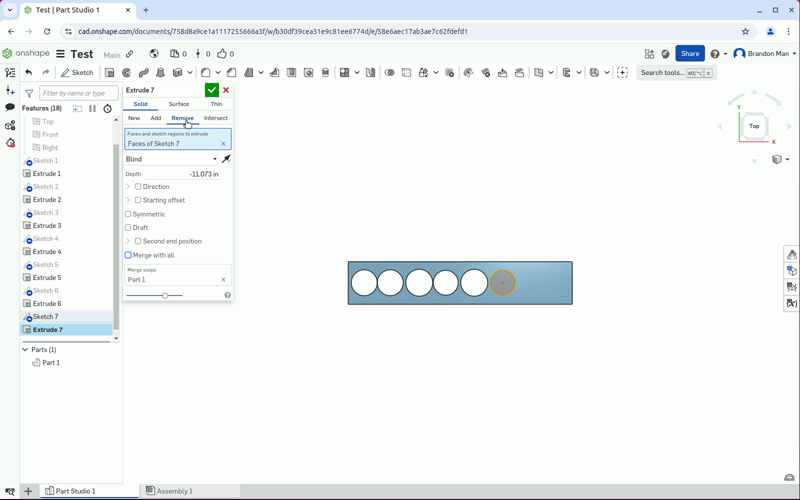
key(space)
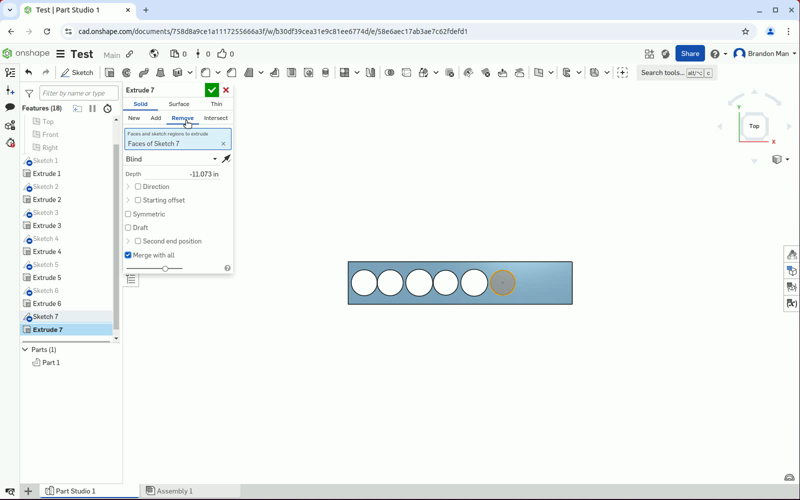
key(enter)
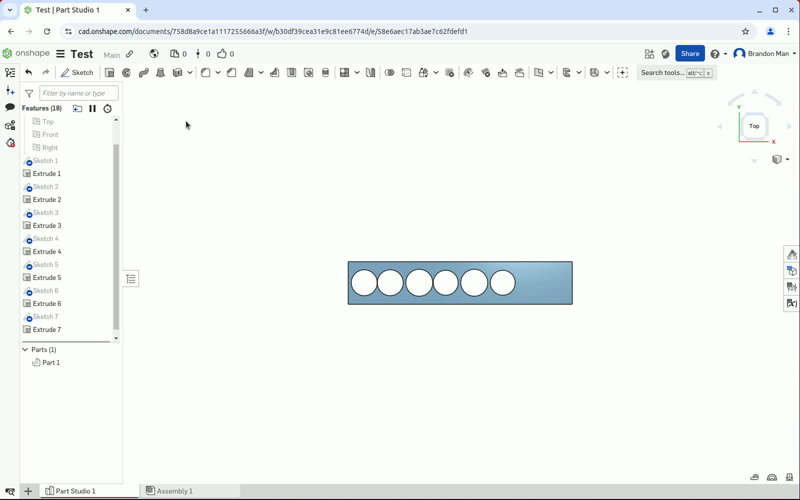
key(shift+h)
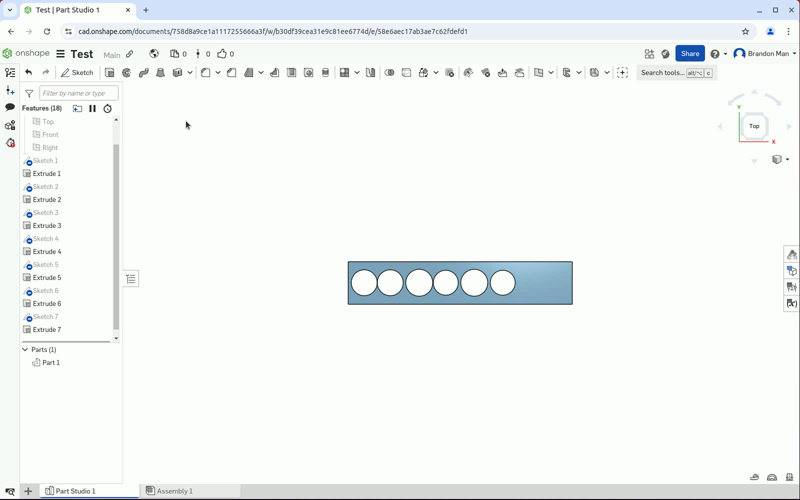
key(shift+h)
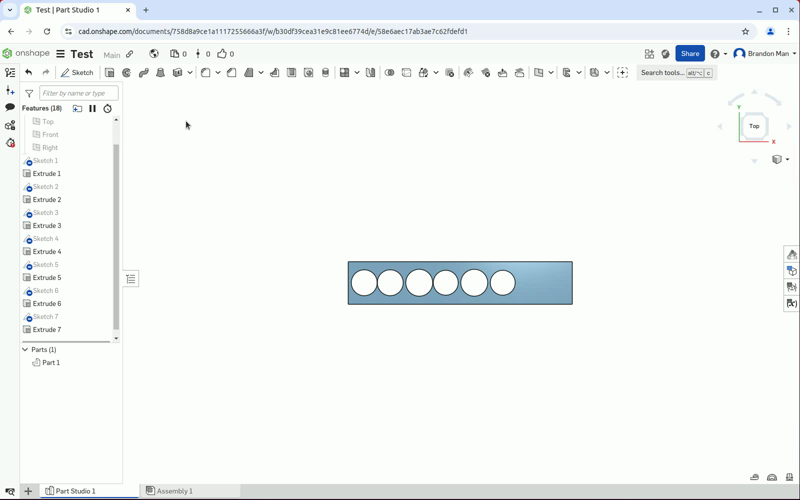
mouse_move(69, 163)
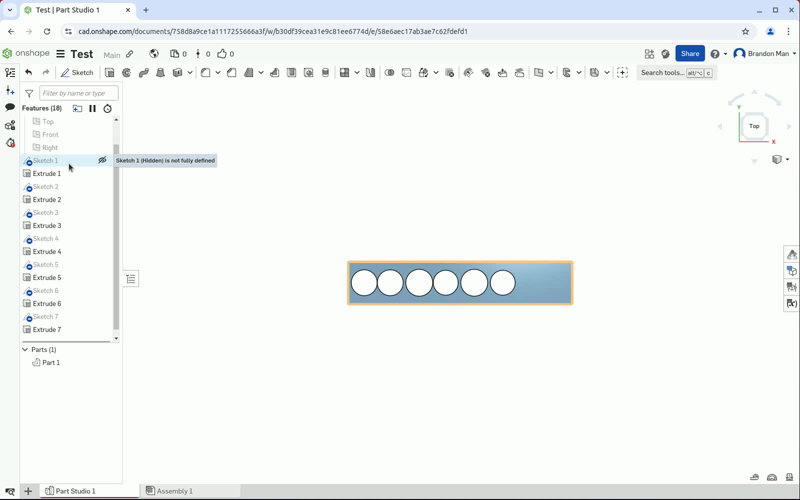
click(69, 163)
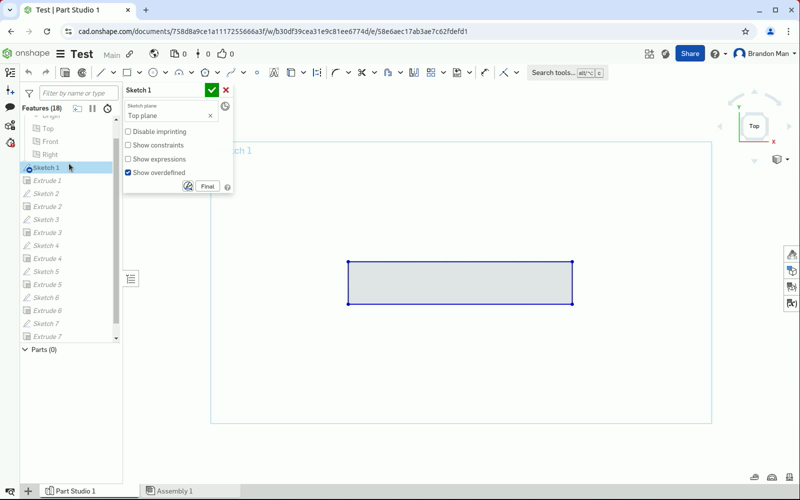
mouse_move(229, 92)
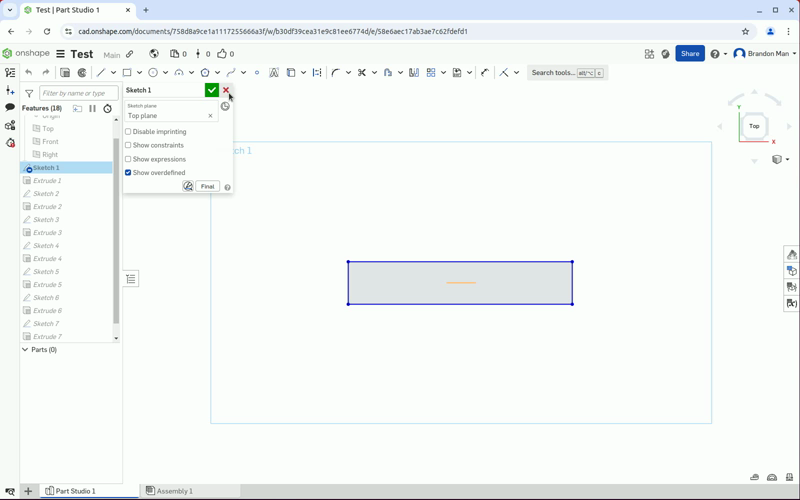
click(229, 92)
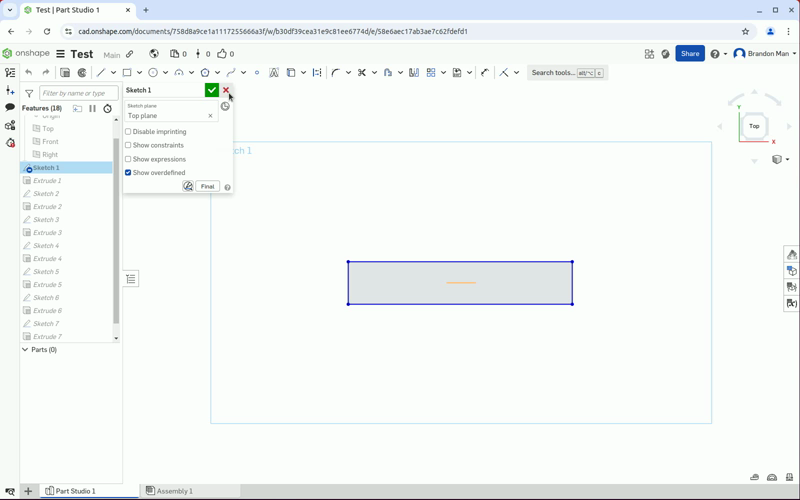
key(shift+s)
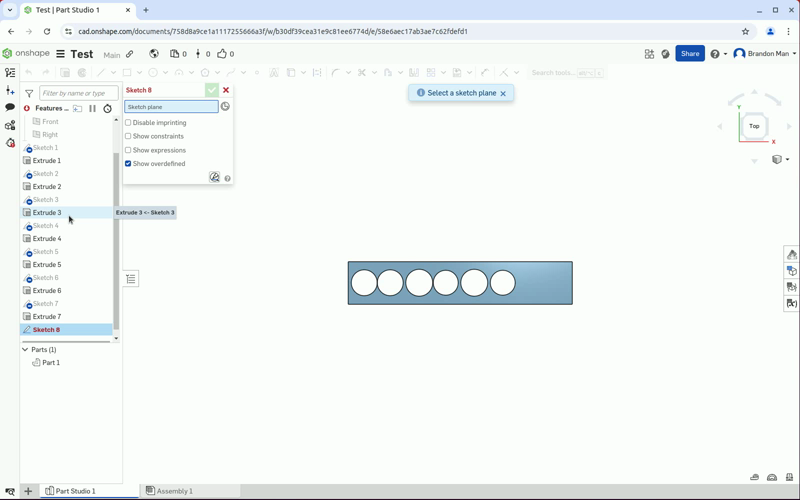
scroll(3)
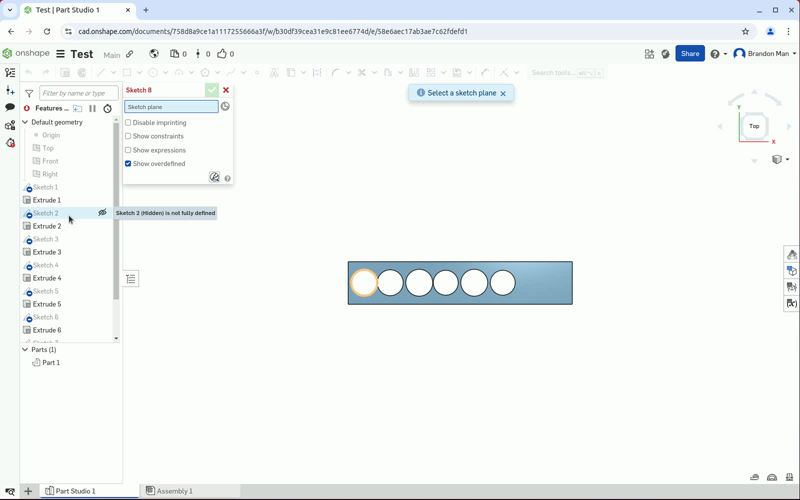
mouse_move(69, 150)
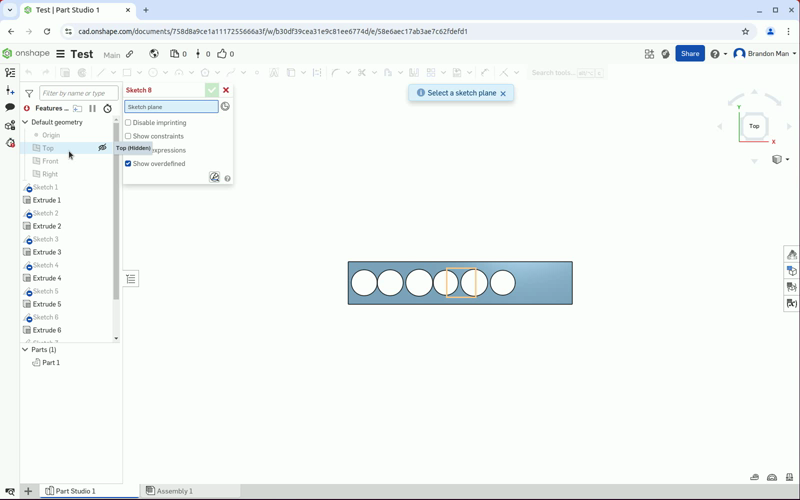
click(69, 150)
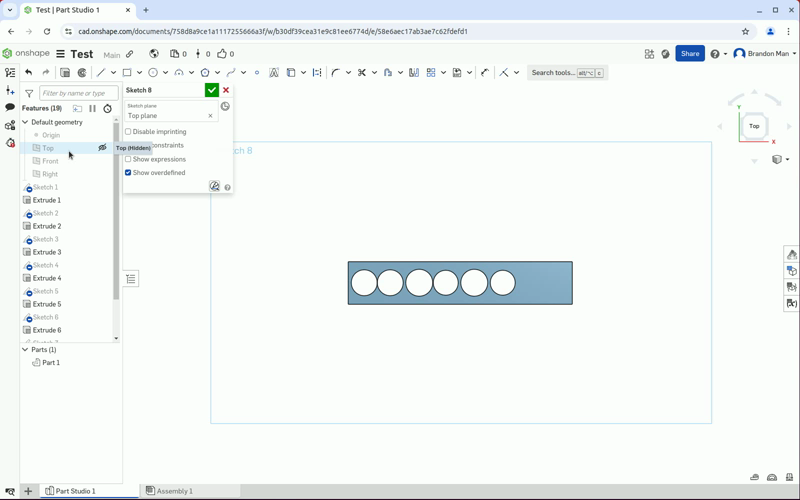
mouse_move(73, 352)
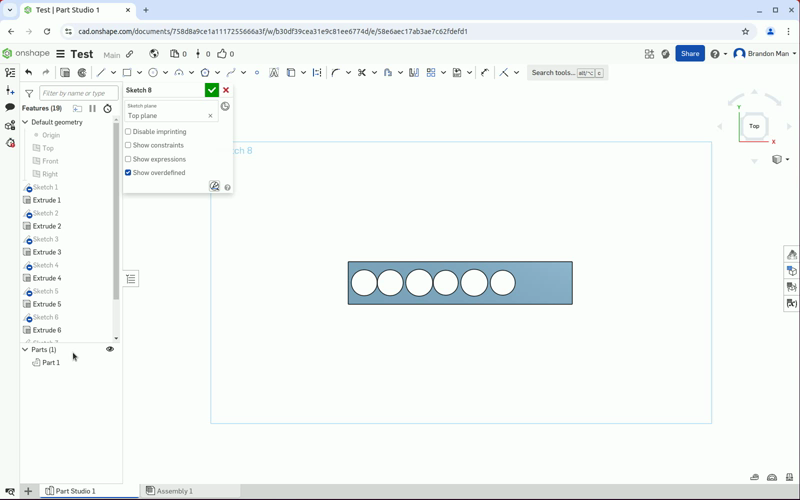
key(y)
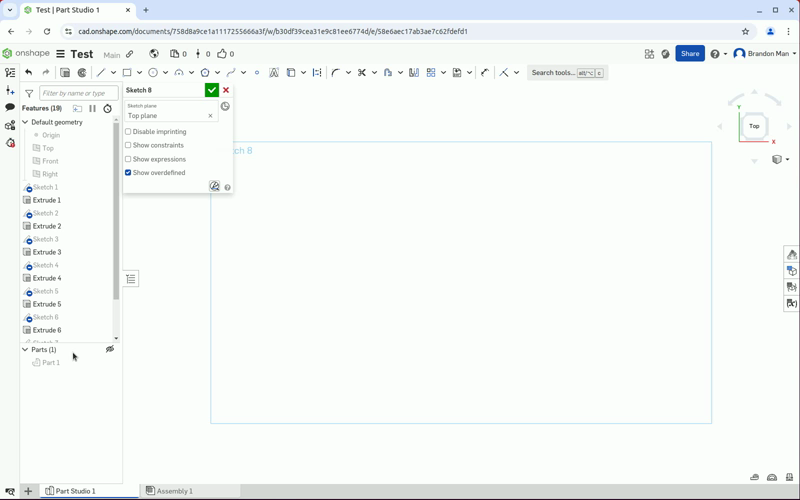
key(c)
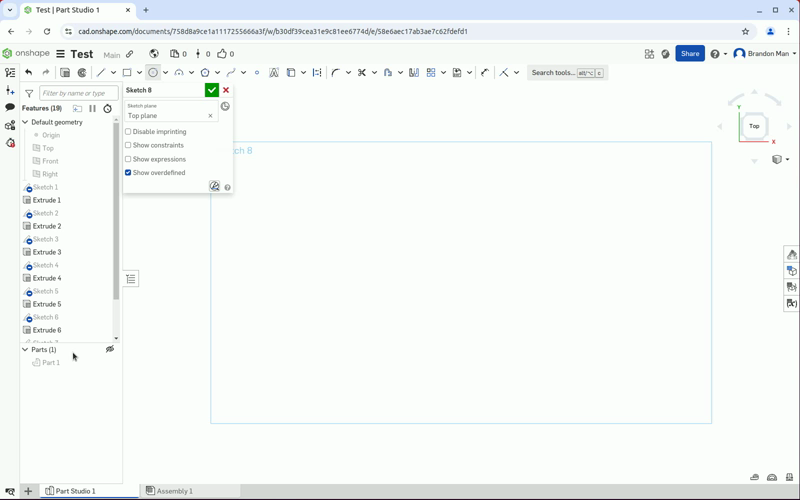
key_down(shift)
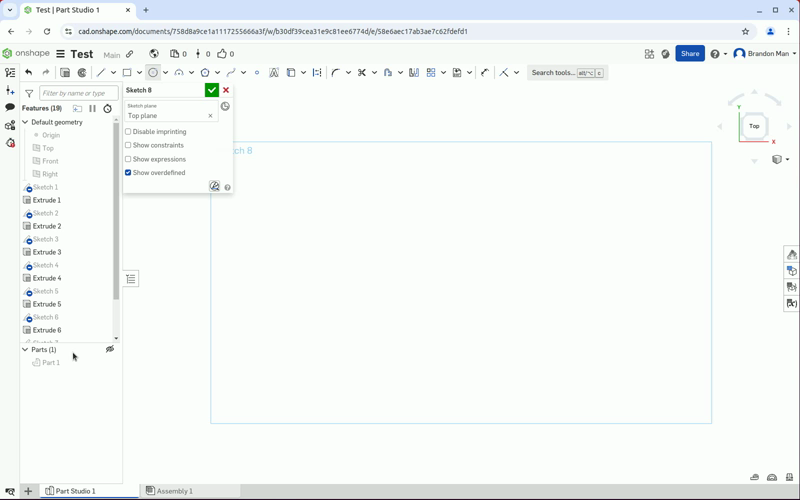
mouse_move(534, 282)
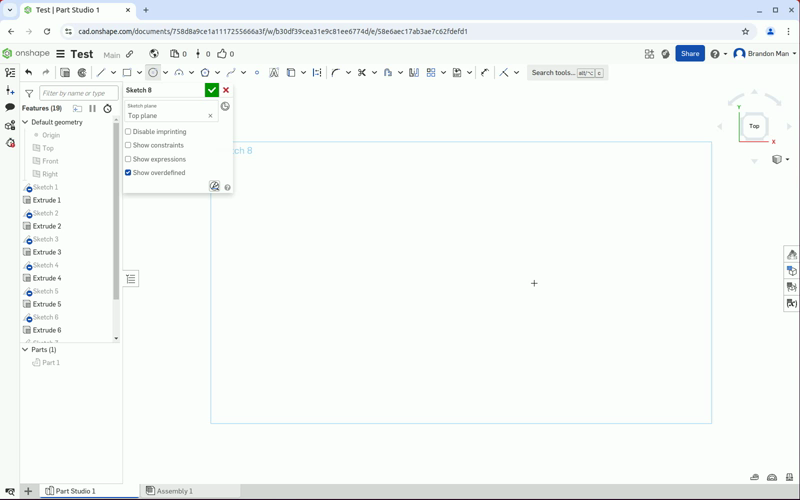
click(534, 282)
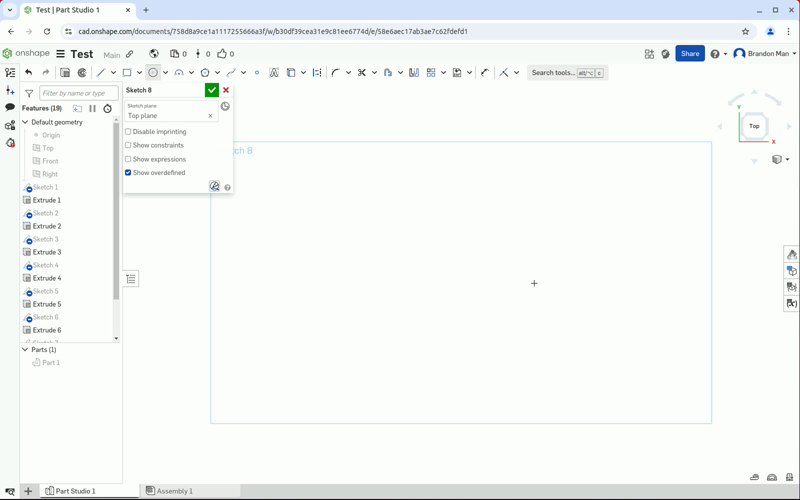
key_up(shift)
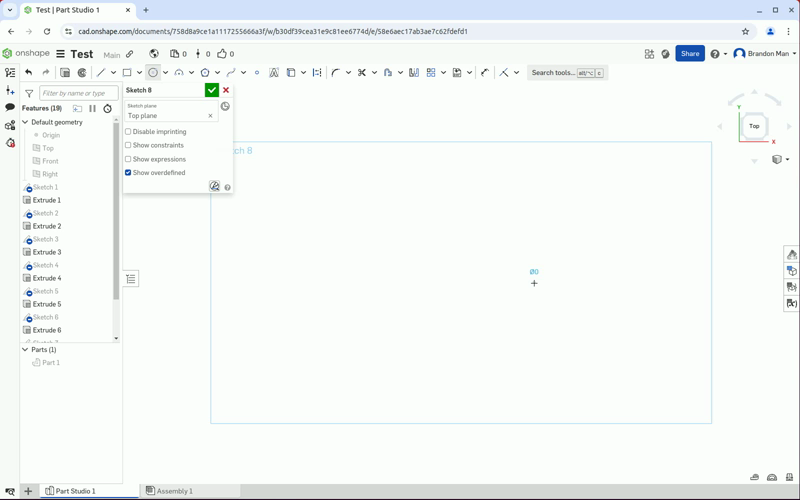
mouse_move(549, 282)
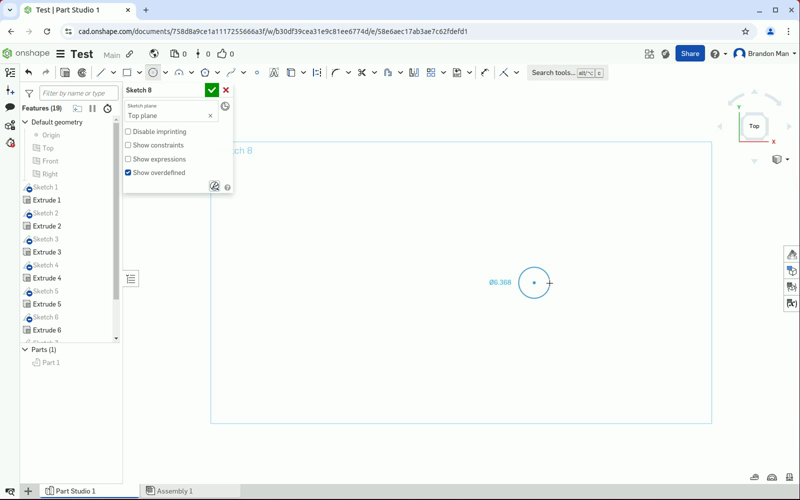
click(549, 282)
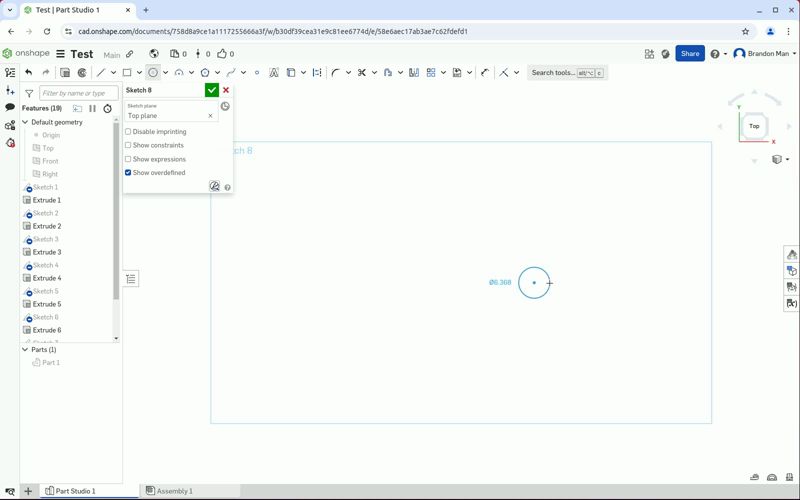
key(esc)
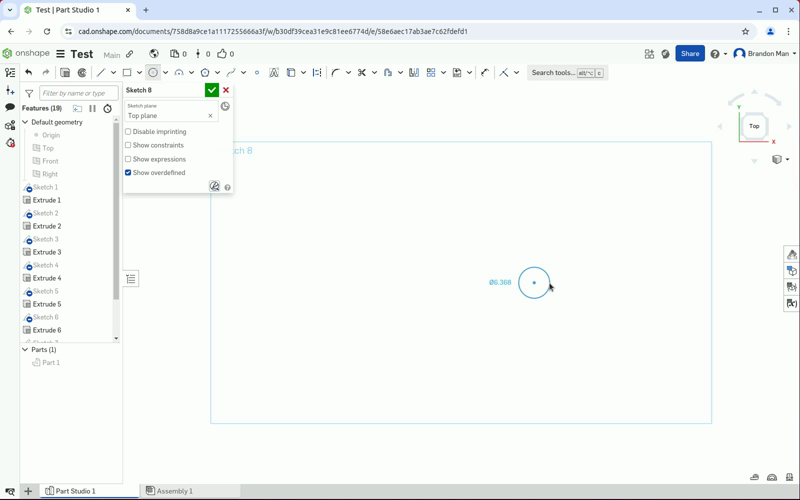
mouse_move(529, 283)
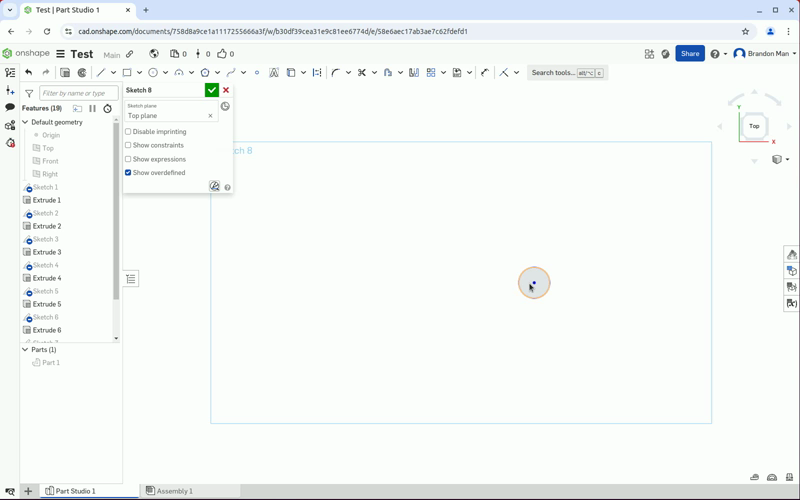
scroll(6)
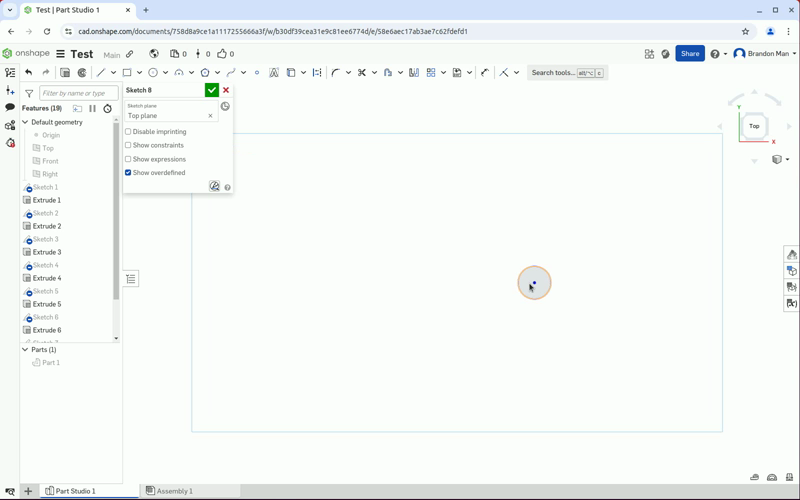
scroll(6)
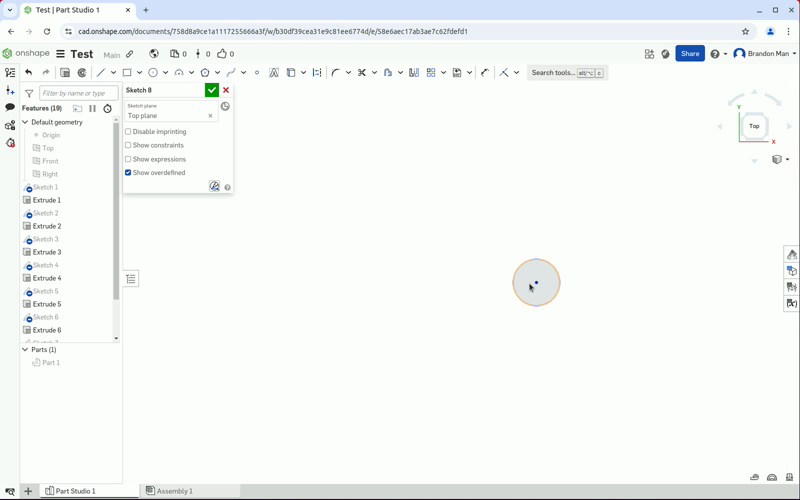
scroll(6)
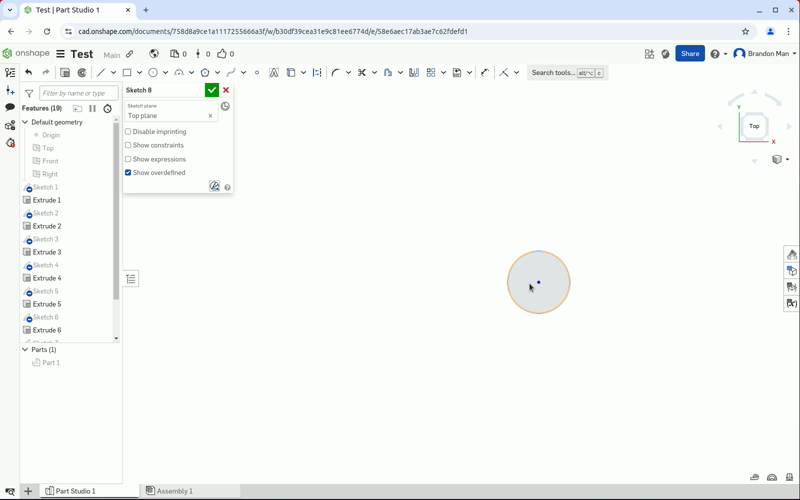
scroll(6)
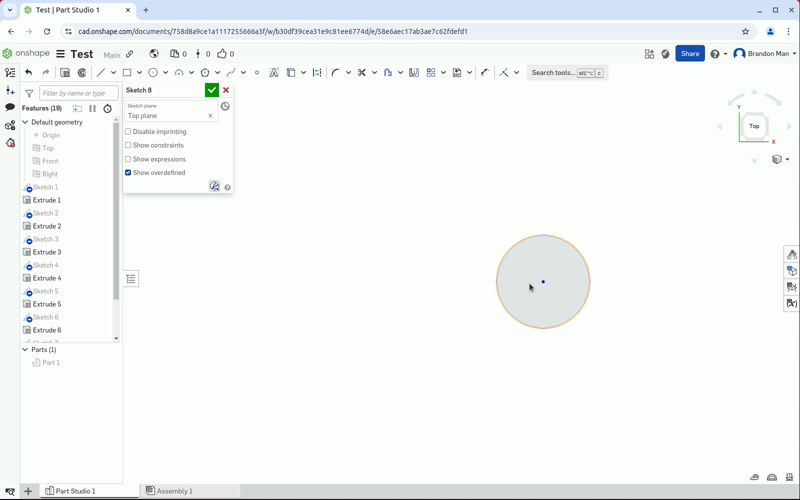
scroll(6)
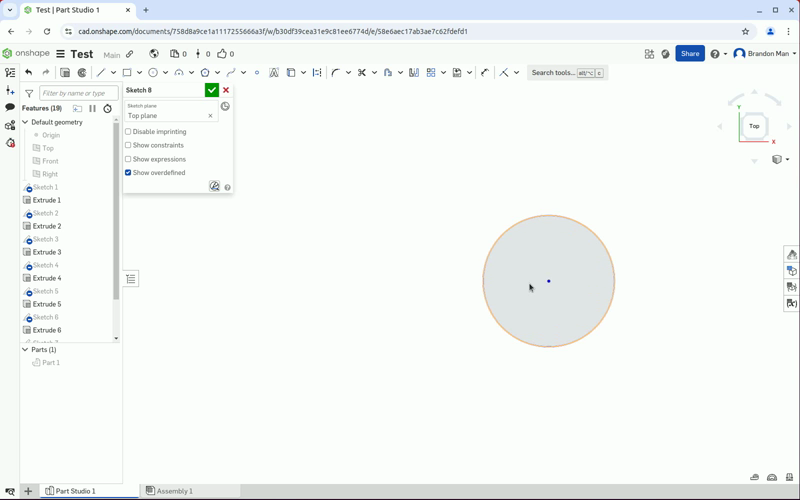
scroll(6)
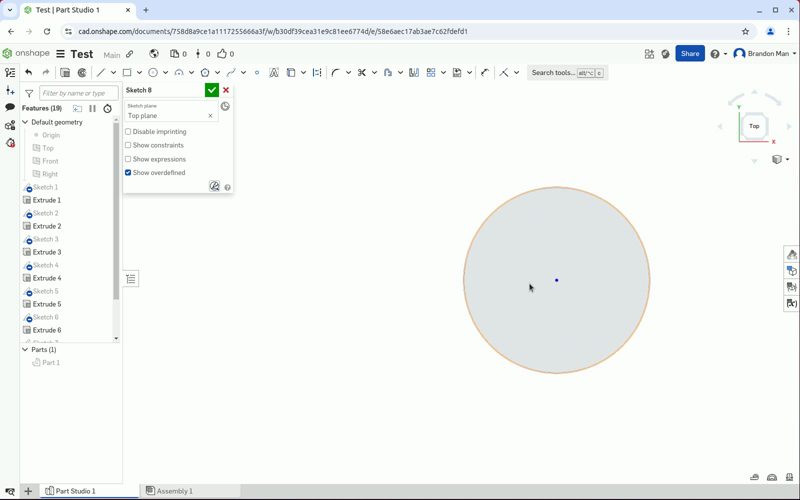
scroll(6)
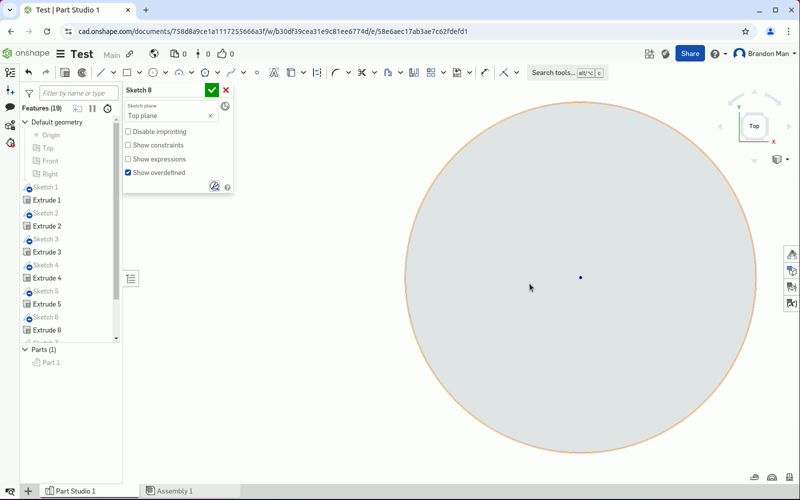
click(529, 283)
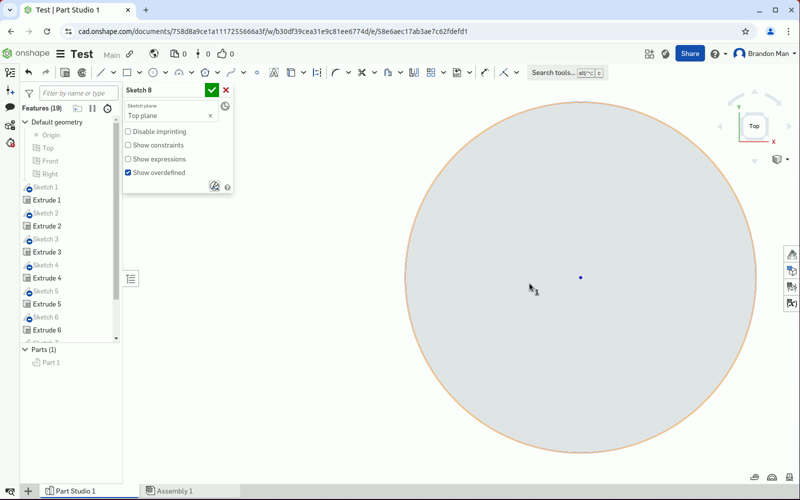
scroll(-6)
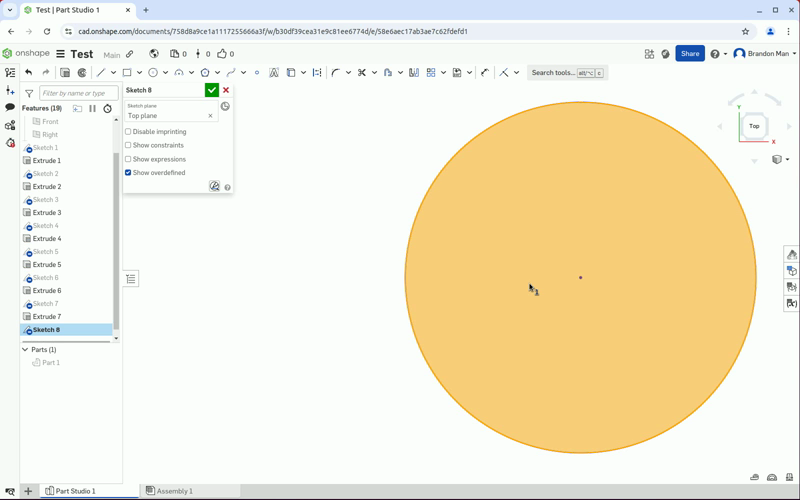
scroll(-6)
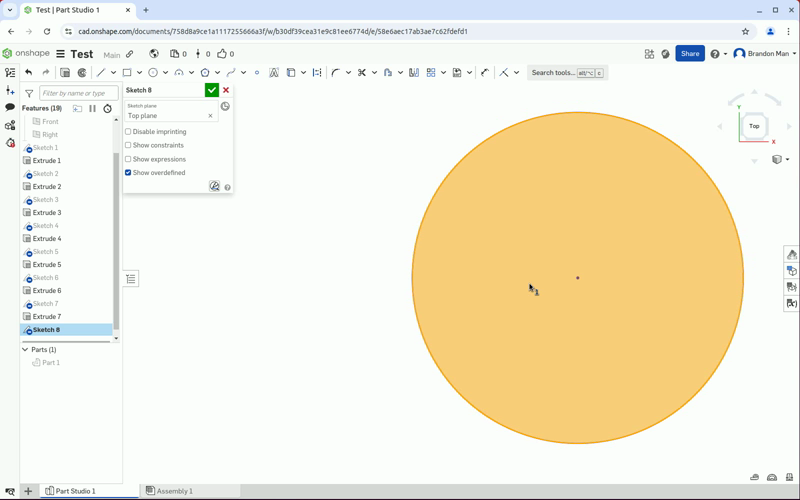
scroll(-6)
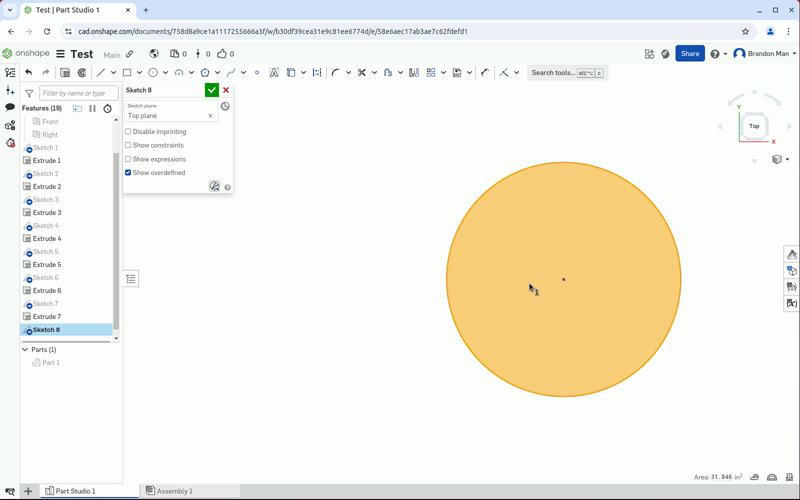
scroll(-6)
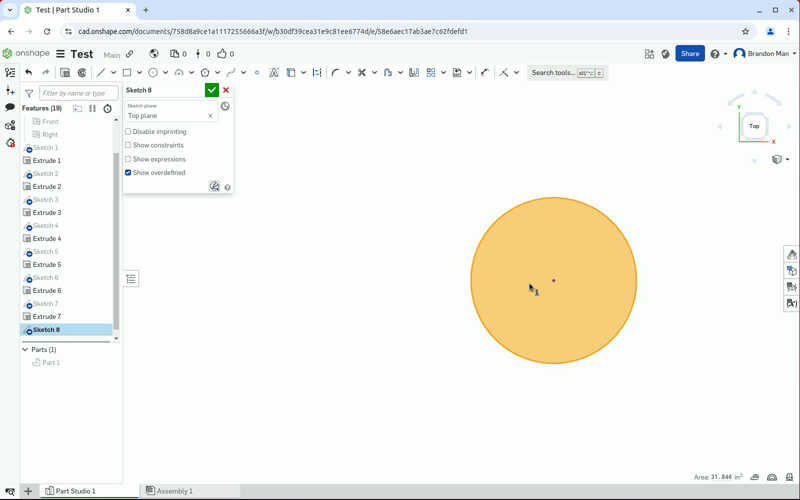
scroll(-6)
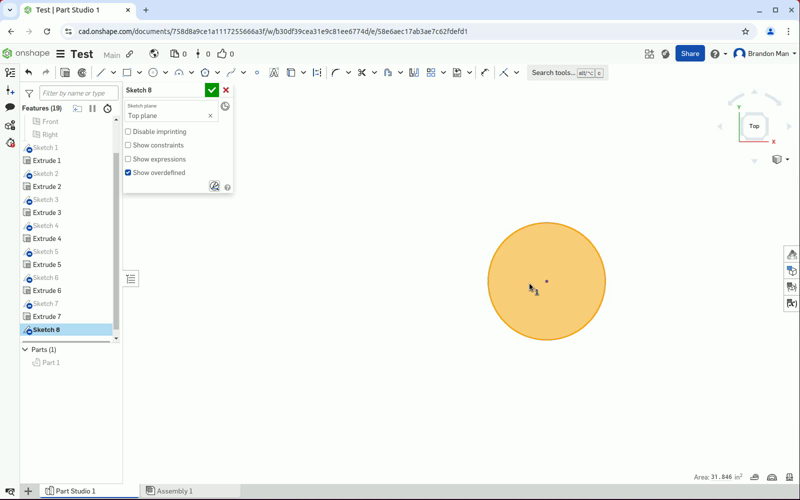
scroll(-6)
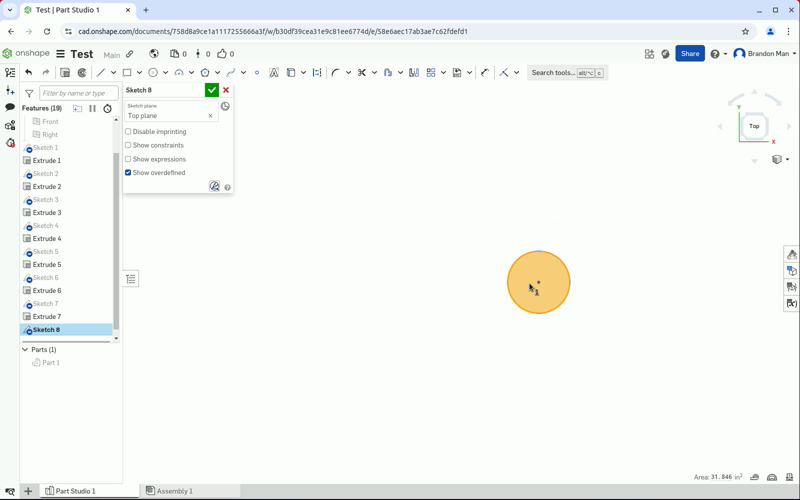
scroll(-6)
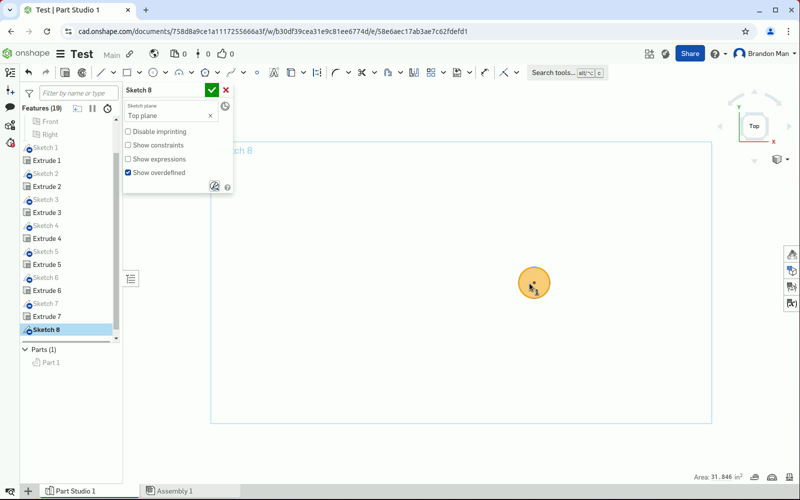
mouse_move(73, 352)
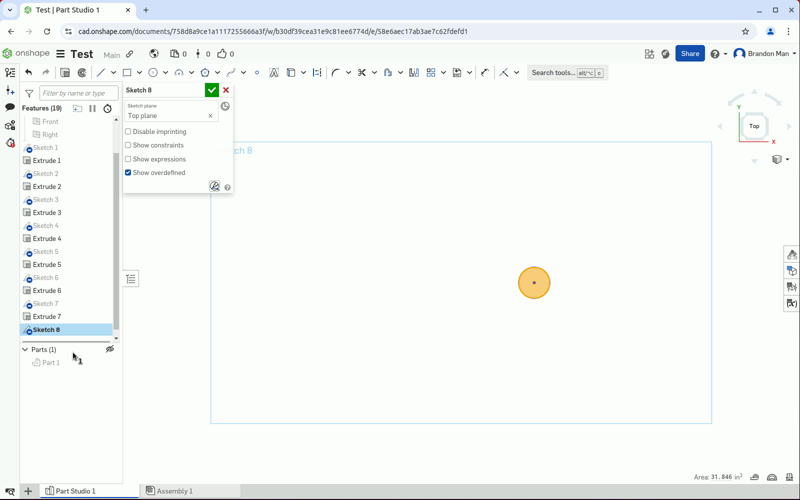
key(shift+y)
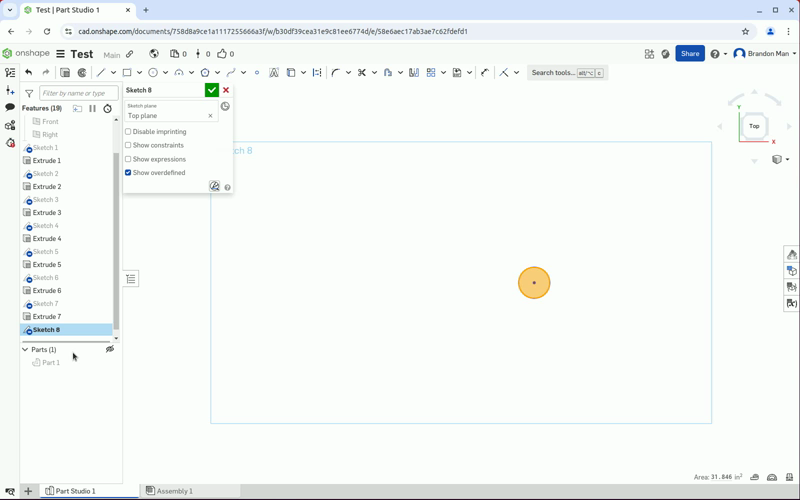
key(shift+e)
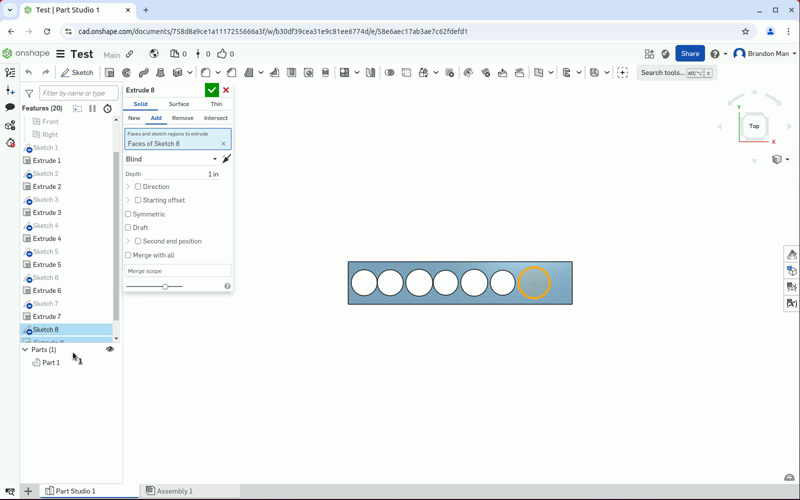
mouse_move(143, 106)
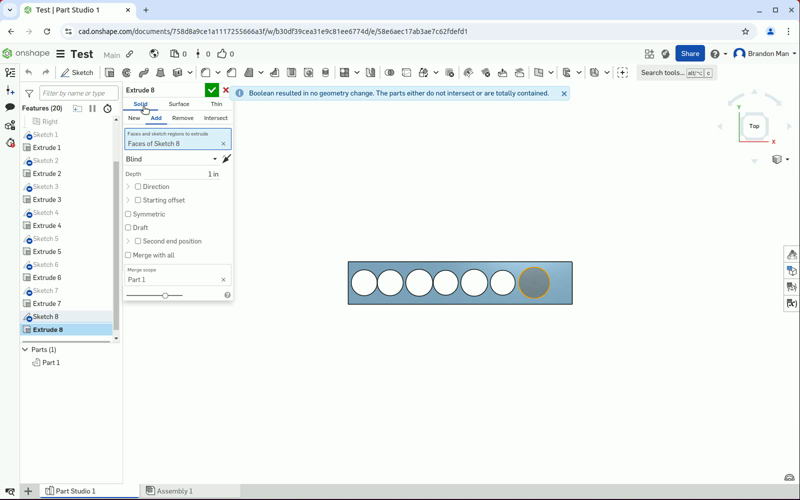
click(143, 106)
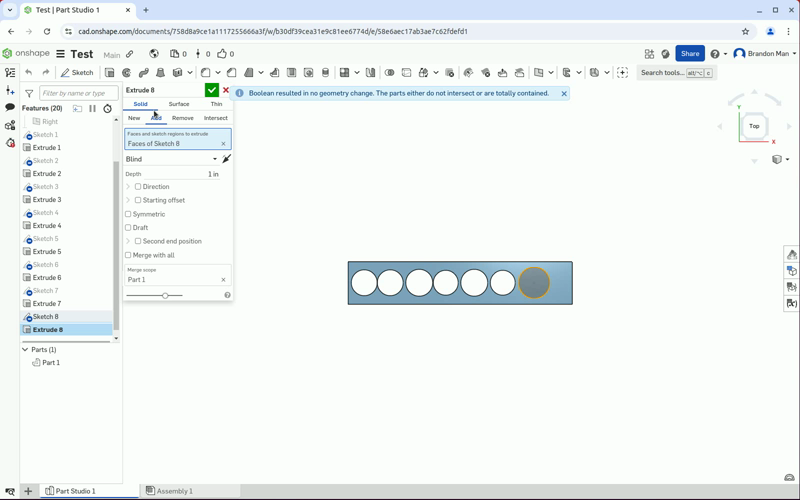
mouse_move(186, 120)
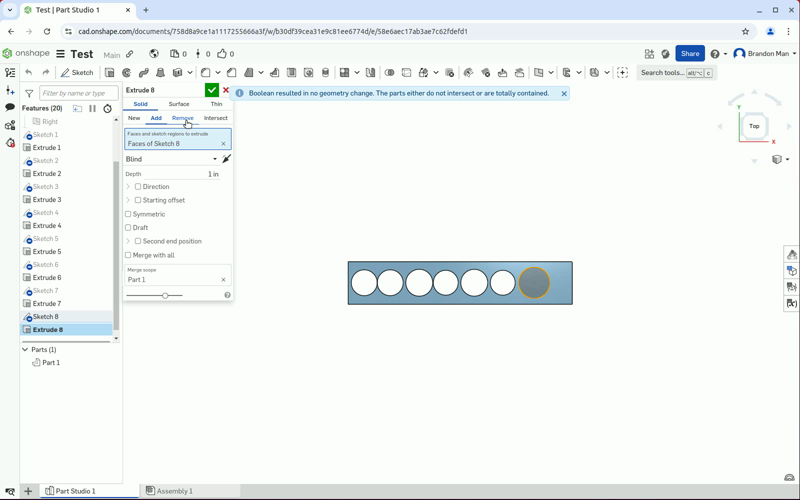
click(186, 120)
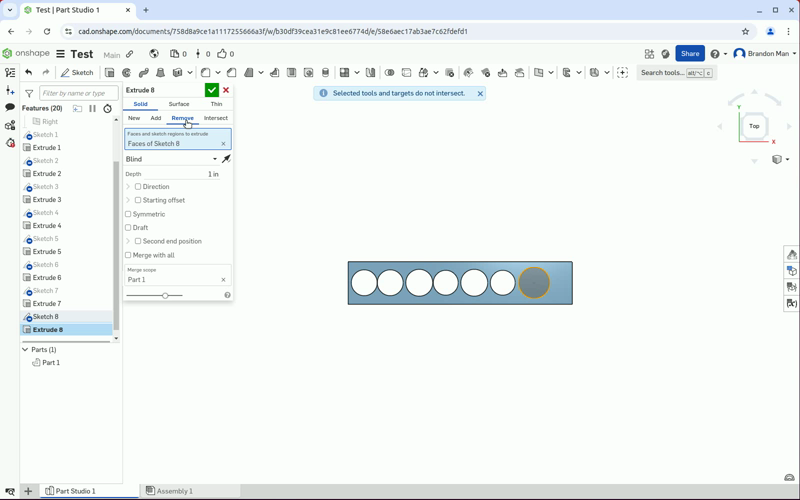
key(tab, 4)
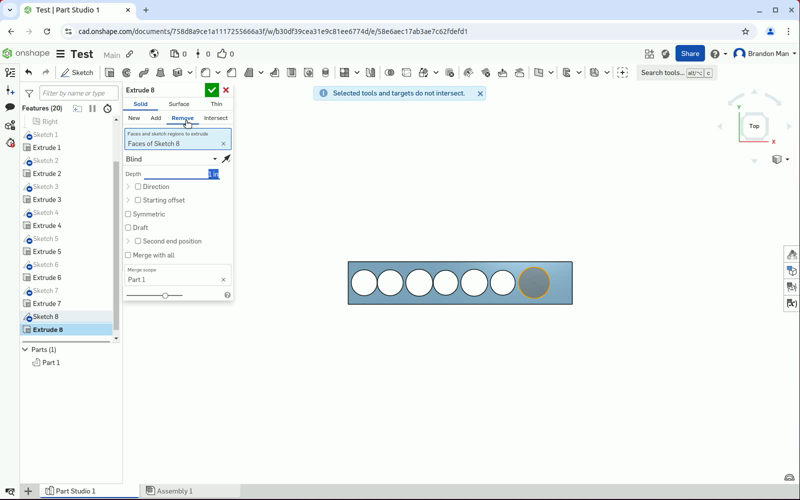
text(-11.073)
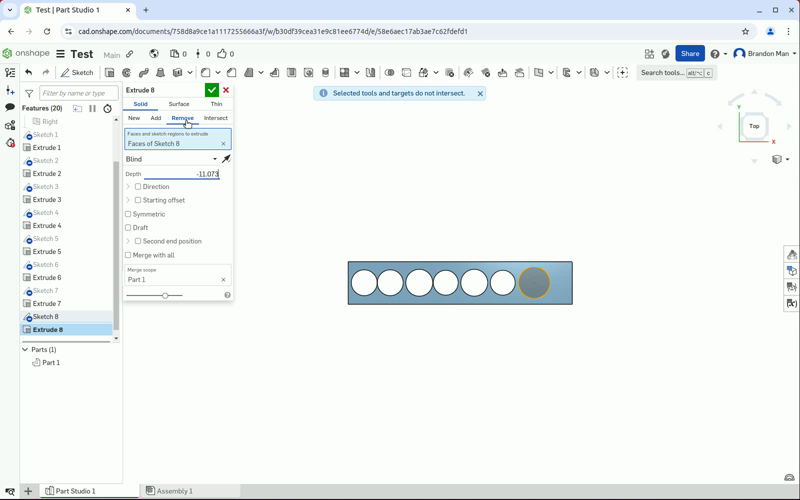
key(tab, 6)
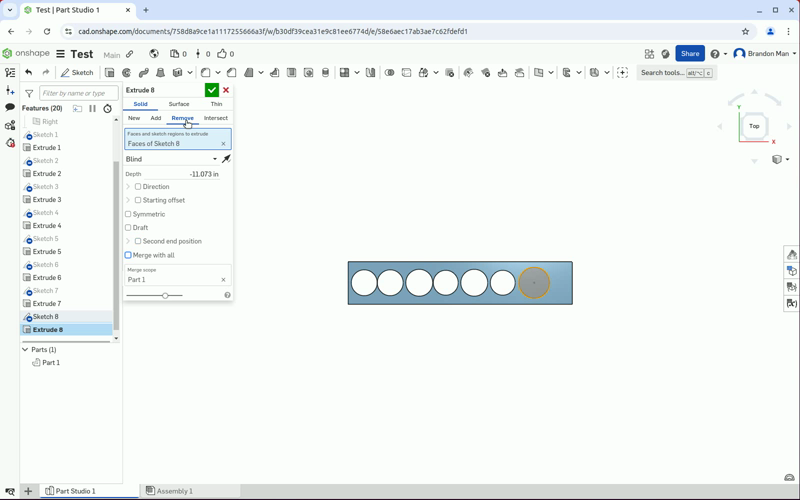
key(space)
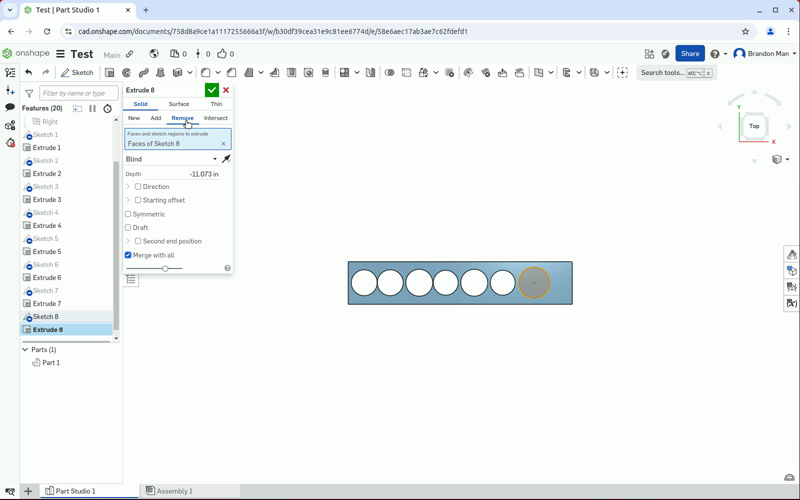
key(enter)
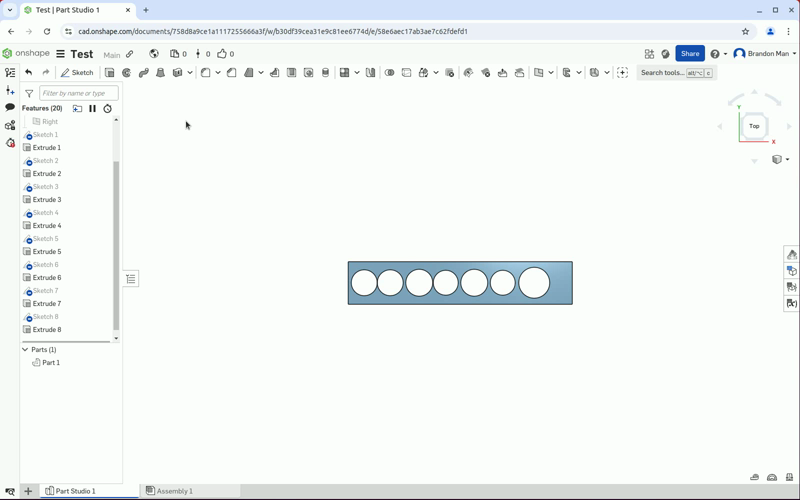
key(shift+h)
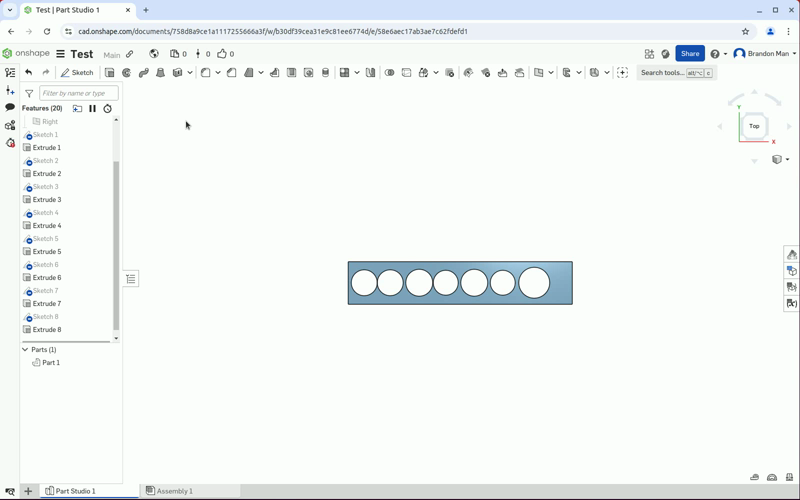
key(shift+h)
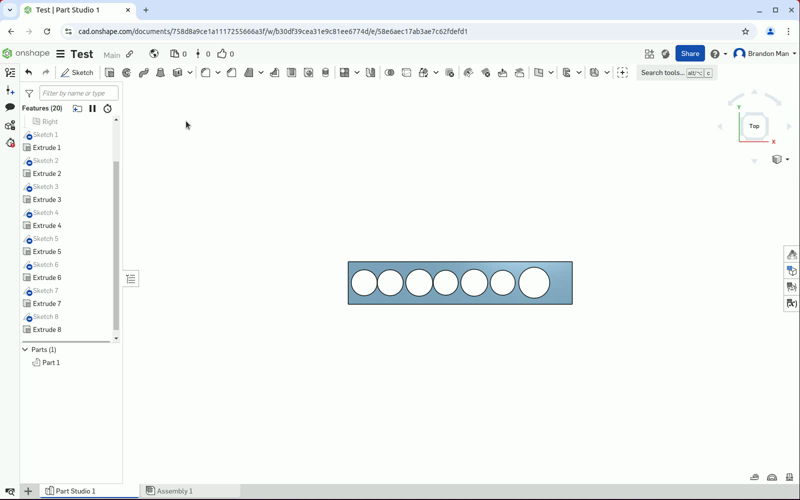
mouse_move(69, 137)
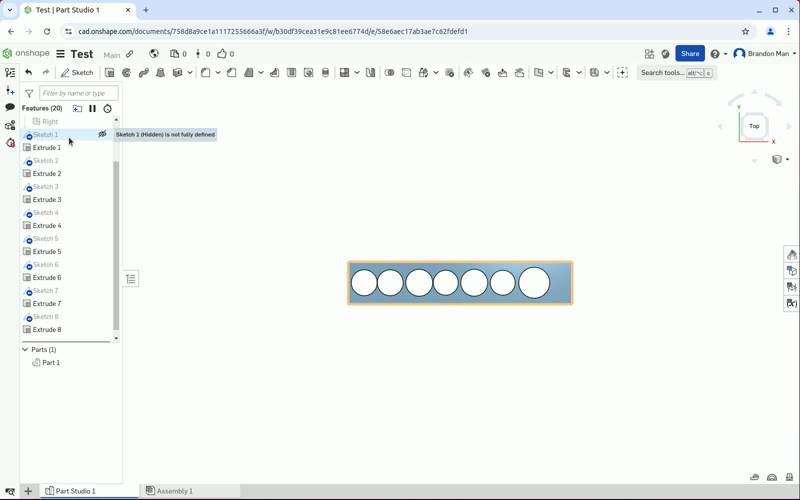
click(69, 137)
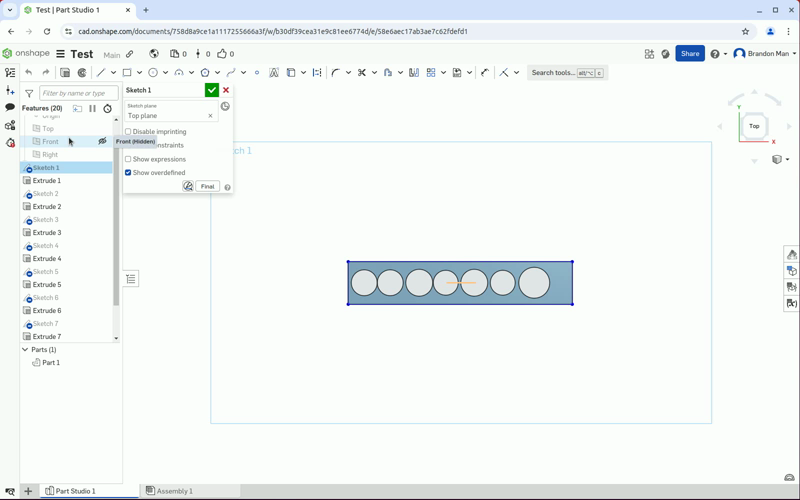
mouse_move(229, 92)
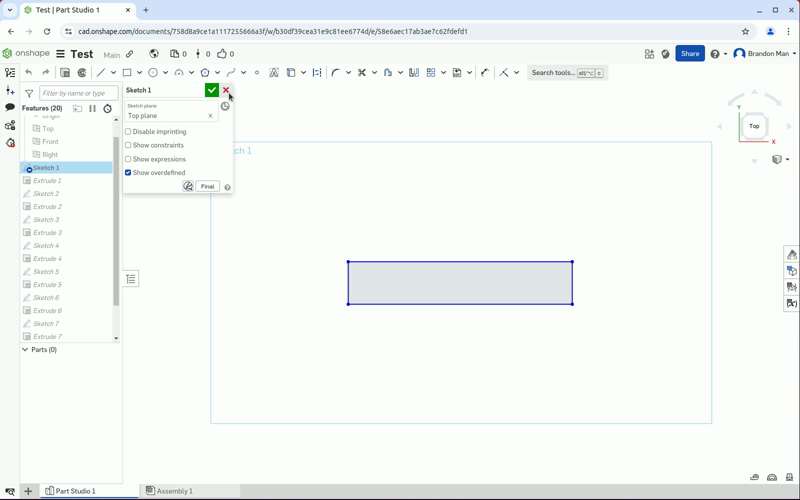
click(229, 92)
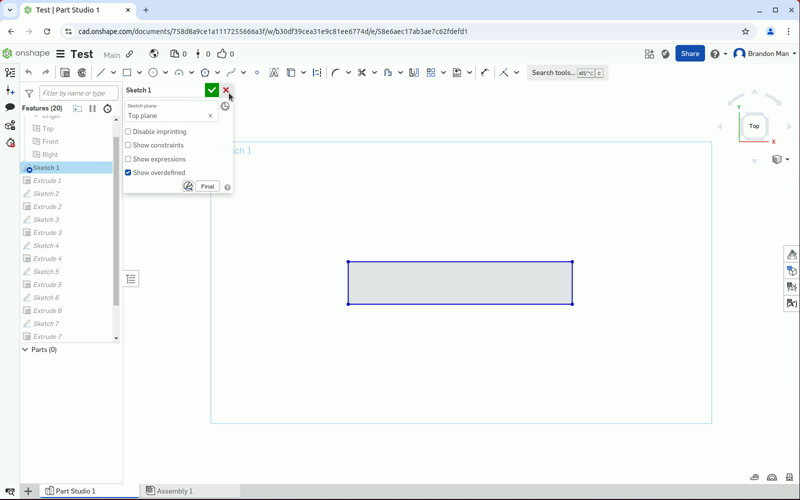
key(shift+s)
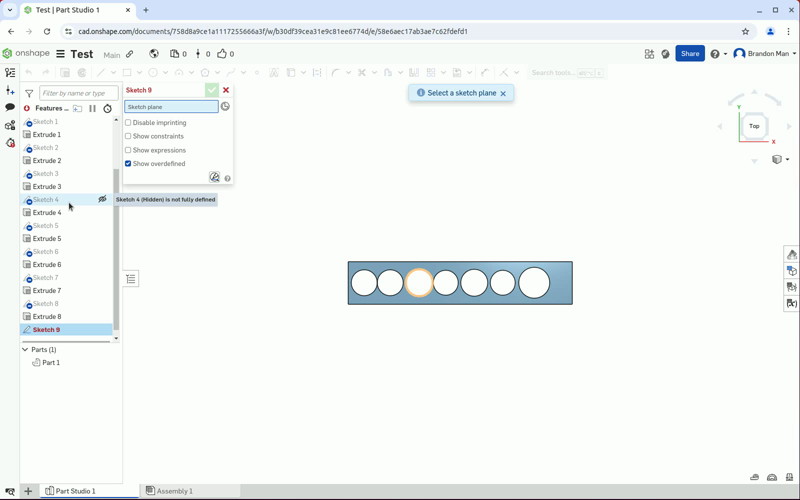
scroll(3)
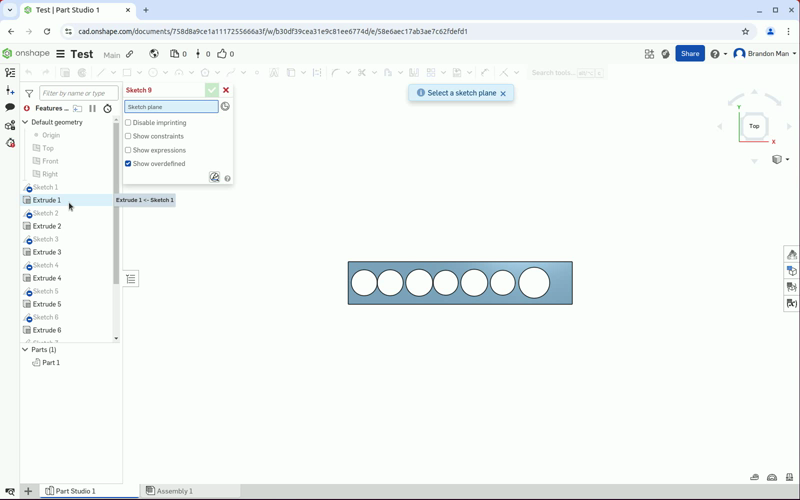
mouse_move(69, 150)
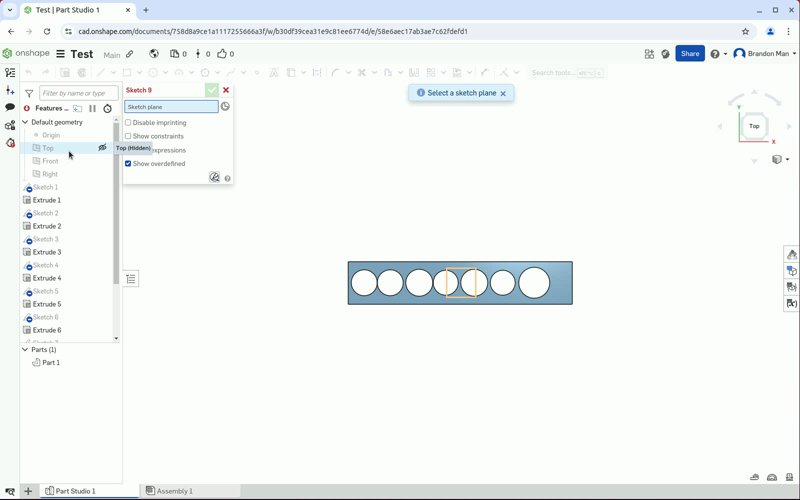
click(69, 150)
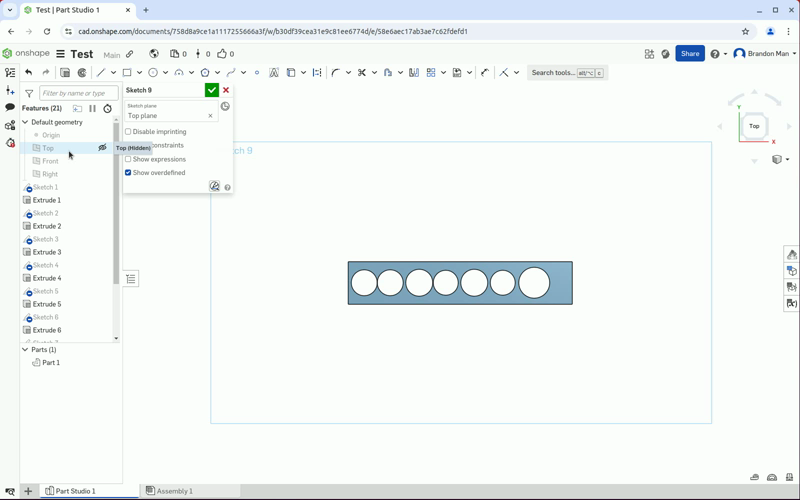
mouse_move(73, 352)
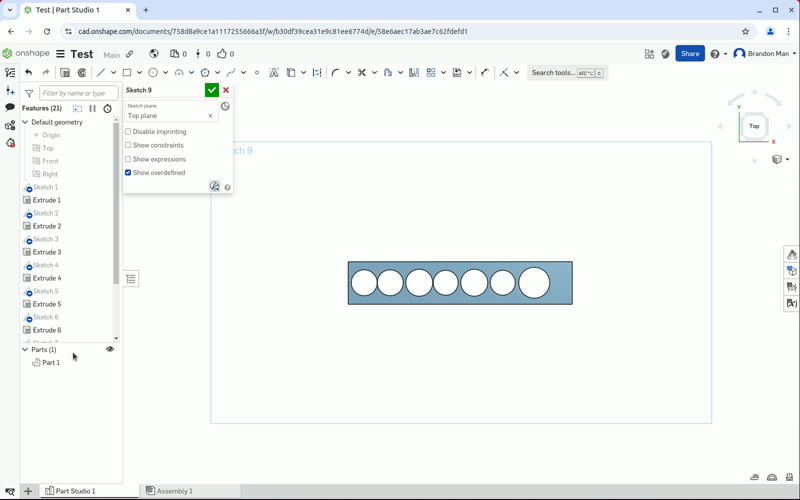
key(y)
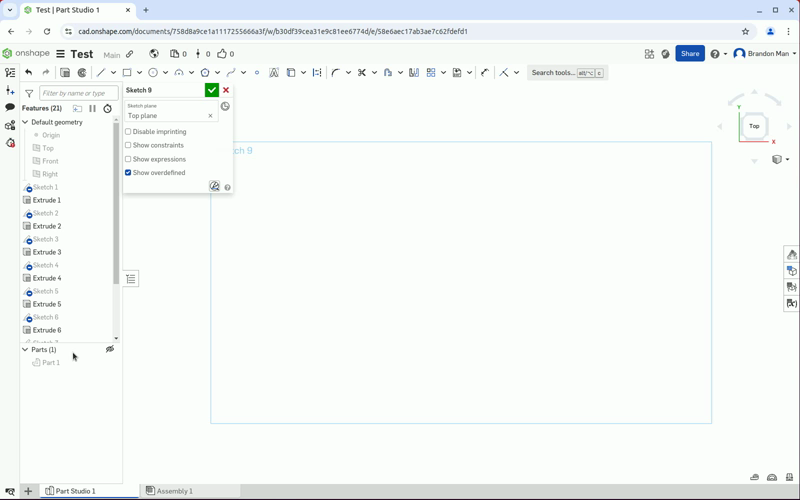
key(l)
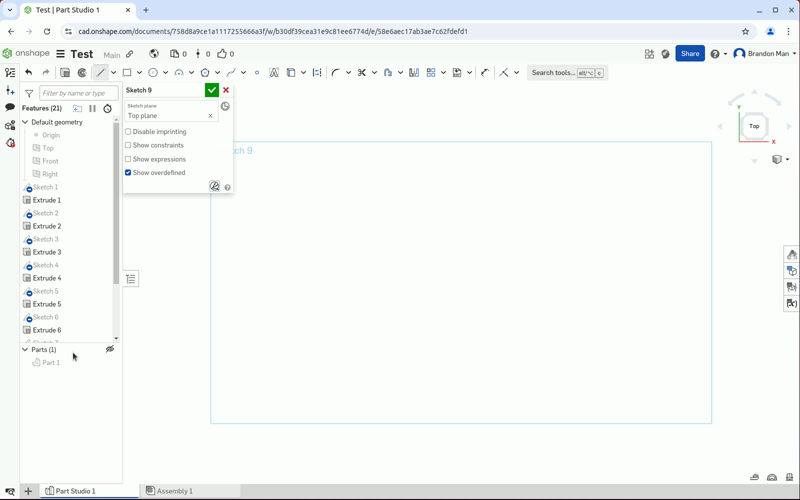
key_down(shift)
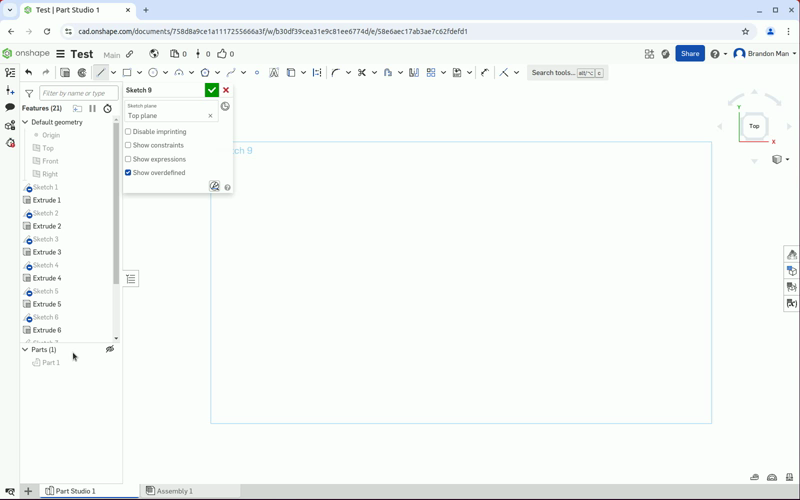
mouse_move(345, 282)
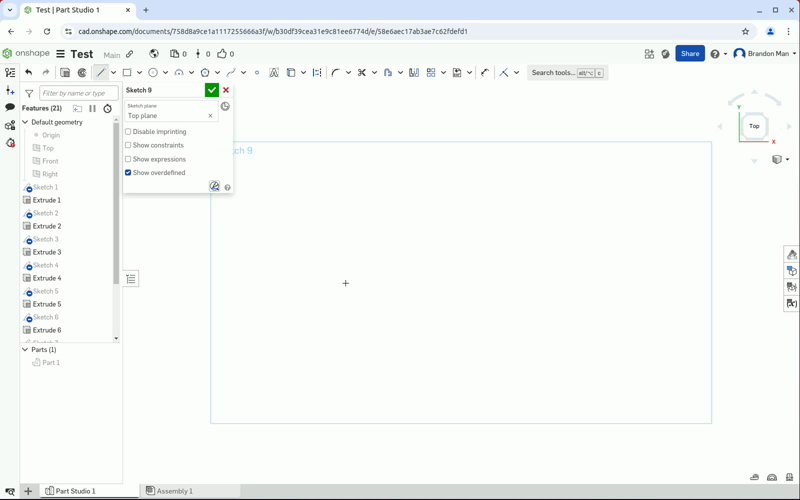
click(345, 282)
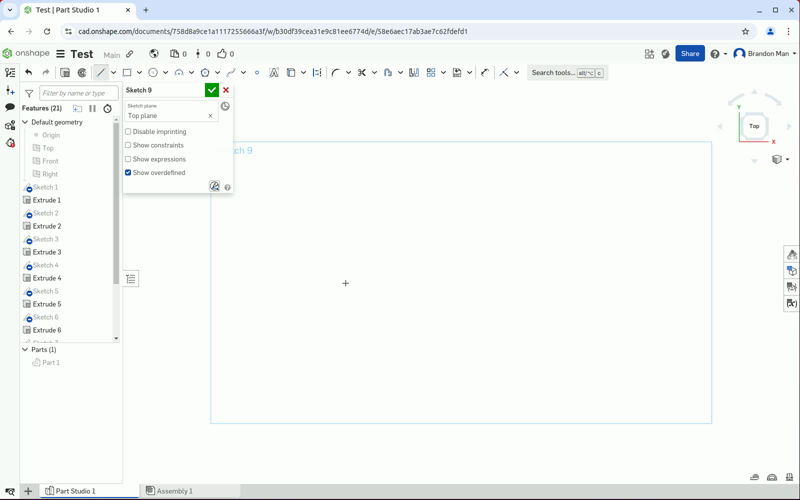
key_up(shift)
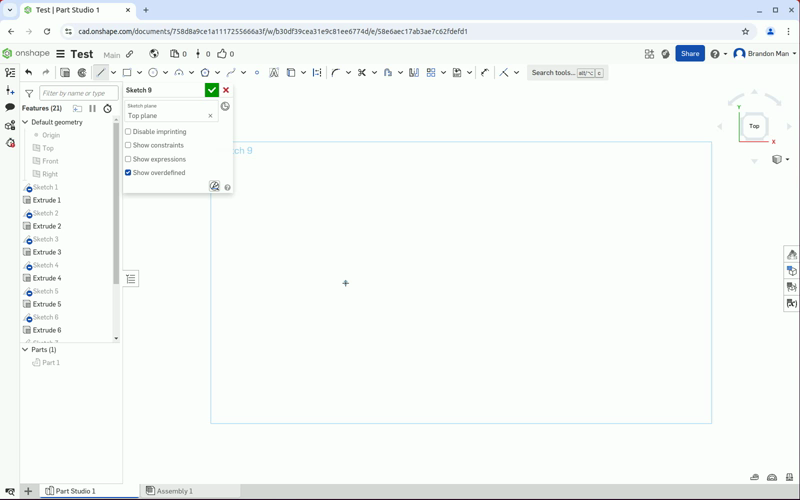
key_down(shift)
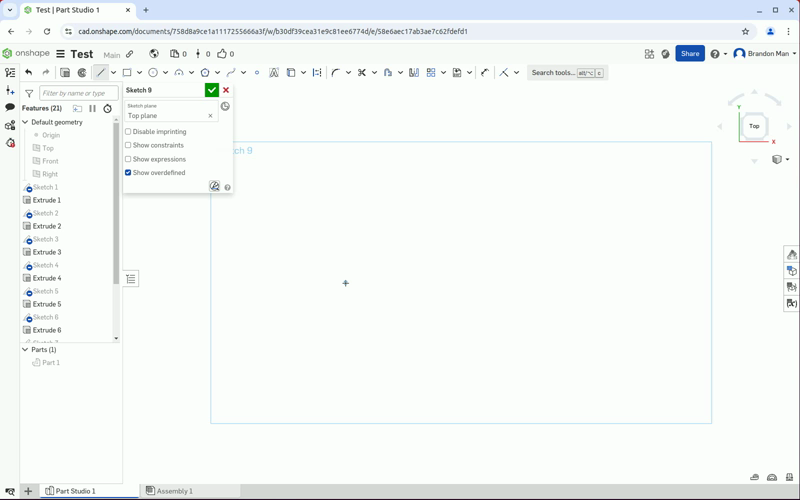
mouse_move(582, 282)
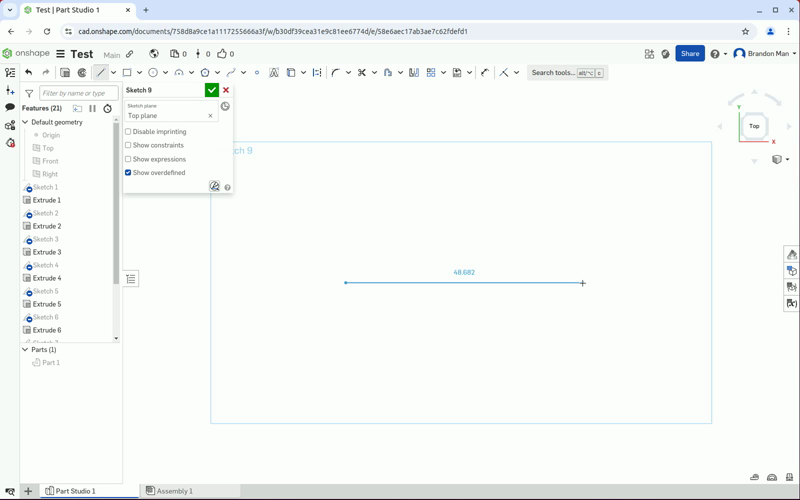
click(582, 282)
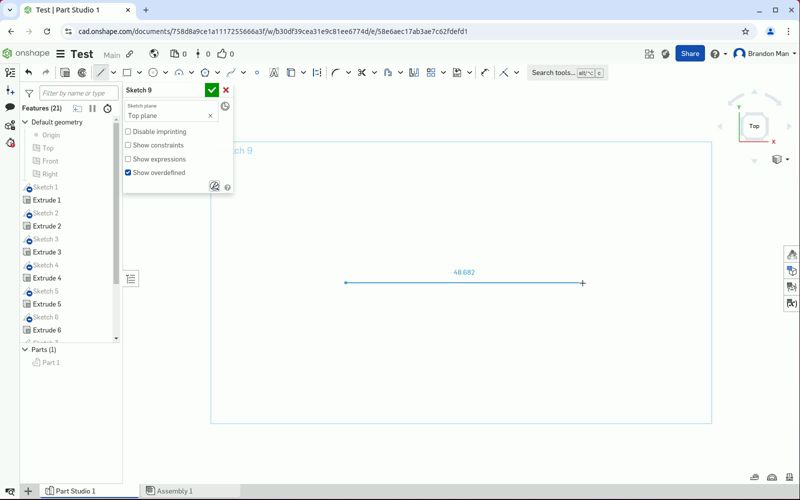
key_up(shift)
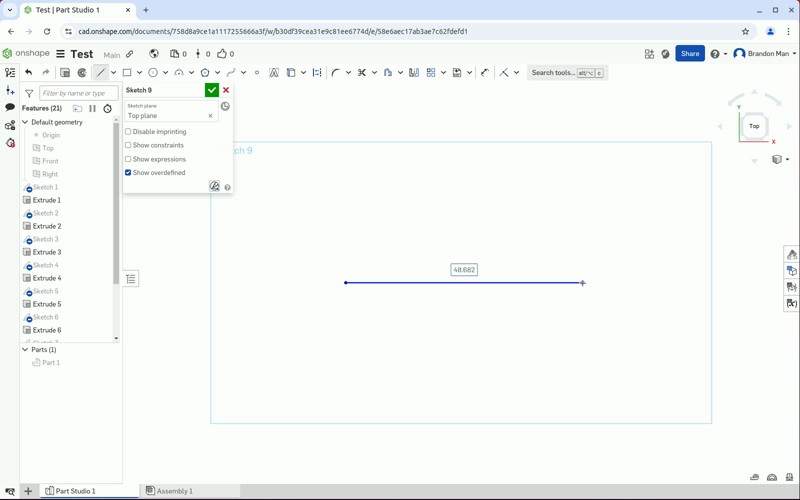
key_down(shift)
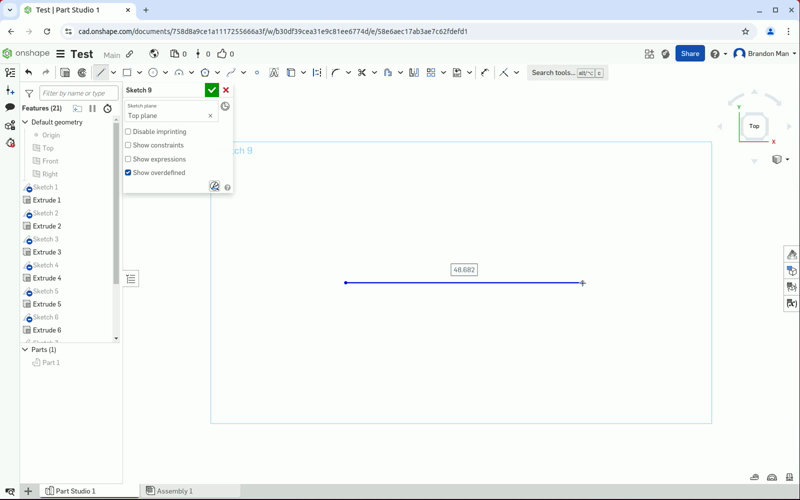
mouse_move(589, 282)
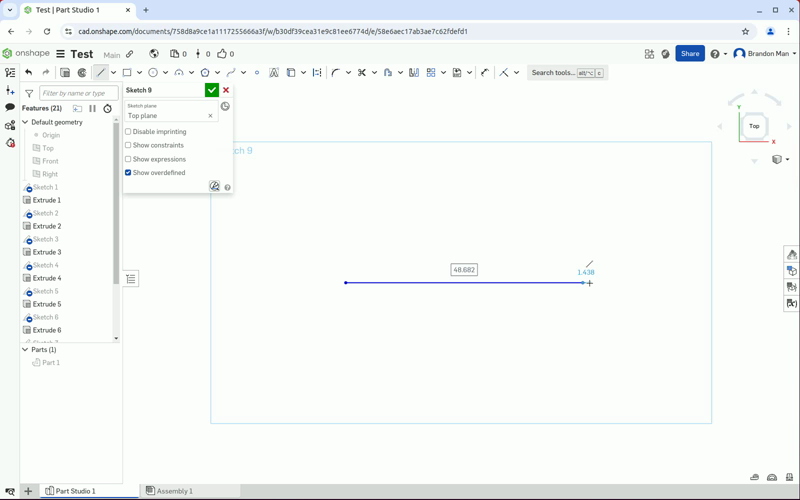
mouse_move(582, 260)
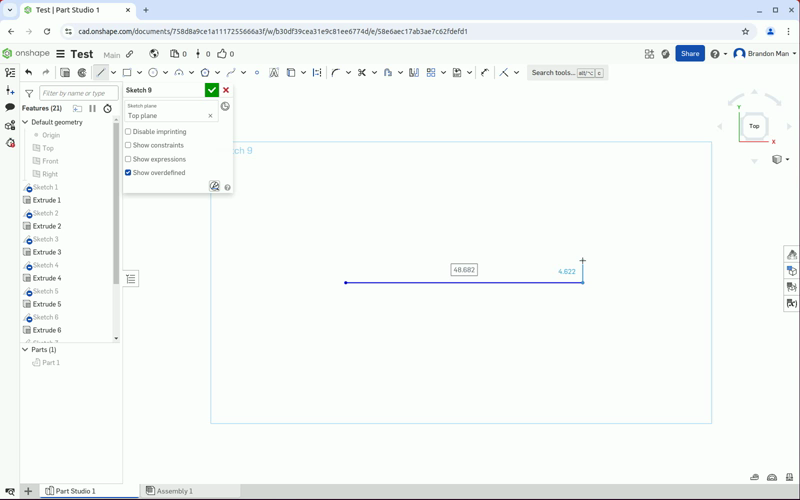
click(582, 260)
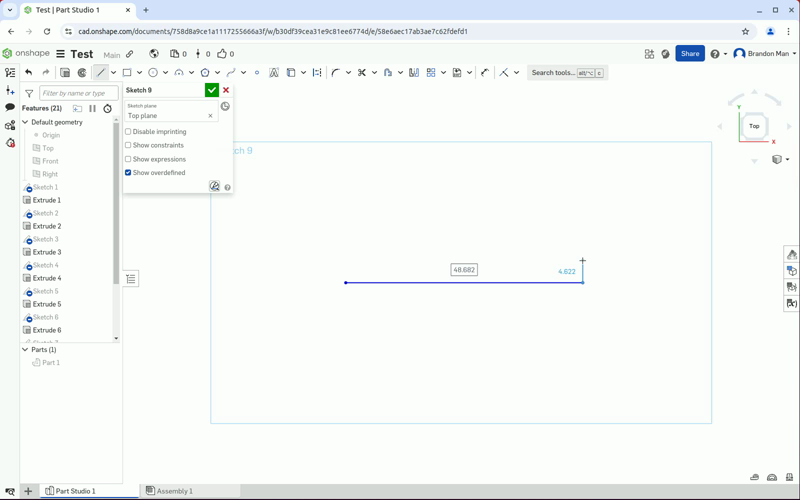
key_up(shift)
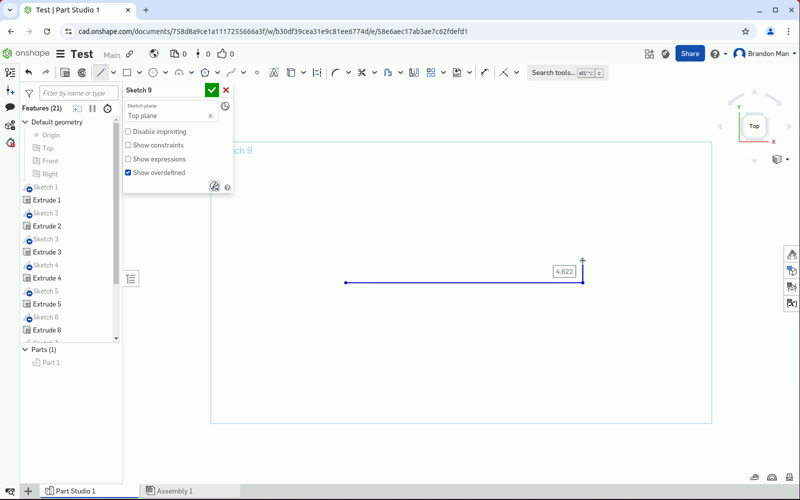
key_down(shift)
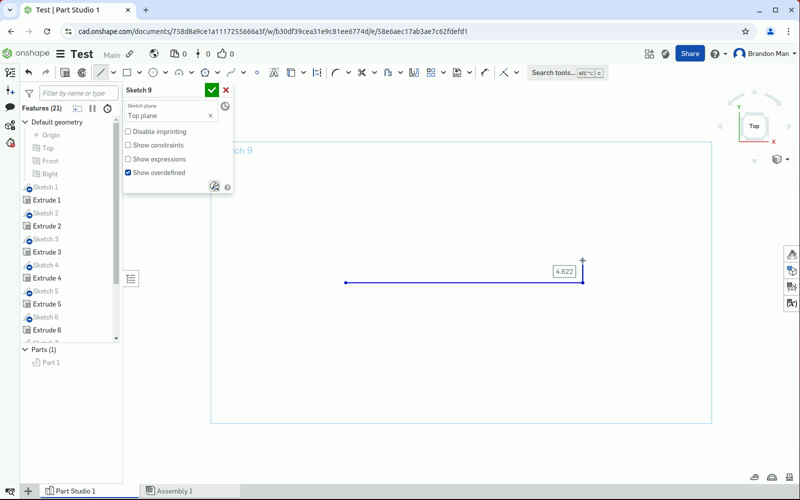
mouse_move(345, 260)
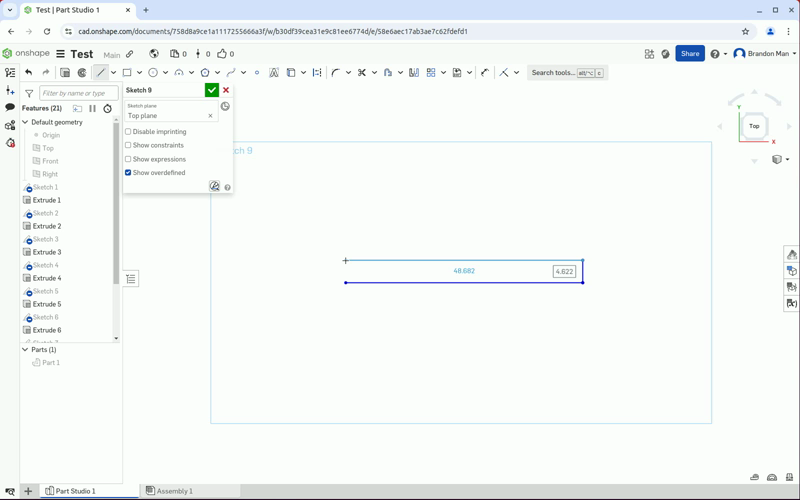
click(345, 260)
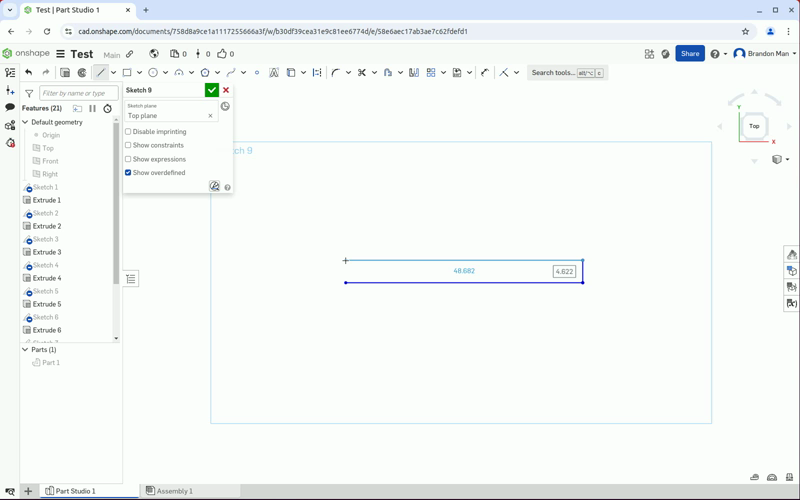
key_up(shift)
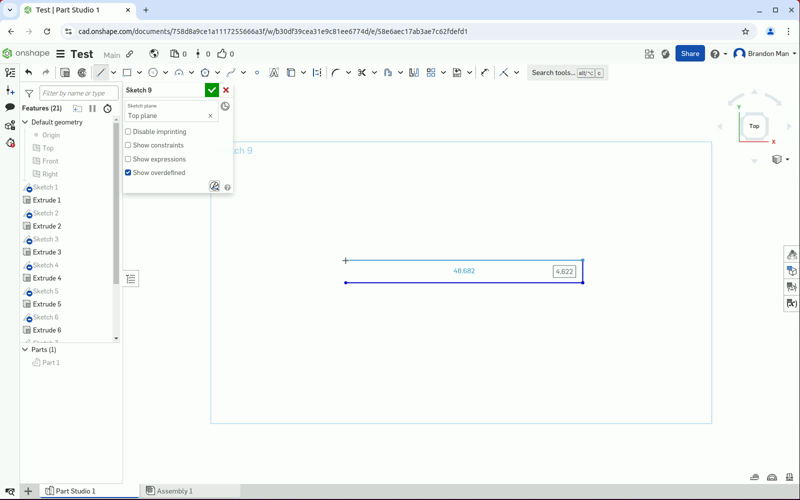
mouse_move(375, 260)
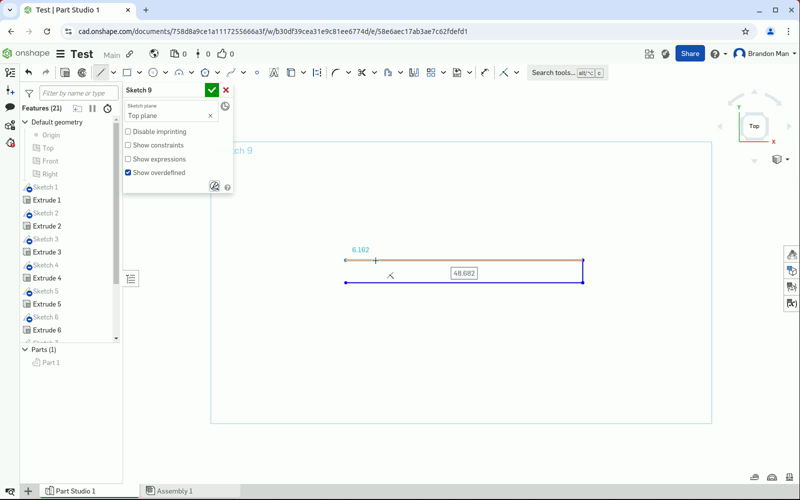
key_down(shift)
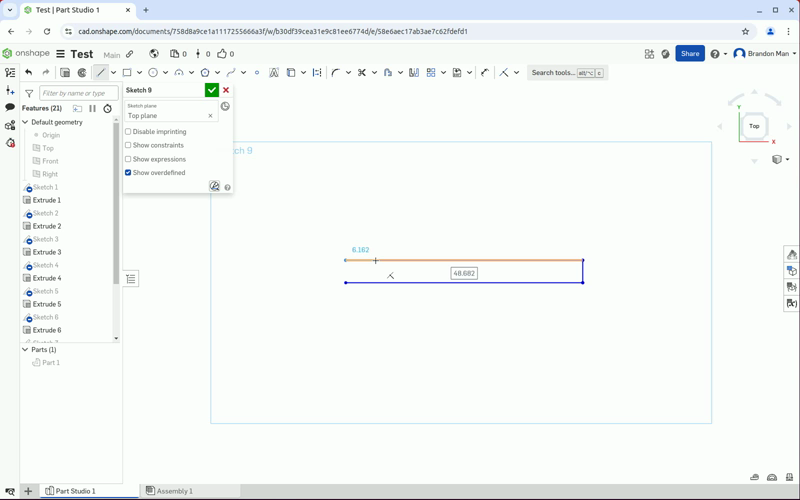
mouse_move(345, 282)
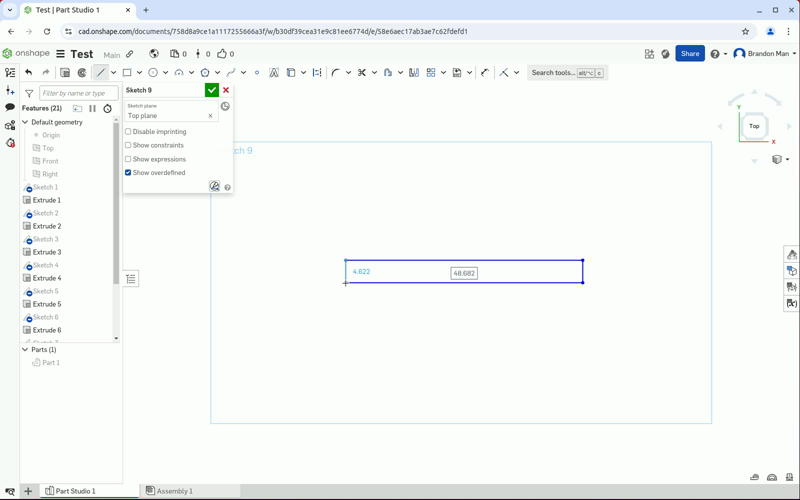
key_up(shift)
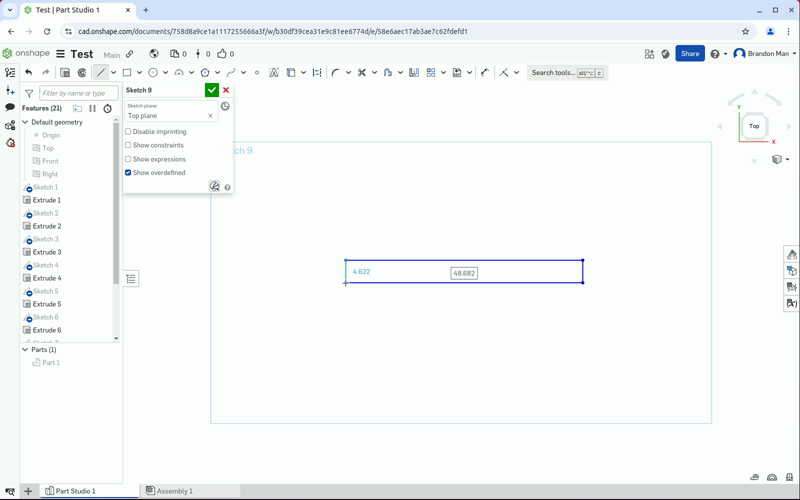
click(345, 282)
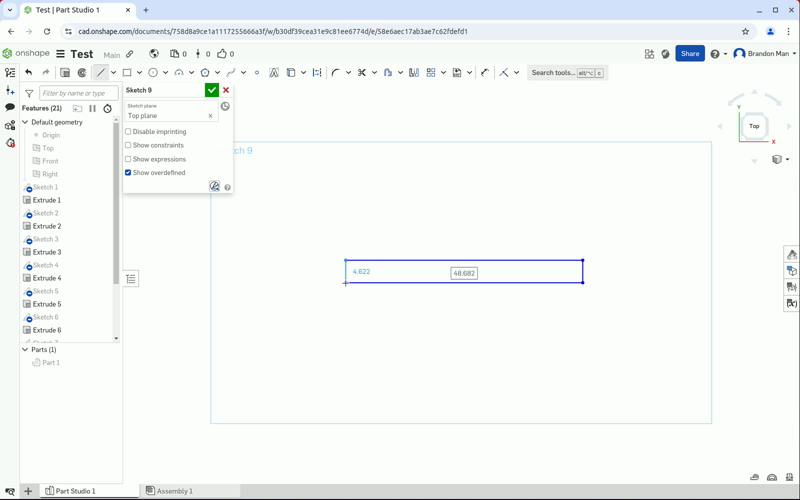
key(esc)
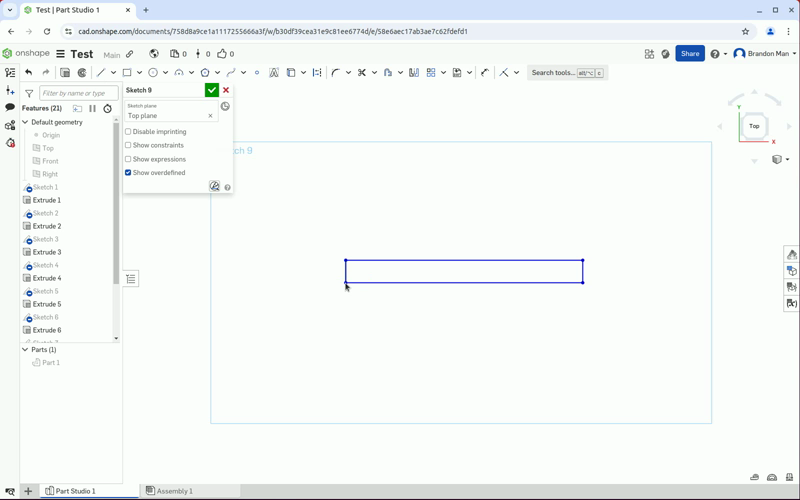
mouse_move(492, 271)
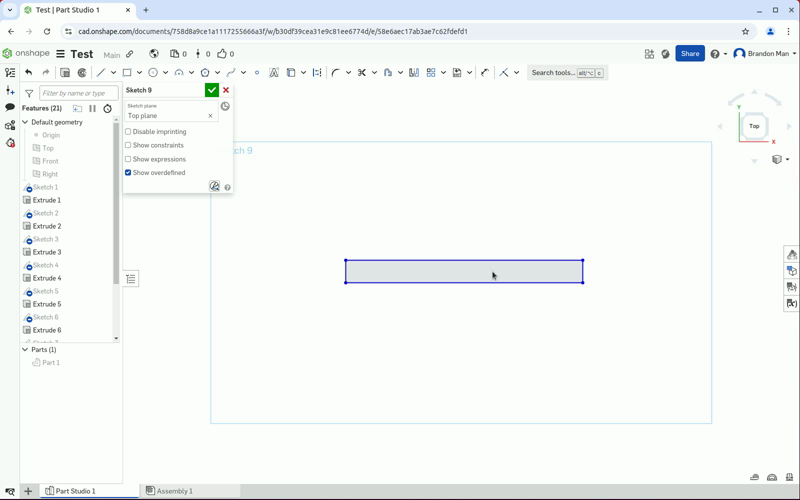
click(492, 271)
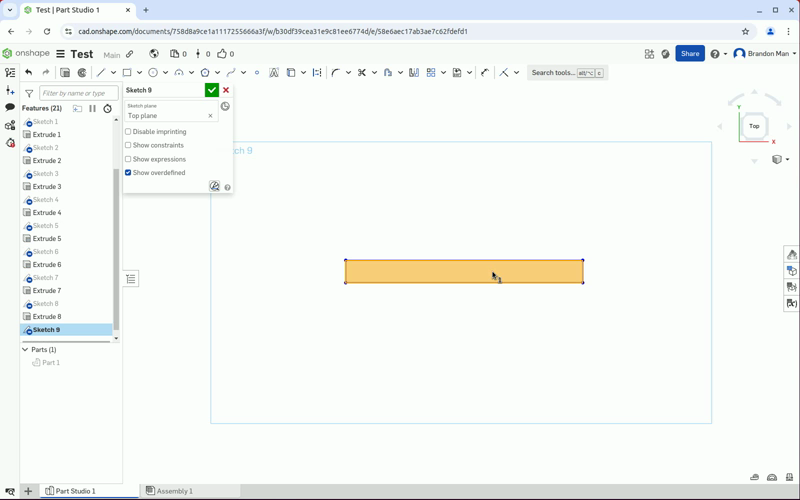
mouse_move(73, 352)
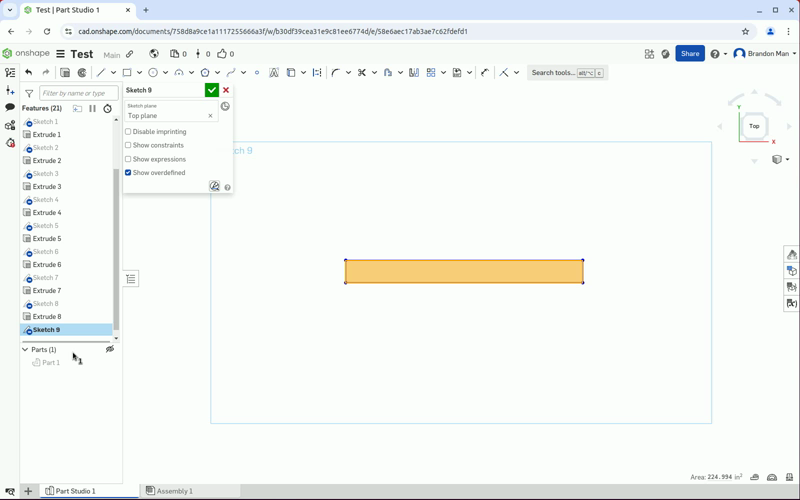
key(shift+y)
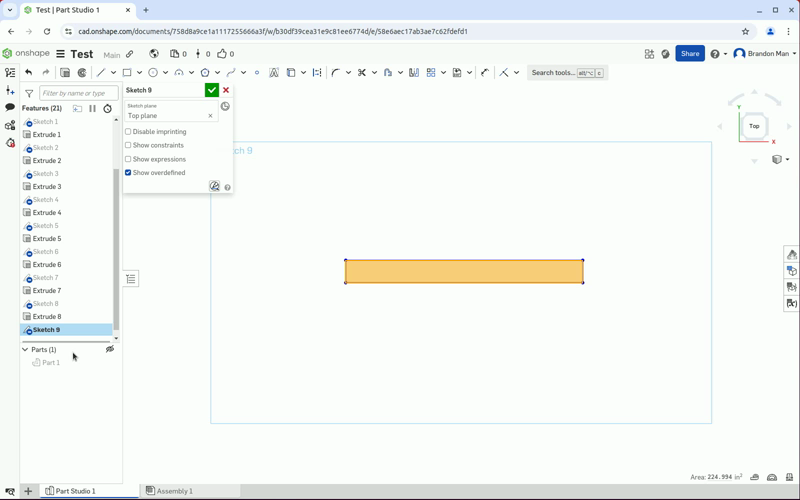
key(shift+e)
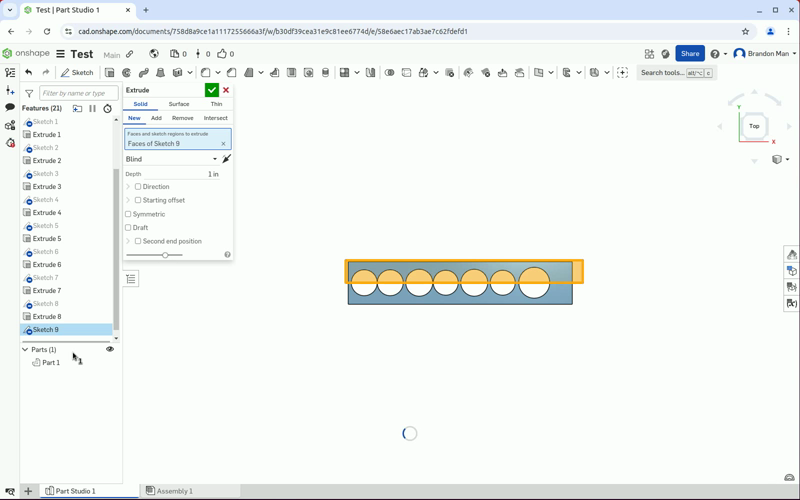
mouse_move(143, 106)
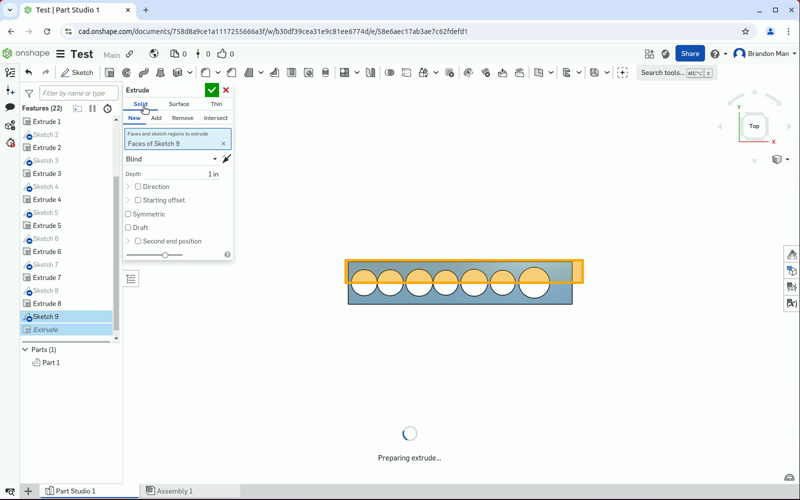
click(143, 106)
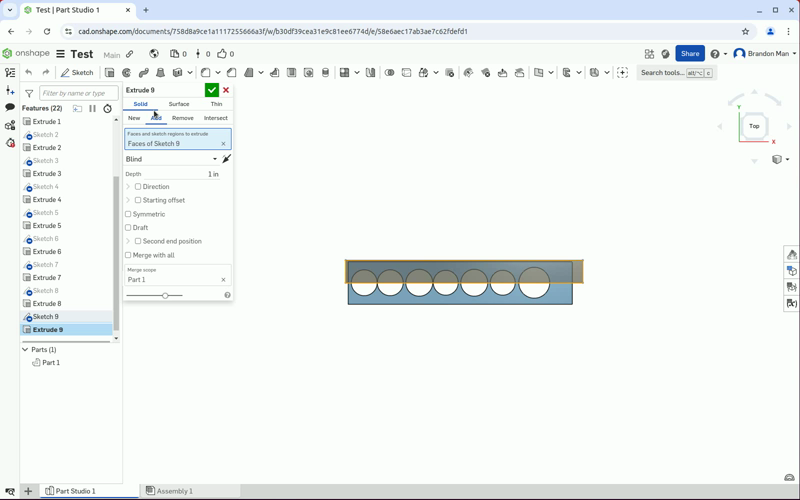
mouse_move(186, 120)
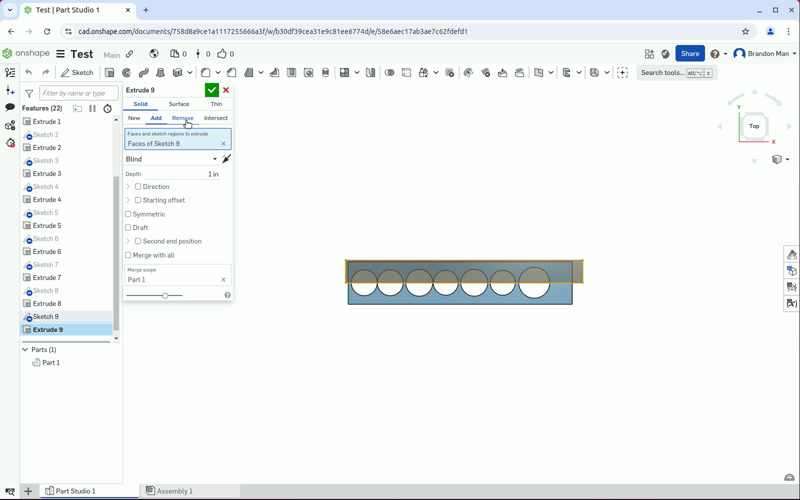
click(186, 120)
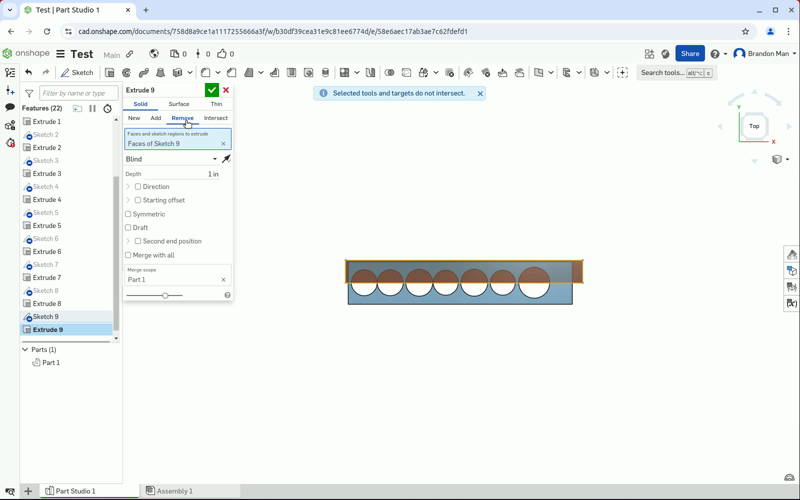
key(tab, 4)
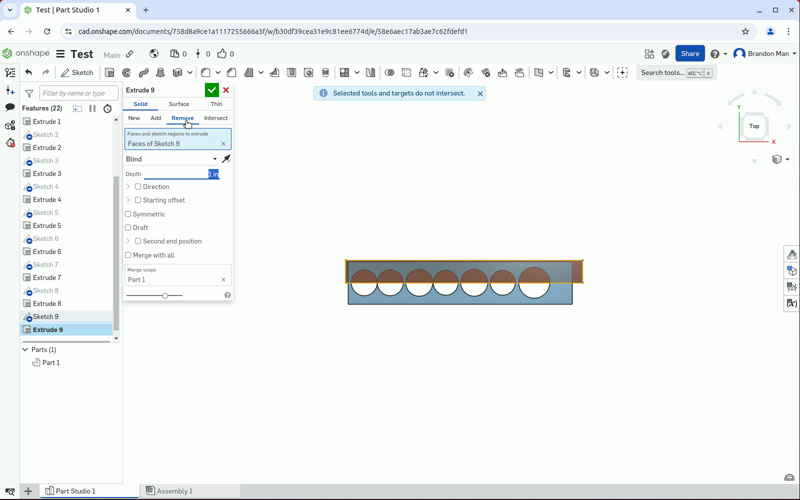
text(-11.073)
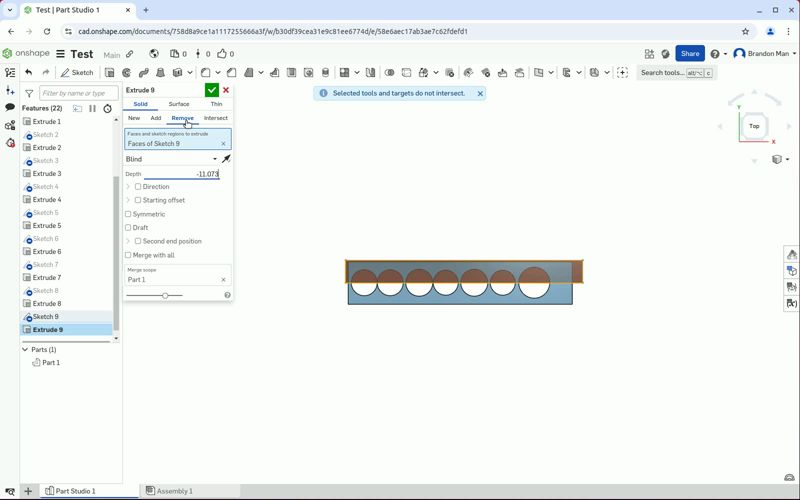
key(tab, 6)
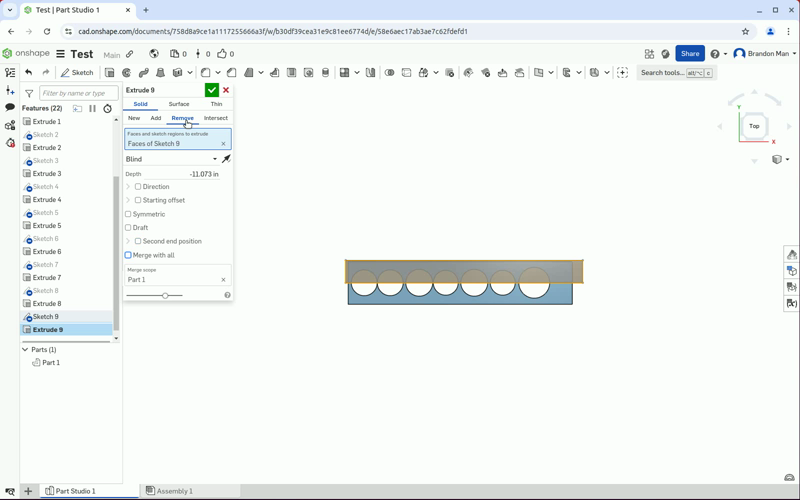
key(space)
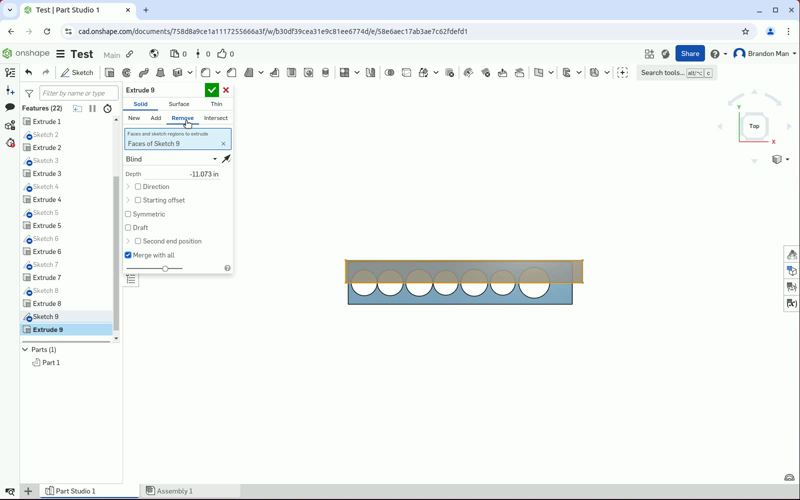
key(enter)
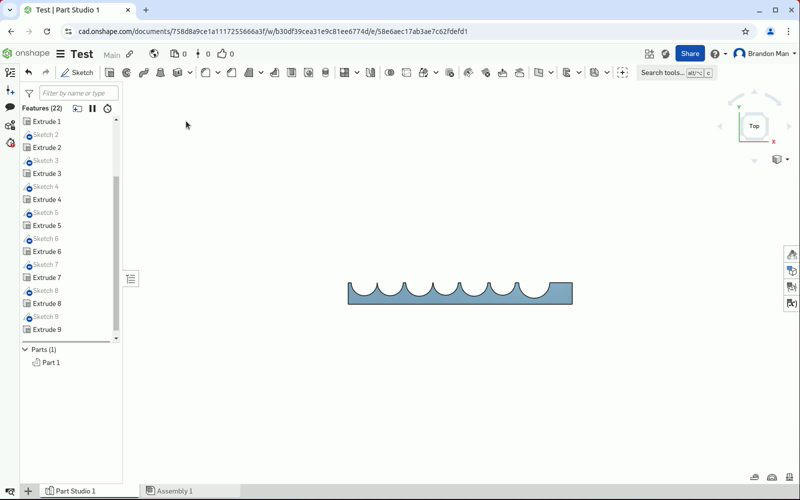
key(shift+h)
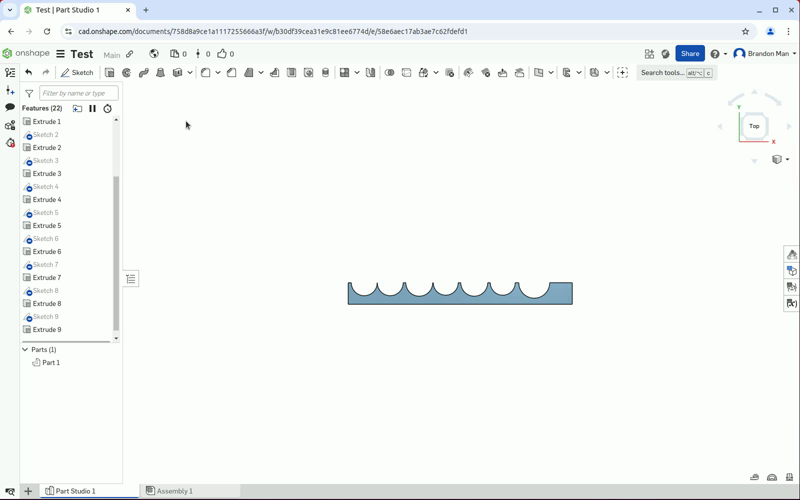
key(shift+h)
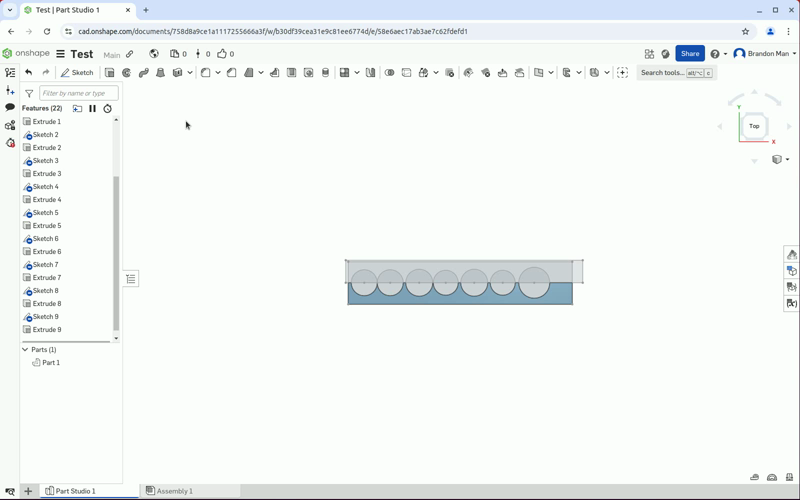
key(shift+7)
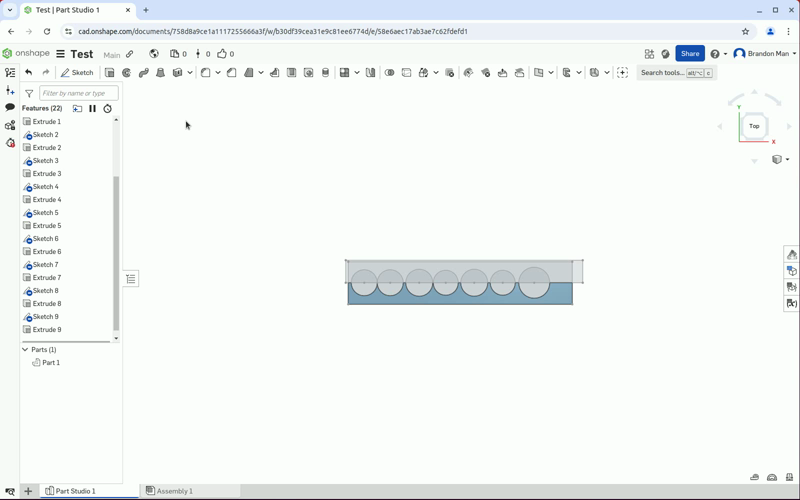
key(up, 3)
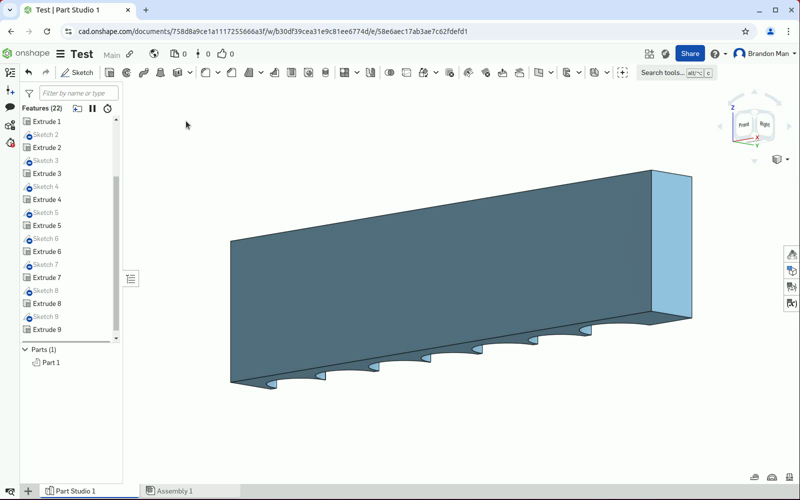
key(left, 3)
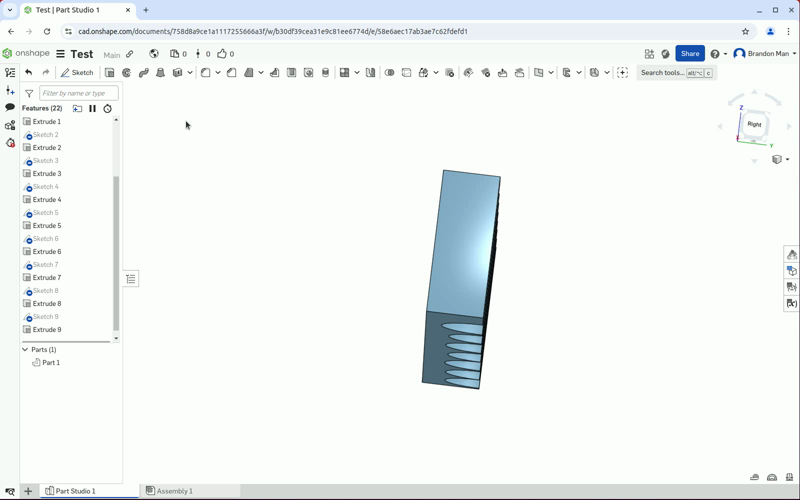
key(right, 3)
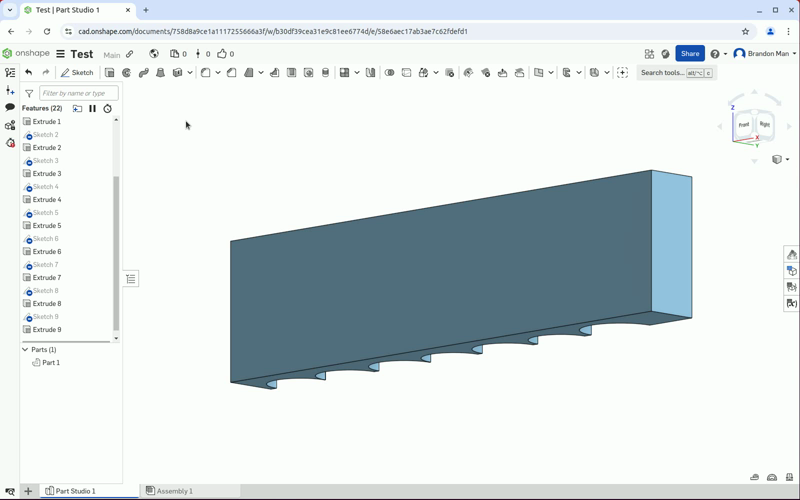
key(down, 3)
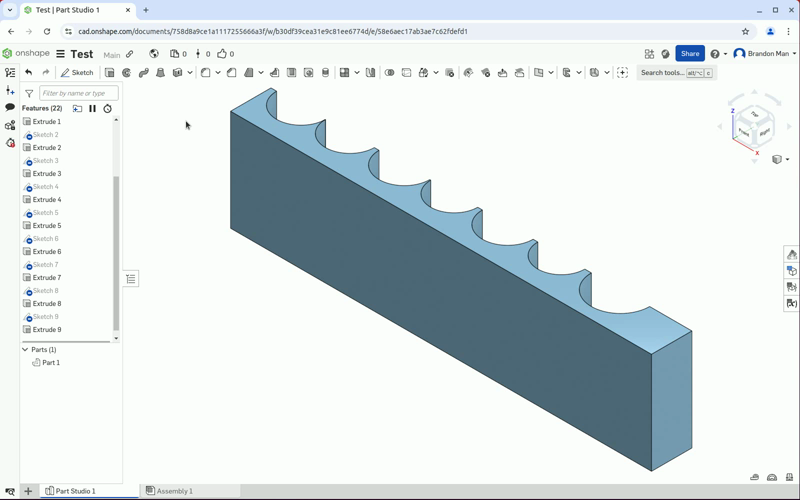
mouse_move(69, 111)
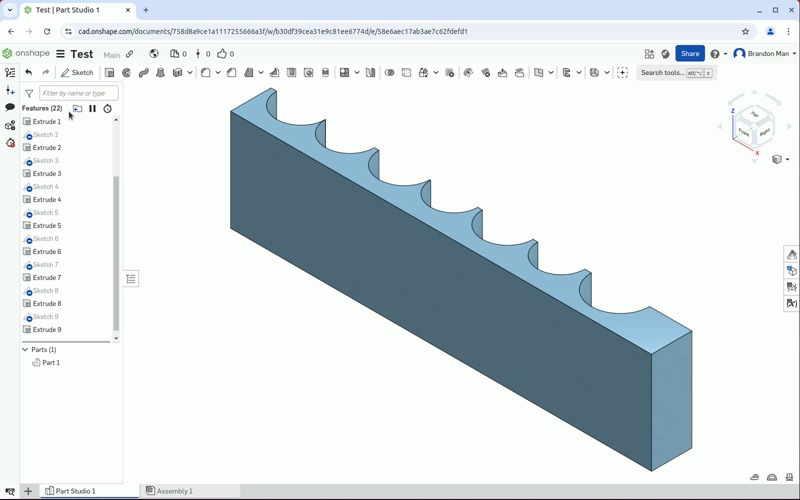
click(69, 111)